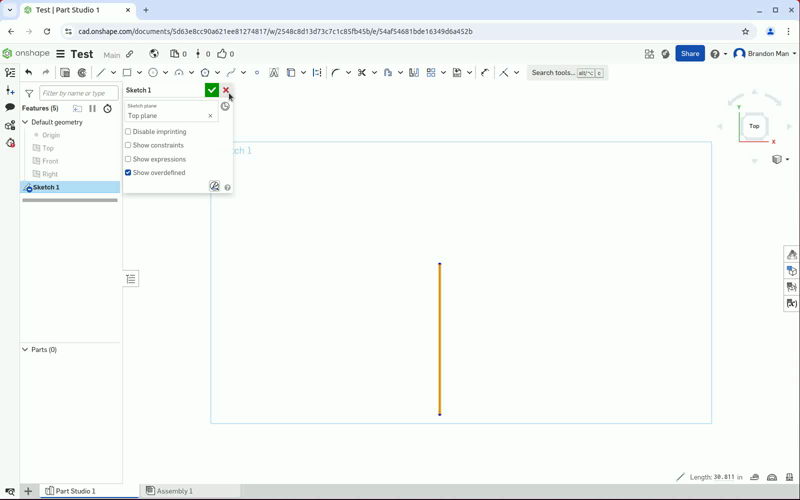
key(shift+h)
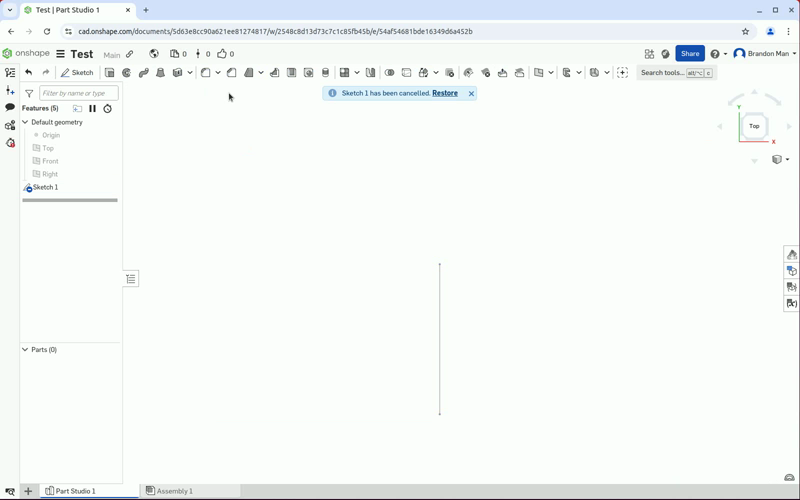
key(shift+s)
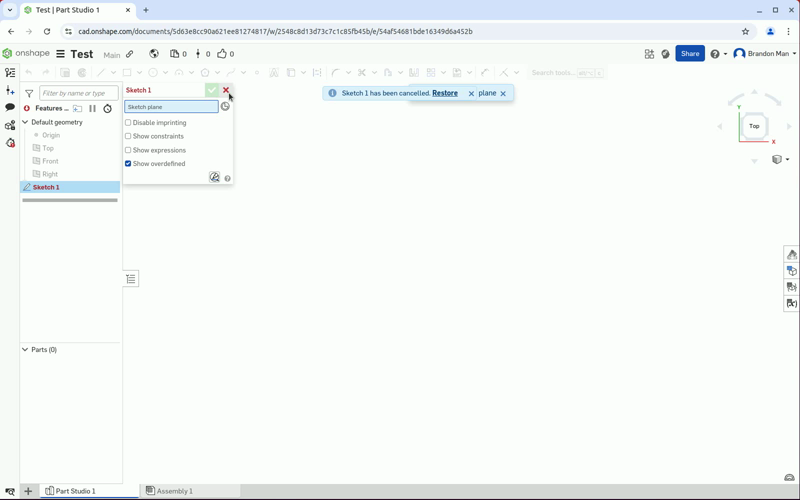
mouse_move(73, 150)
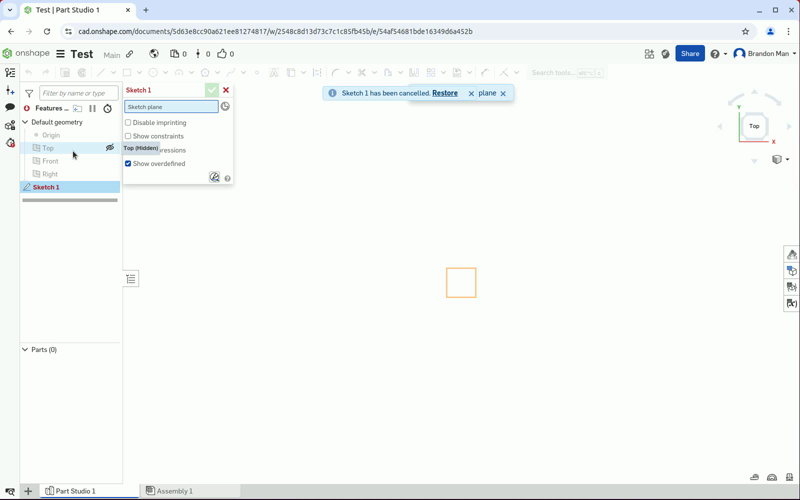
click(73, 150)
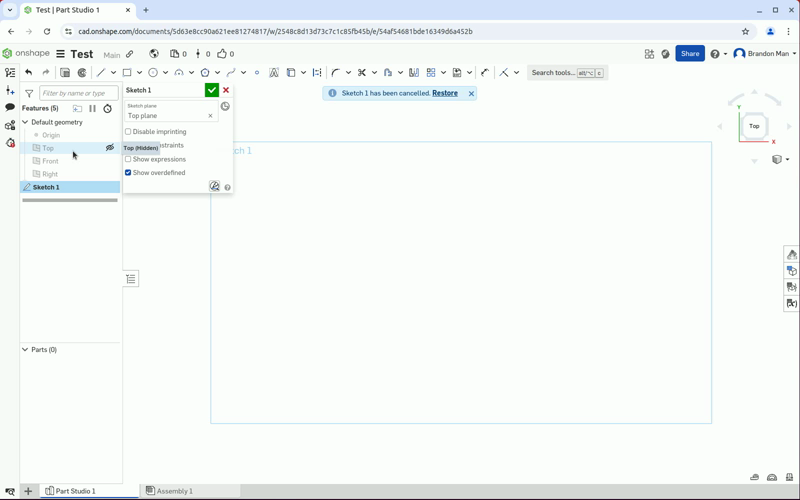
mouse_move(73, 352)
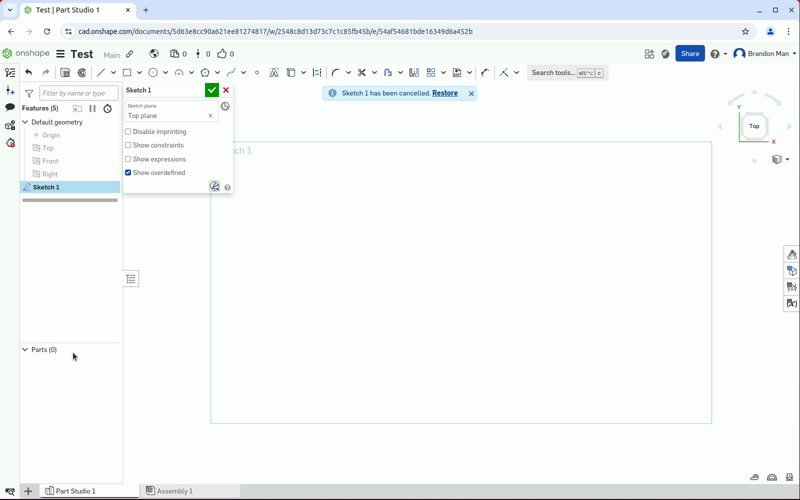
key(y)
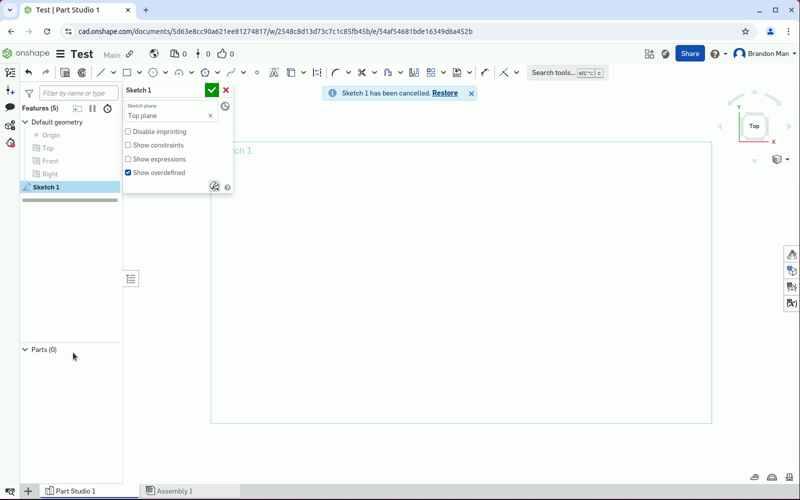
key(a)
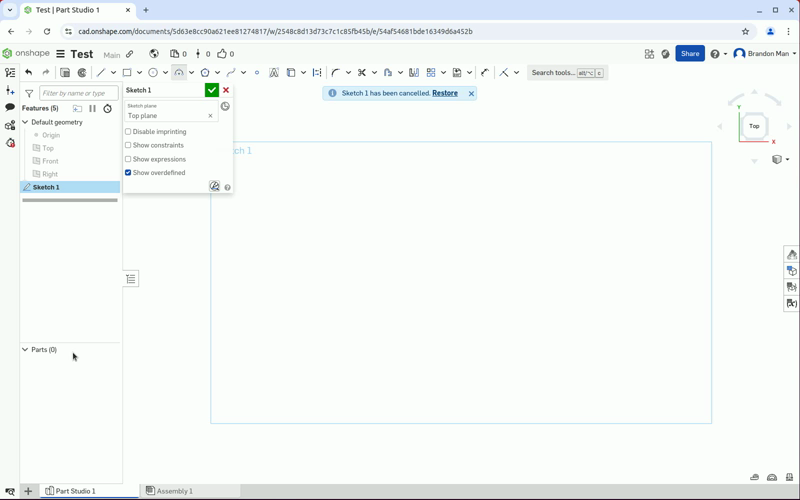
key_down(shift)
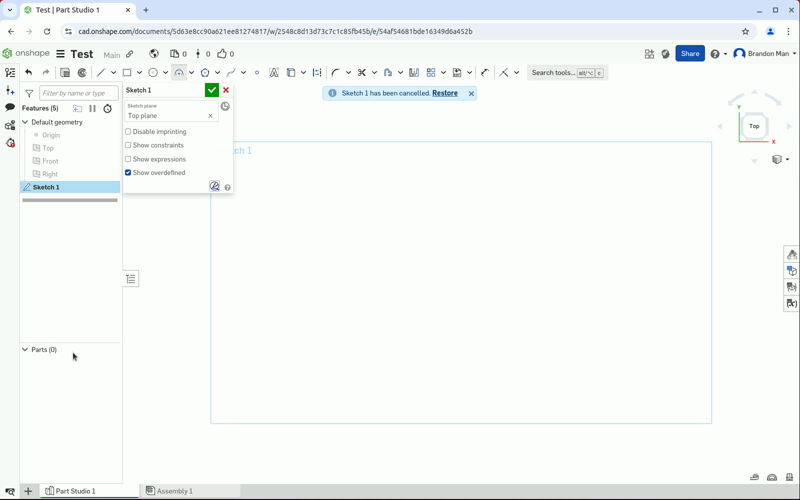
mouse_move(348, 334)
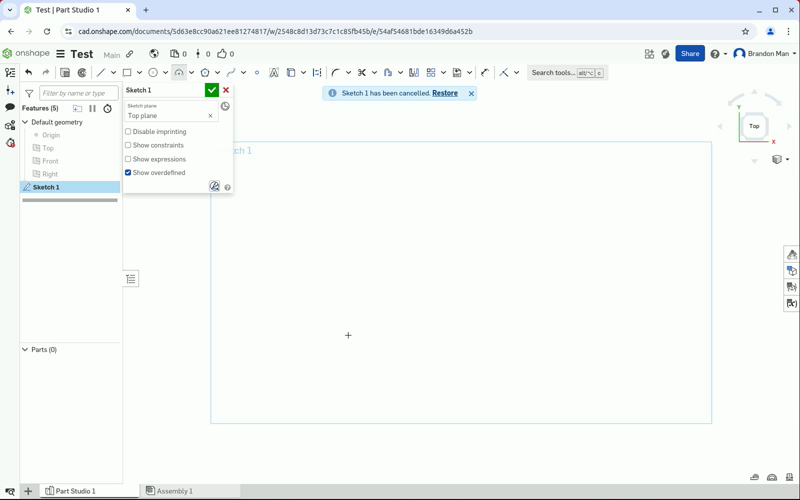
click(348, 334)
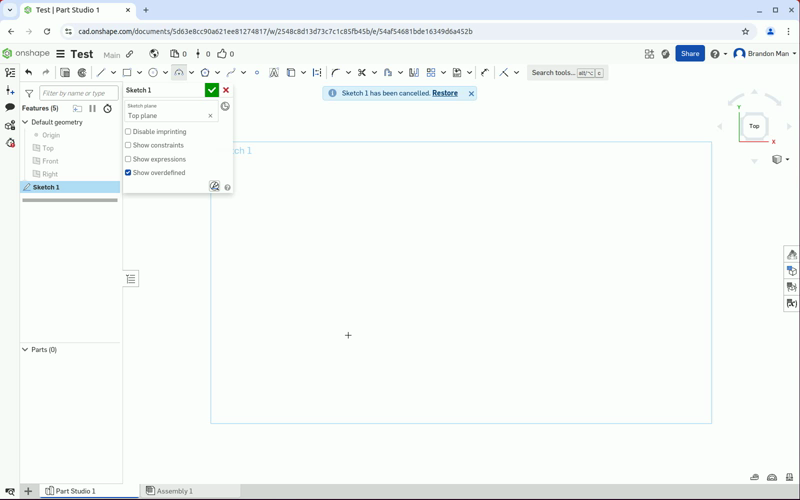
key_up(shift)
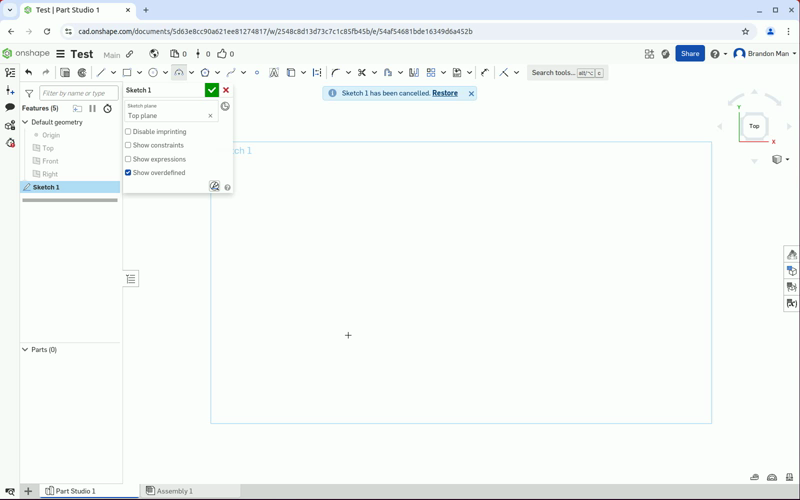
key_down(shift)
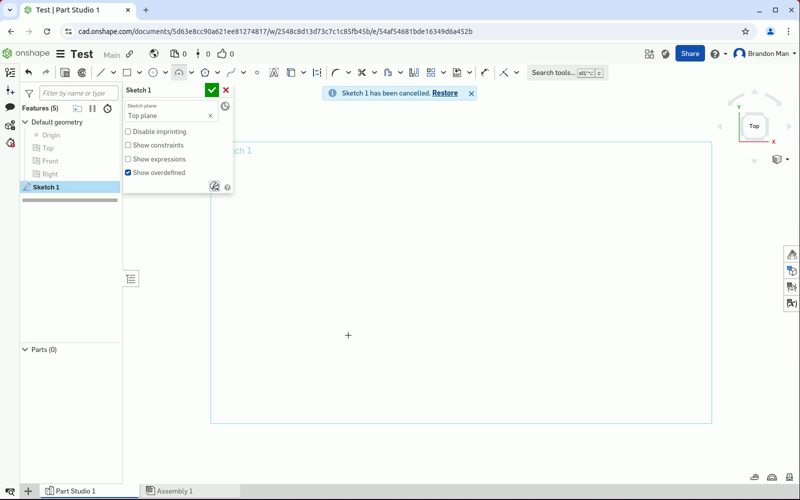
mouse_move(386, 372)
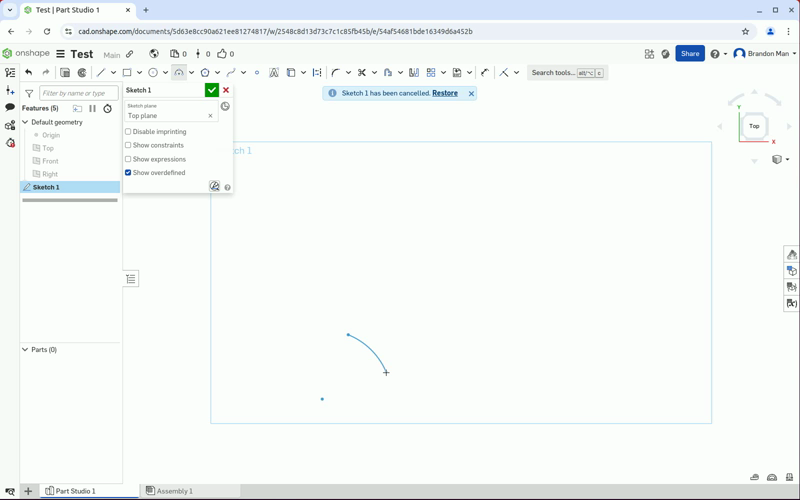
click(386, 372)
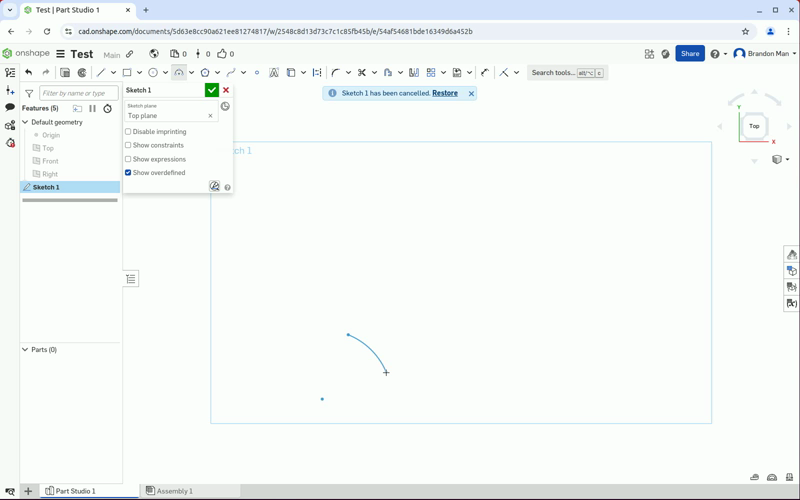
mouse_move(359, 361)
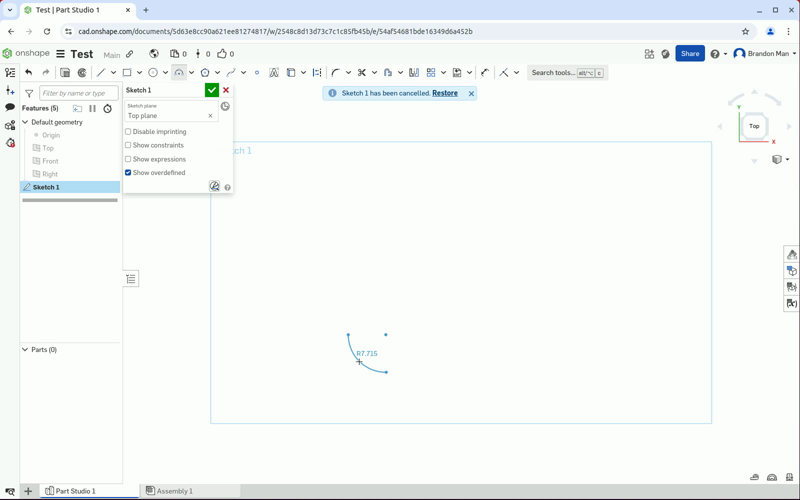
click(359, 361)
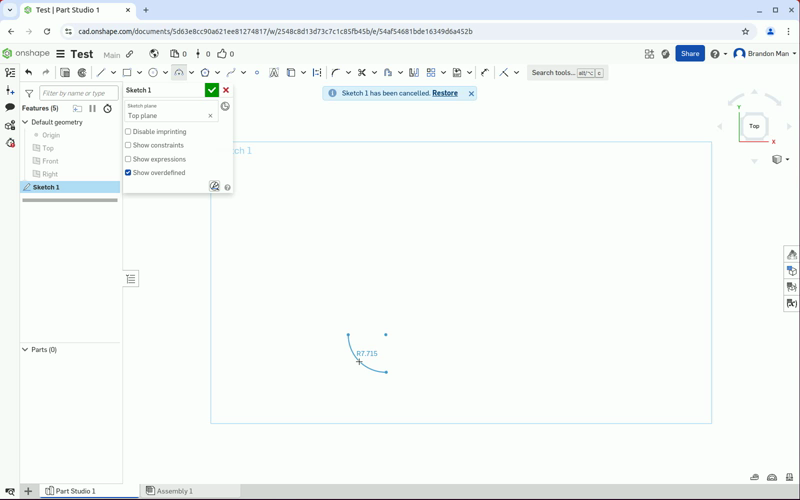
key_up(shift)
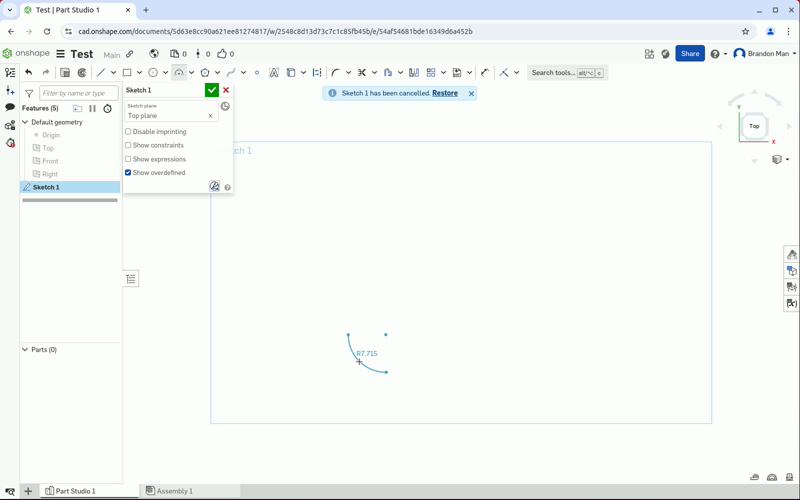
key(esc)
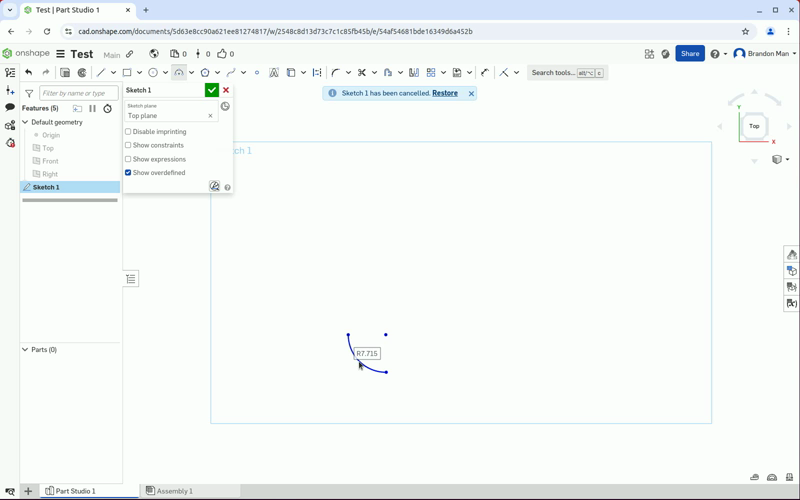
key(l)
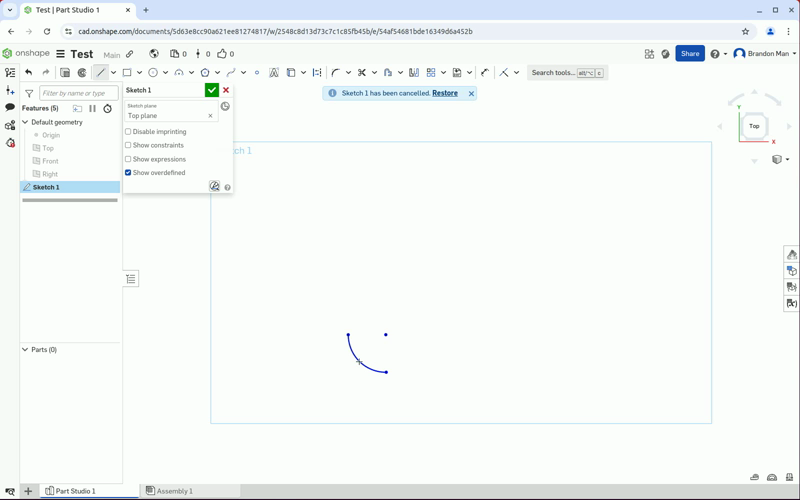
mouse_move(386, 372)
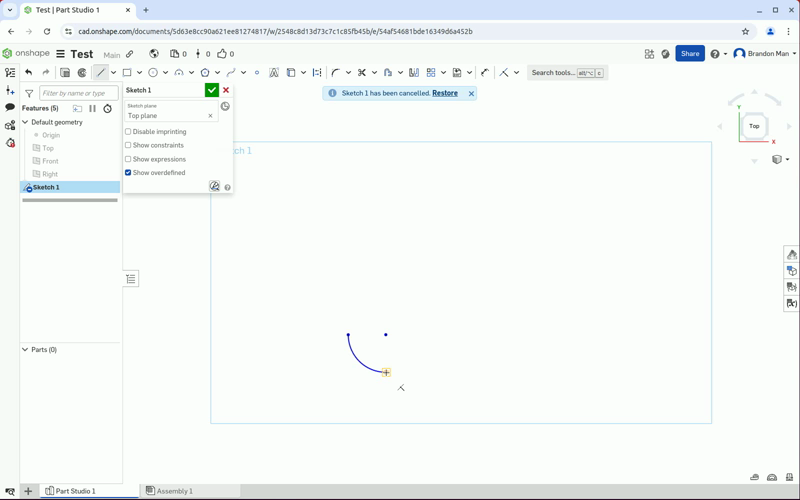
click(386, 372)
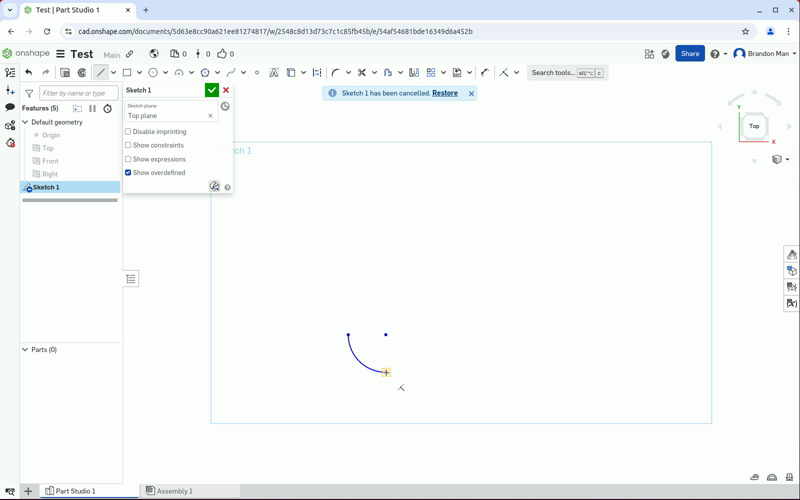
key_down(shift)
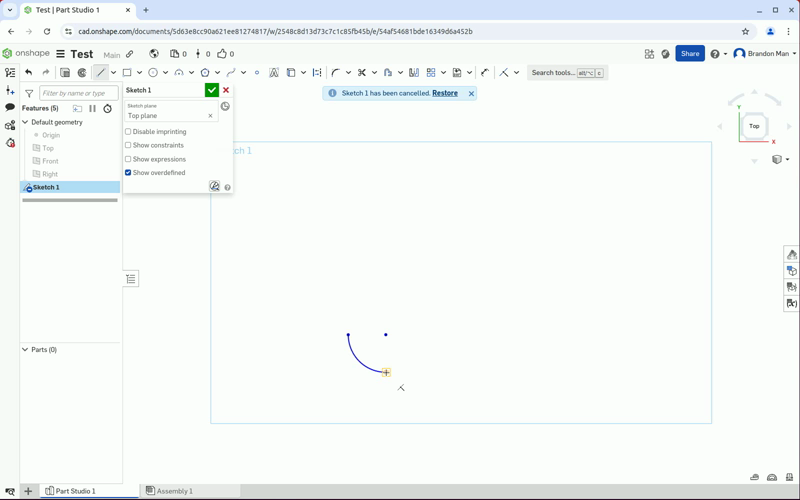
mouse_move(534, 372)
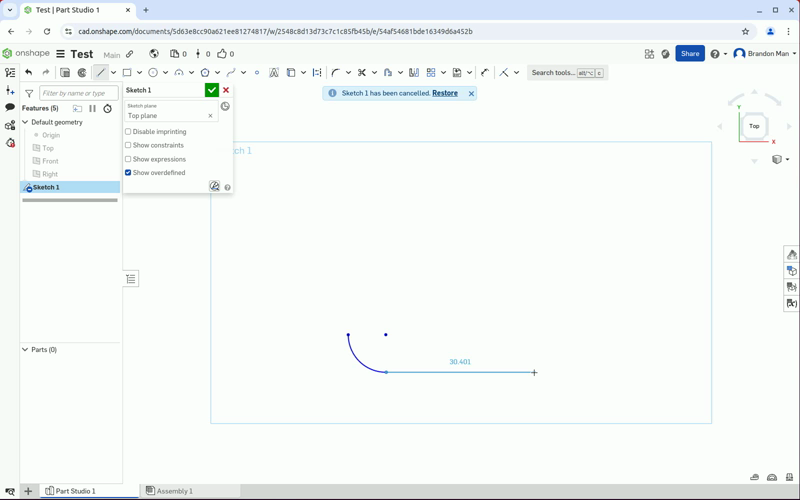
click(534, 372)
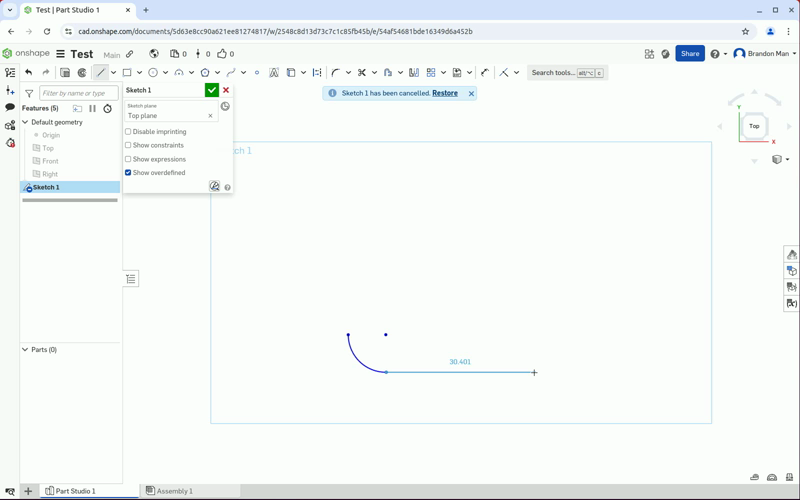
key_up(shift)
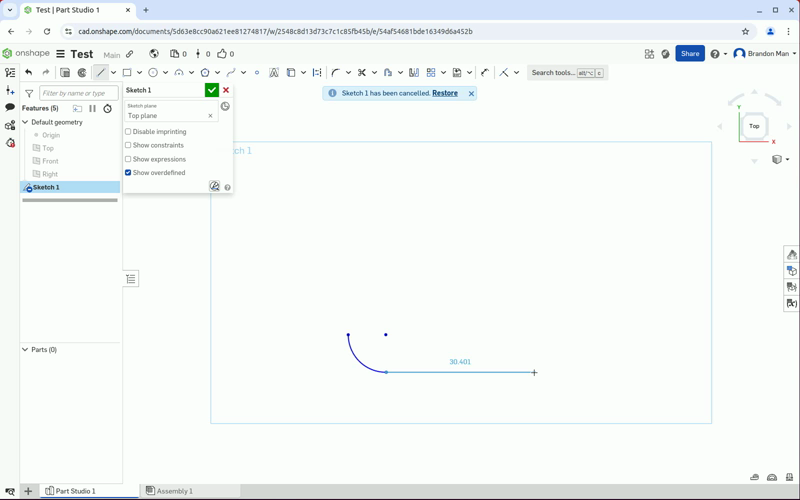
key(esc)
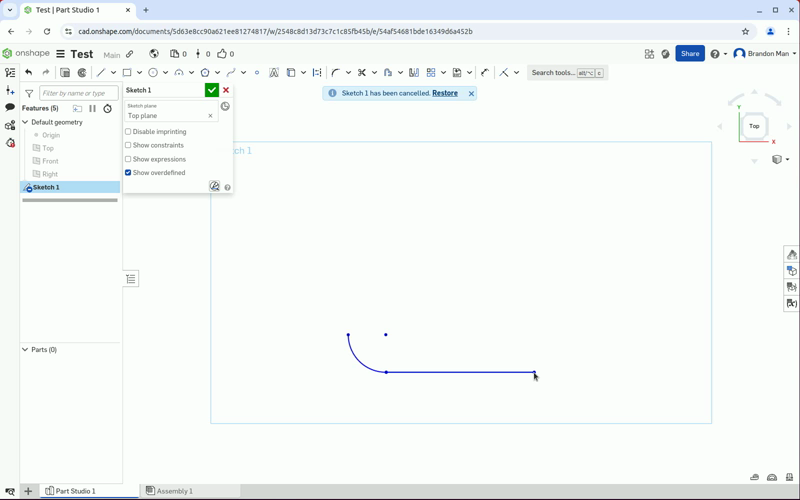
key(a)
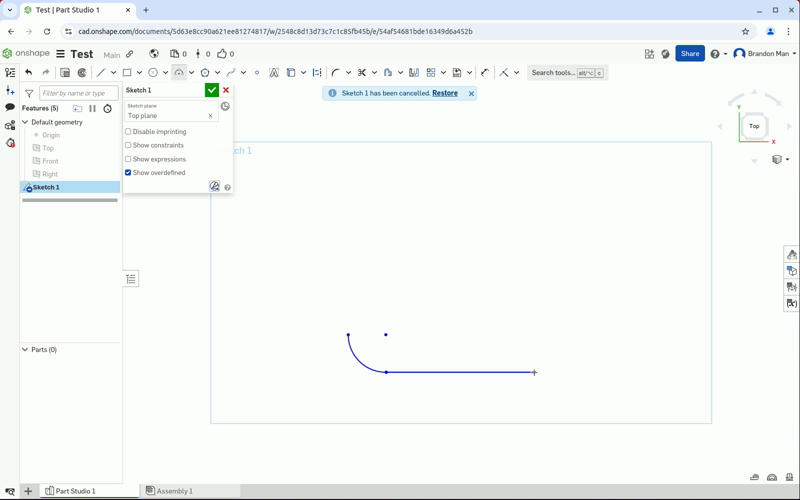
mouse_move(534, 372)
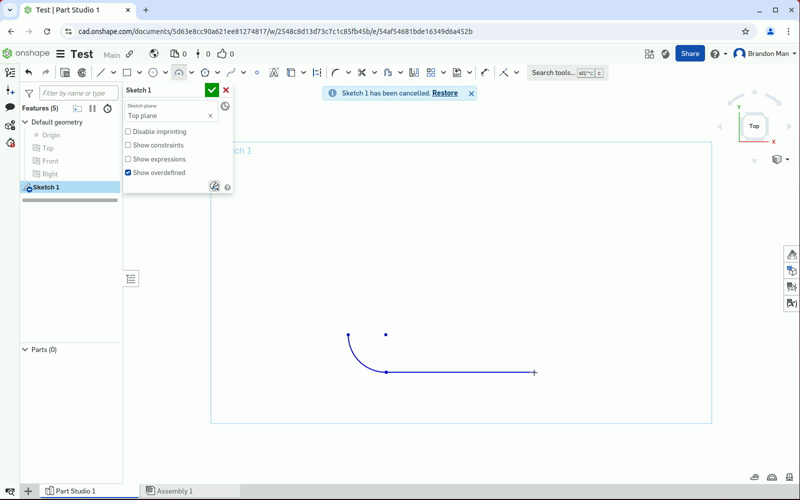
click(534, 372)
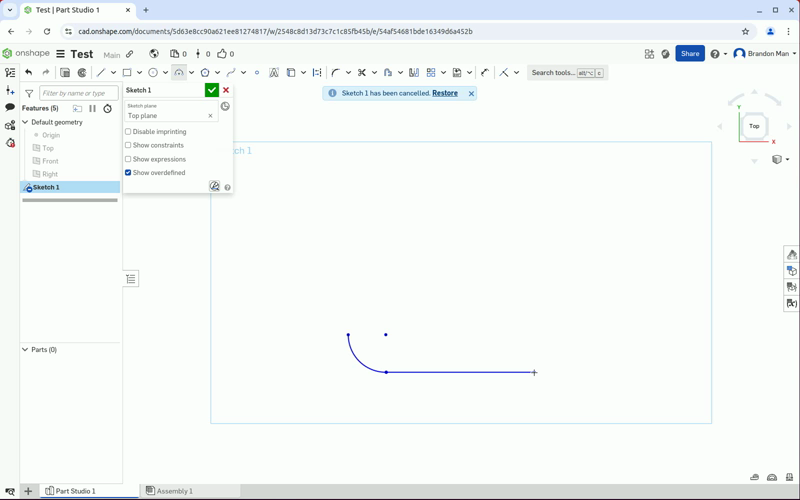
key_down(shift)
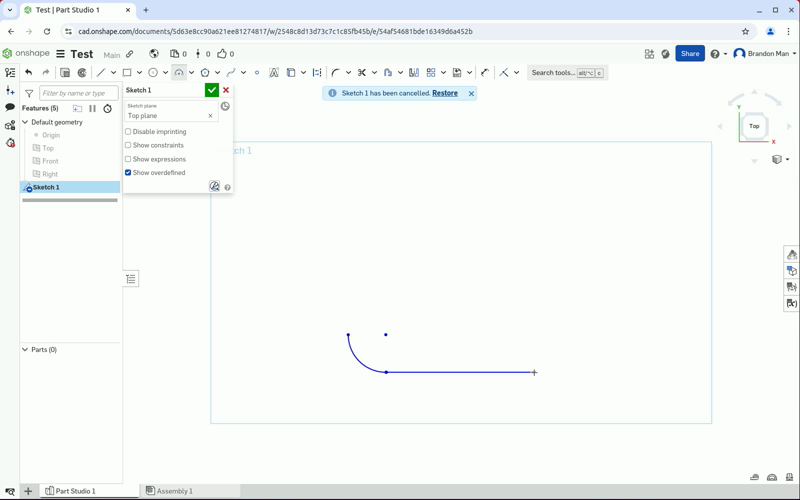
mouse_move(572, 334)
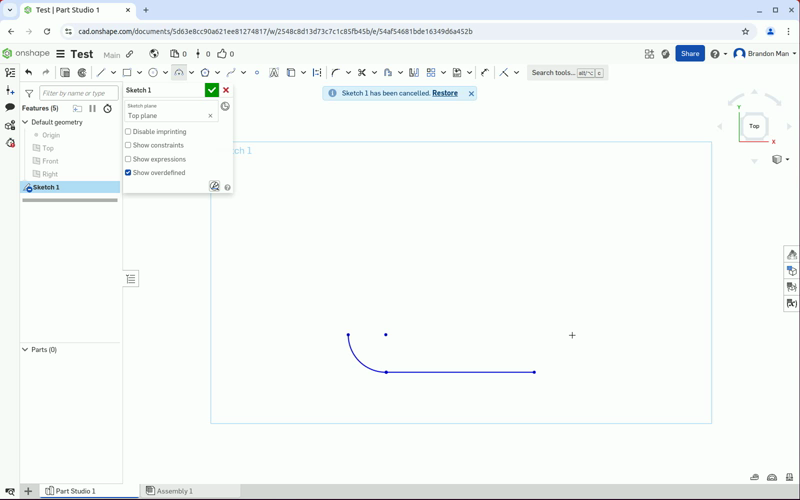
click(572, 334)
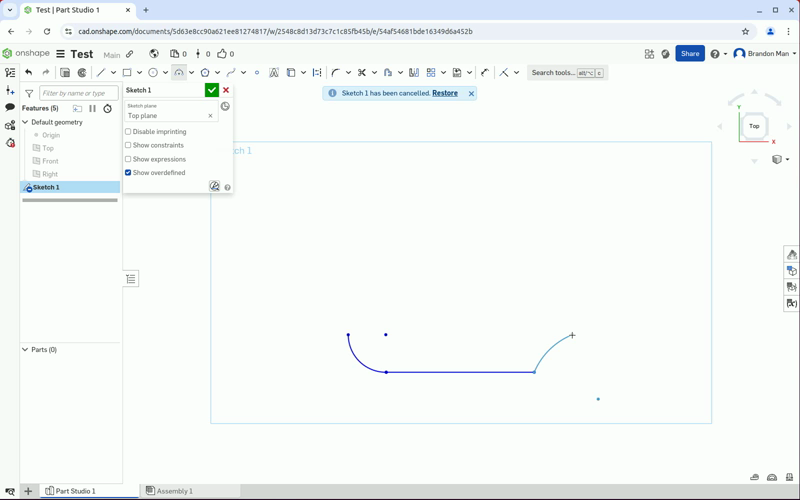
mouse_move(561, 361)
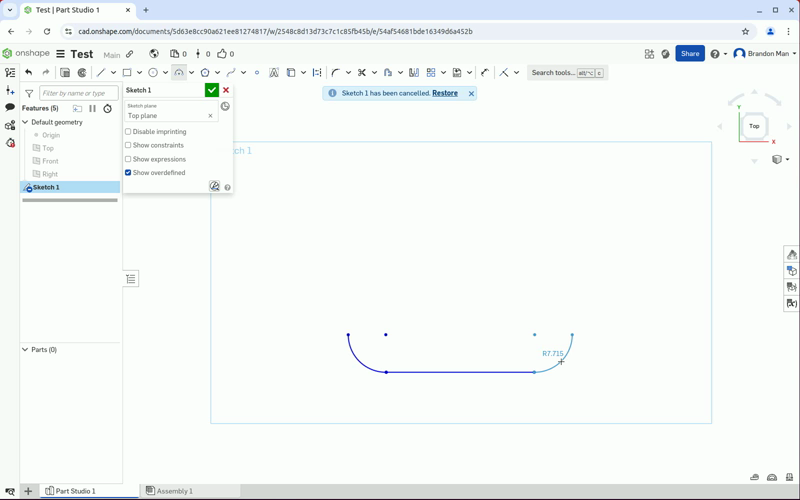
click(561, 361)
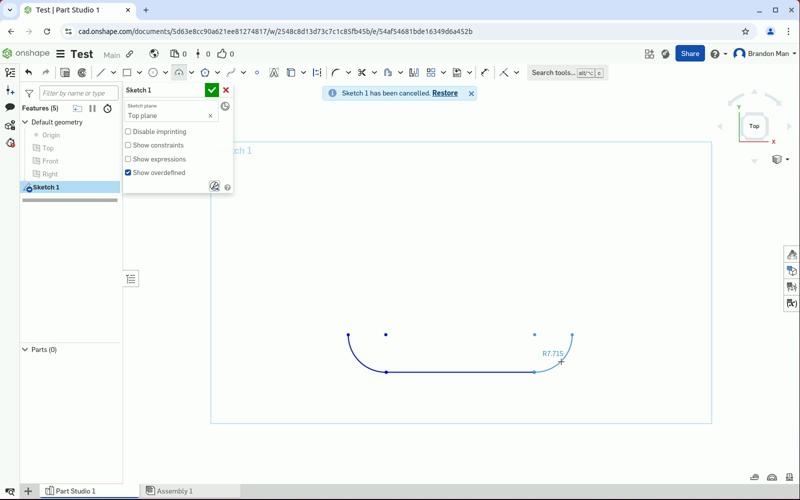
key_up(shift)
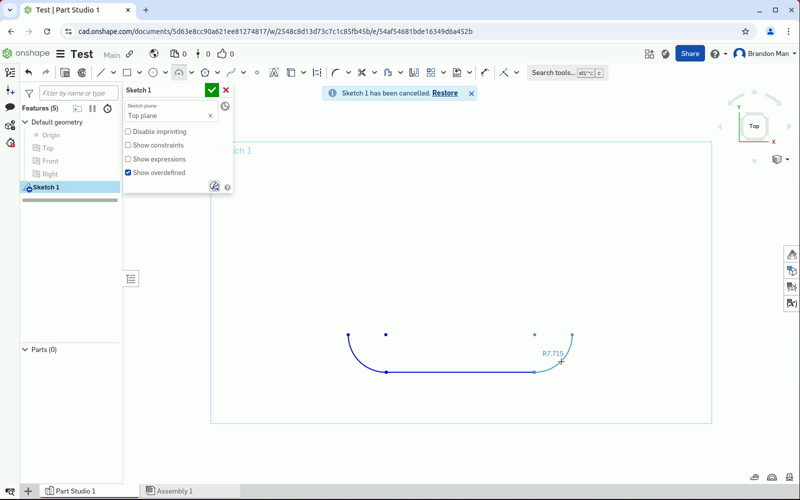
key(esc)
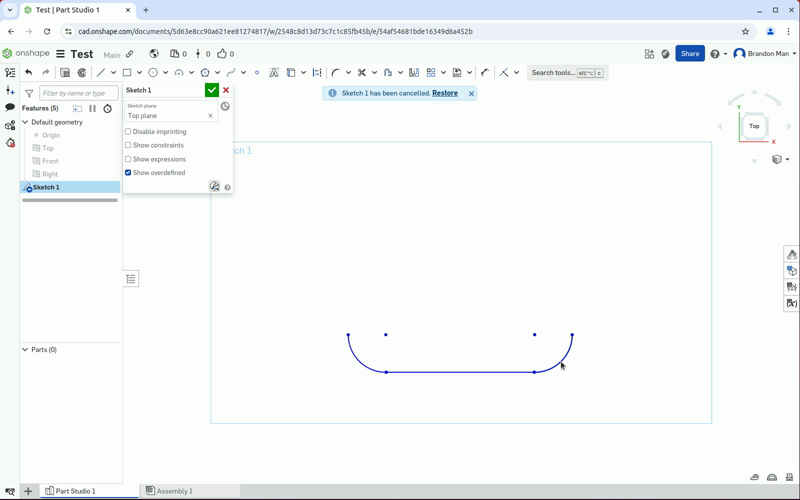
key(l)
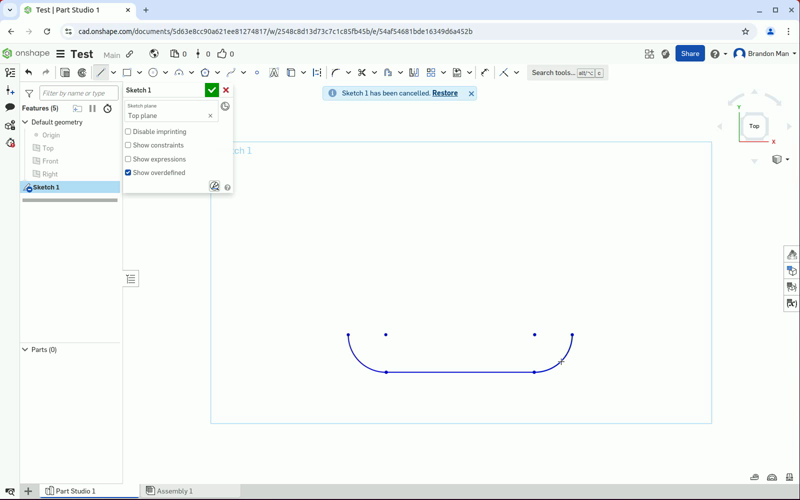
mouse_move(572, 334)
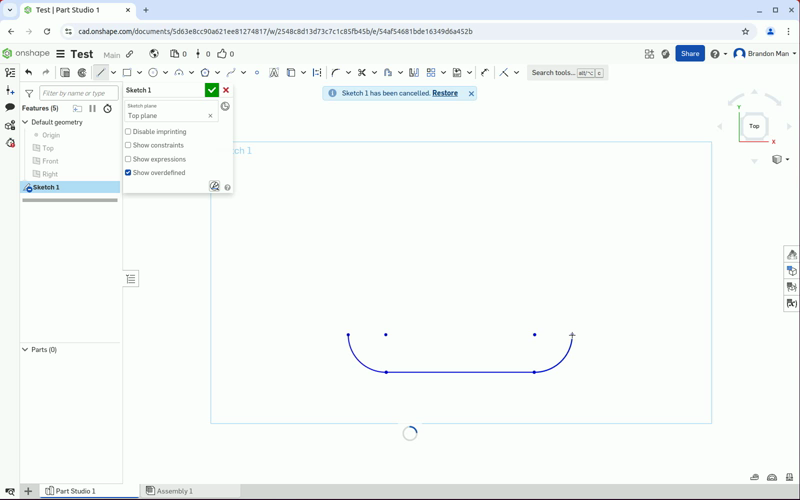
click(572, 334)
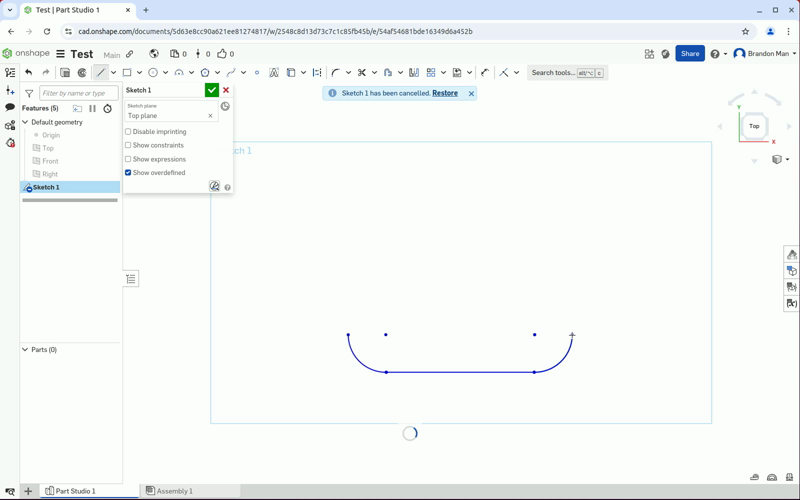
key_down(shift)
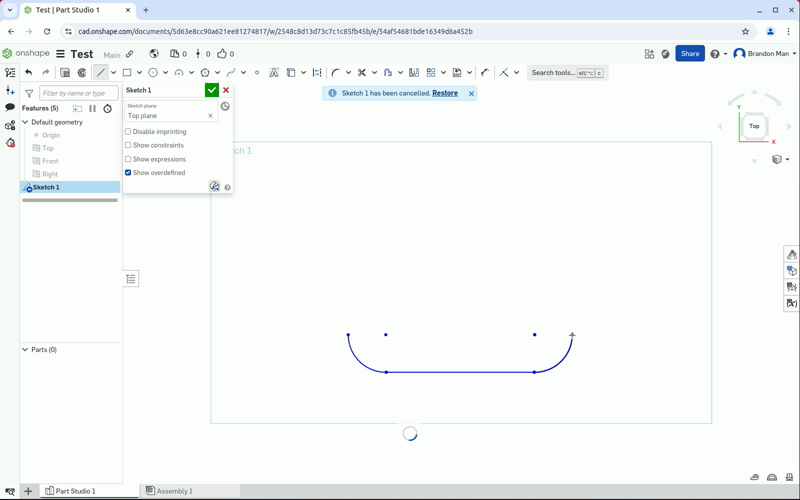
mouse_move(572, 230)
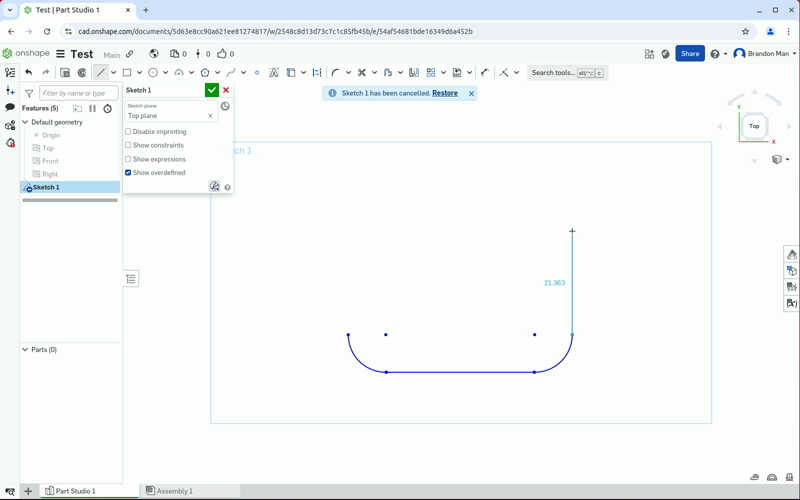
click(572, 230)
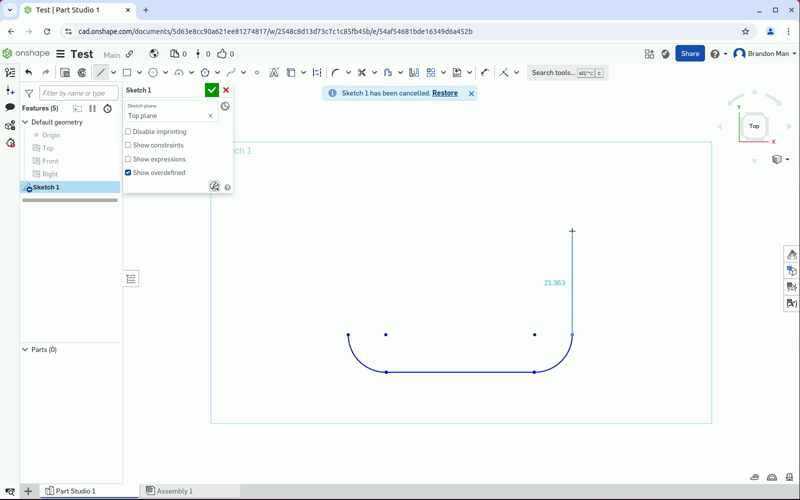
key_up(shift)
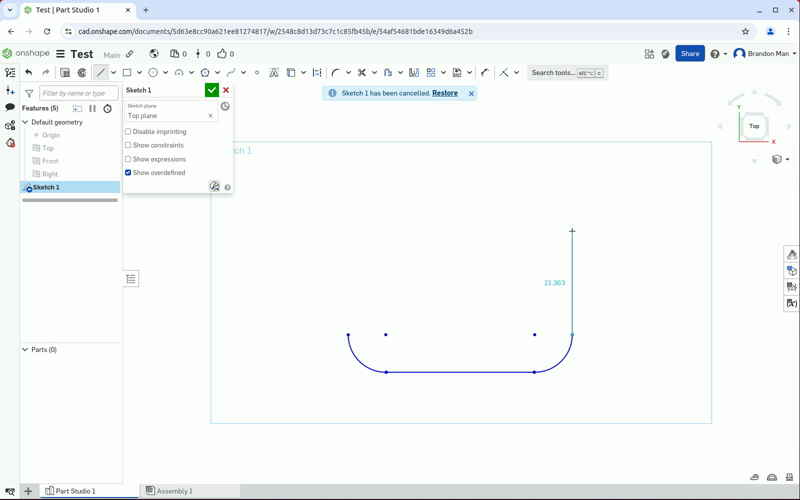
key(esc)
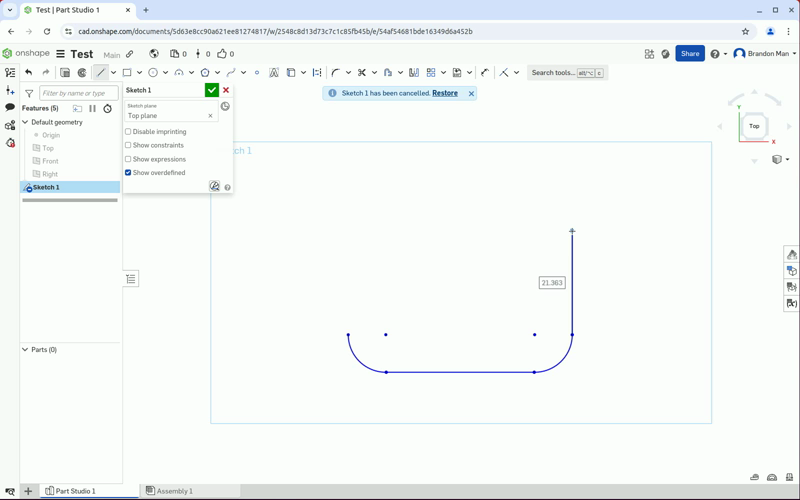
key(a)
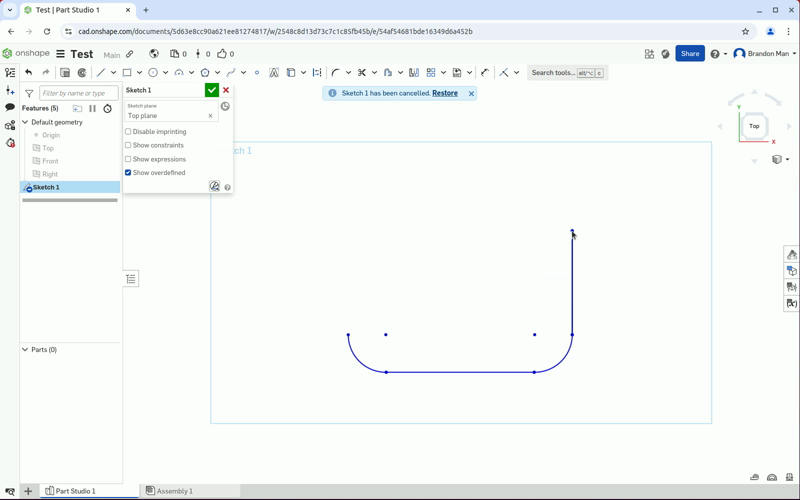
mouse_move(572, 230)
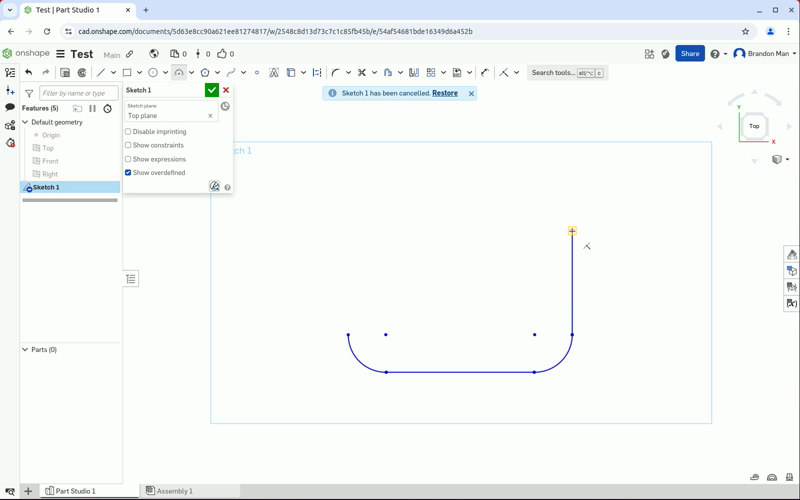
click(572, 230)
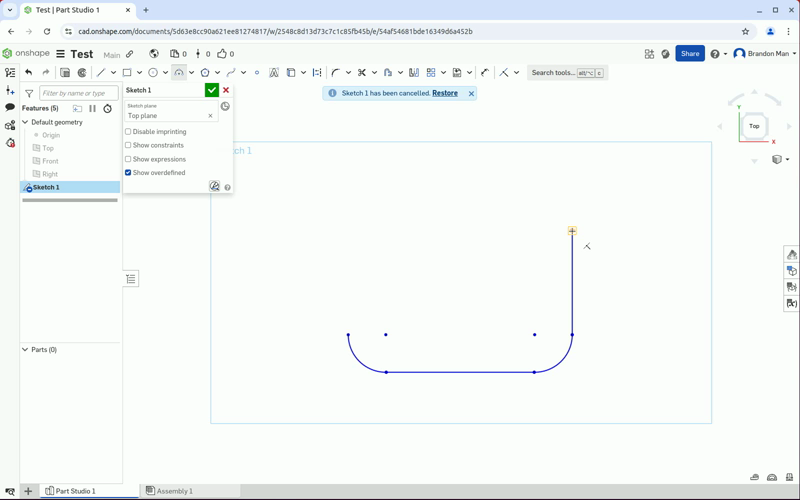
key_down(shift)
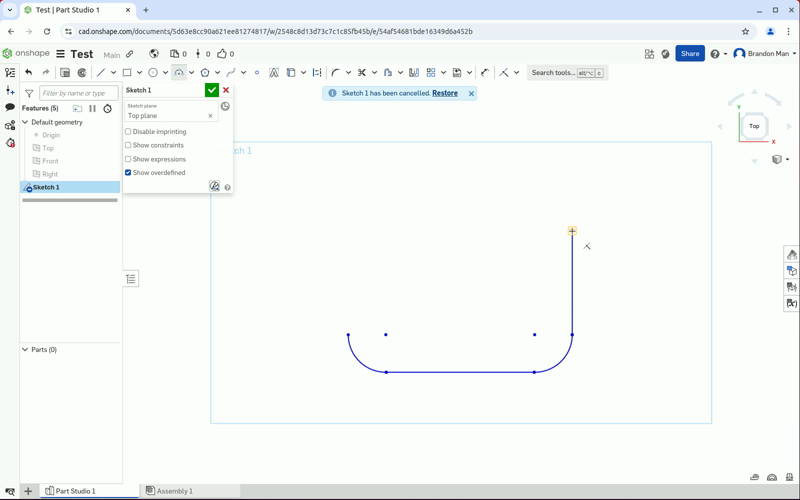
mouse_move(534, 195)
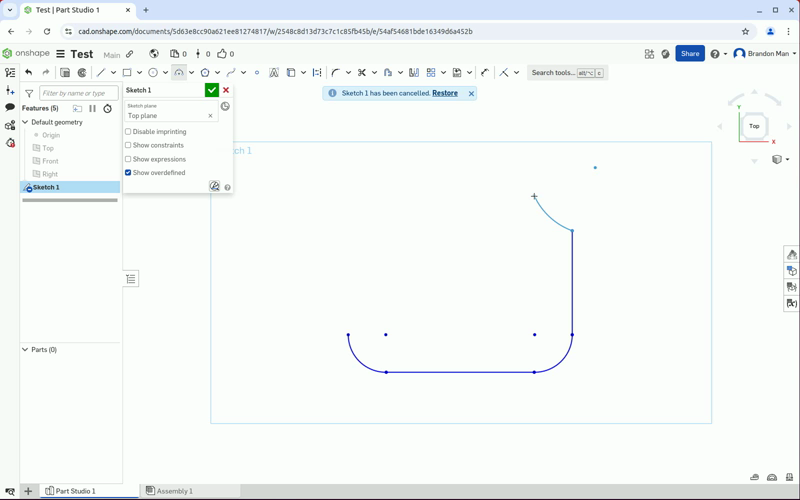
click(534, 195)
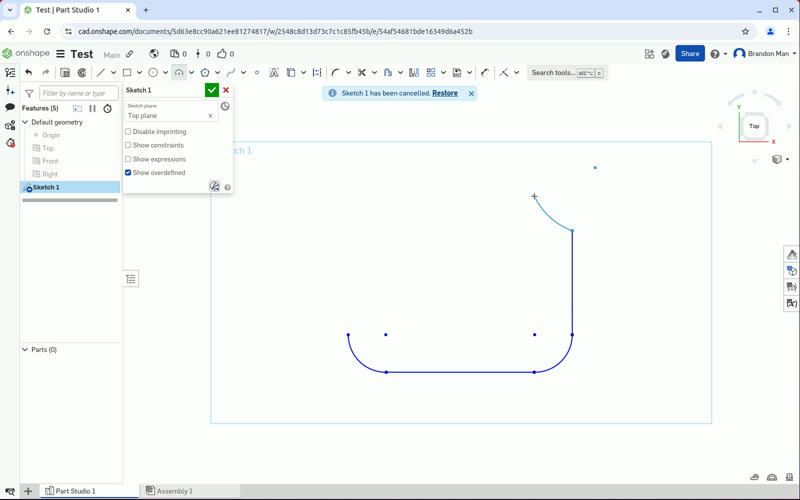
mouse_move(560, 205)
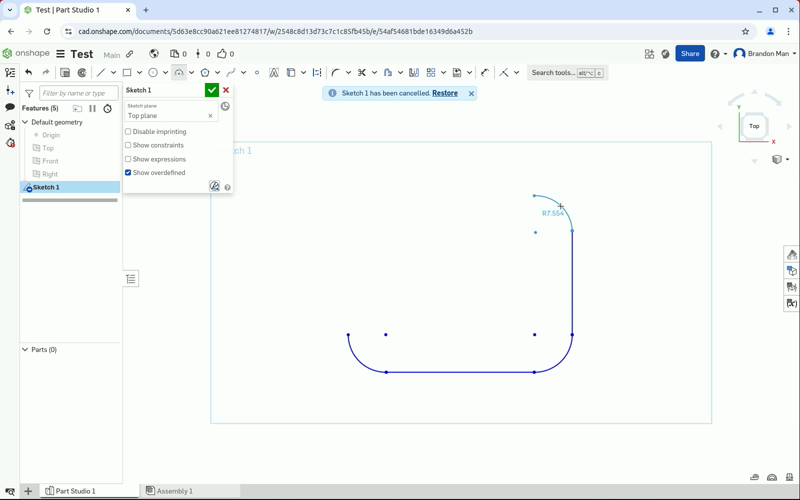
click(560, 205)
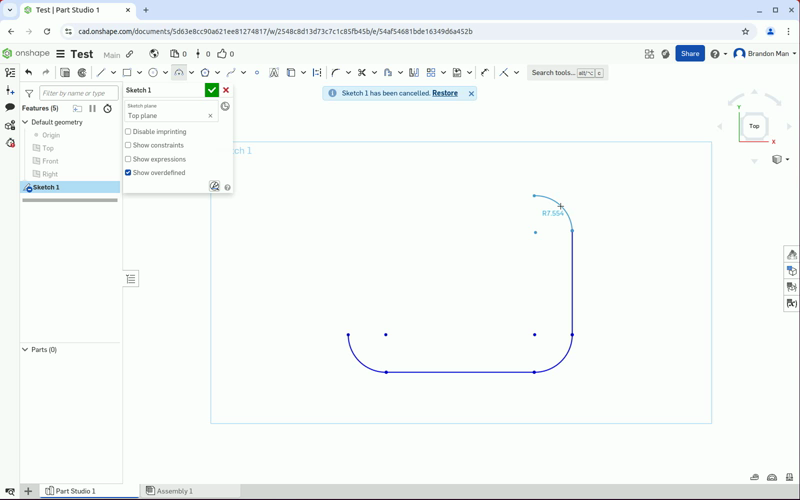
key_up(shift)
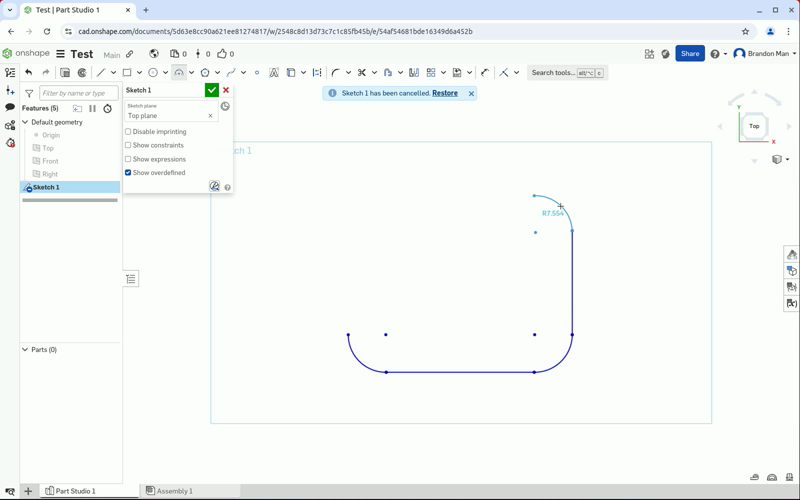
key(esc)
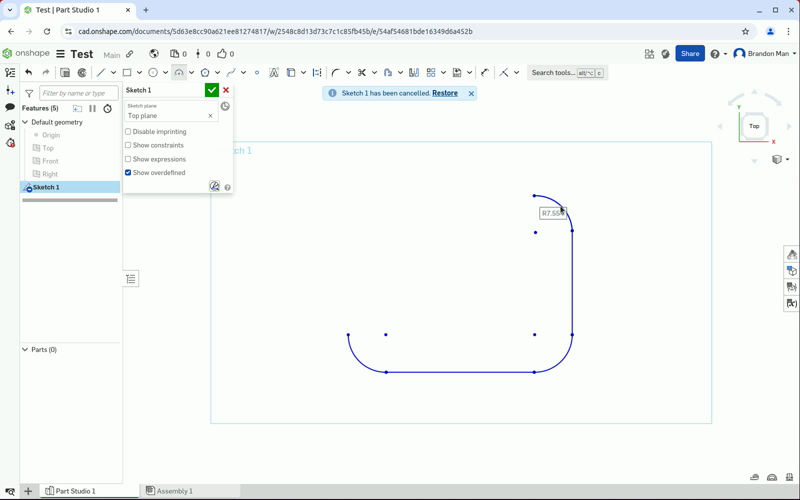
key(l)
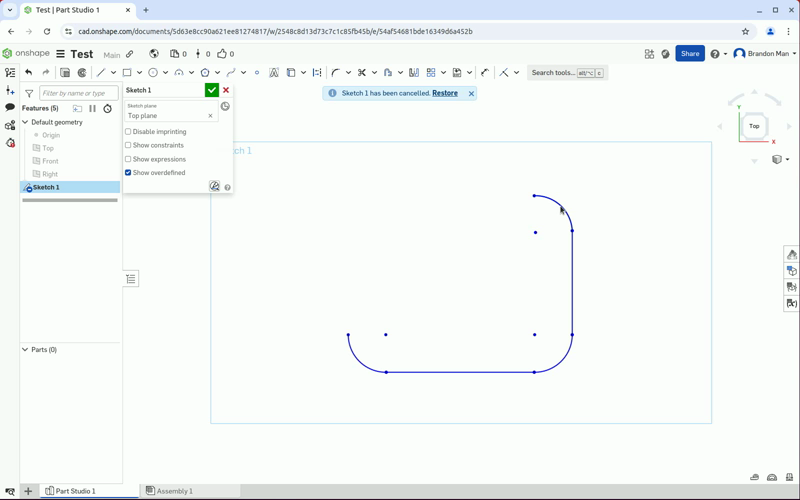
mouse_move(534, 195)
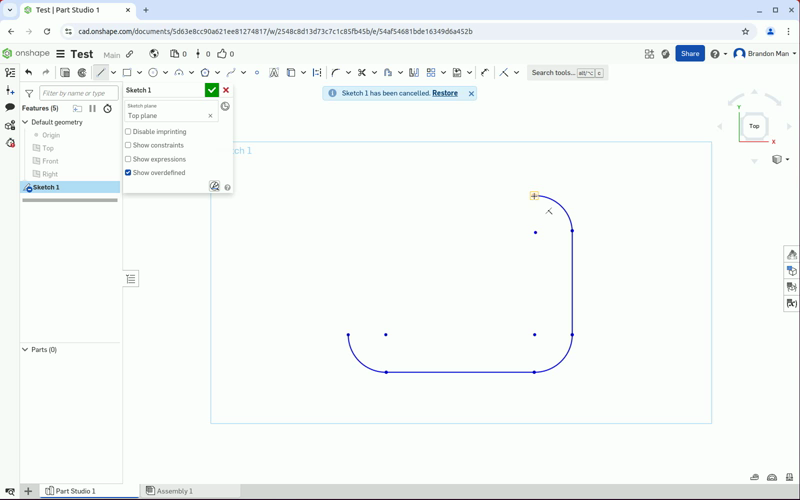
click(534, 195)
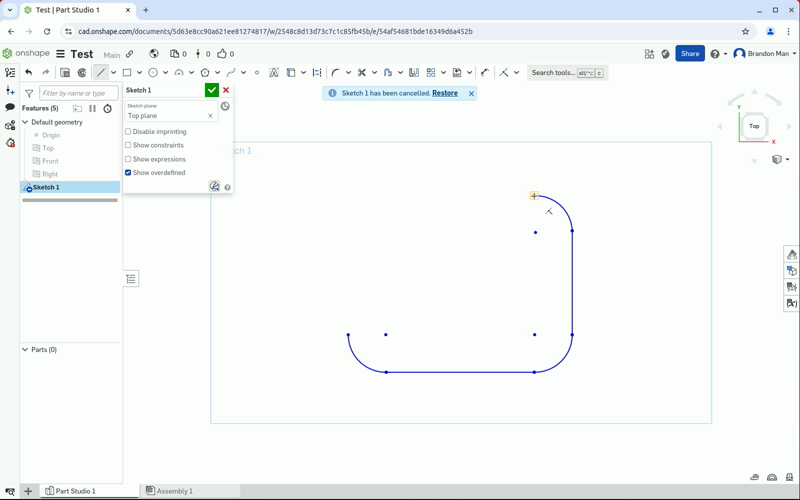
key_down(shift)
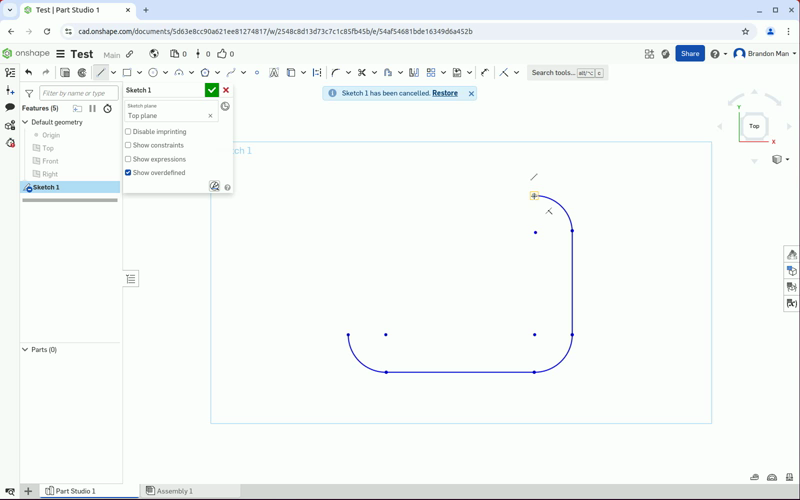
mouse_move(386, 195)
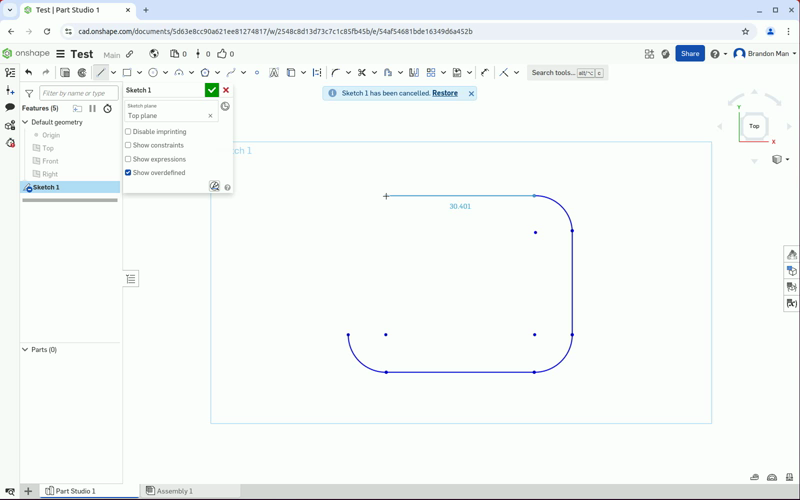
click(386, 195)
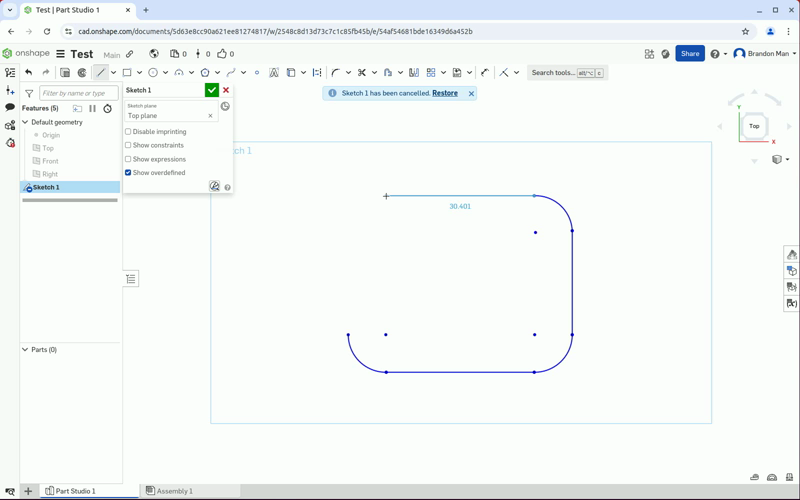
key_up(shift)
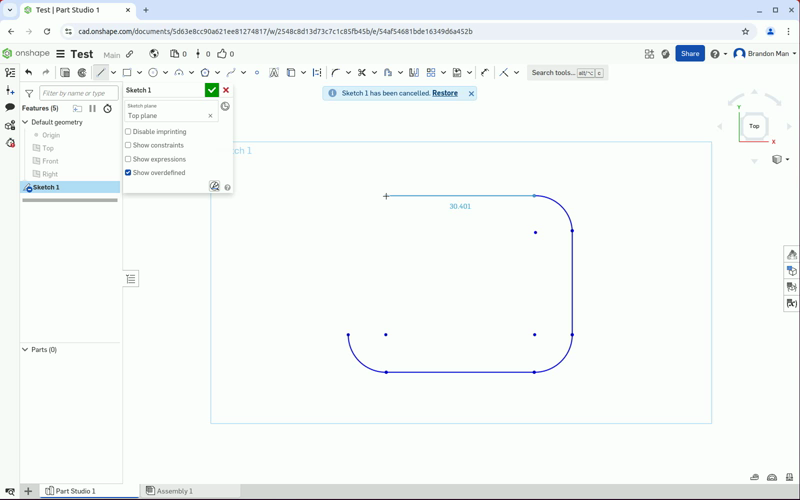
key(esc)
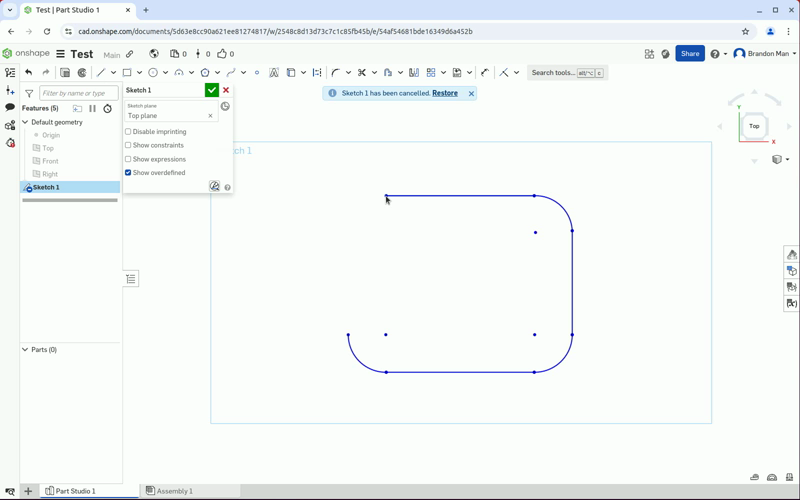
key(a)
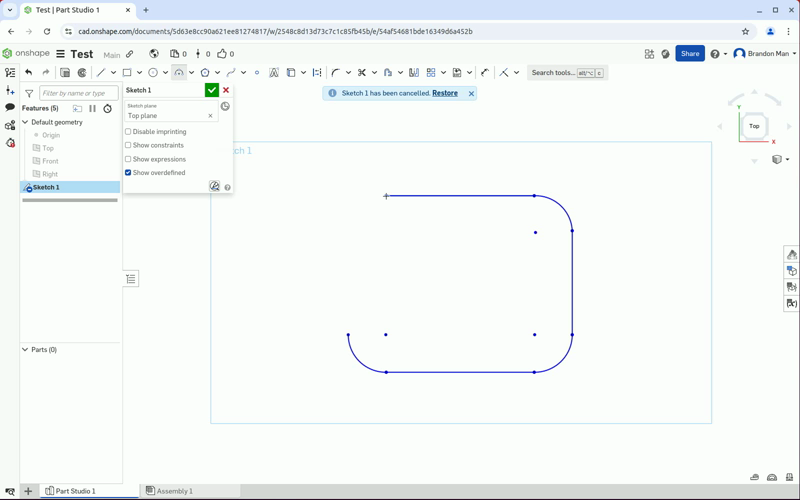
mouse_move(386, 195)
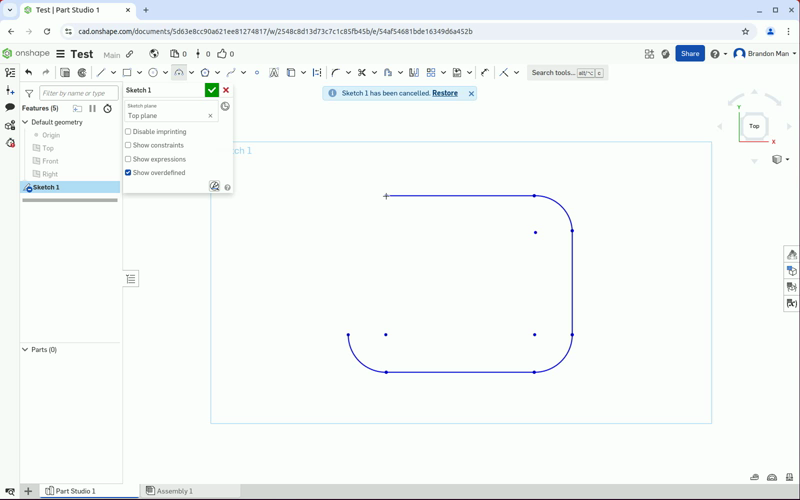
click(386, 195)
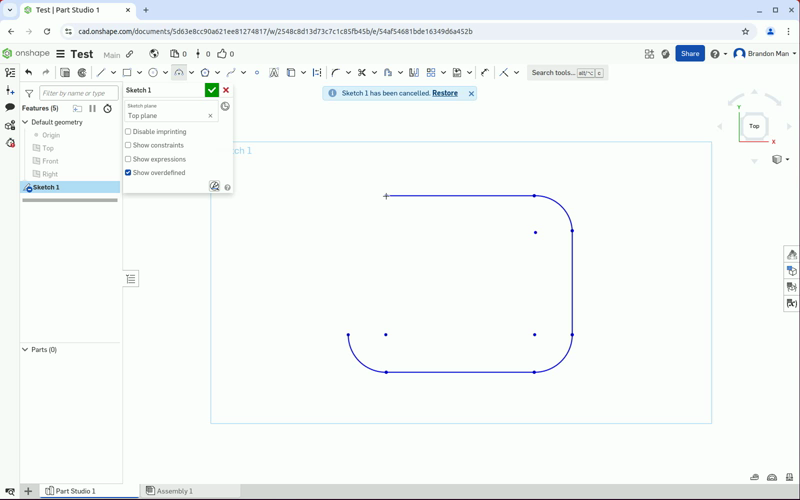
key_down(shift)
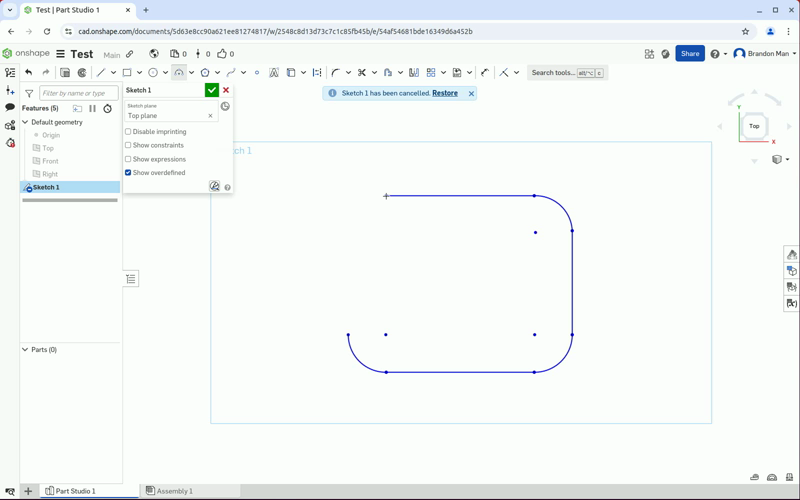
mouse_move(348, 230)
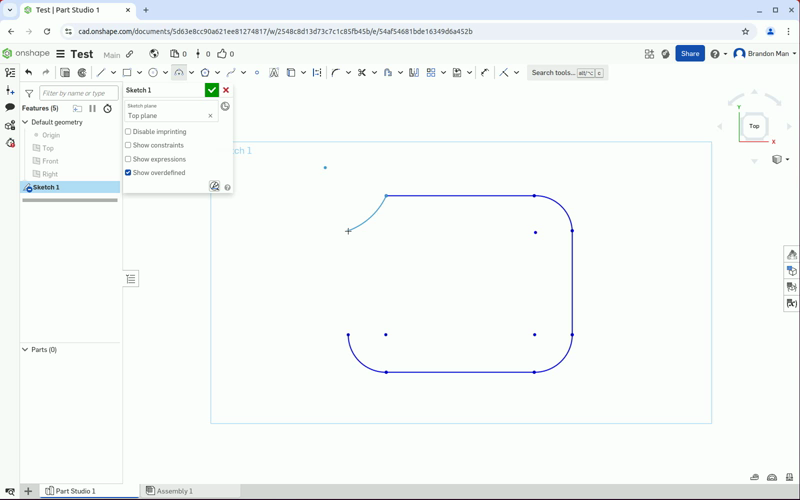
click(348, 230)
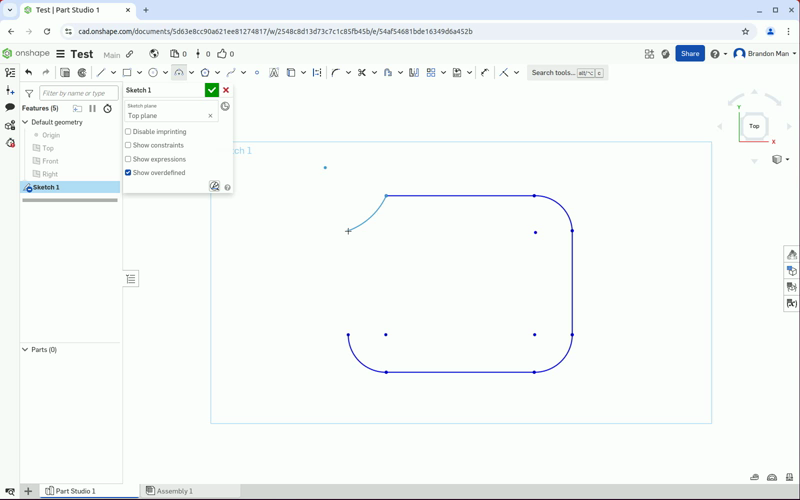
mouse_move(359, 205)
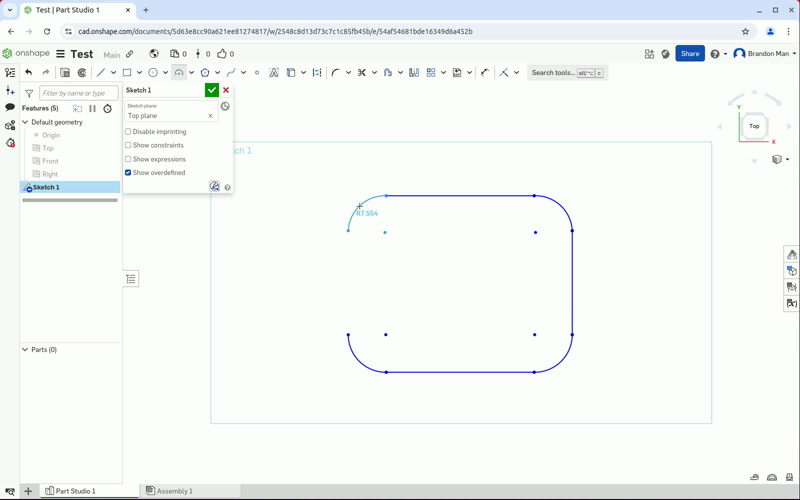
click(359, 205)
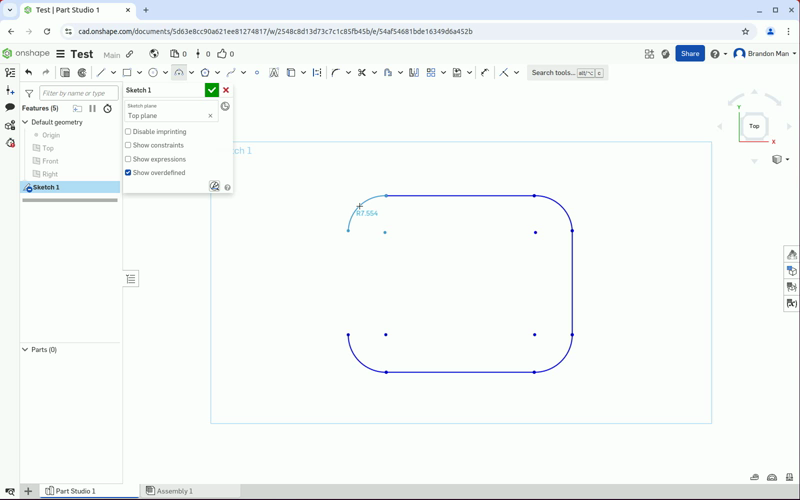
key_up(shift)
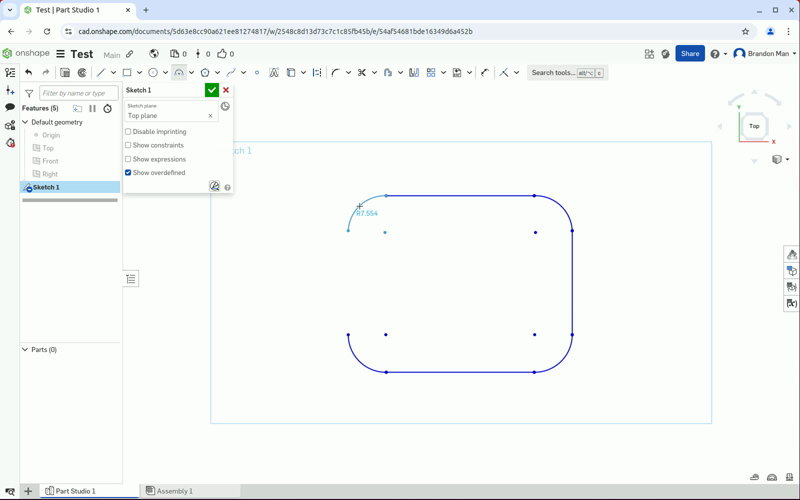
key(esc)
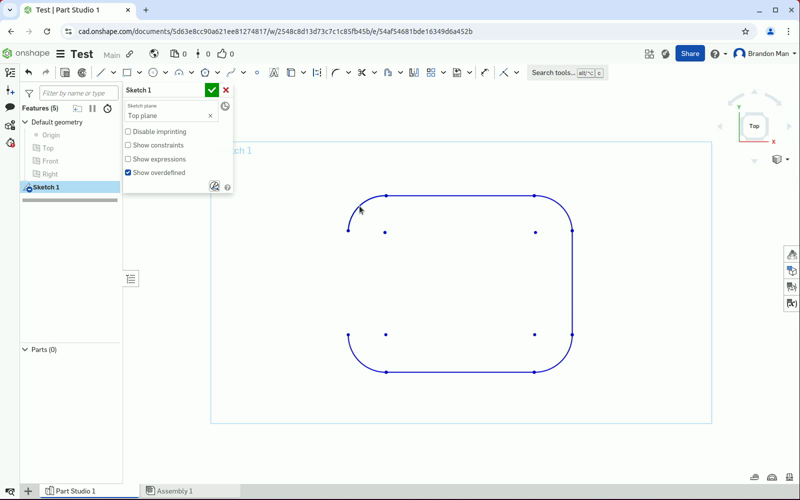
key(l)
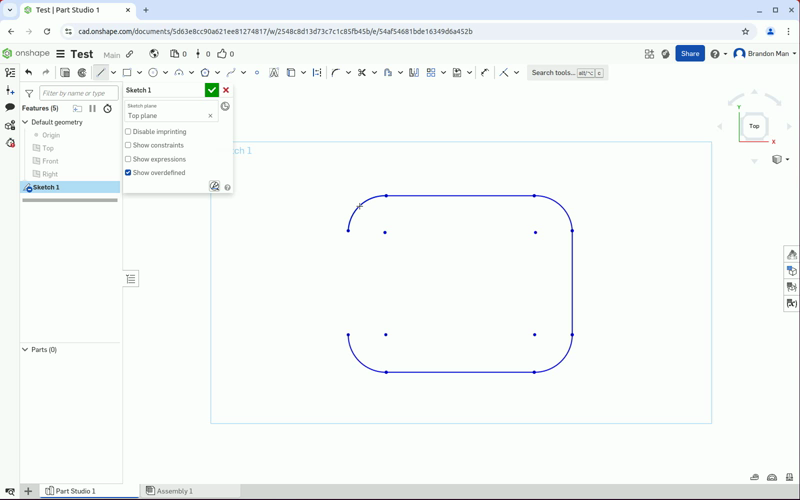
mouse_move(348, 230)
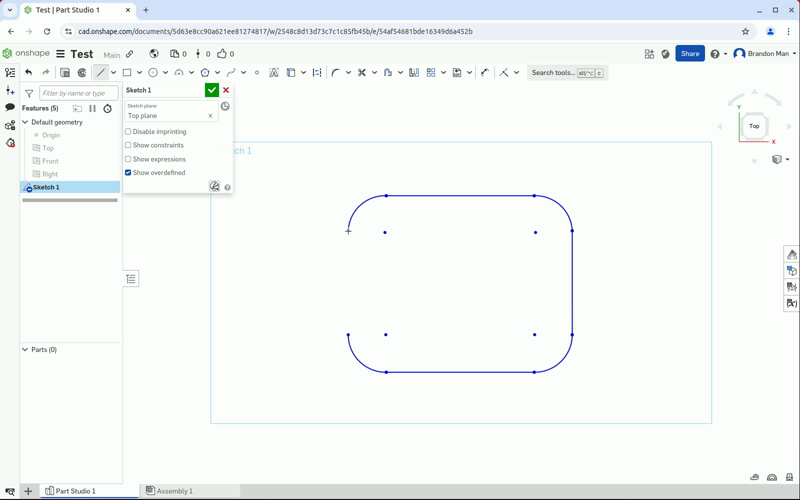
click(348, 230)
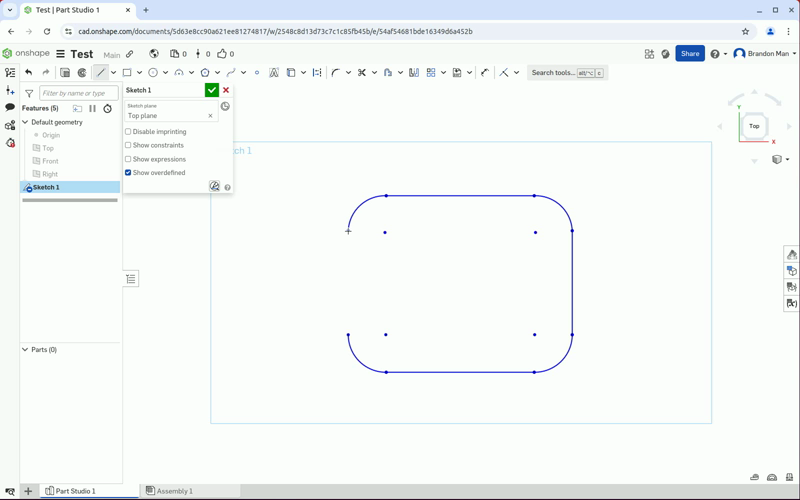
key_down(shift)
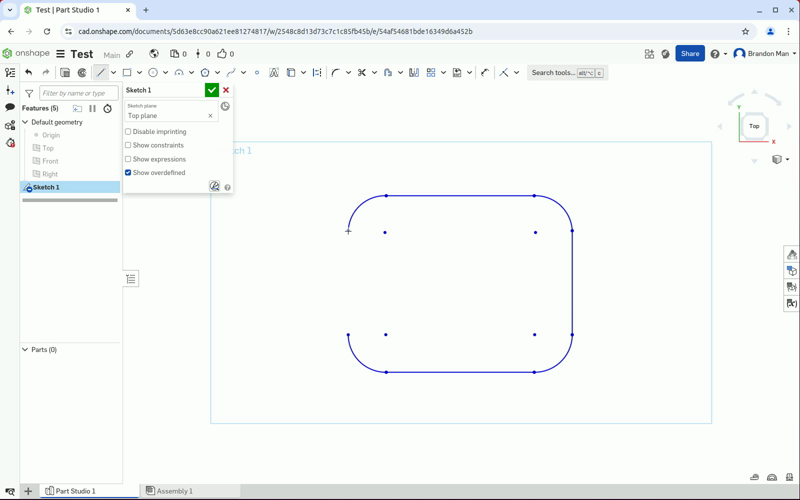
mouse_move(348, 334)
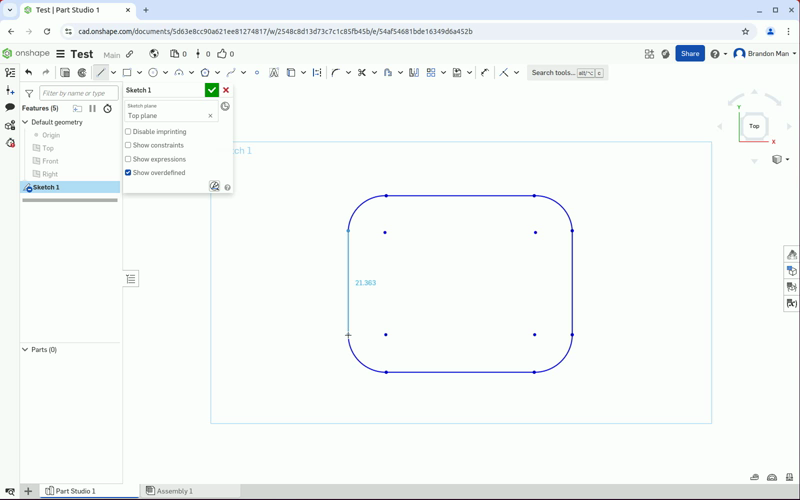
key_up(shift)
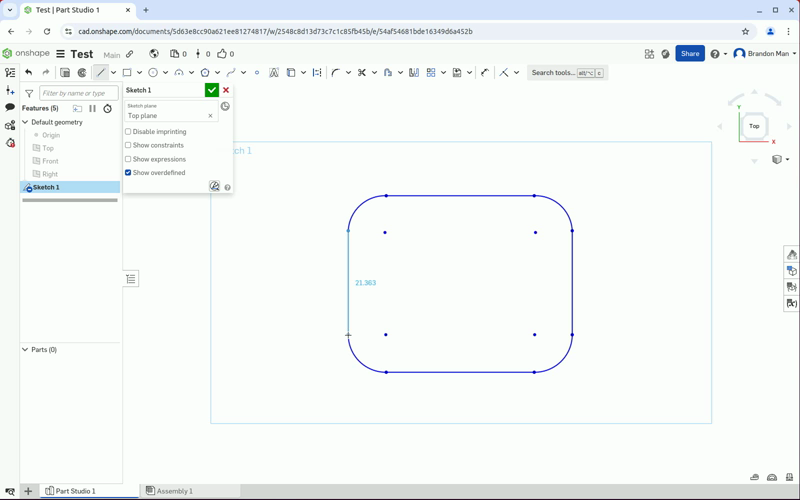
click(348, 334)
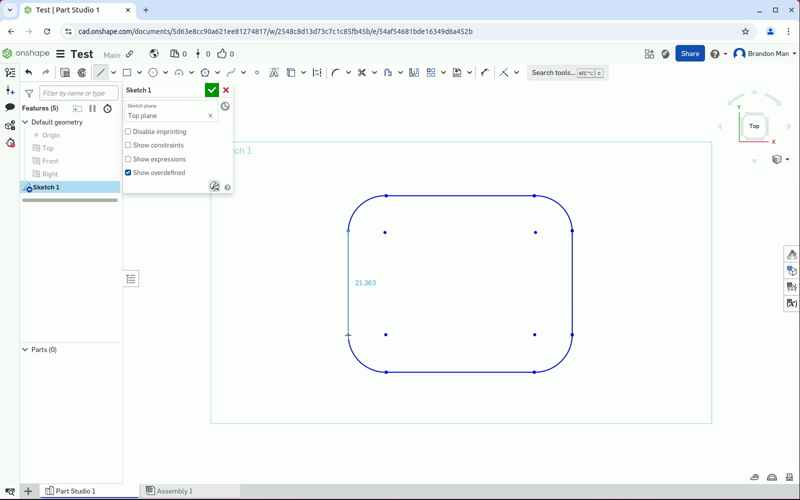
key(esc)
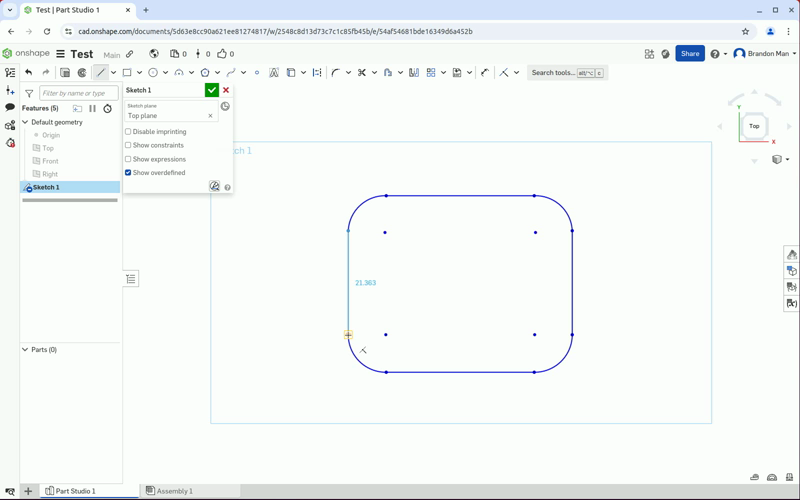
mouse_move(523, 230)
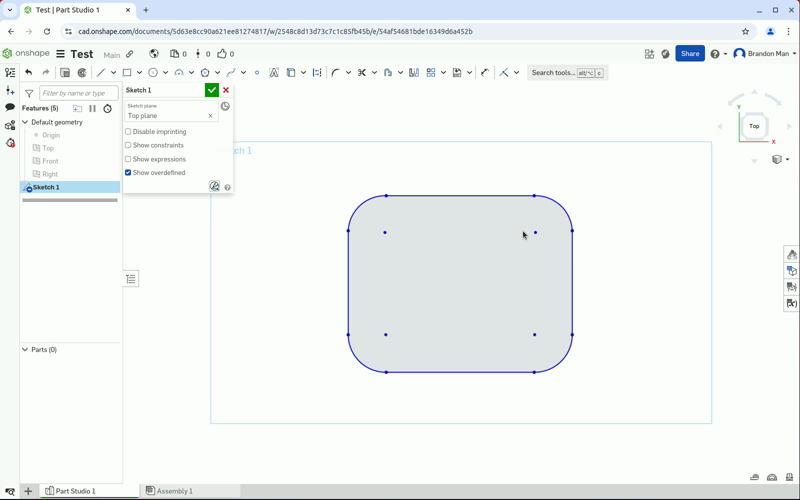
click(523, 230)
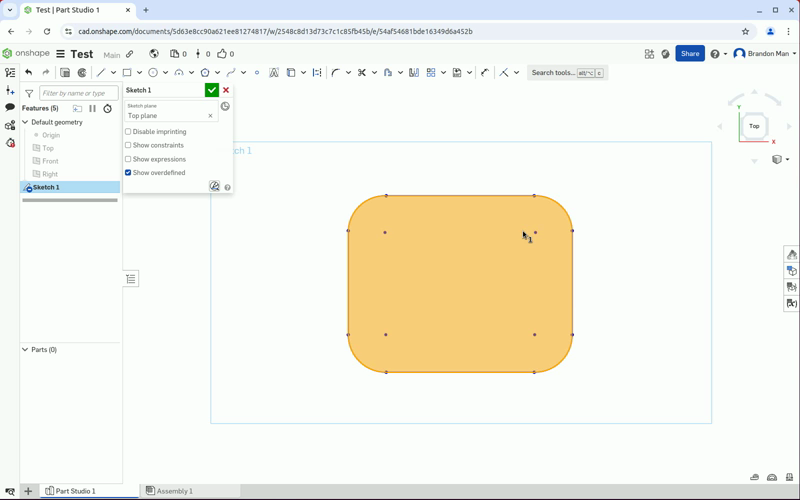
mouse_move(73, 352)
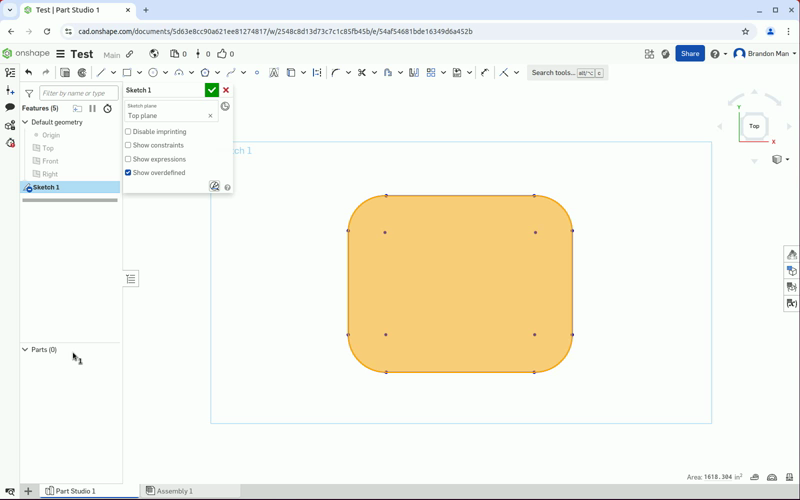
key(shift+y)
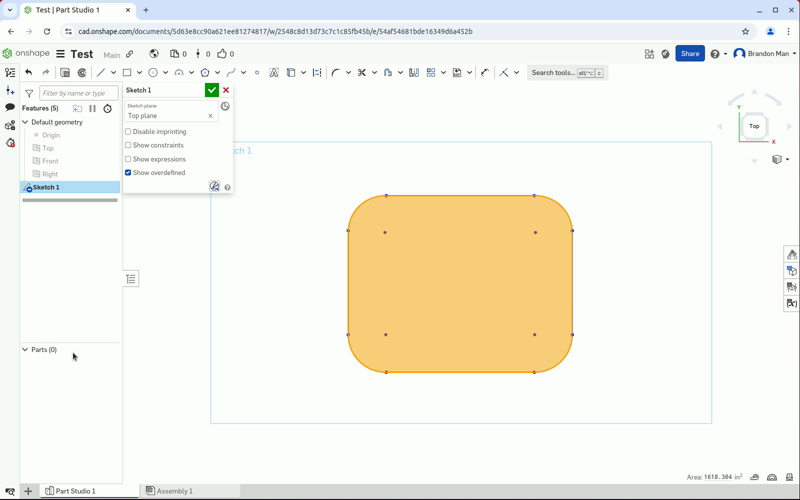
key(shift+e)
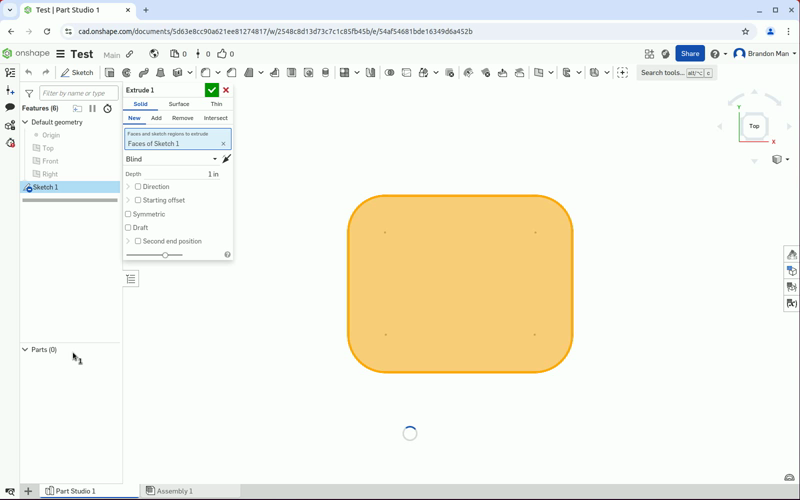
mouse_move(143, 106)
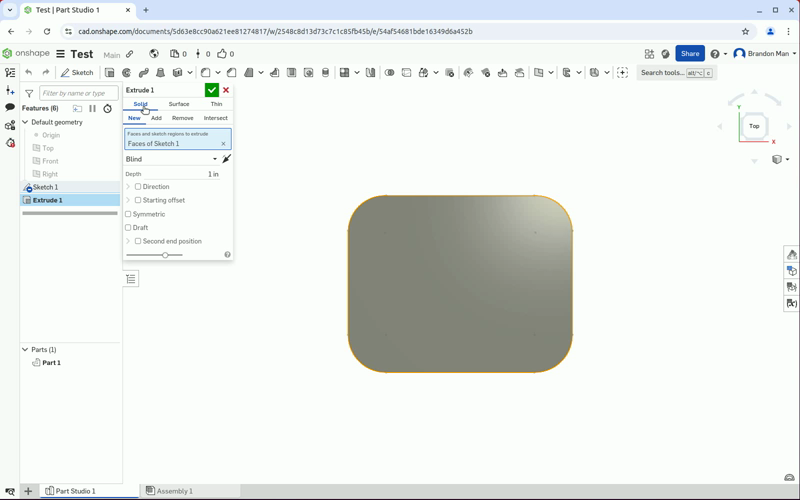
click(143, 106)
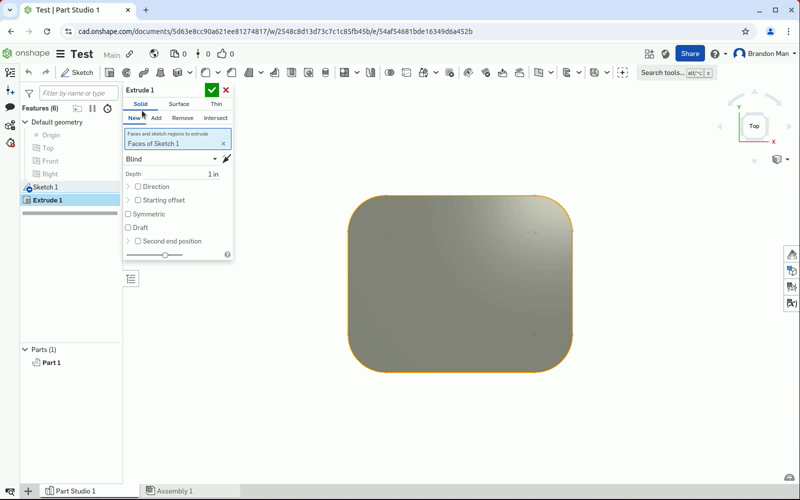
mouse_move(137, 120)
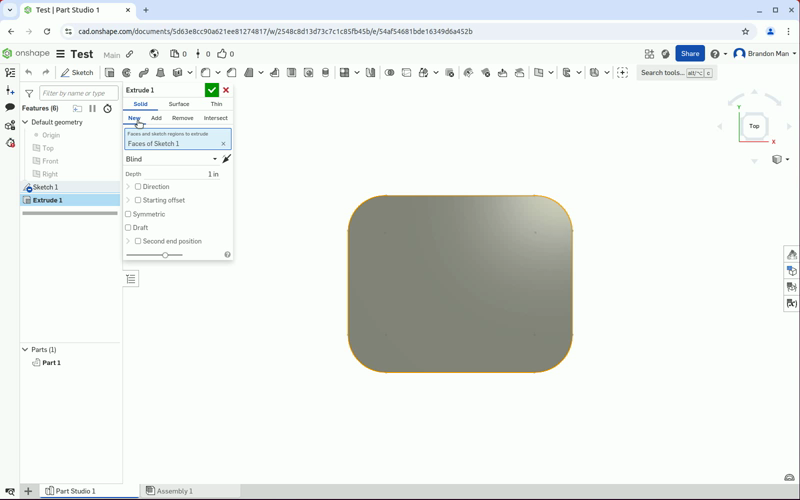
click(137, 120)
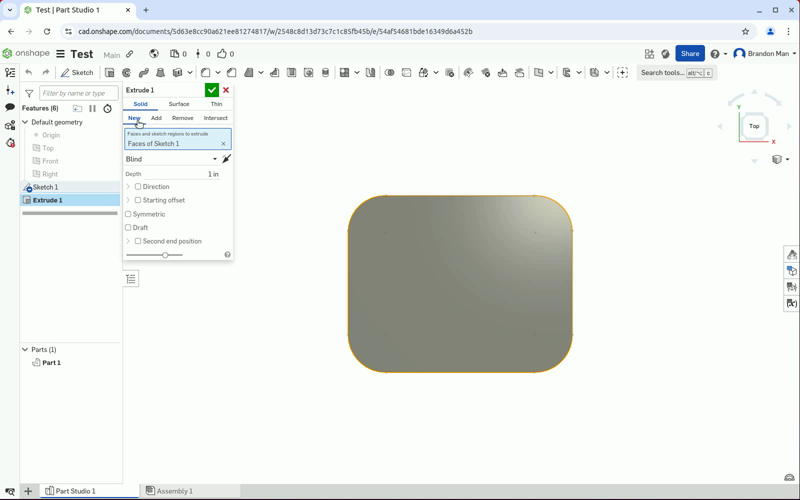
key(tab, 4)
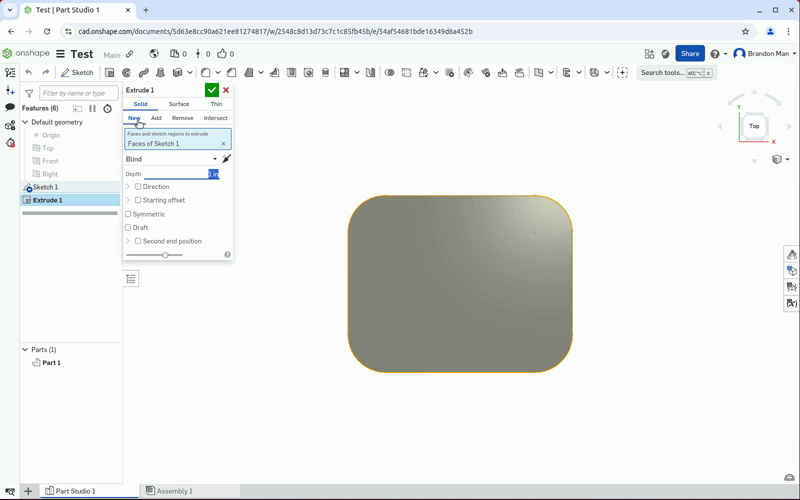
text(9.869)
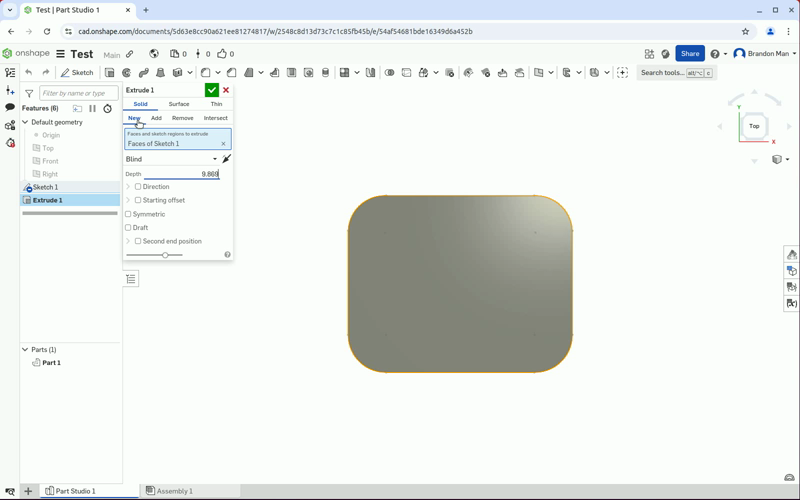
key(enter)
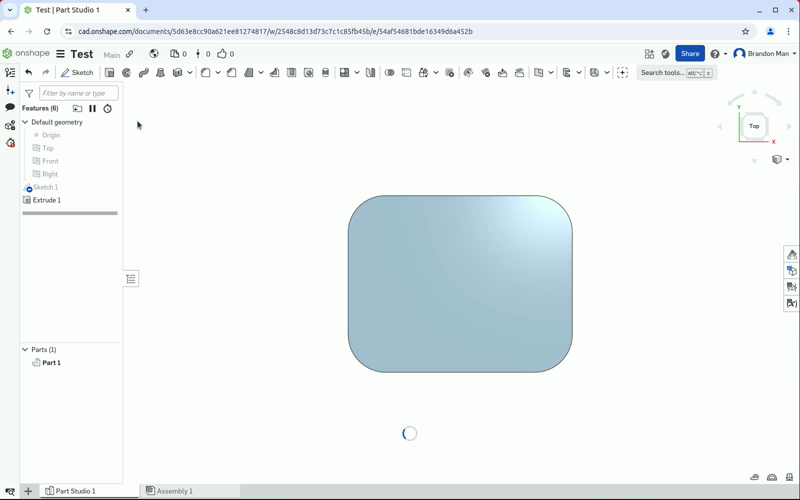
key(shift+h)
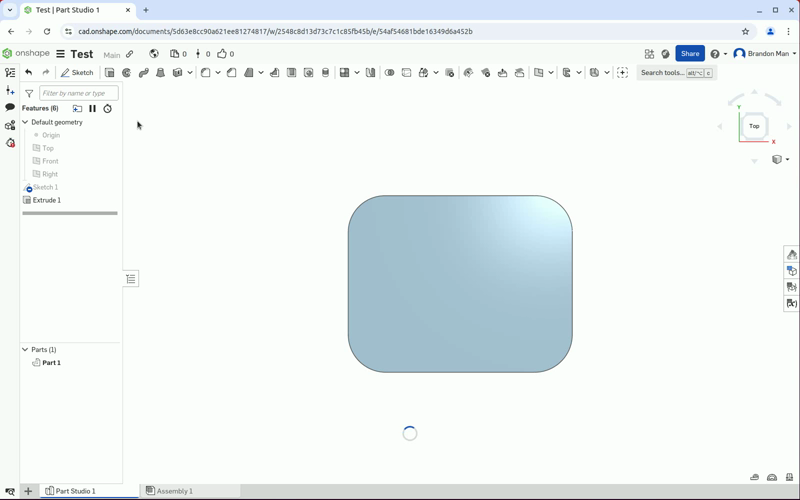
key(shift+h)
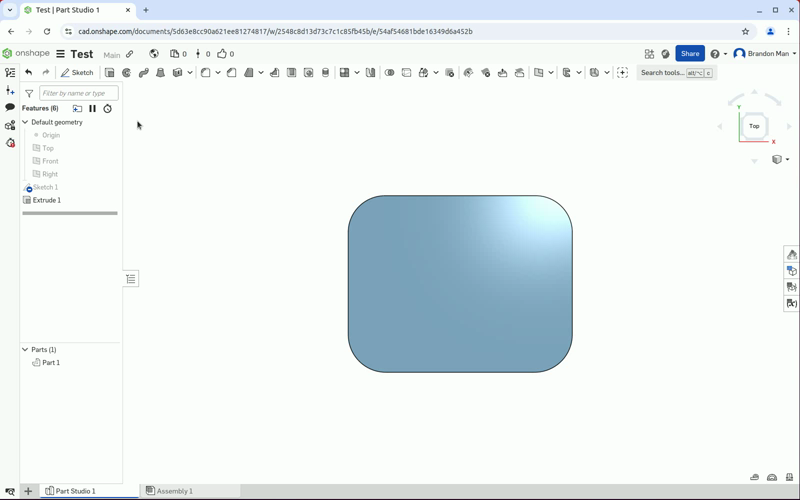
mouse_move(73, 189)
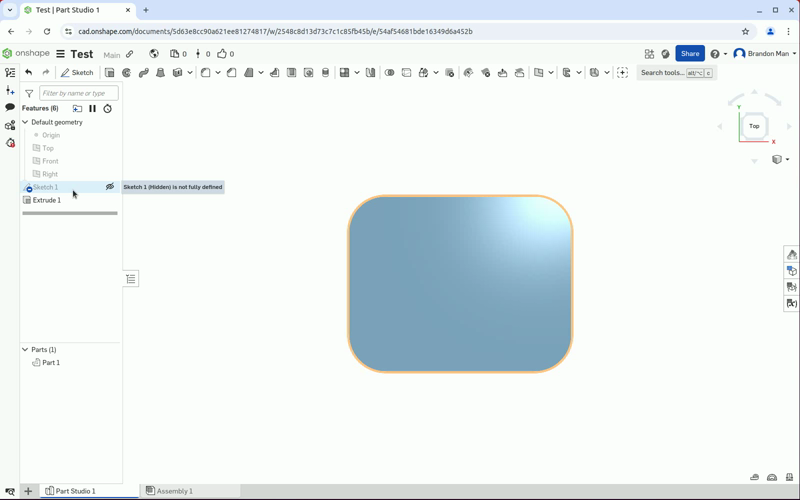
click(73, 189)
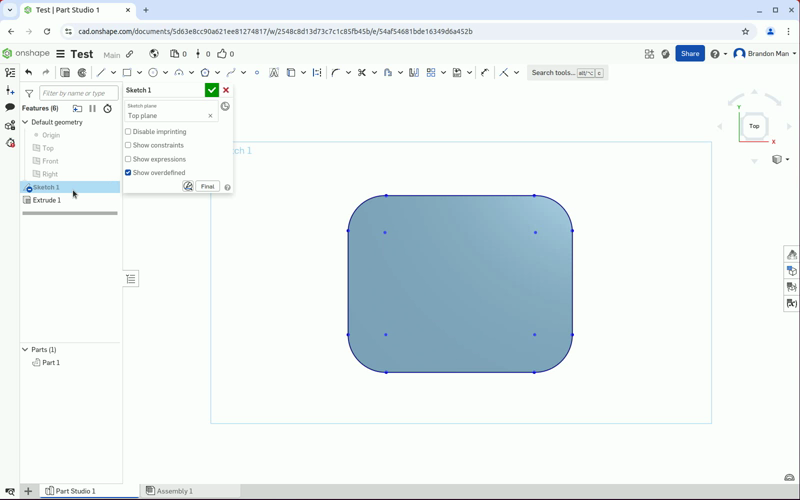
mouse_move(229, 92)
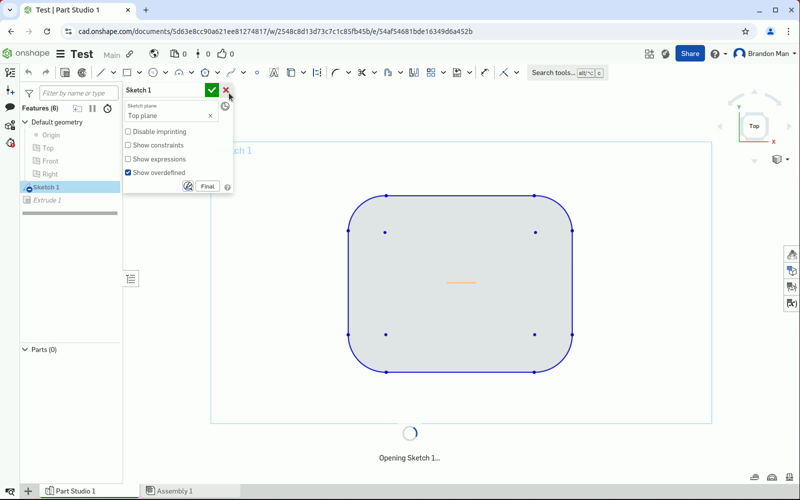
click(229, 92)
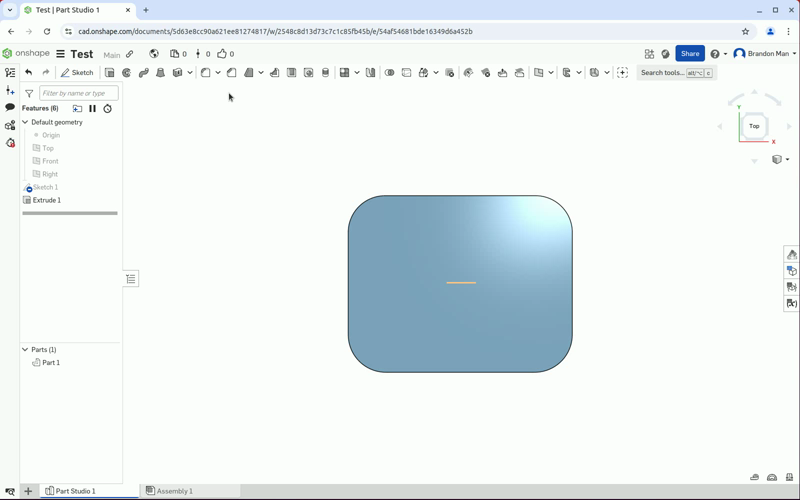
mouse_move(541, 75)
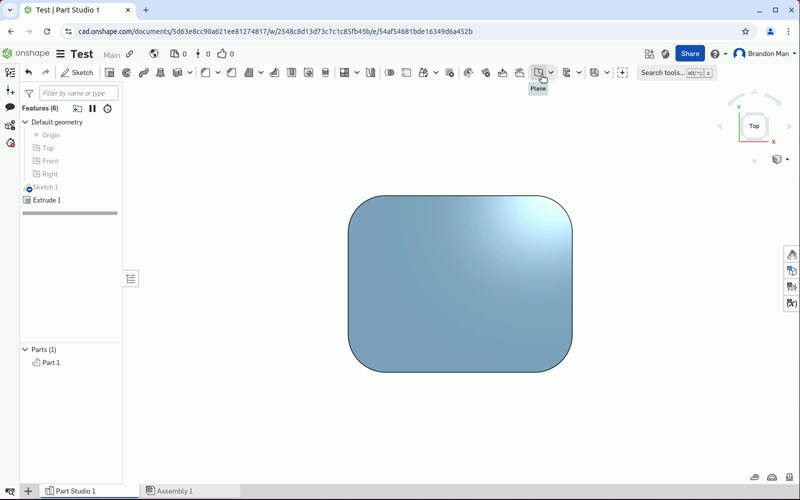
click(541, 75)
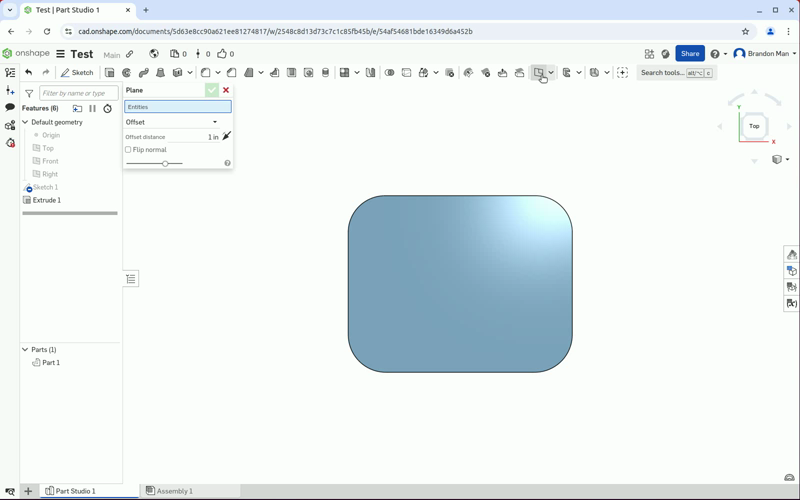
mouse_move(73, 150)
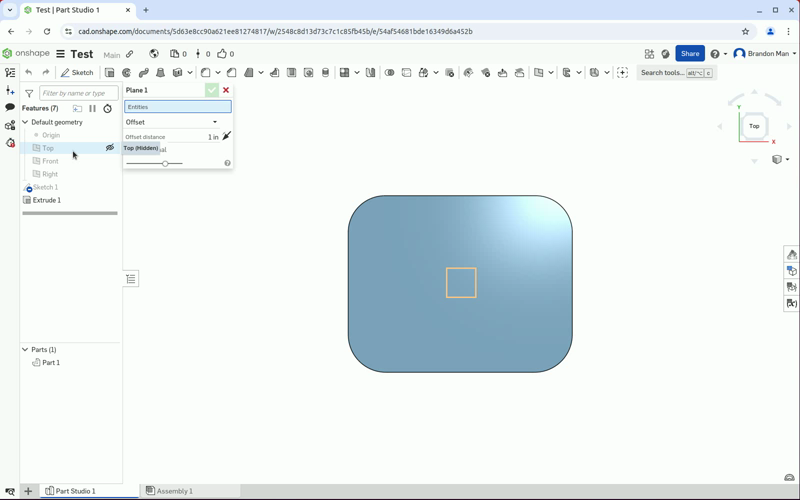
click(73, 150)
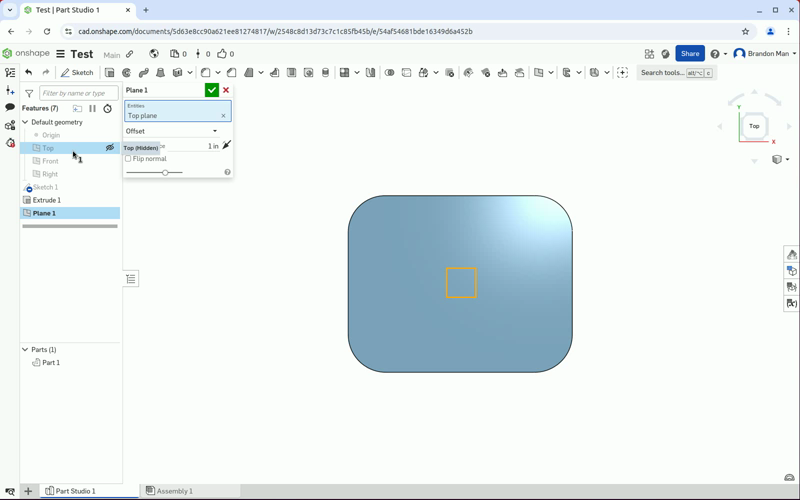
key(tab, 2)
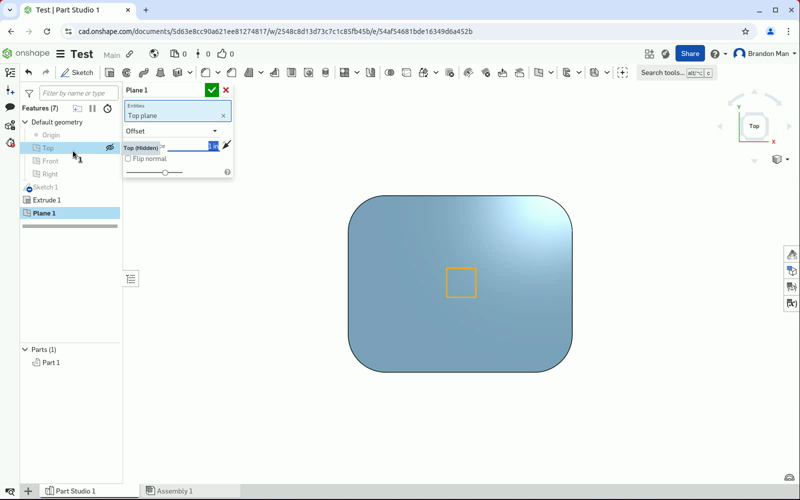
text(9.86)
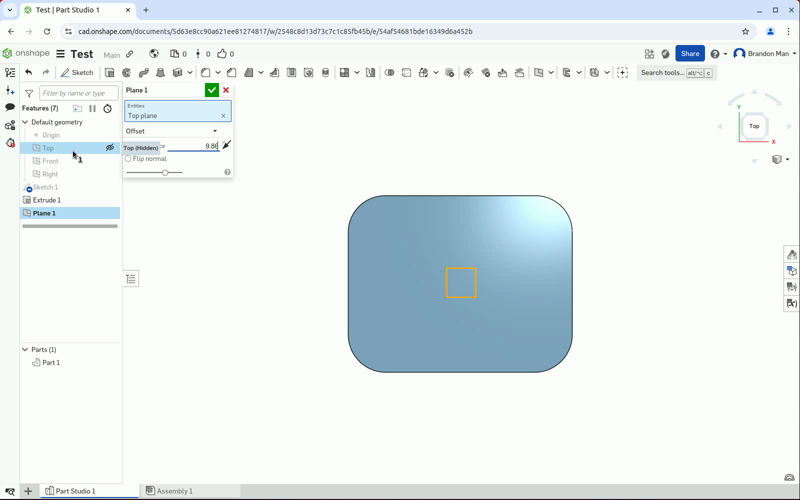
key(enter, 2)
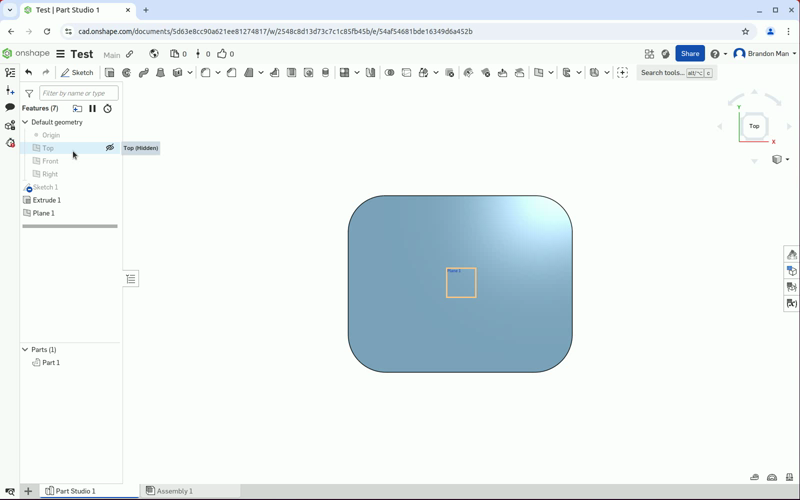
key(shift+s)
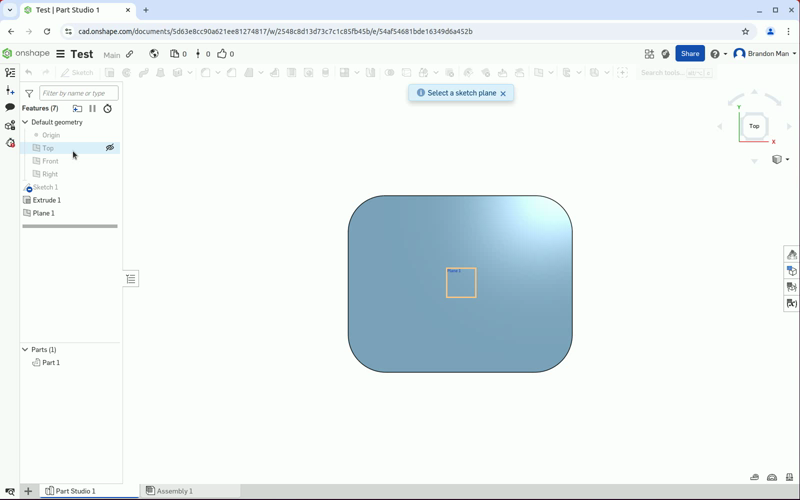
mouse_move(73, 215)
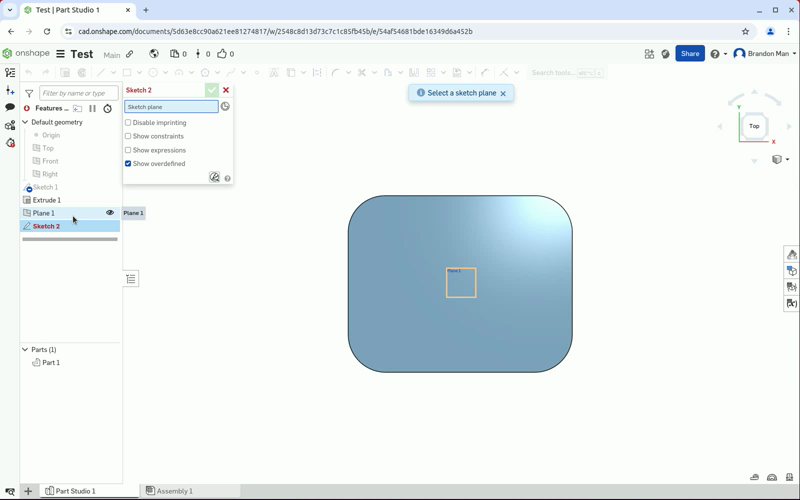
click(73, 215)
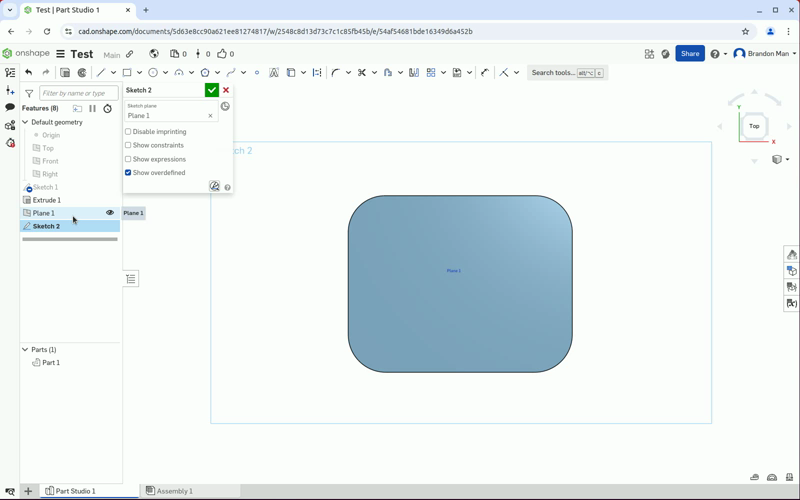
mouse_move(73, 352)
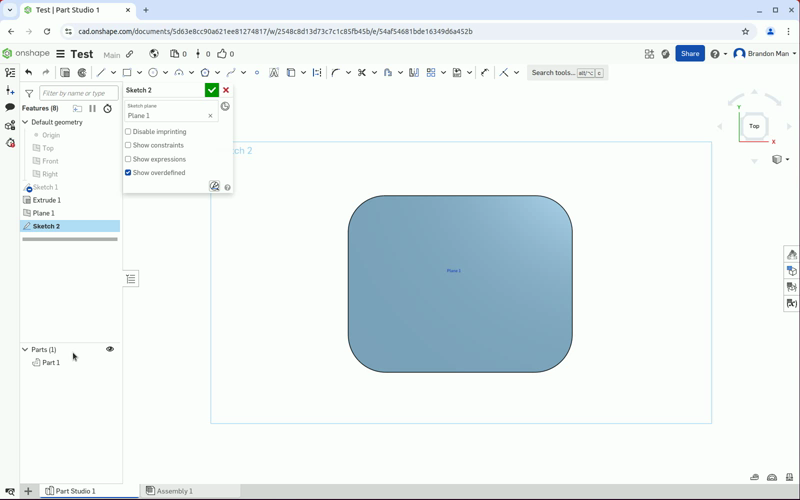
key(y)
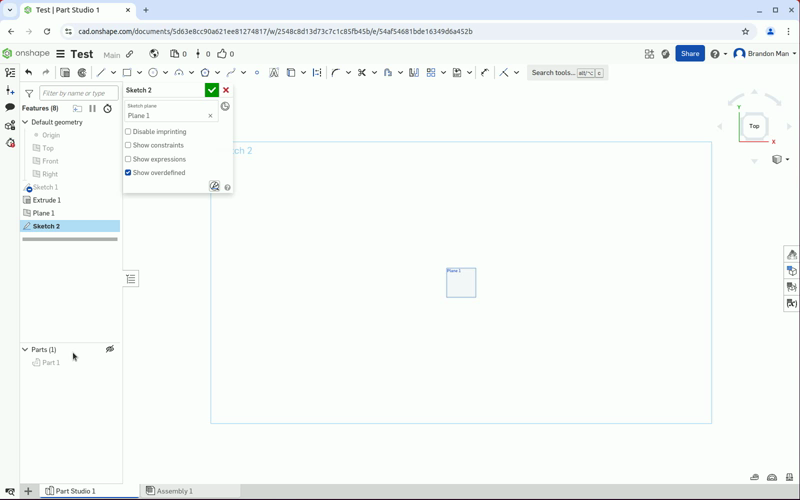
key(a)
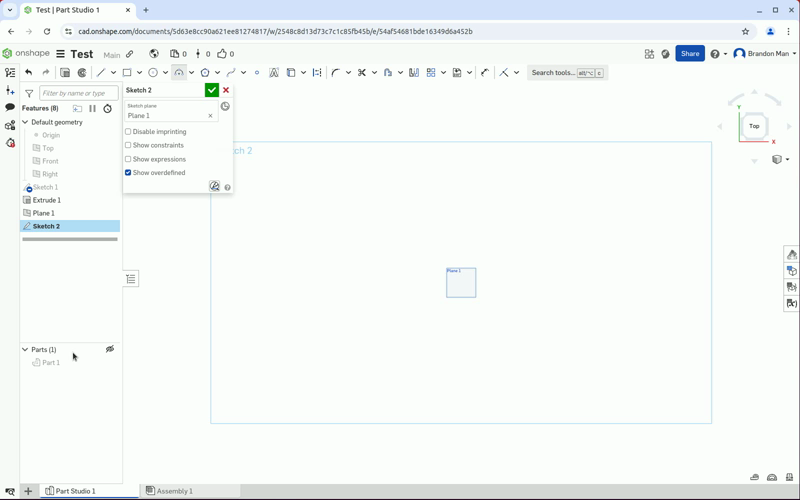
key_down(shift)
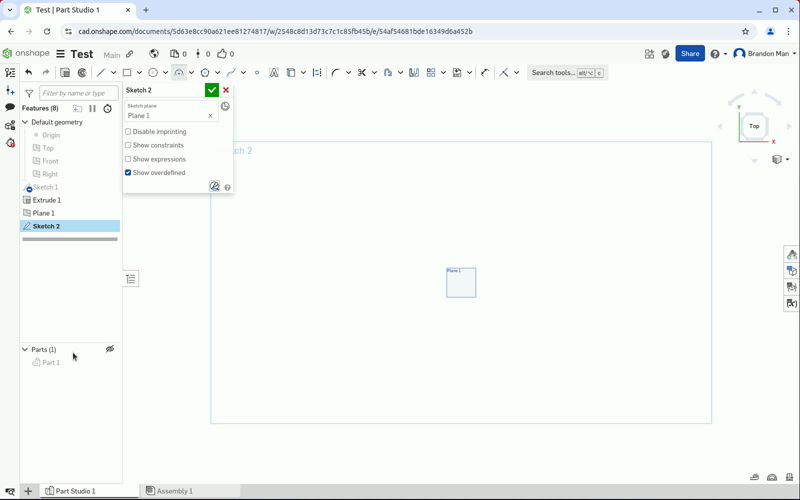
mouse_move(348, 231)
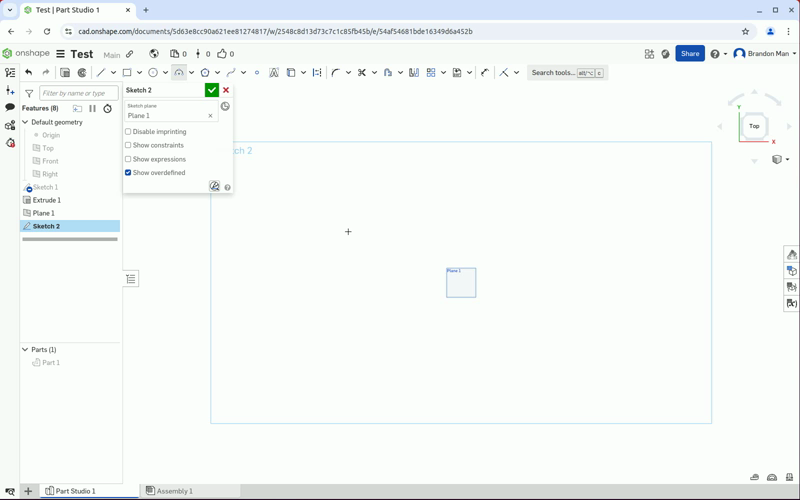
click(348, 231)
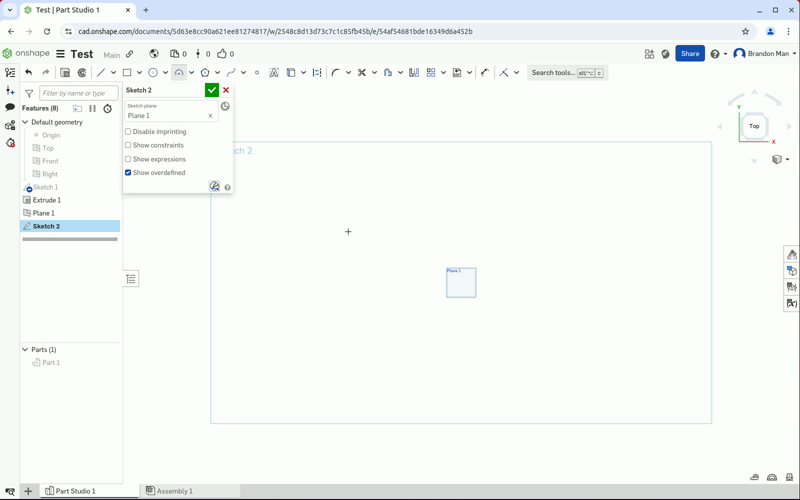
key_up(shift)
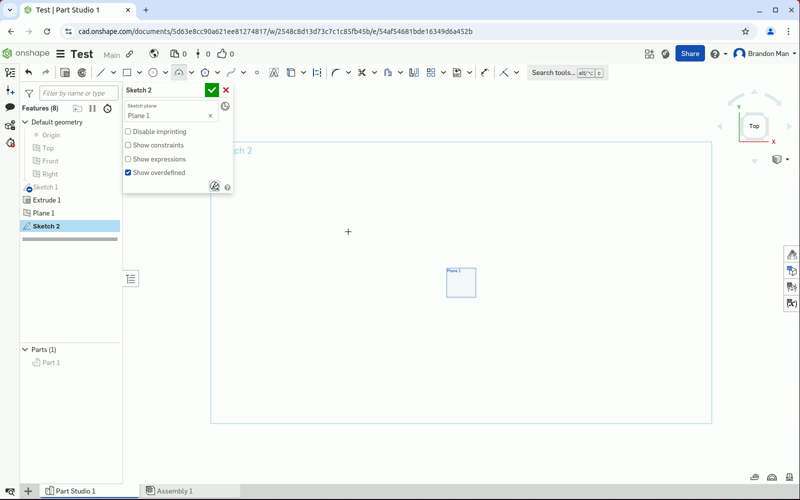
key_down(shift)
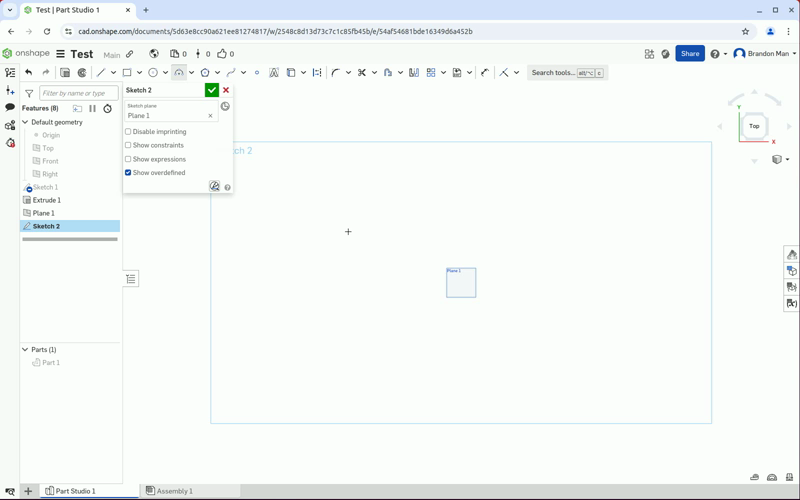
mouse_move(385, 194)
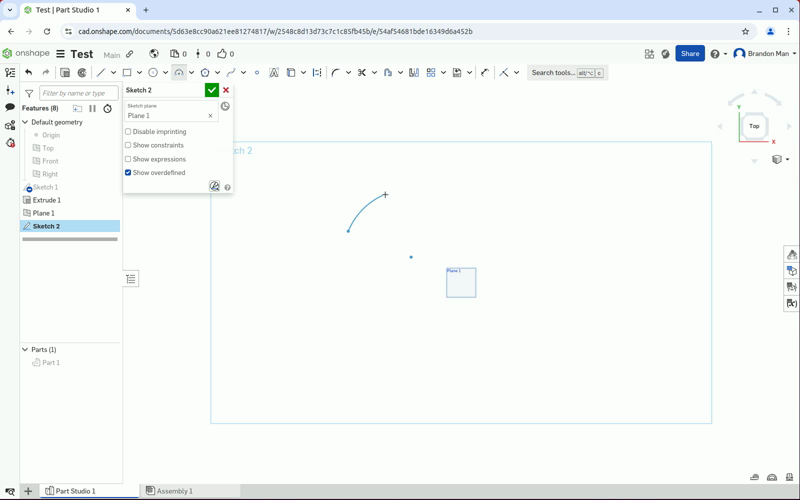
click(385, 194)
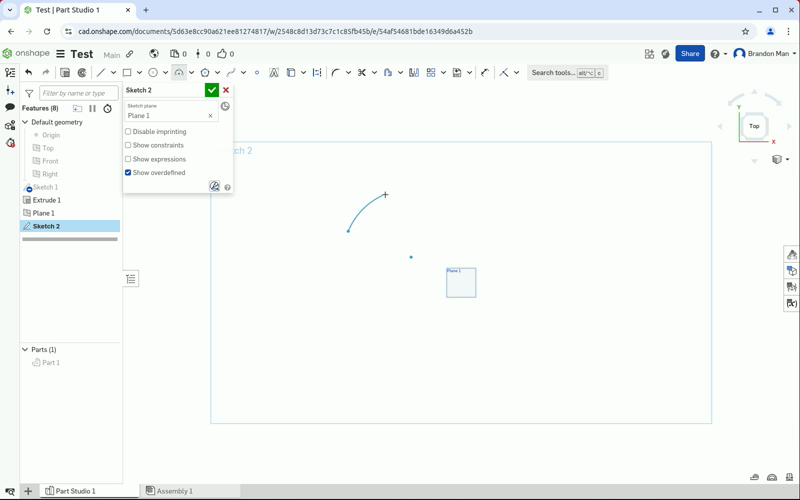
mouse_move(359, 205)
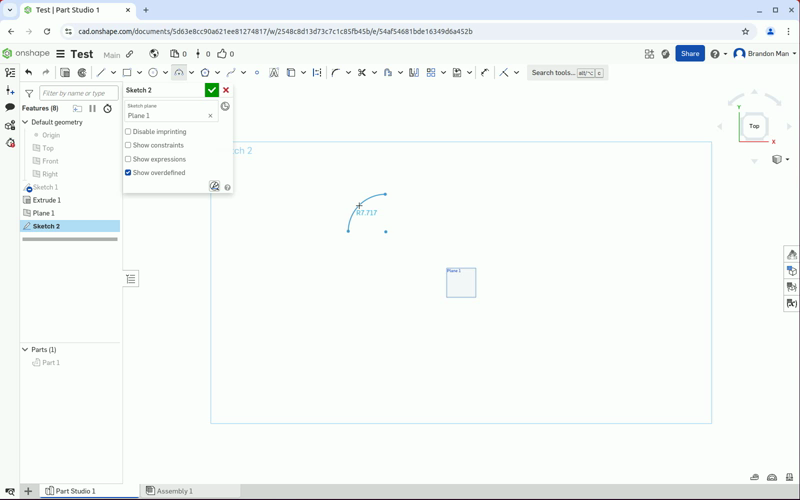
click(359, 205)
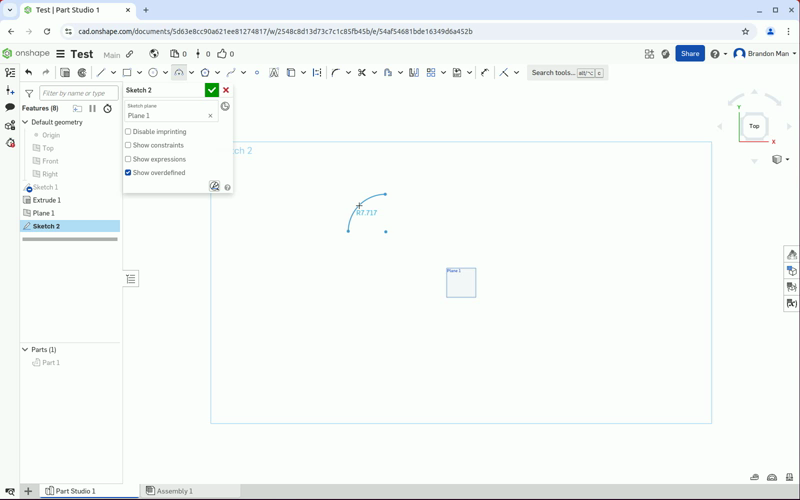
key_up(shift)
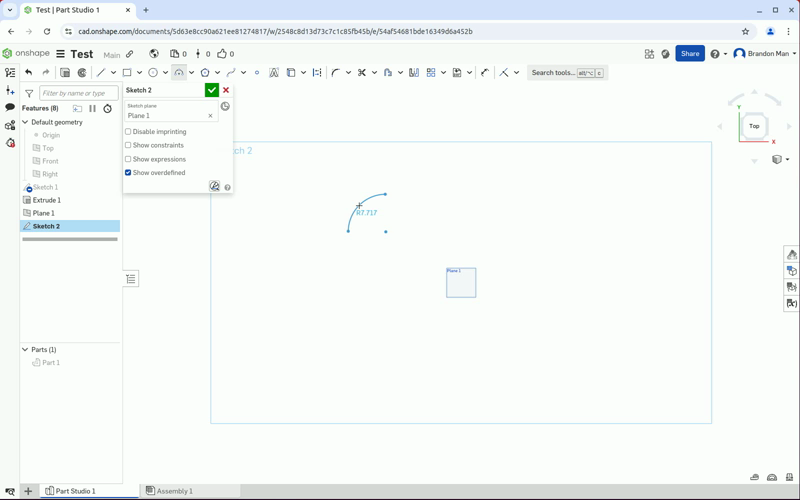
key(esc)
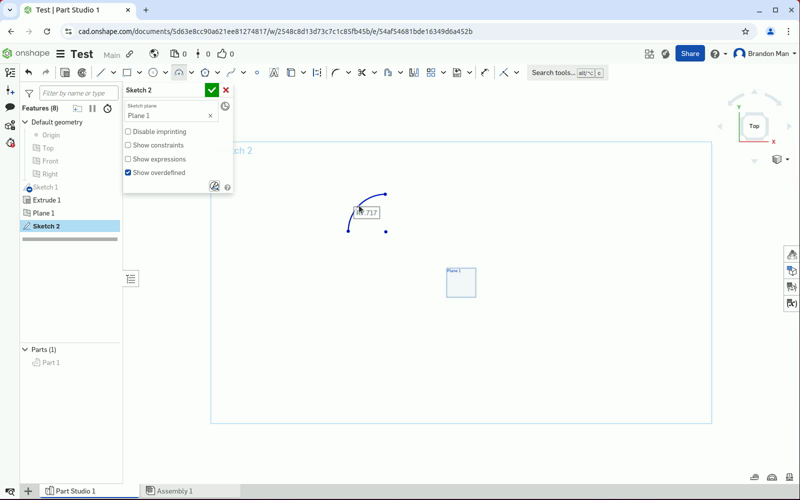
key(l)
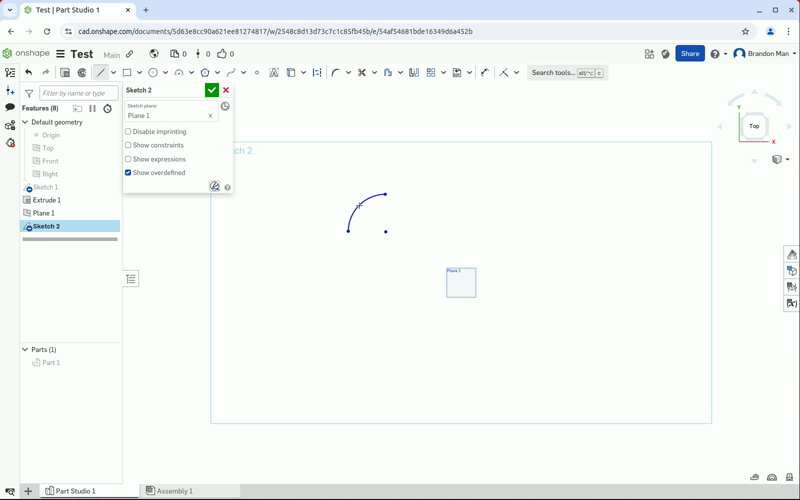
mouse_move(385, 194)
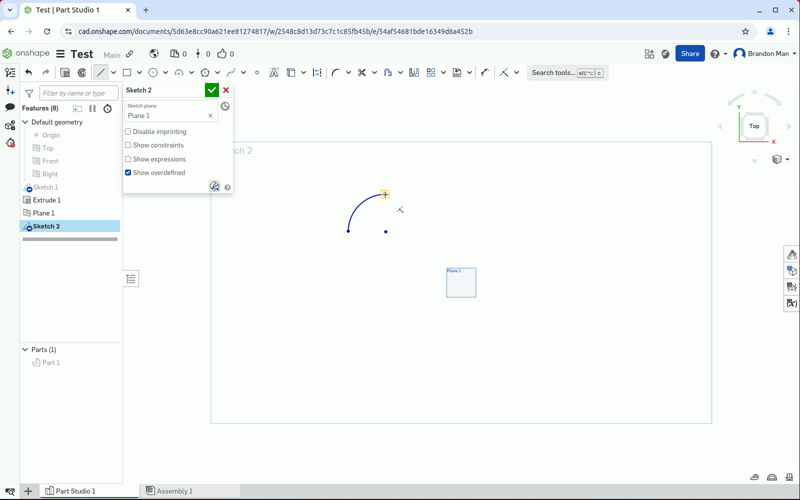
click(385, 194)
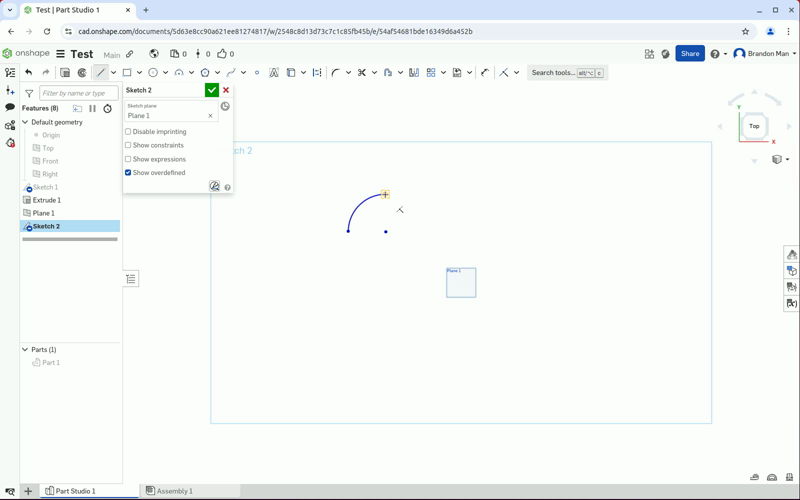
key_down(shift)
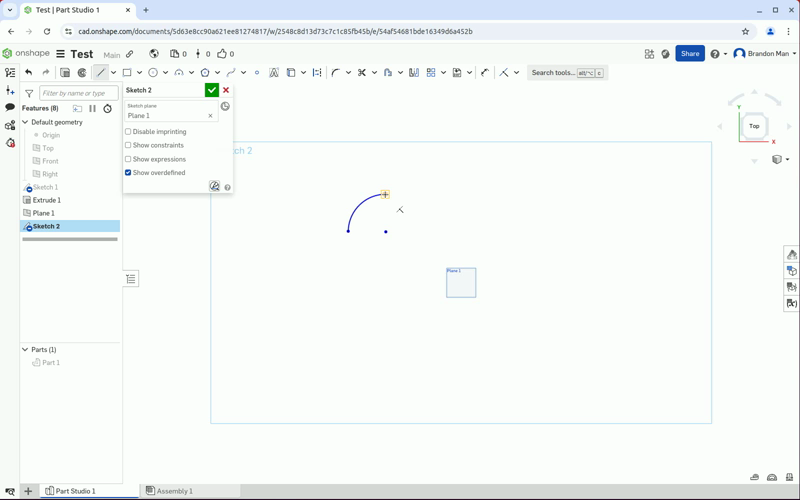
mouse_move(507, 194)
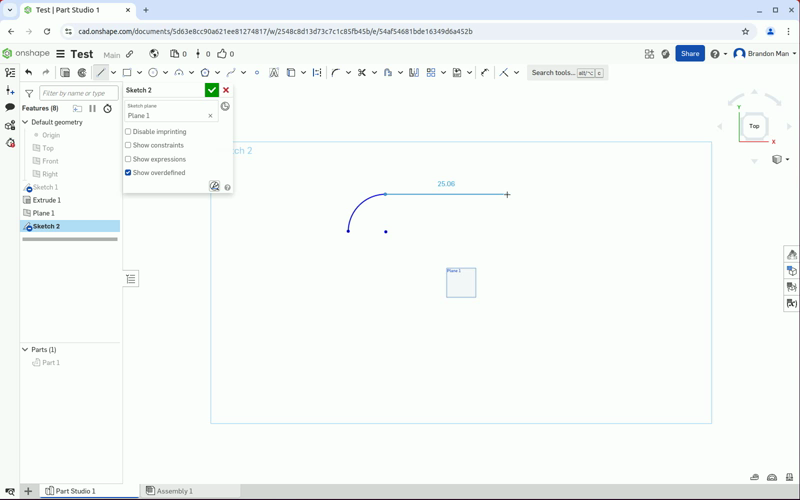
click(507, 194)
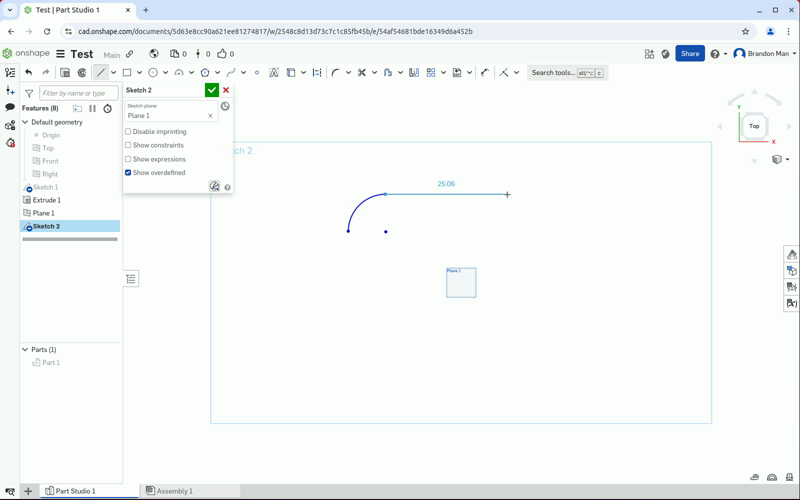
key_up(shift)
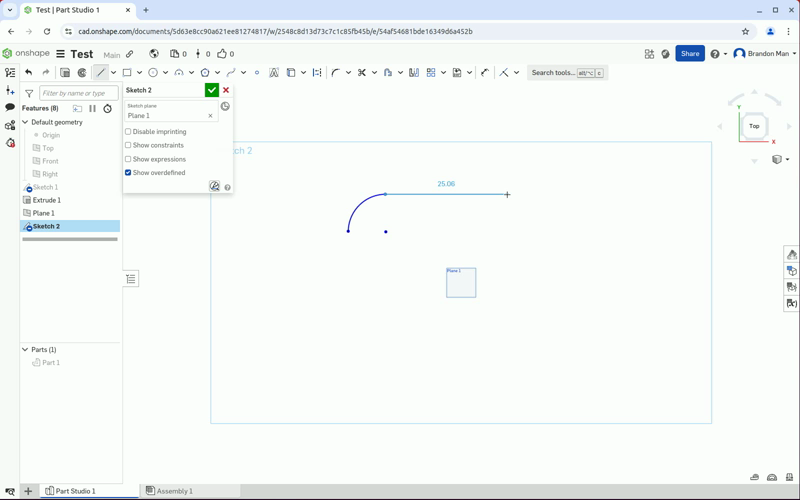
key_down(shift)
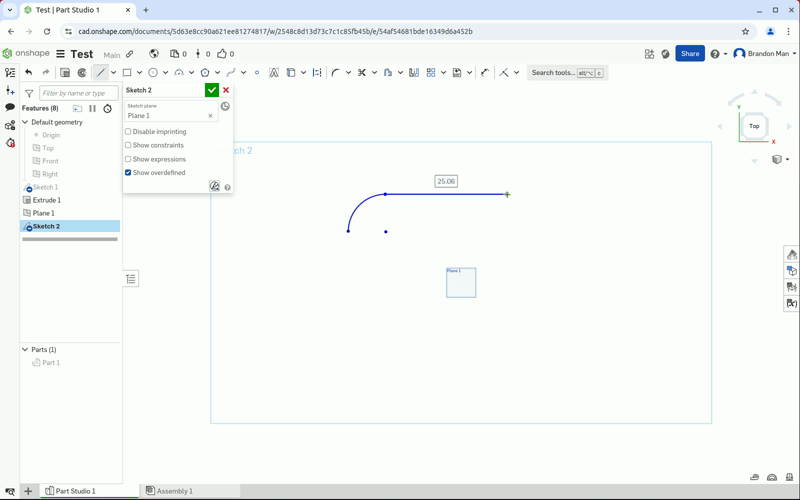
mouse_move(537, 194)
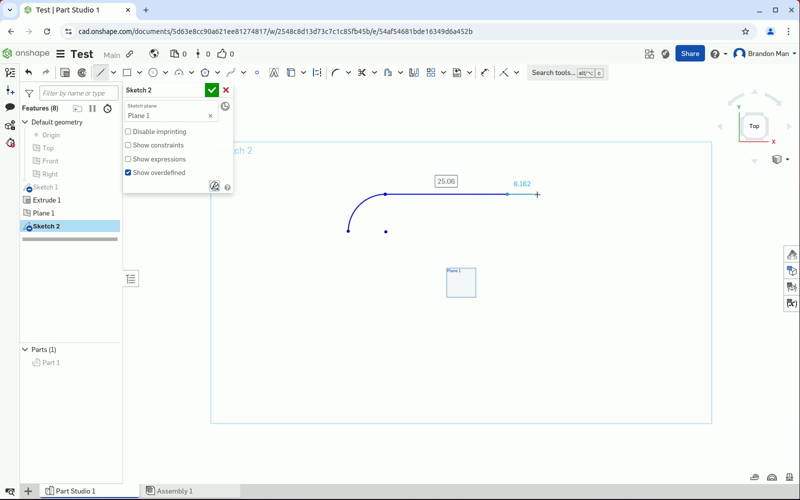
mouse_move(507, 184)
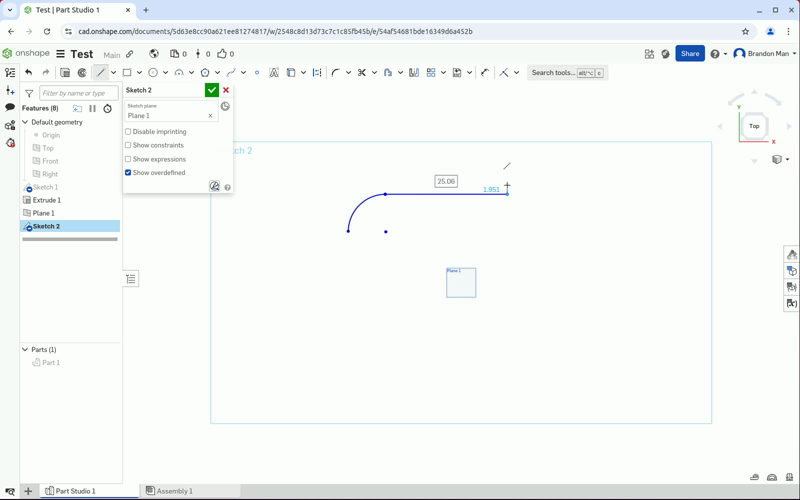
click(507, 184)
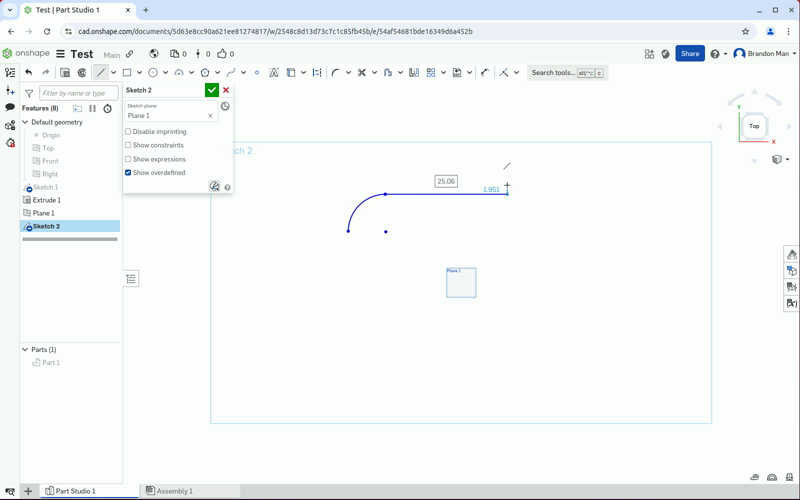
key_up(shift)
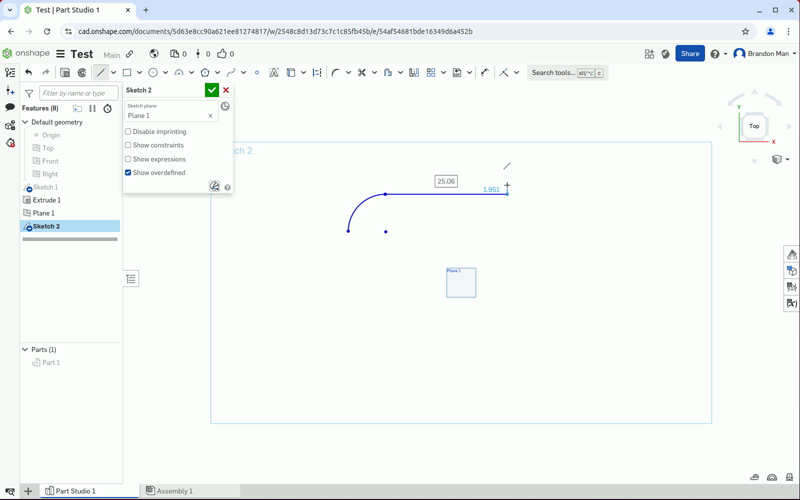
key(esc)
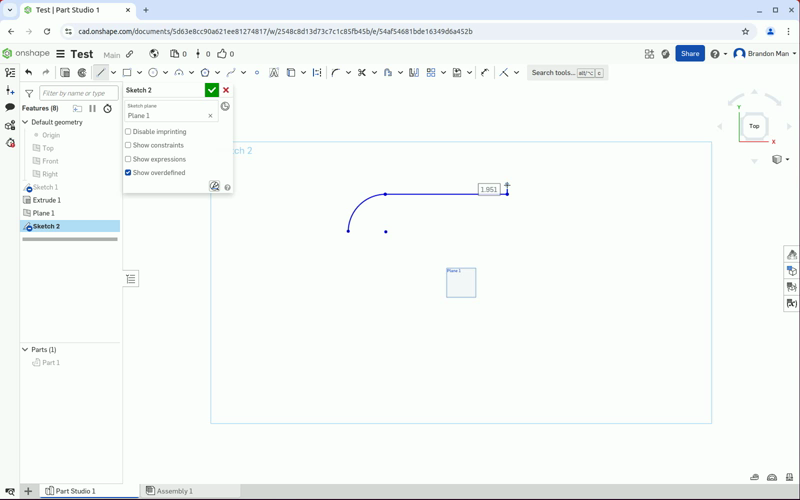
key(a)
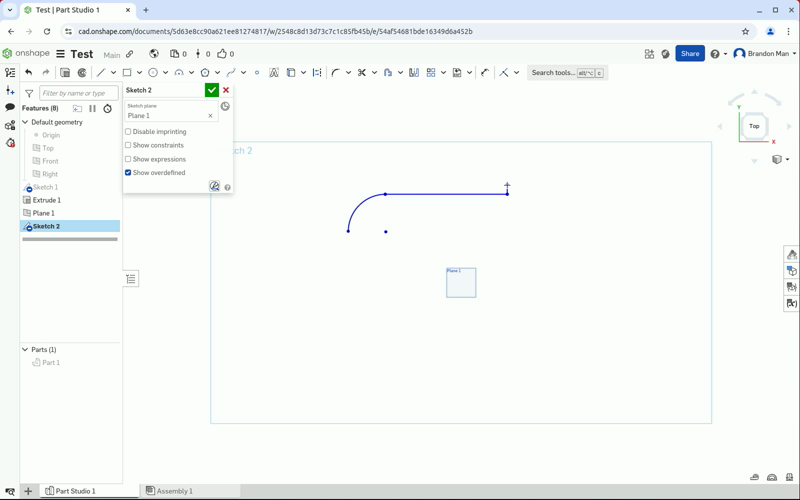
mouse_move(507, 184)
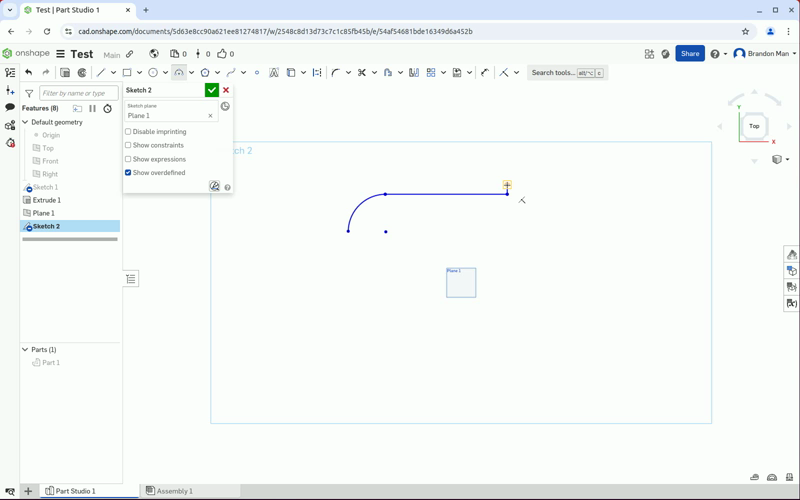
click(507, 184)
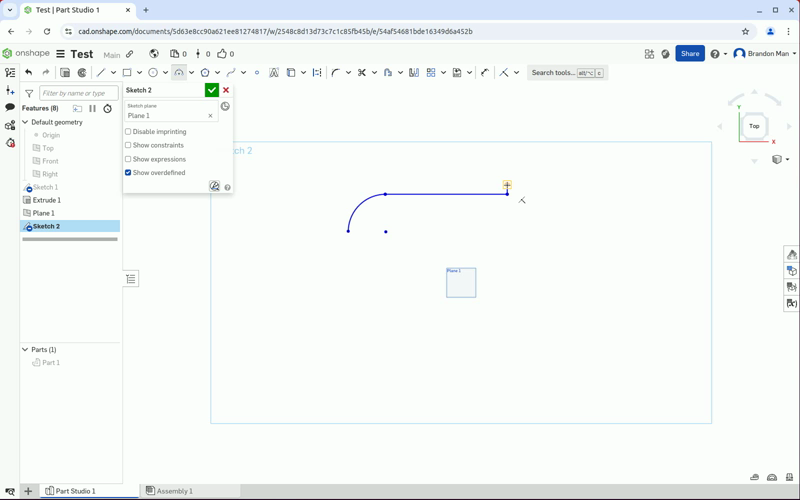
key_down(shift)
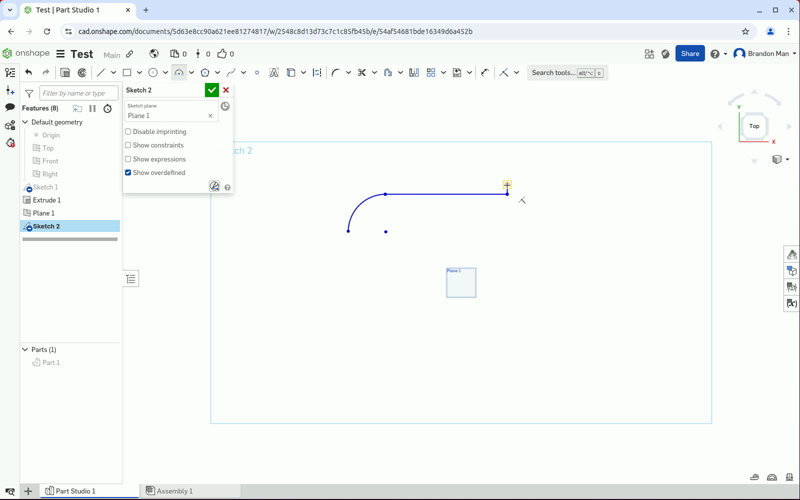
mouse_move(502, 181)
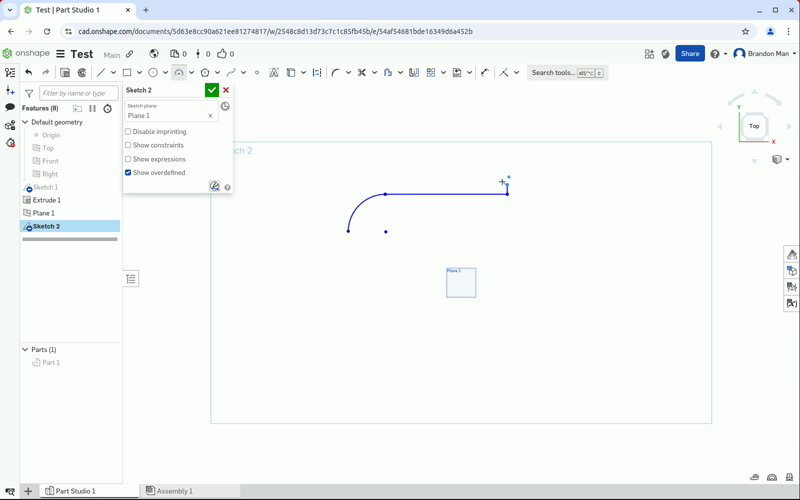
scroll(6)
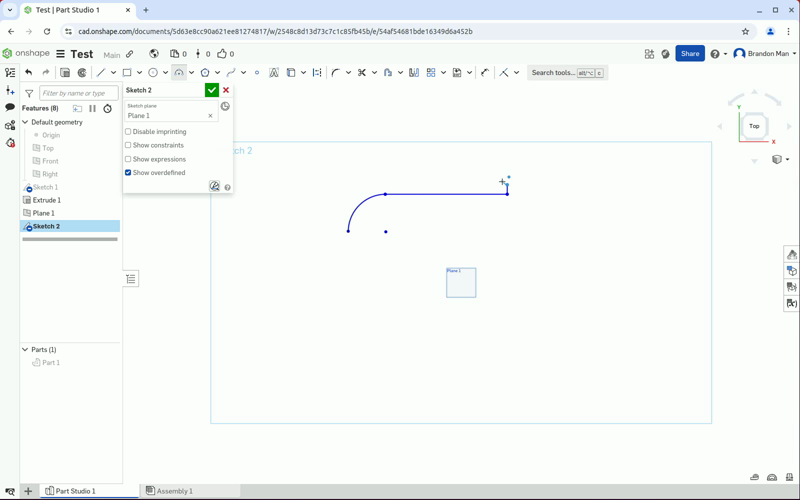
scroll(6)
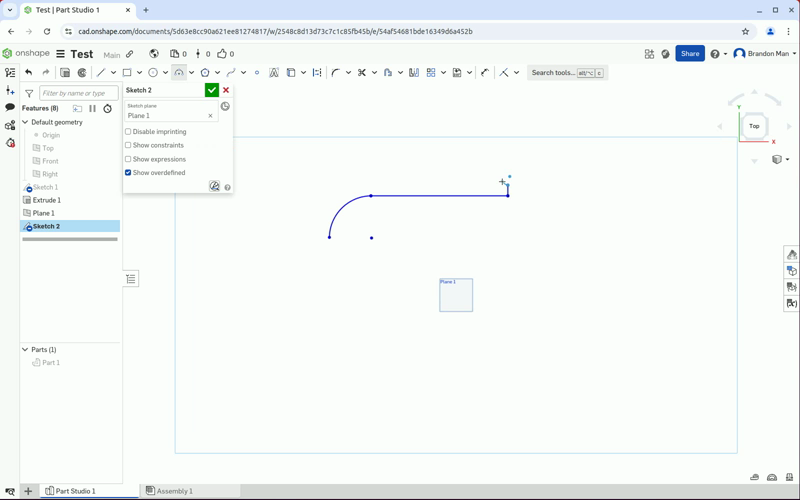
scroll(6)
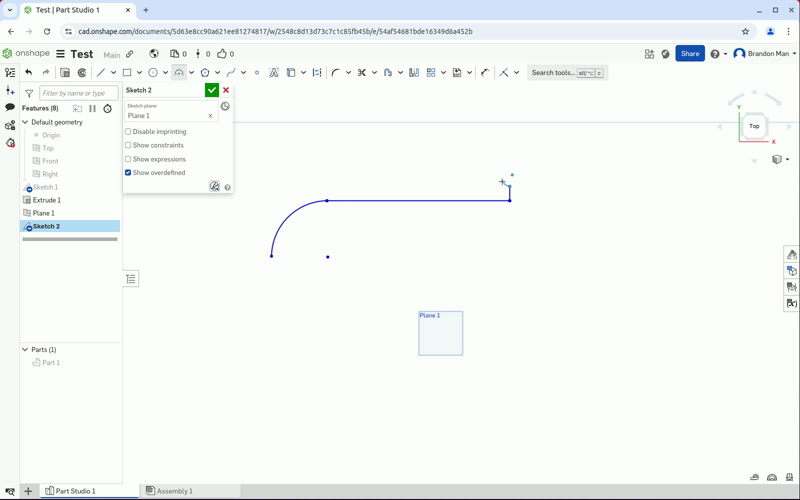
scroll(6)
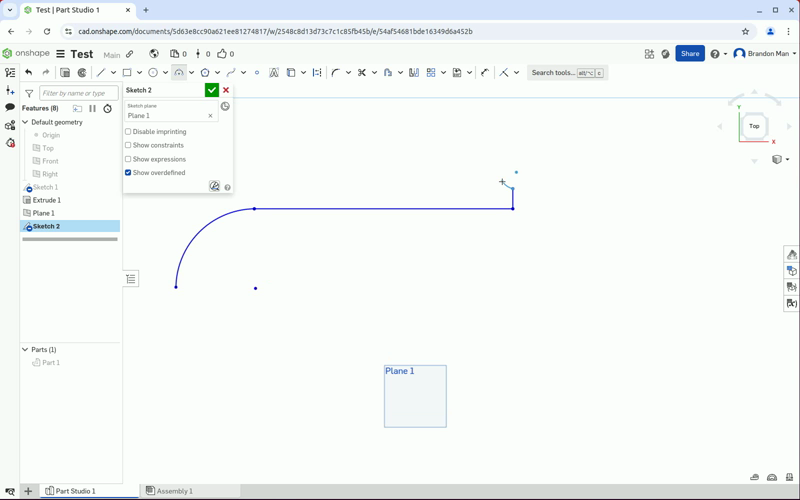
scroll(6)
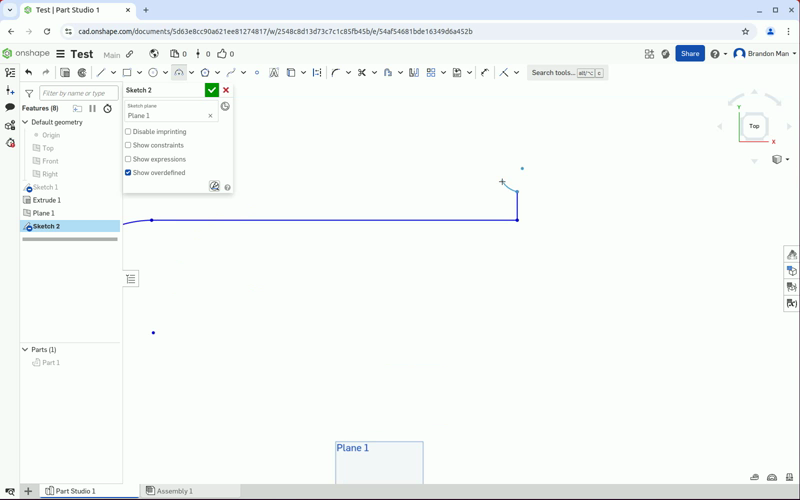
scroll(6)
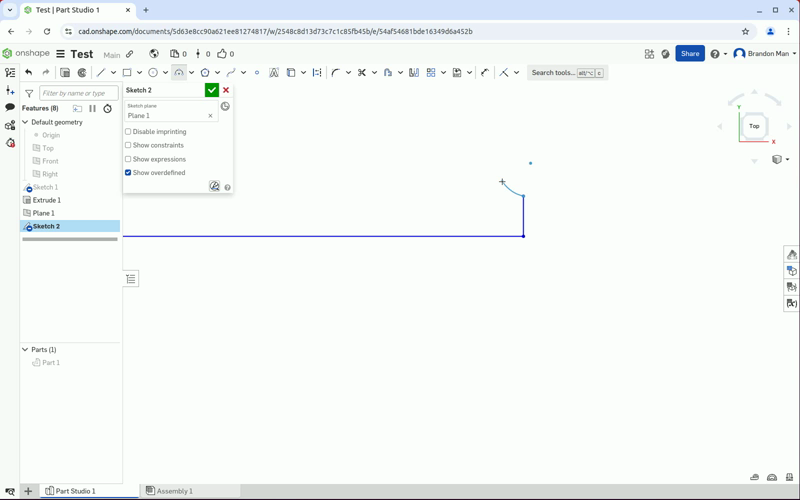
scroll(6)
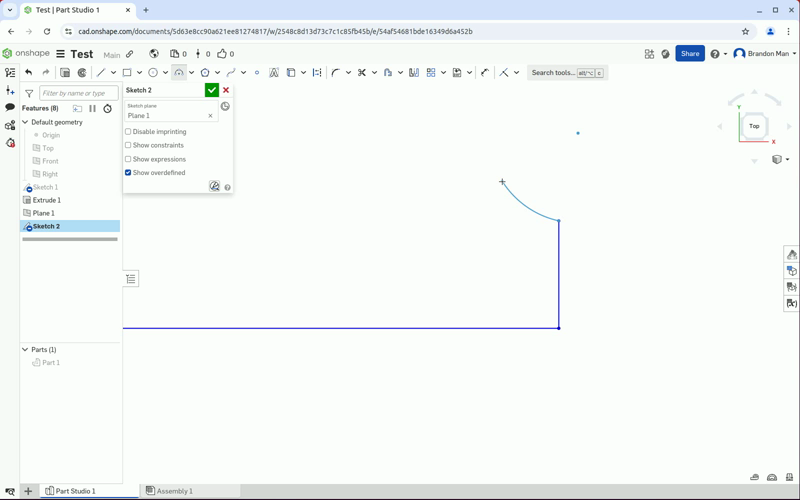
click(502, 181)
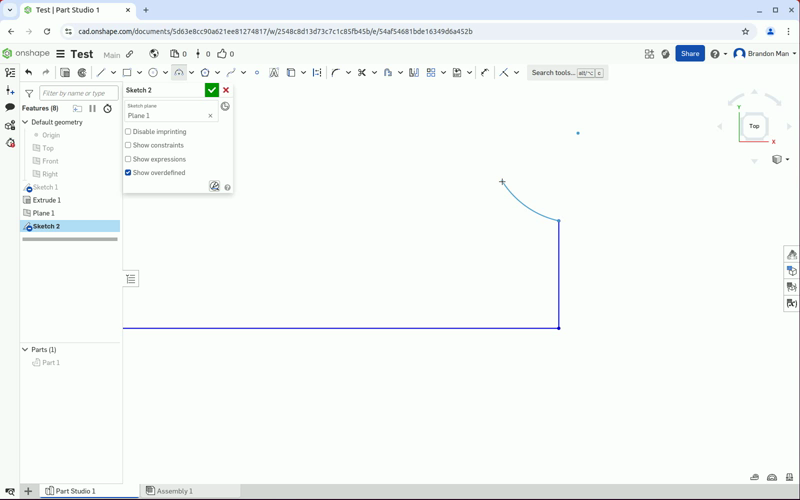
scroll(-6)
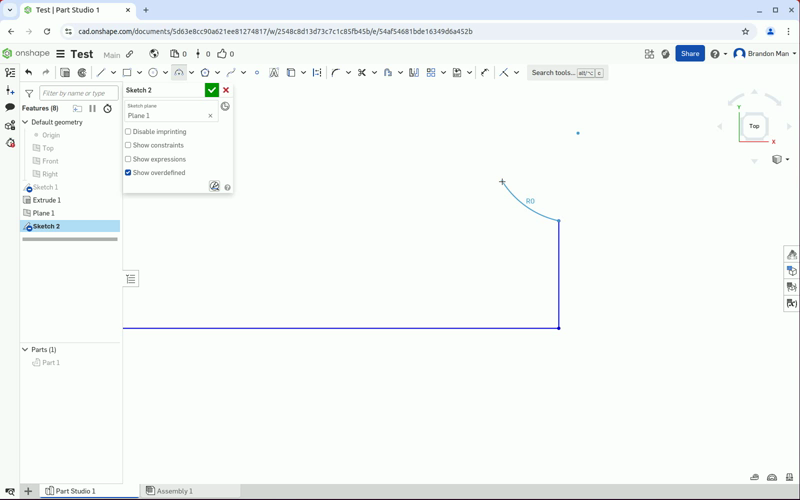
scroll(-6)
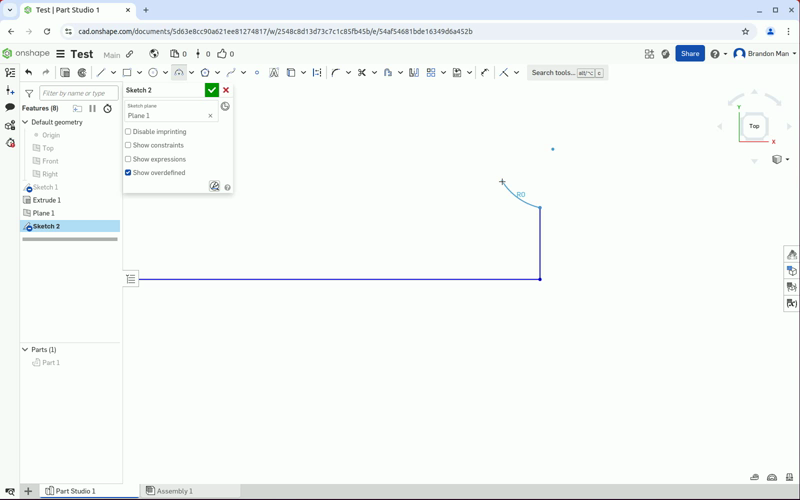
scroll(-6)
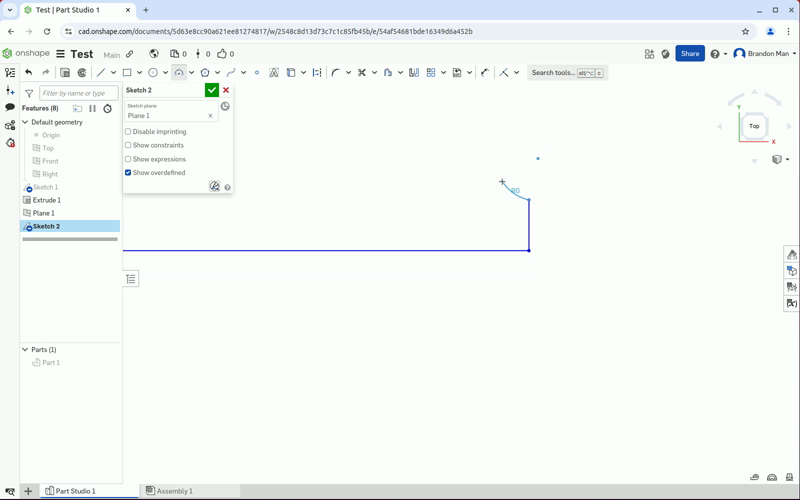
scroll(-6)
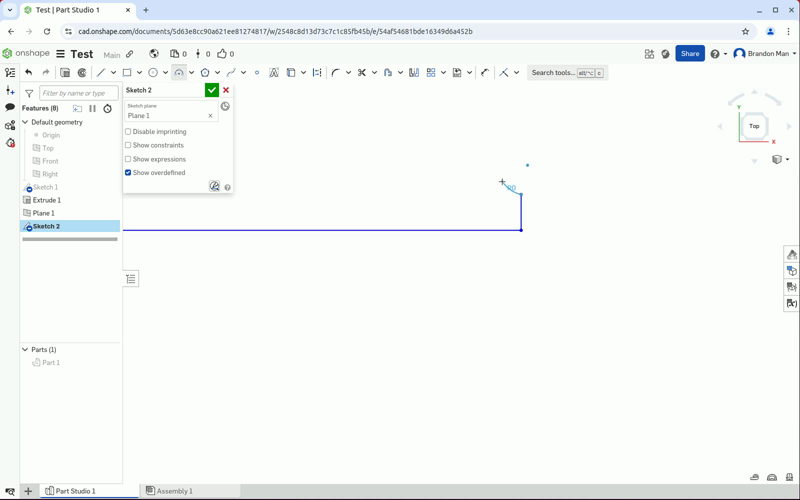
scroll(-6)
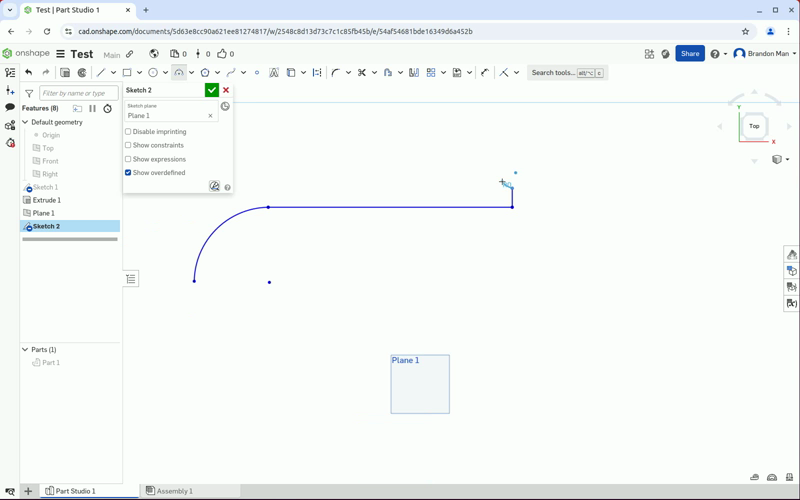
scroll(-6)
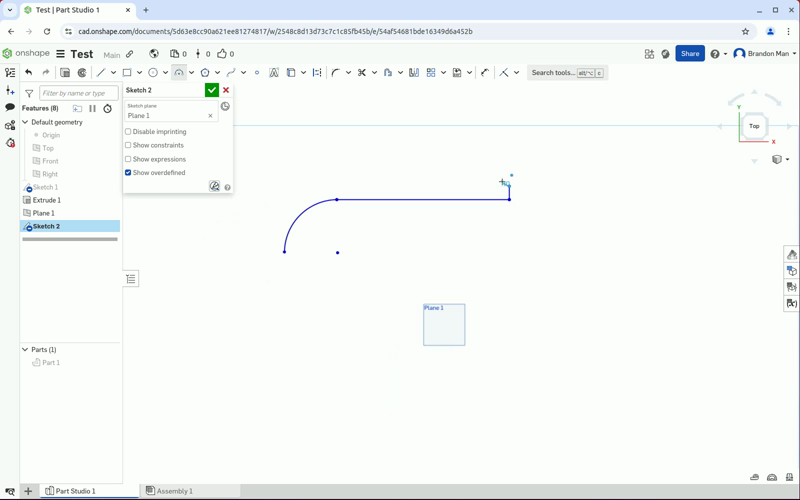
scroll(-6)
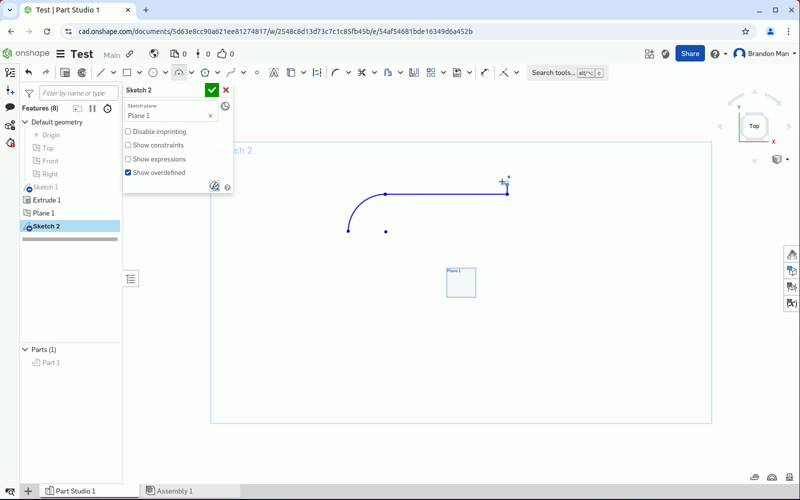
mouse_move(505, 181)
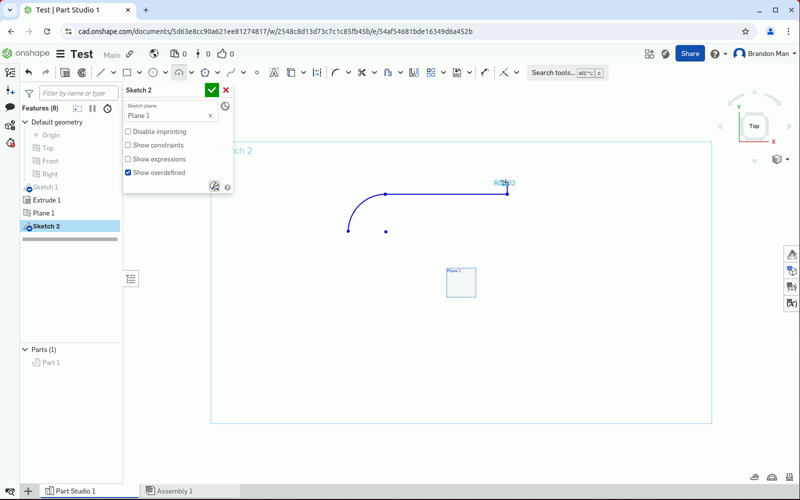
scroll(6)
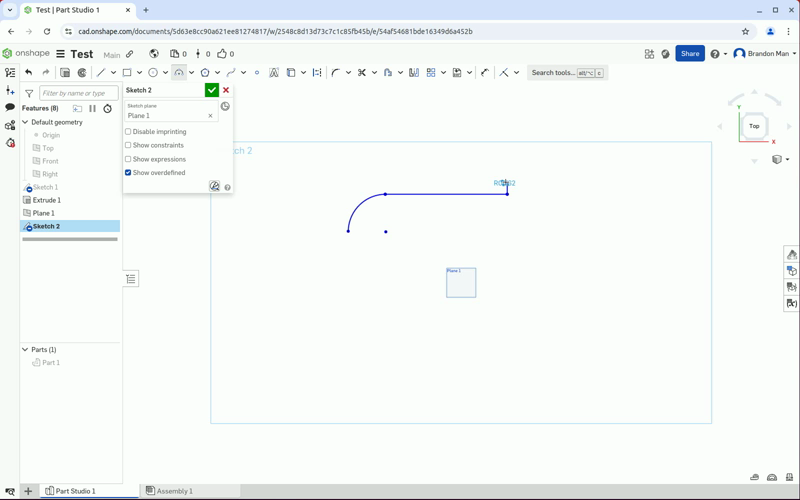
scroll(6)
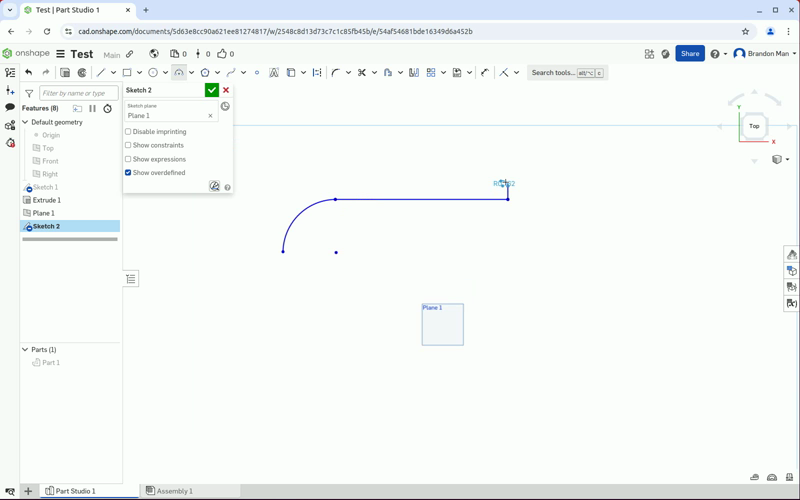
scroll(6)
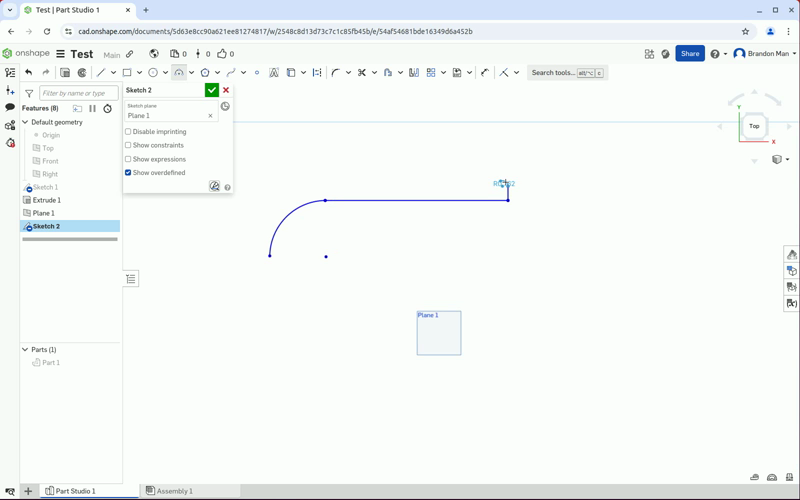
scroll(6)
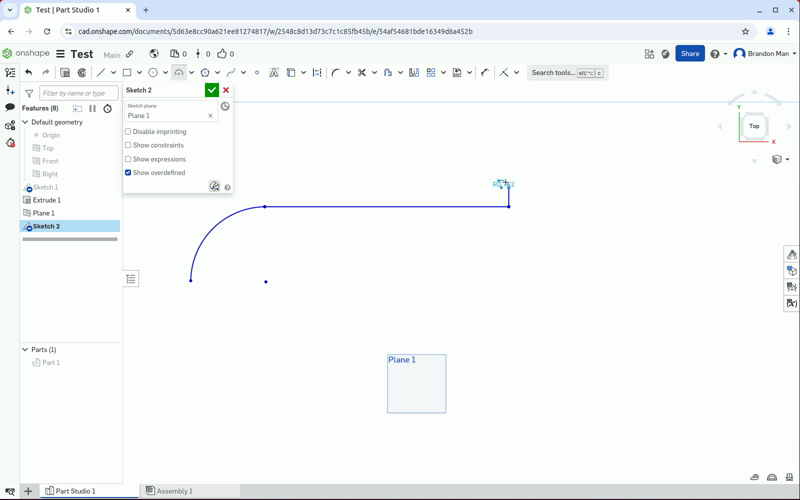
scroll(6)
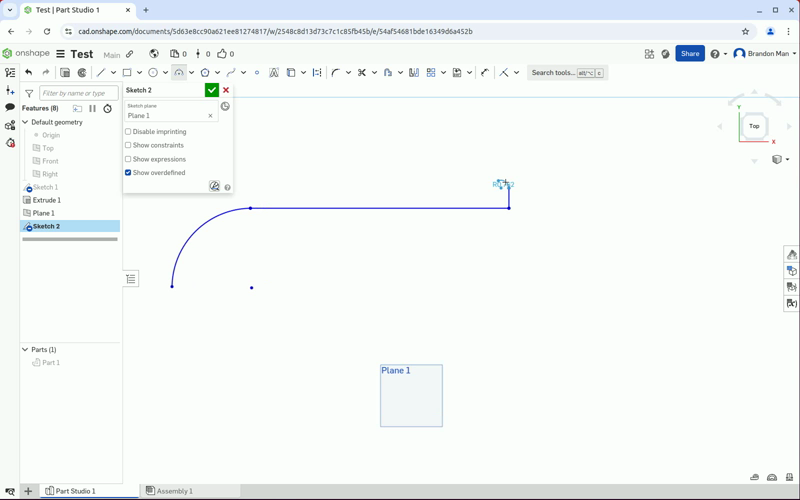
scroll(6)
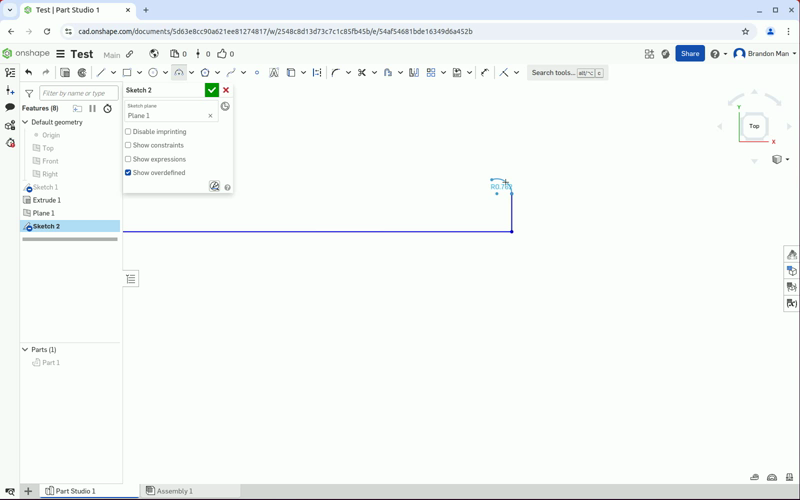
scroll(6)
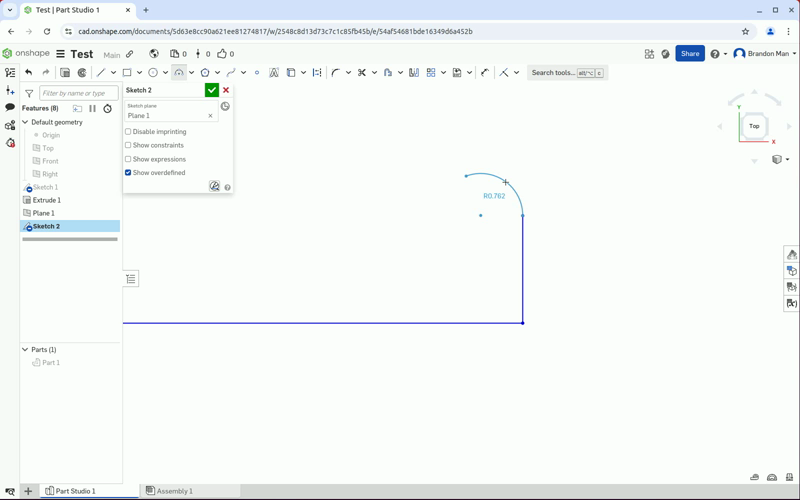
click(505, 181)
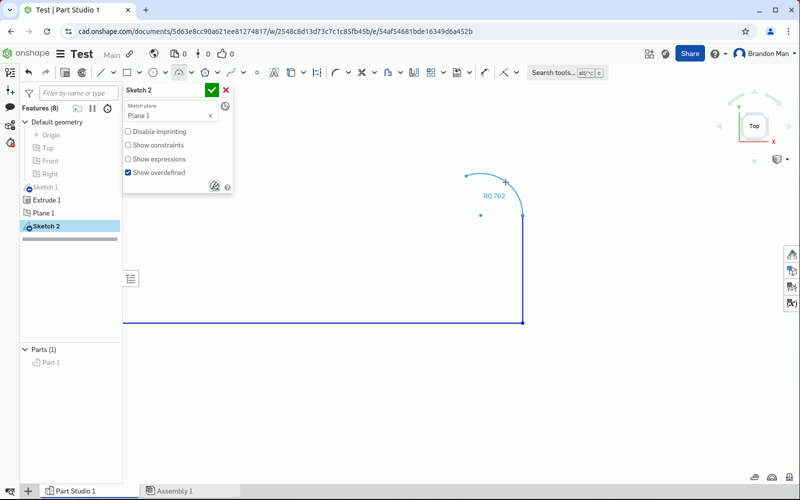
scroll(-6)
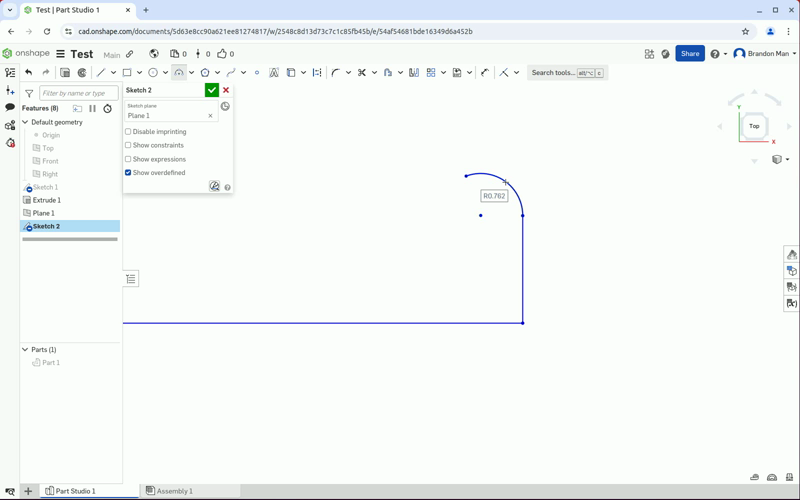
scroll(-6)
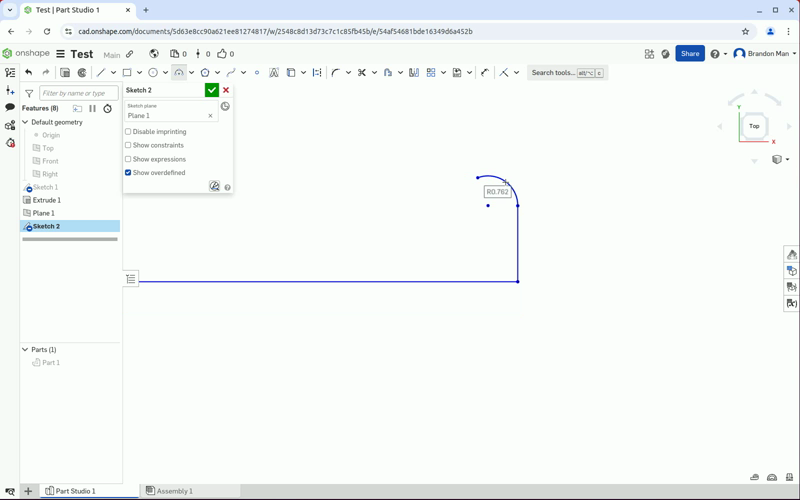
scroll(-6)
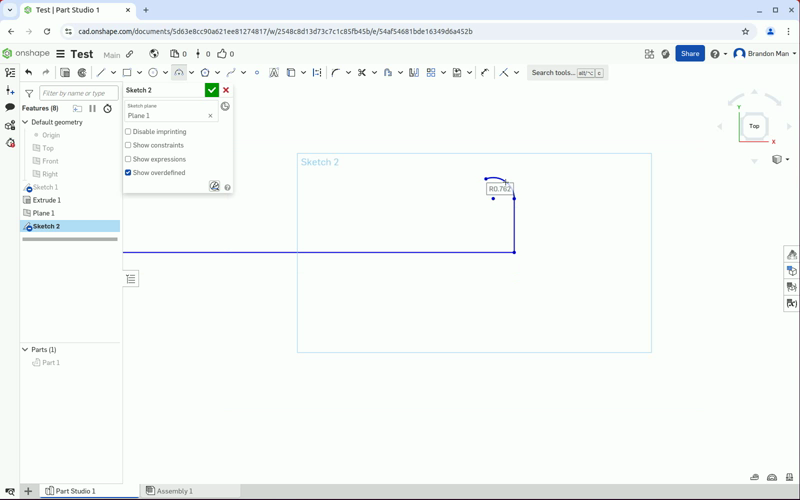
scroll(-6)
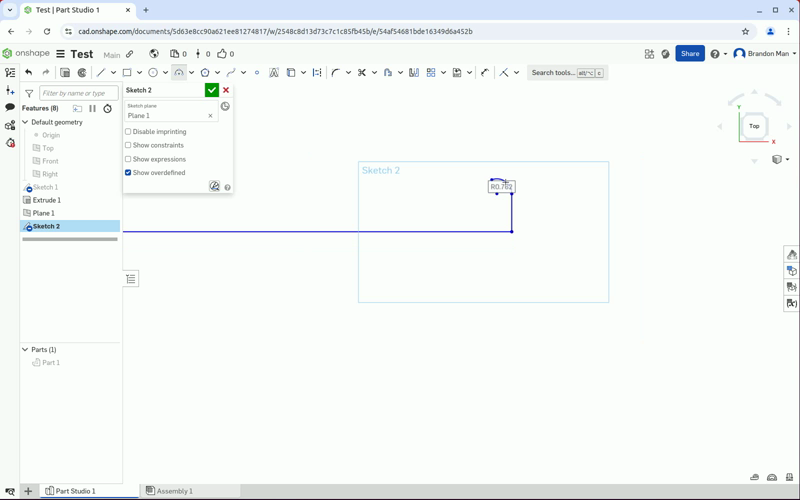
scroll(-6)
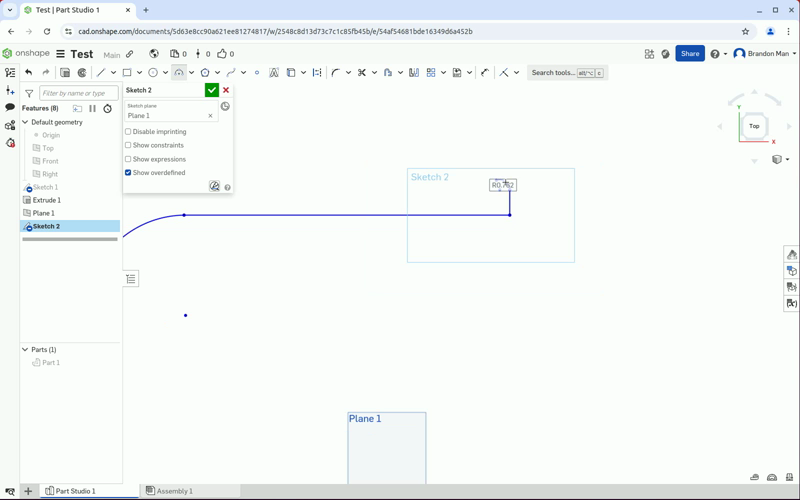
scroll(-6)
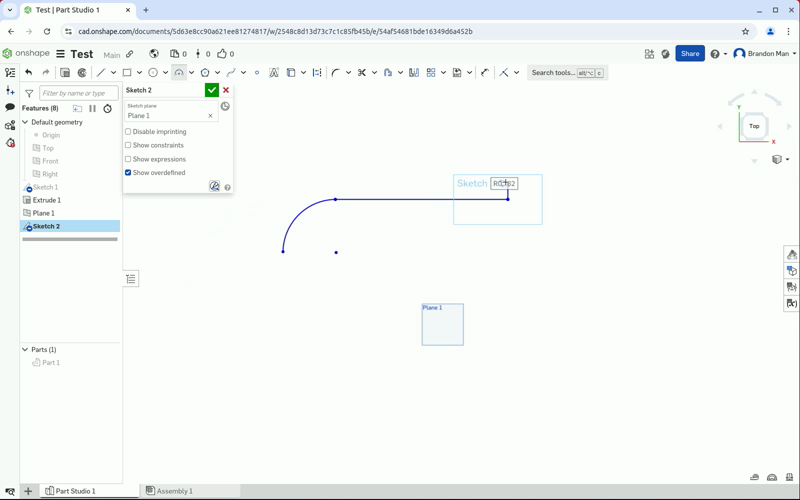
scroll(-6)
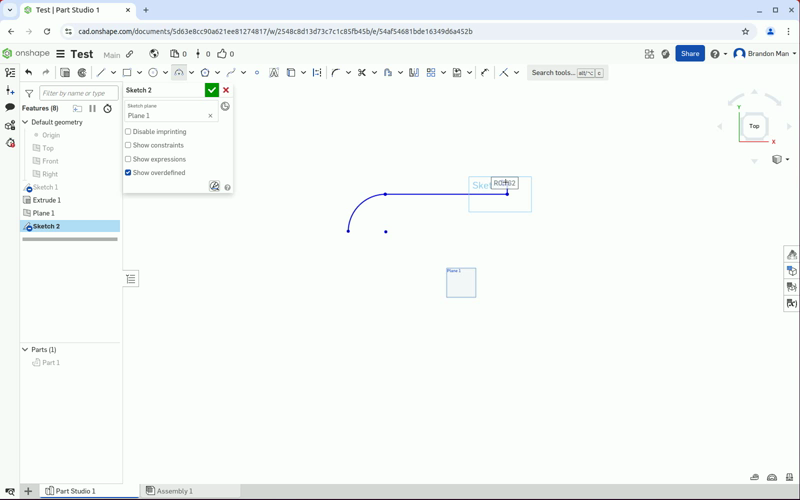
key_up(shift)
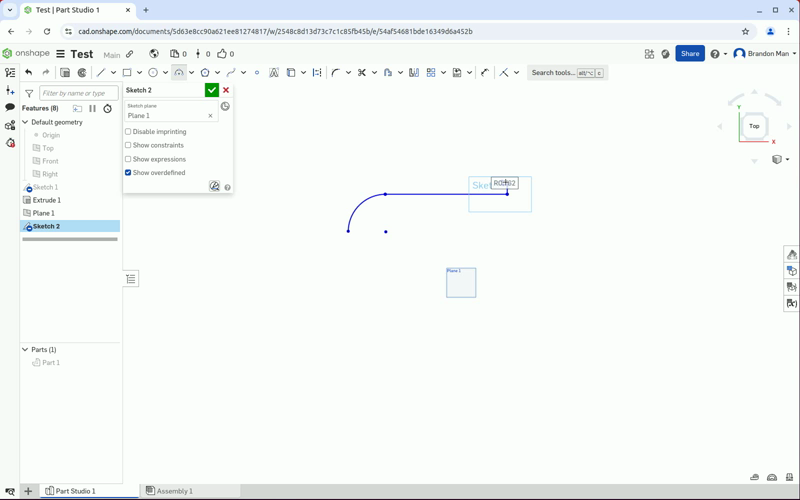
key(esc)
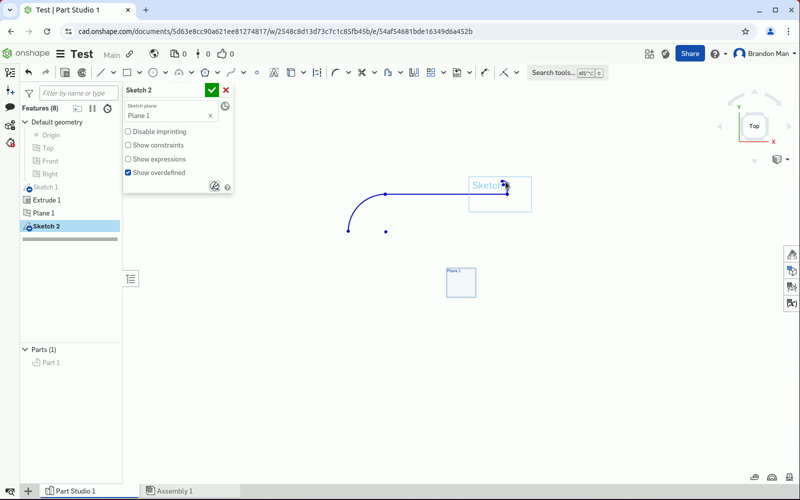
key(l)
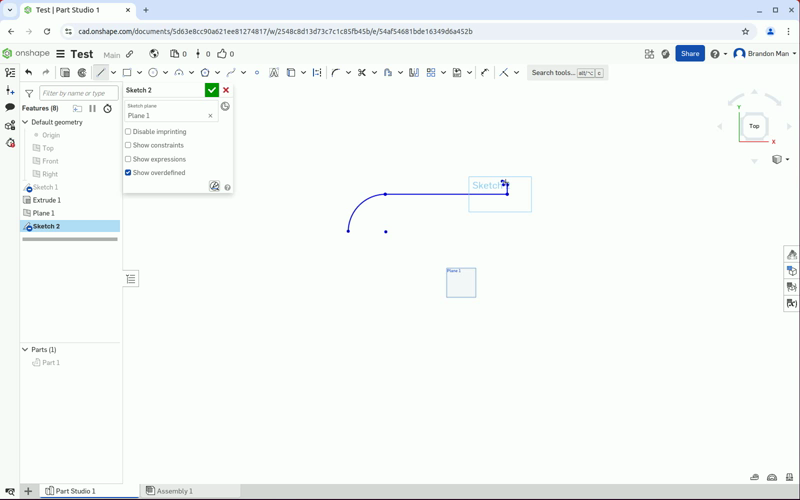
mouse_move(502, 181)
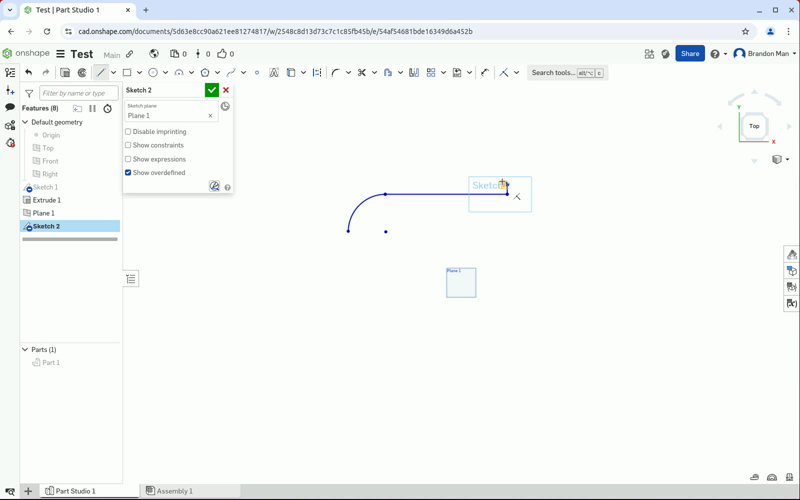
scroll(6)
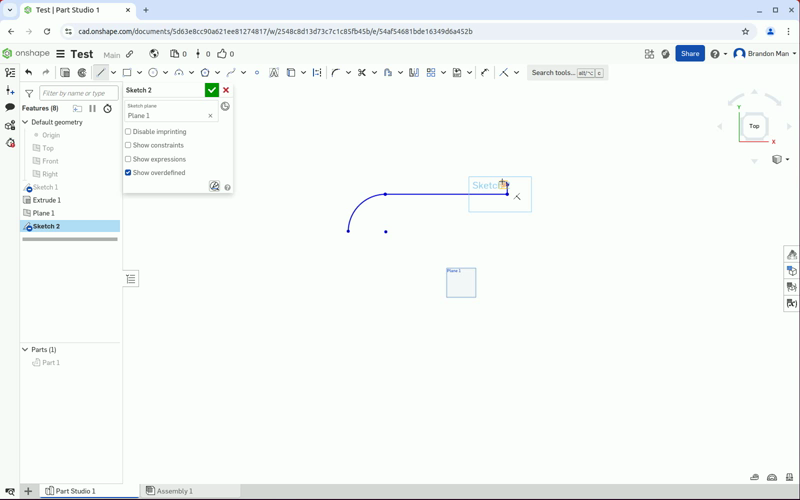
scroll(6)
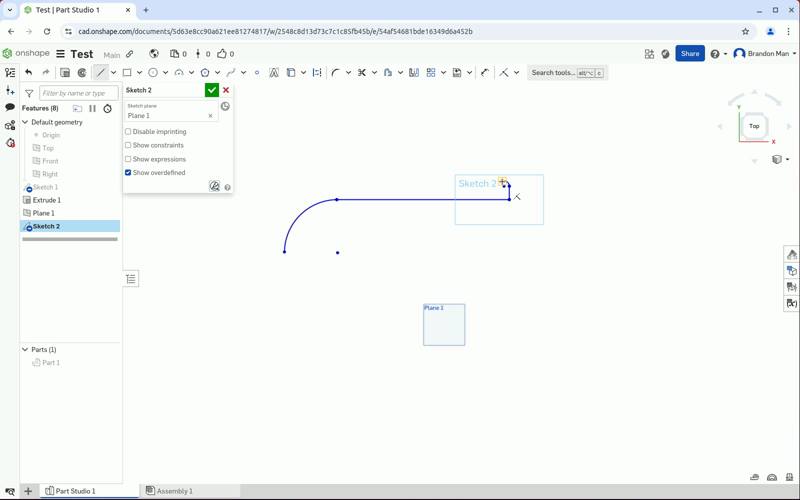
scroll(6)
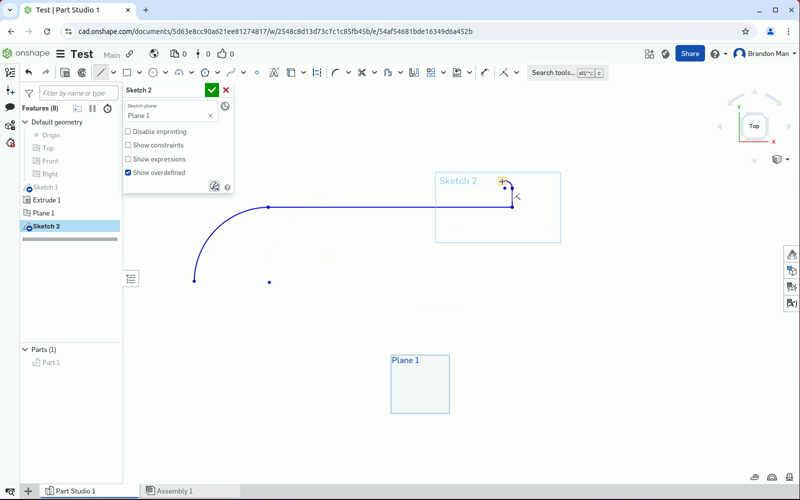
scroll(6)
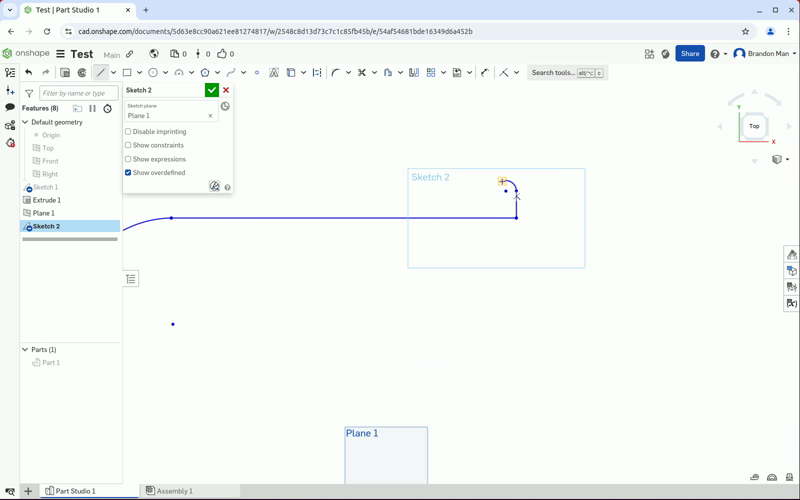
scroll(6)
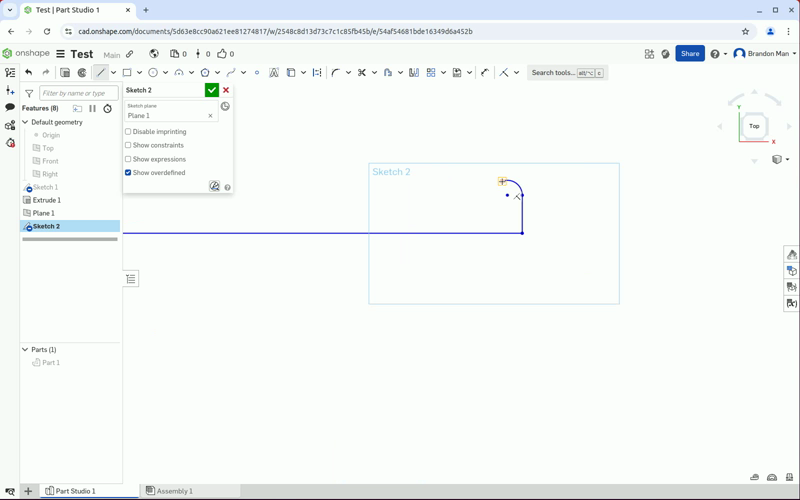
scroll(6)
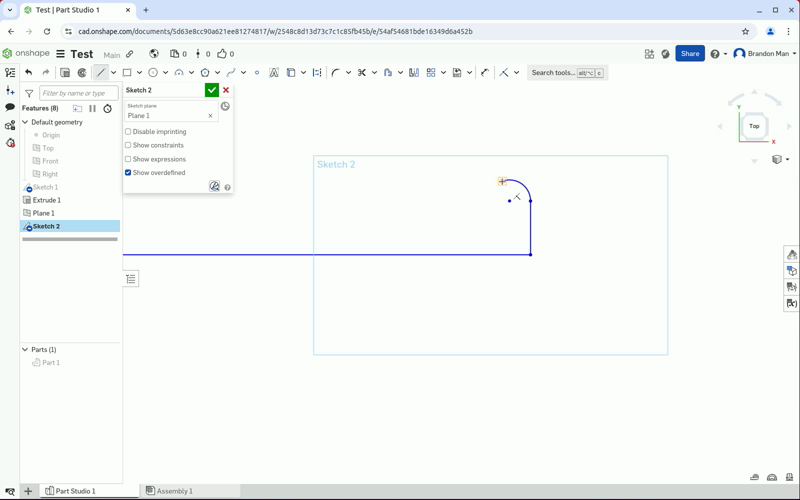
scroll(6)
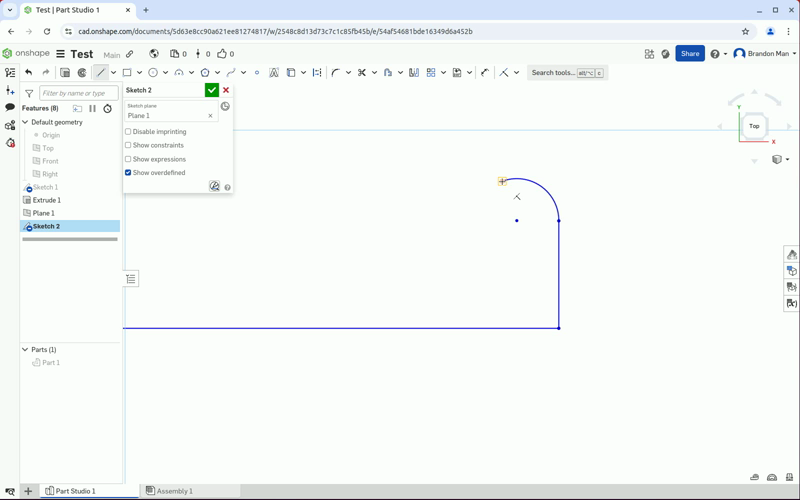
click(502, 181)
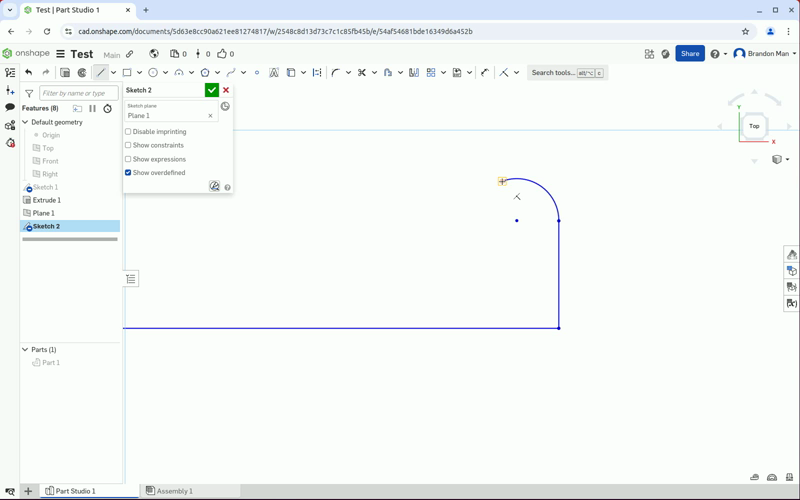
scroll(-6)
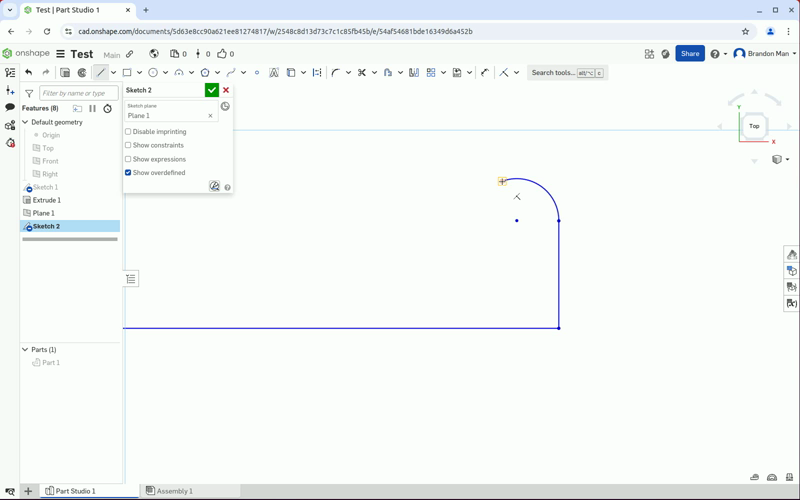
scroll(-6)
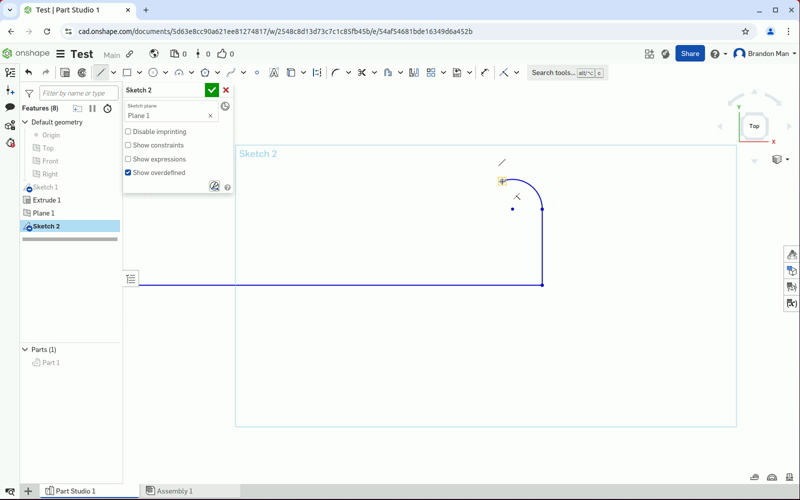
scroll(-6)
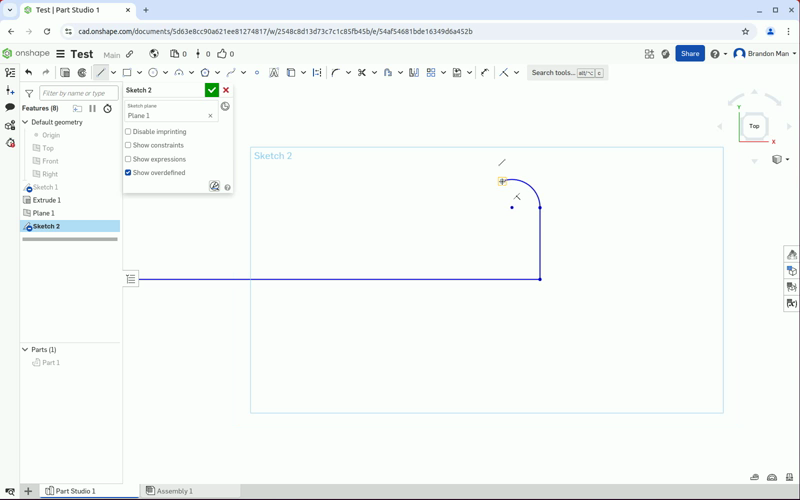
scroll(-6)
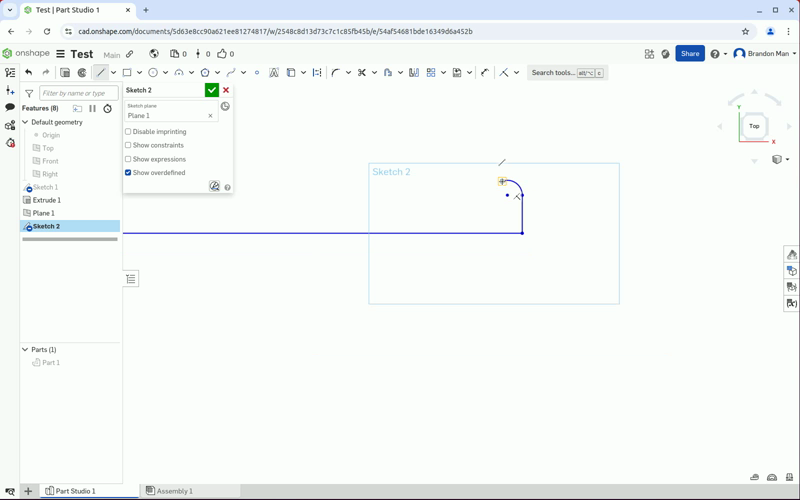
scroll(-6)
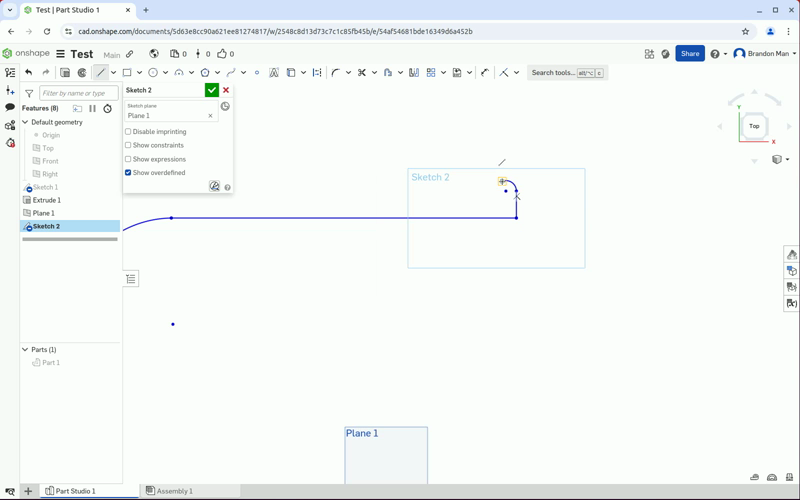
scroll(-6)
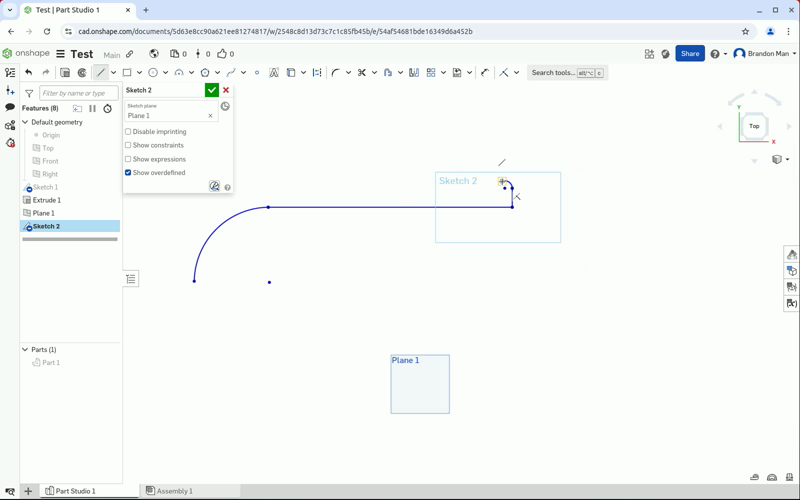
scroll(-6)
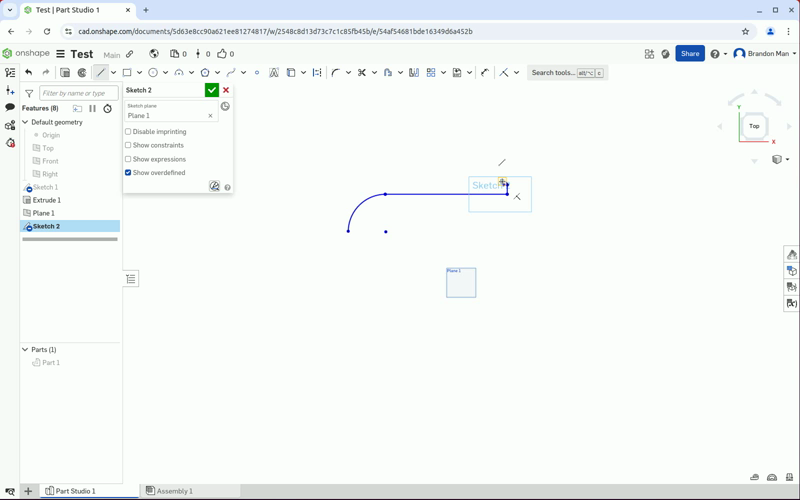
key_down(shift)
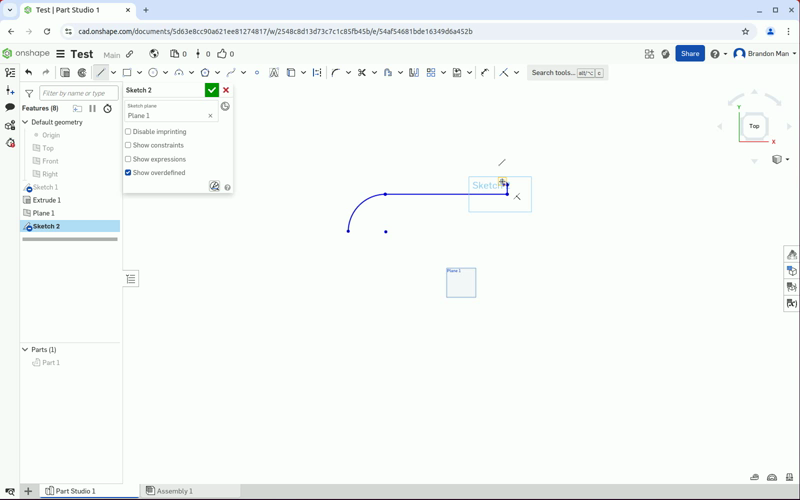
mouse_move(385, 181)
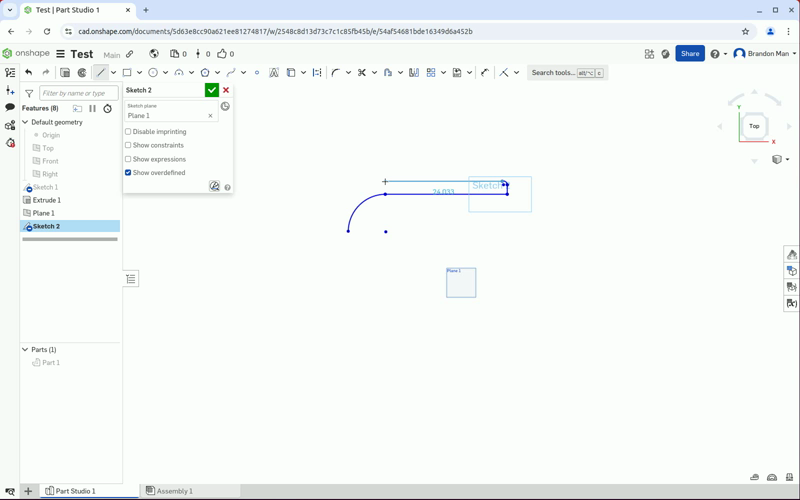
click(385, 181)
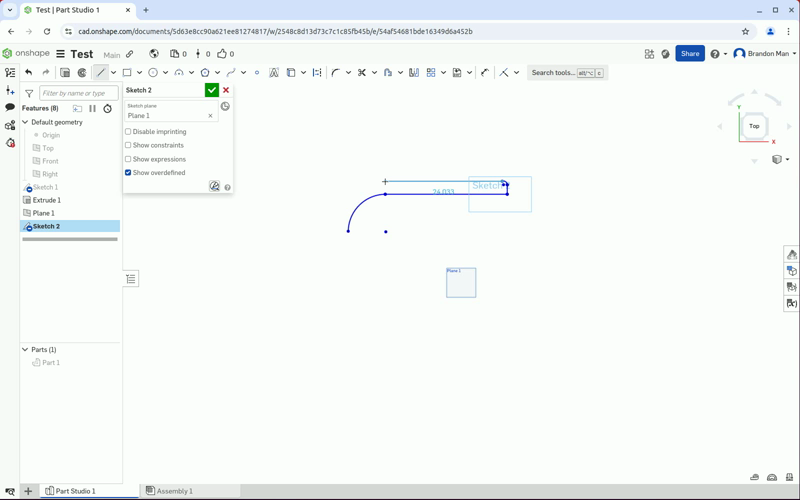
key_up(shift)
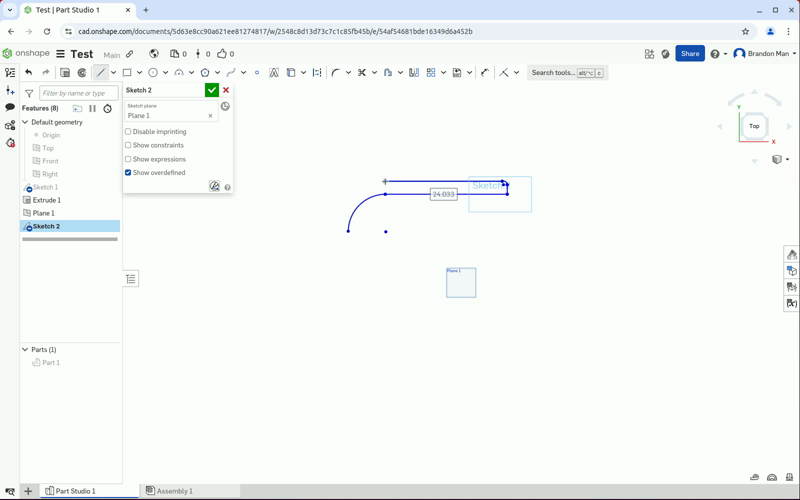
key(esc)
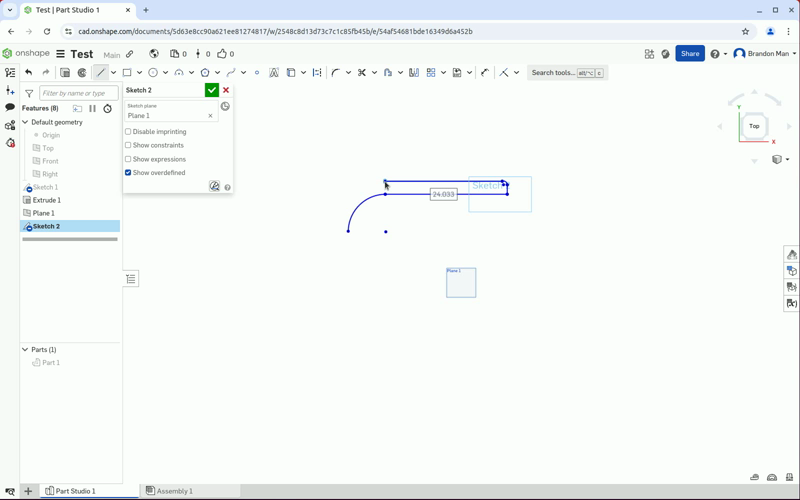
key(a)
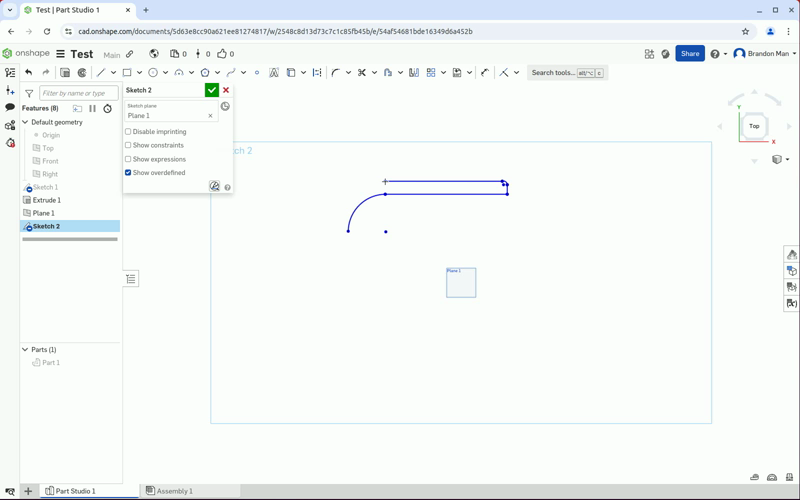
mouse_move(385, 181)
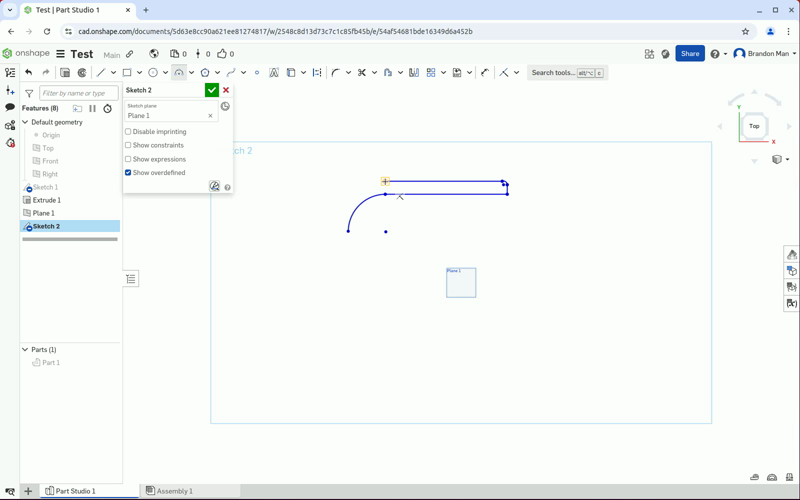
click(385, 181)
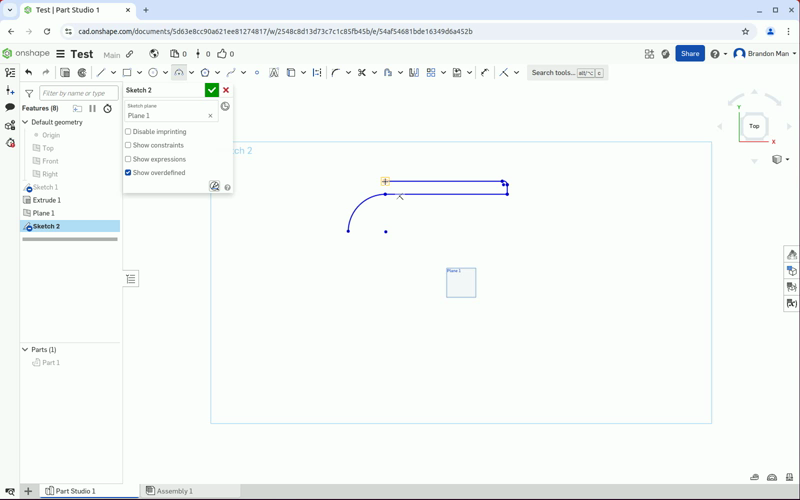
key_down(shift)
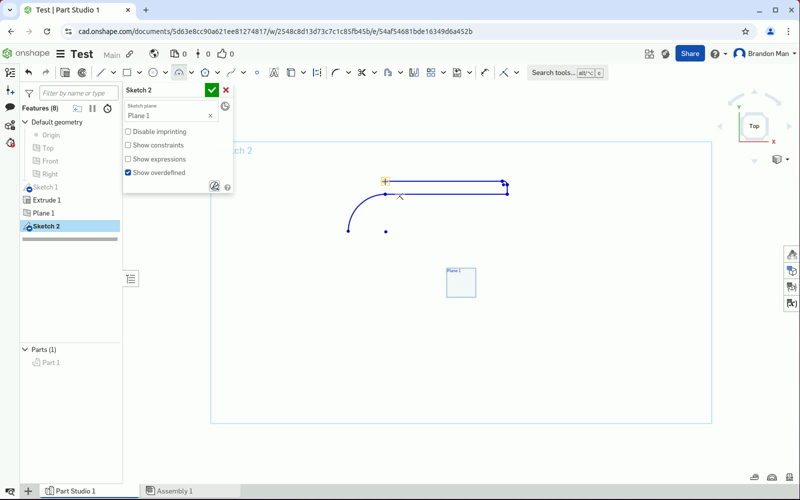
mouse_move(348, 217)
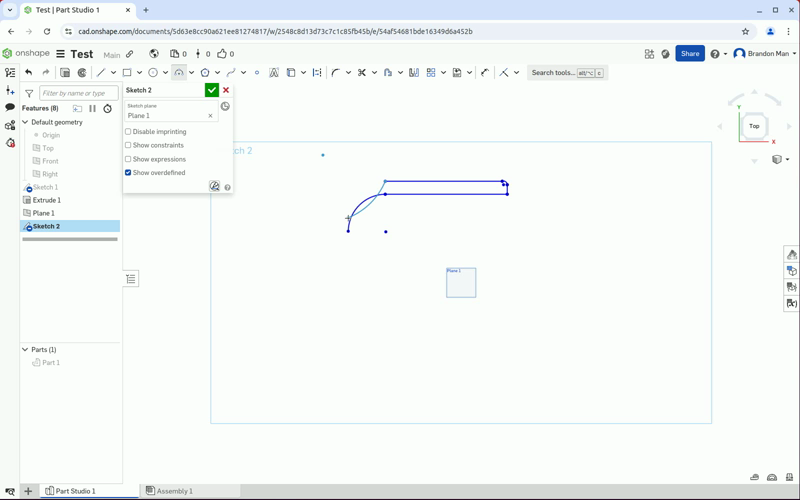
click(348, 217)
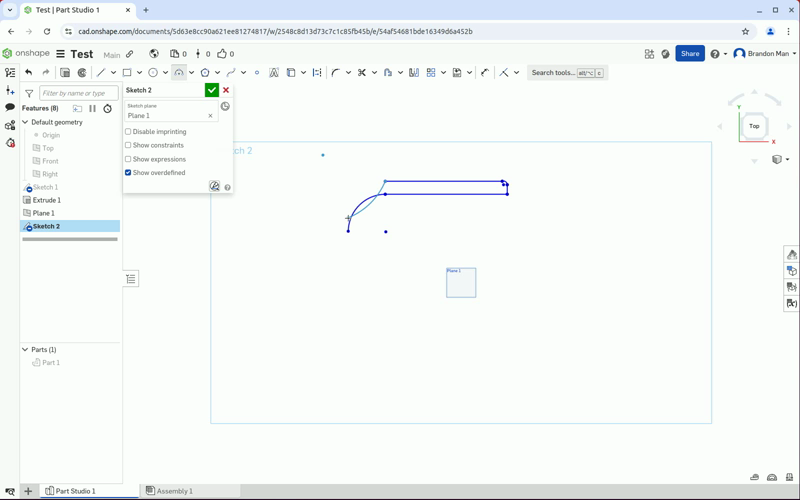
mouse_move(359, 192)
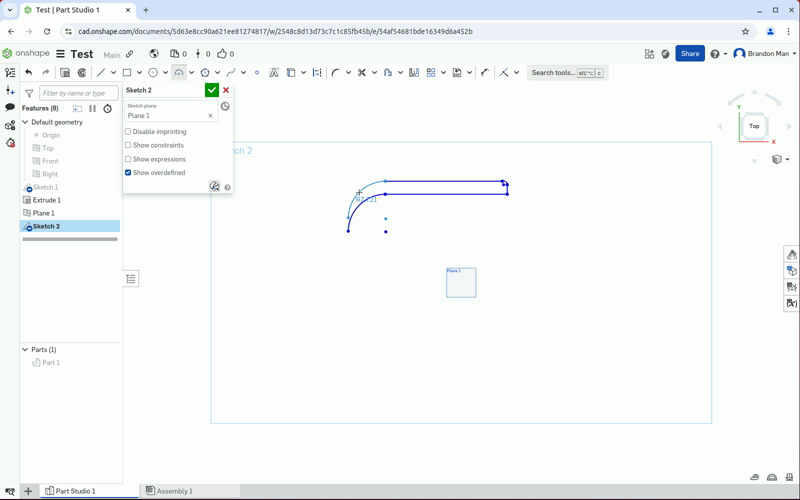
click(359, 192)
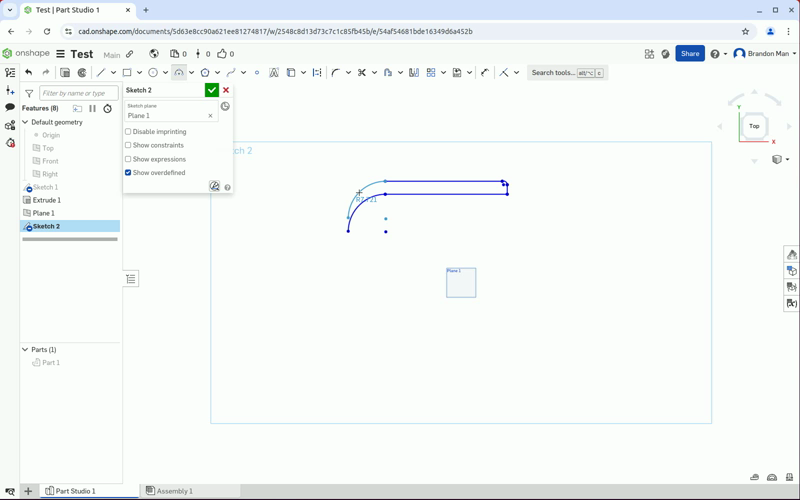
key_up(shift)
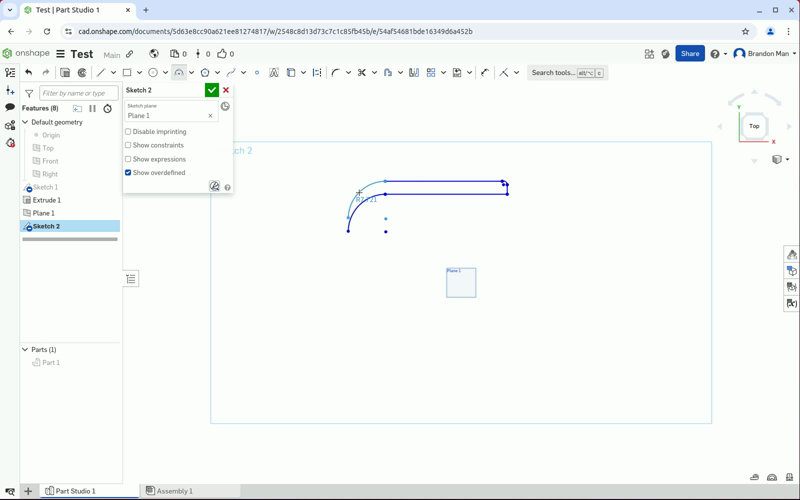
key(esc)
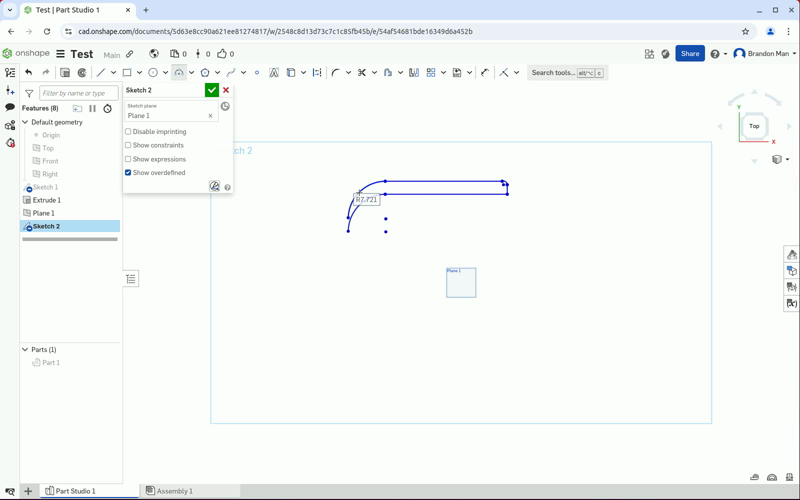
key(l)
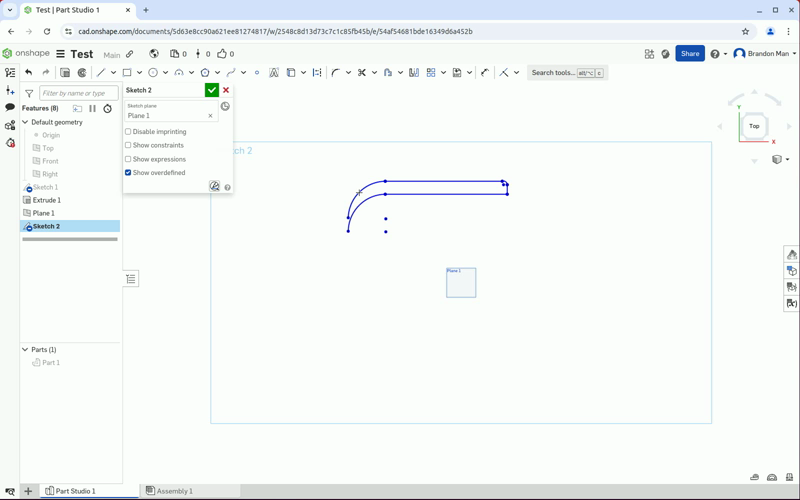
mouse_move(348, 217)
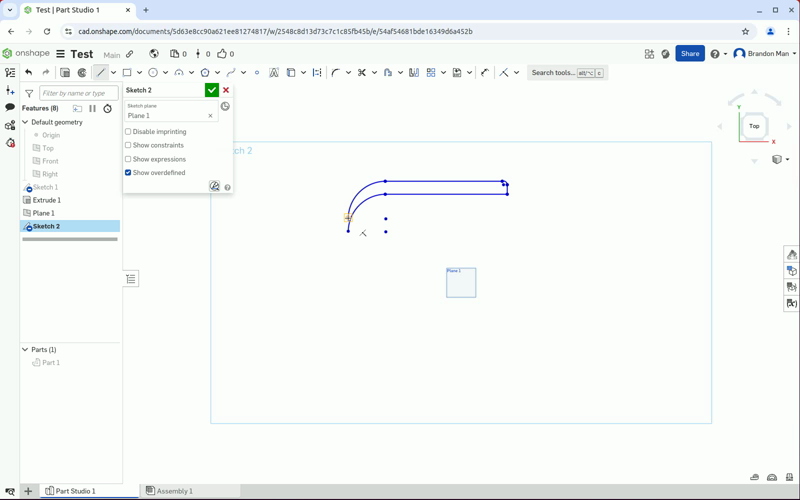
click(348, 217)
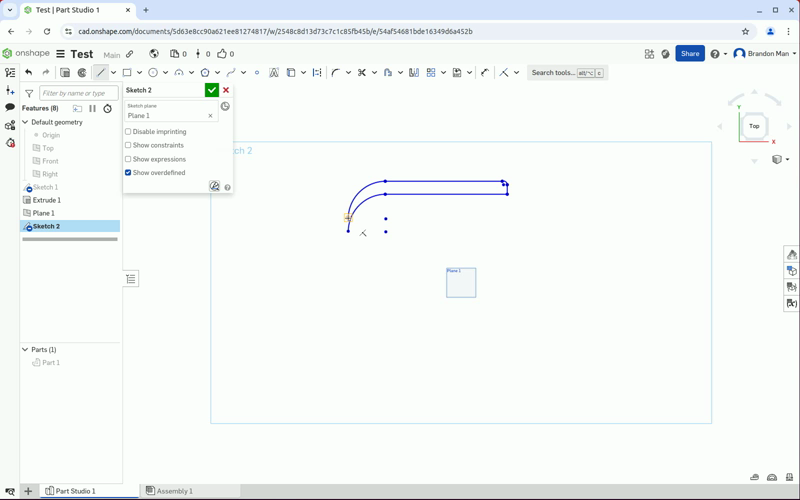
mouse_move(378, 217)
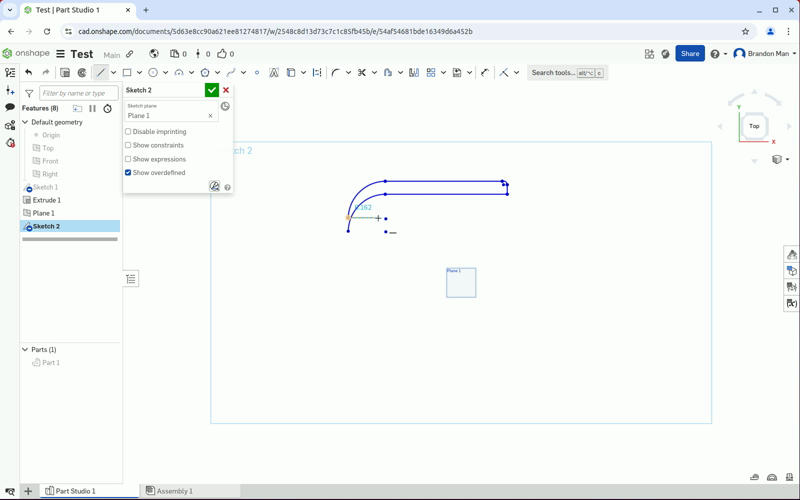
key_down(shift)
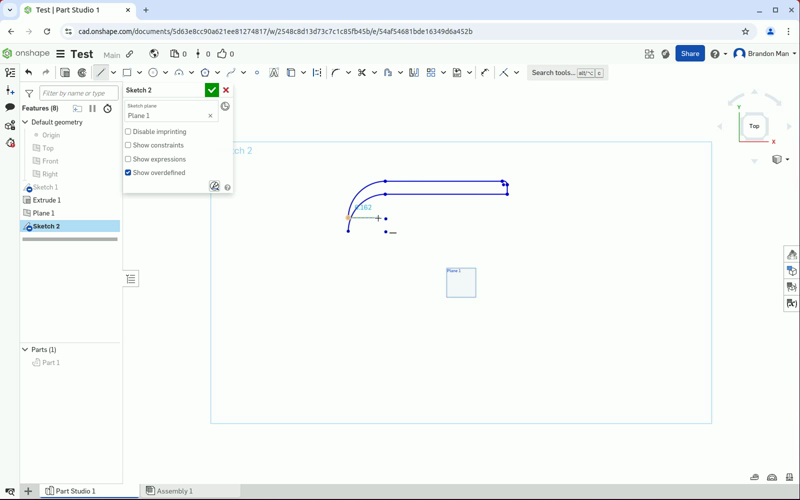
mouse_move(348, 231)
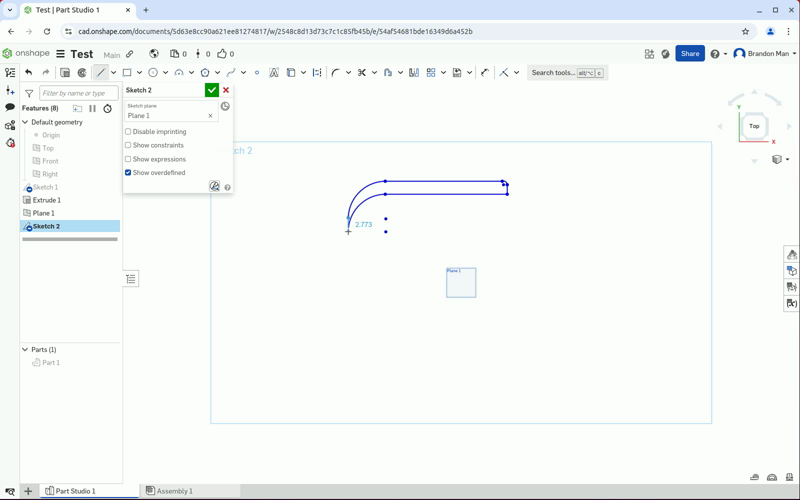
key_up(shift)
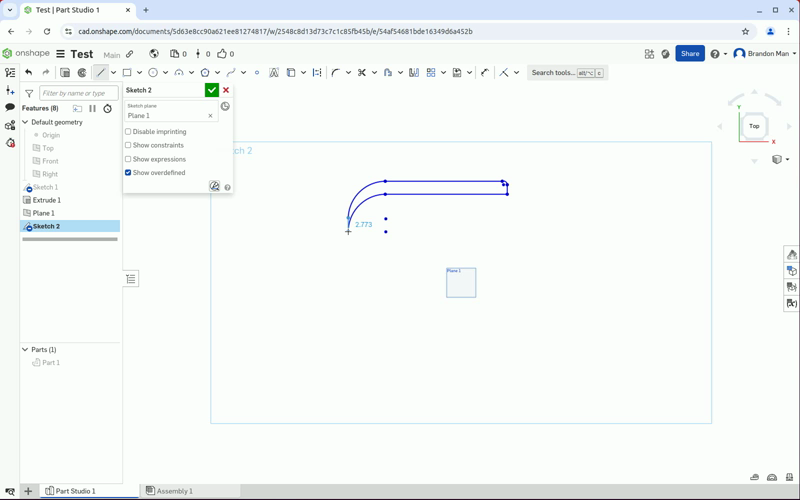
click(348, 231)
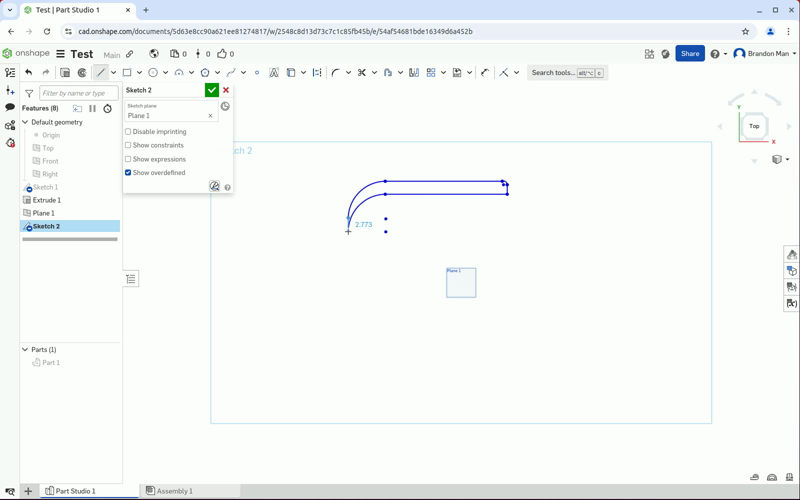
key(esc)
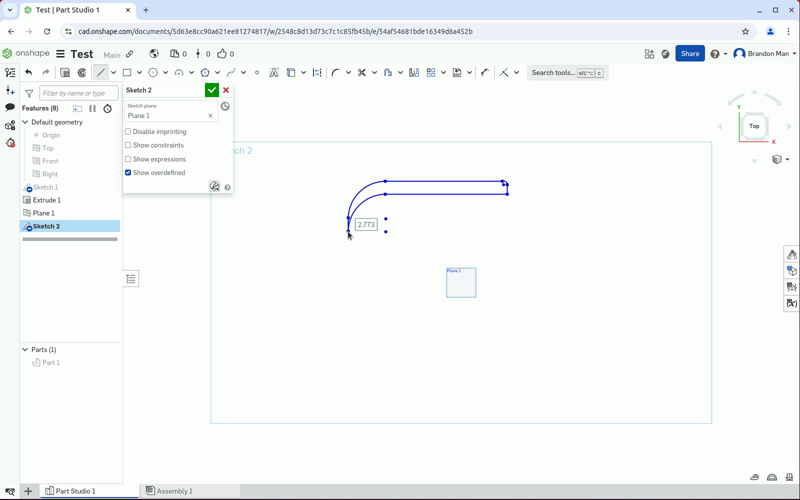
mouse_move(496, 192)
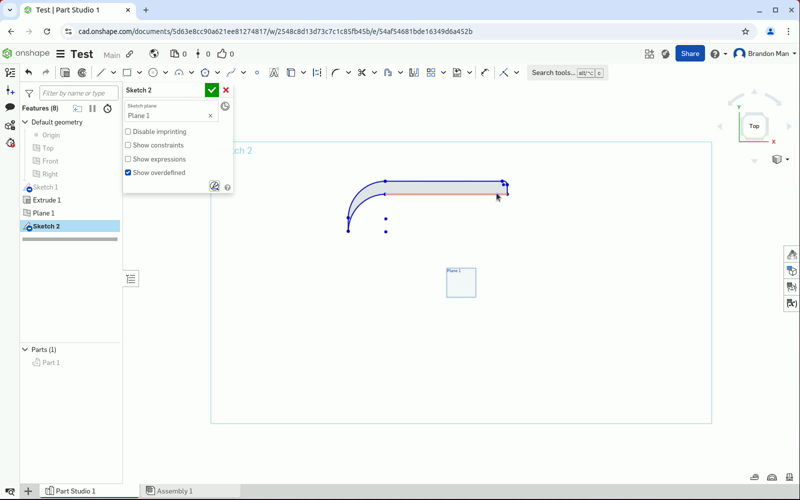
click(496, 192)
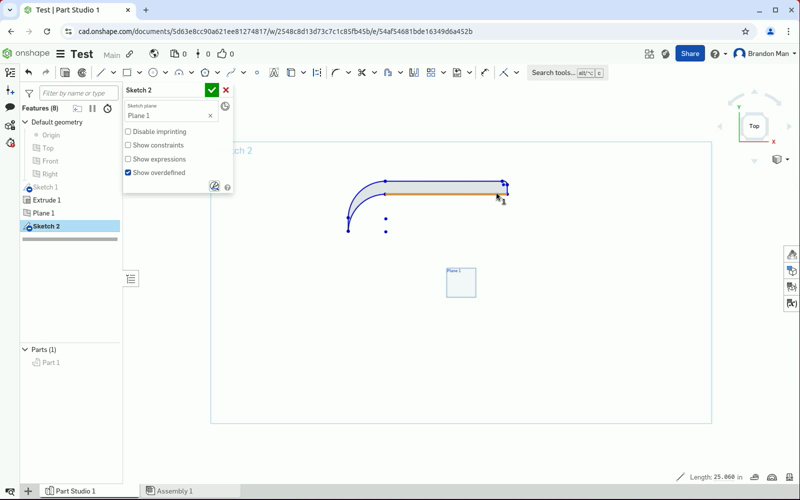
mouse_move(73, 352)
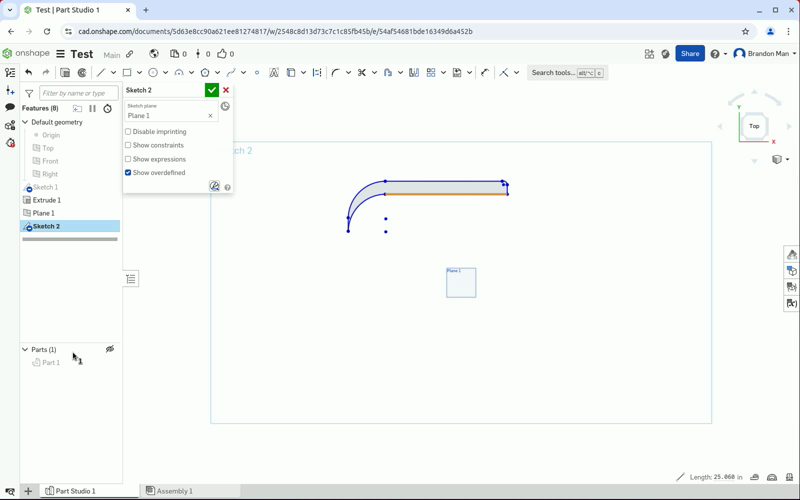
key(shift+y)
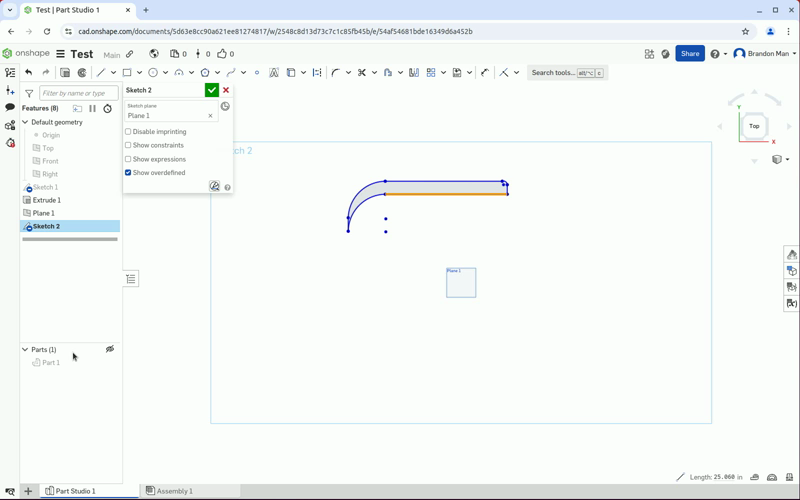
key(shift+e)
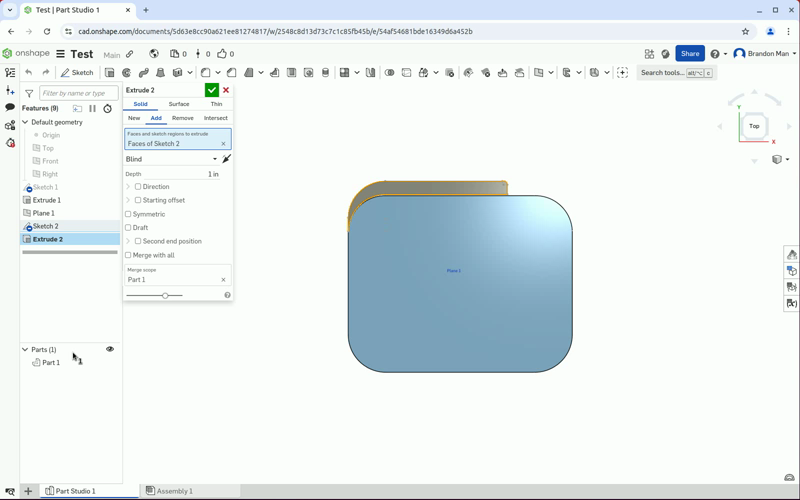
mouse_move(143, 106)
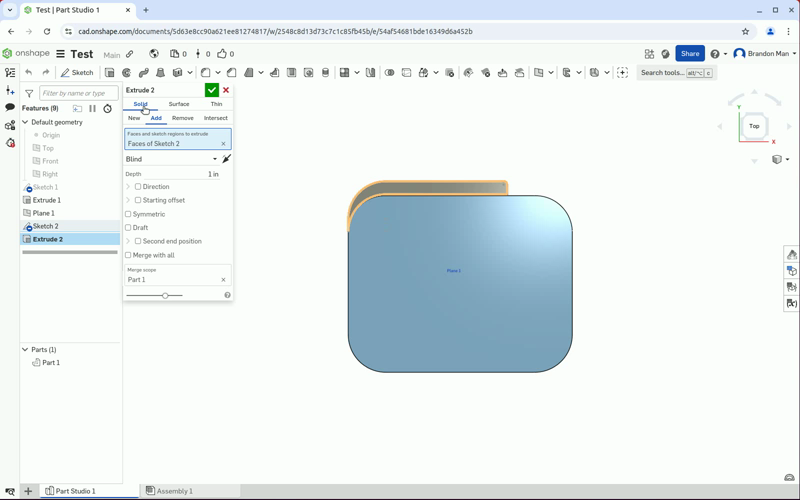
click(143, 106)
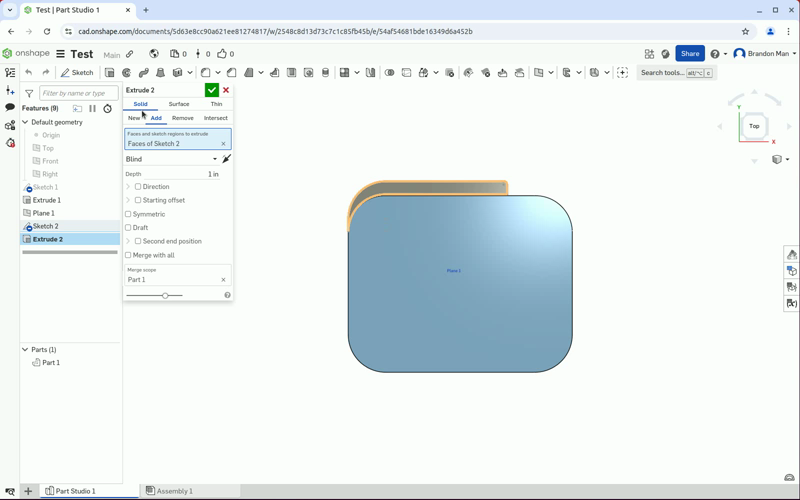
mouse_move(137, 120)
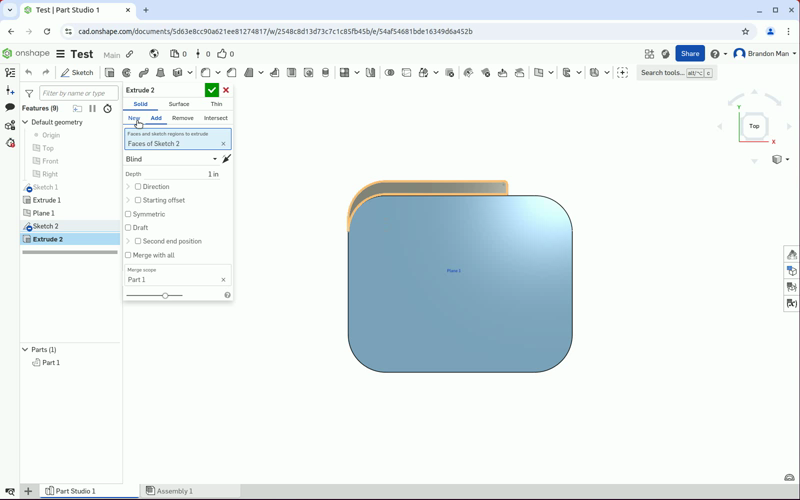
click(137, 120)
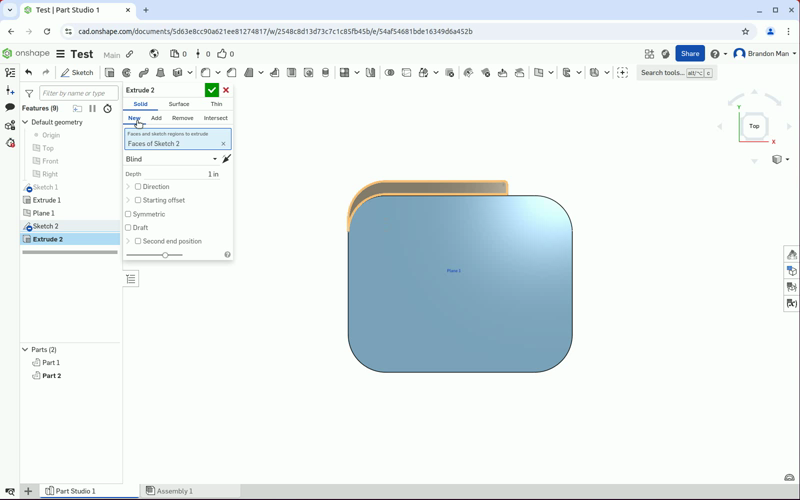
key(tab, 4)
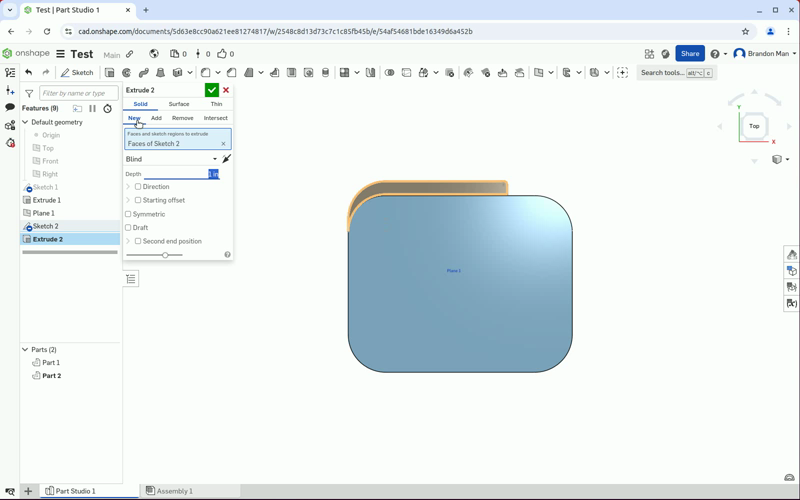
text(-2.166)
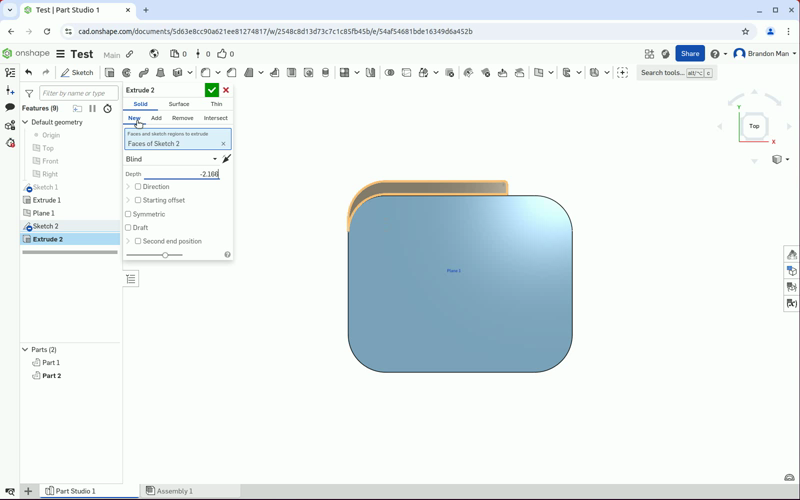
key(enter)
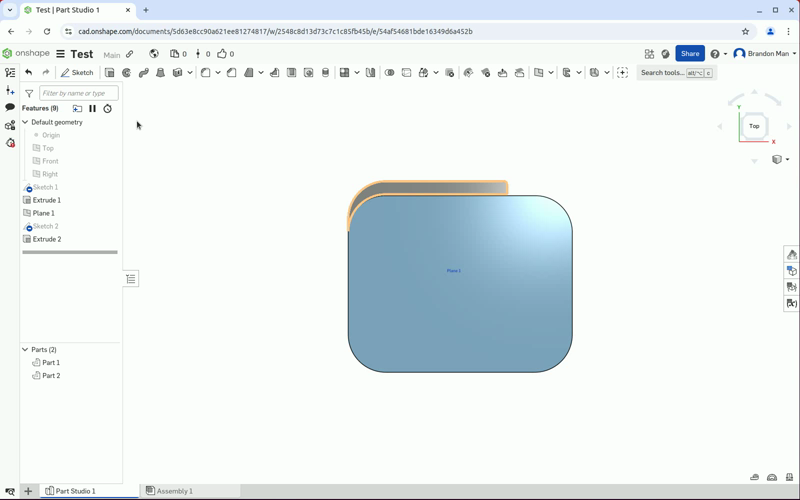
key(shift+h)
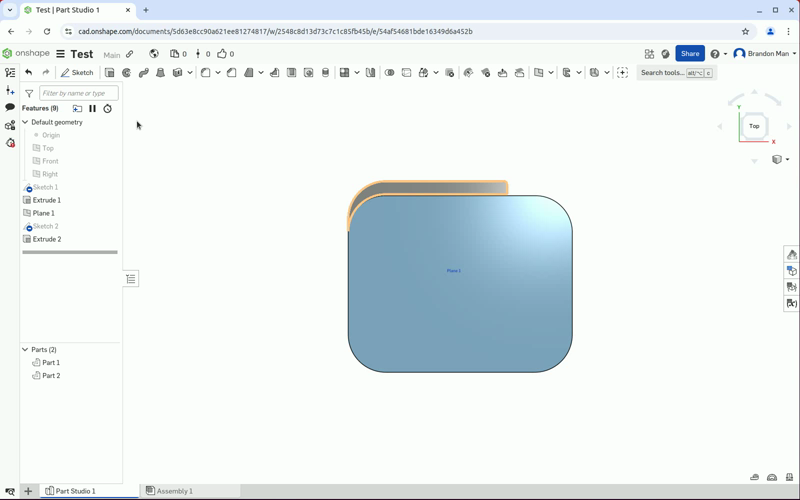
key(shift+h)
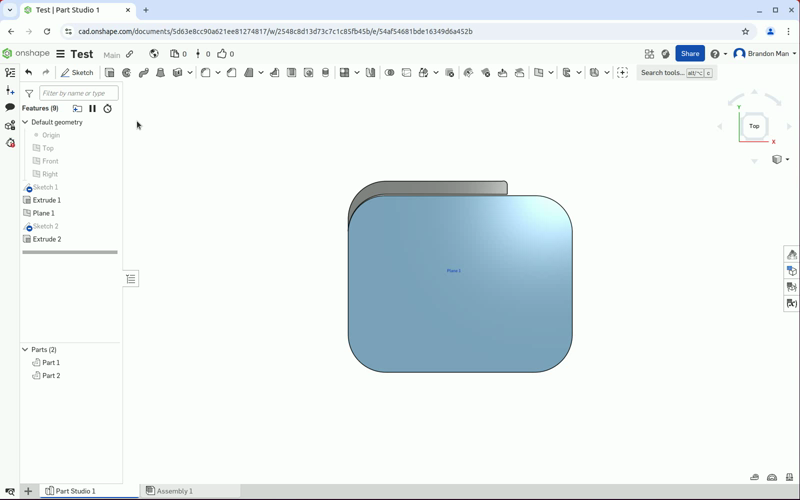
mouse_move(73, 189)
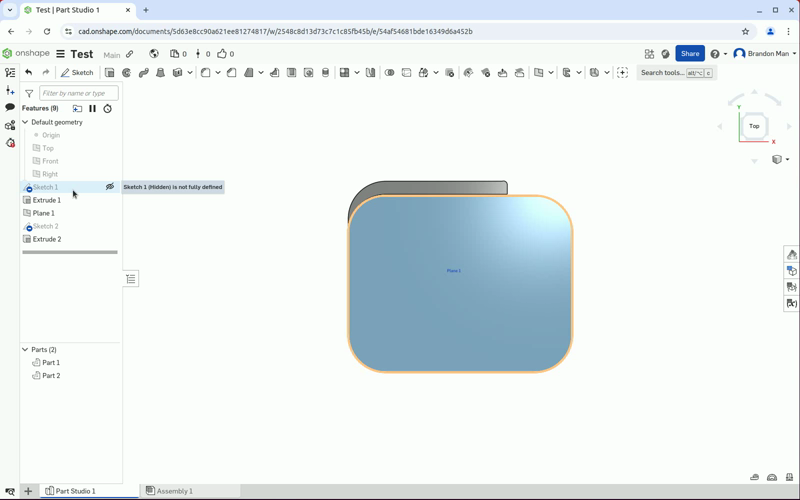
click(73, 189)
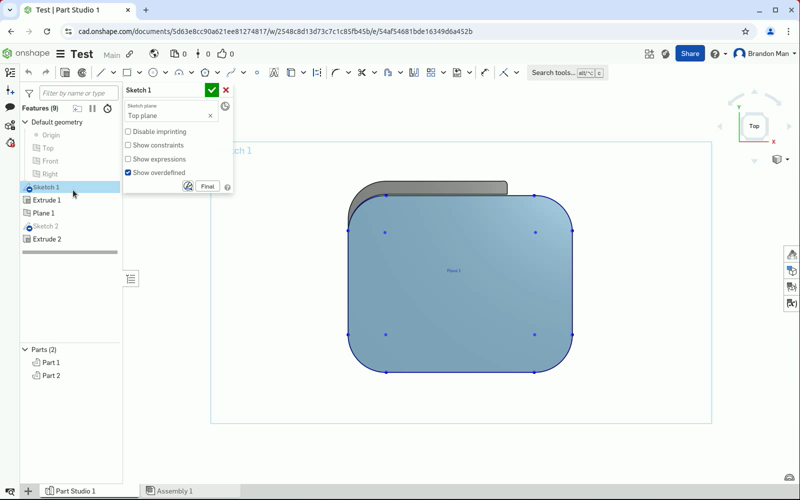
mouse_move(229, 92)
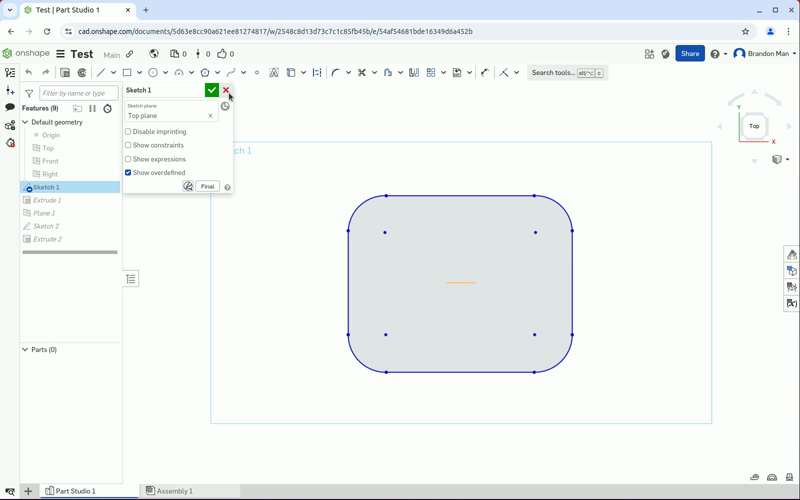
click(229, 92)
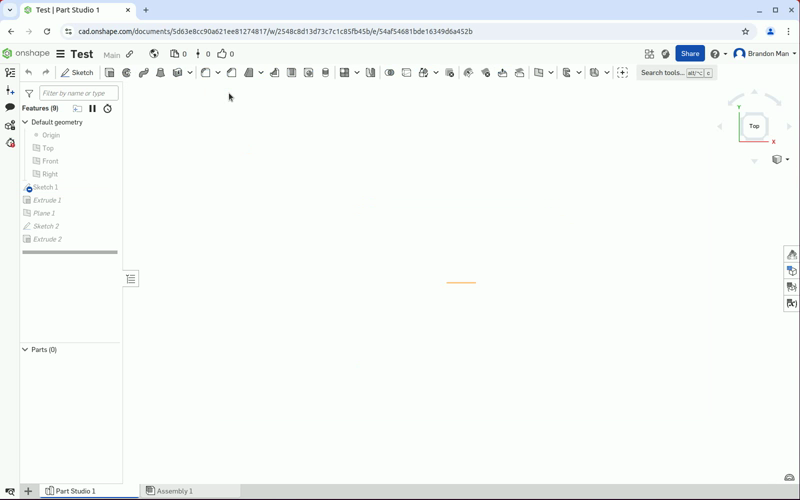
key(shift+s)
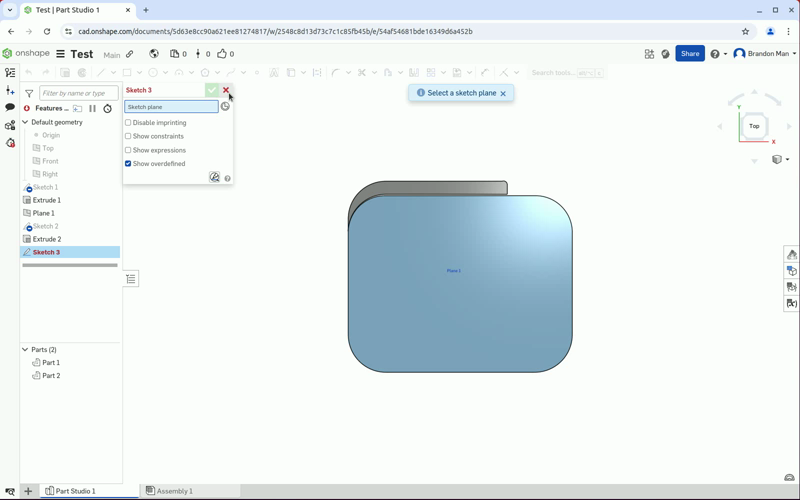
mouse_move(73, 215)
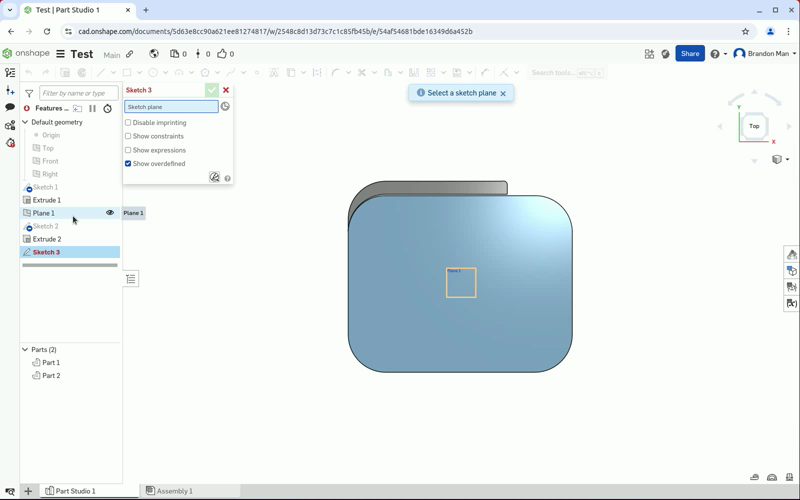
click(73, 215)
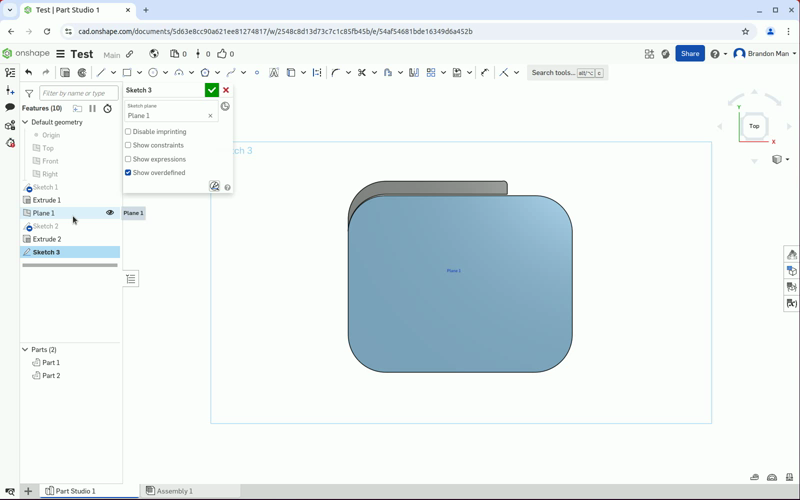
mouse_move(73, 352)
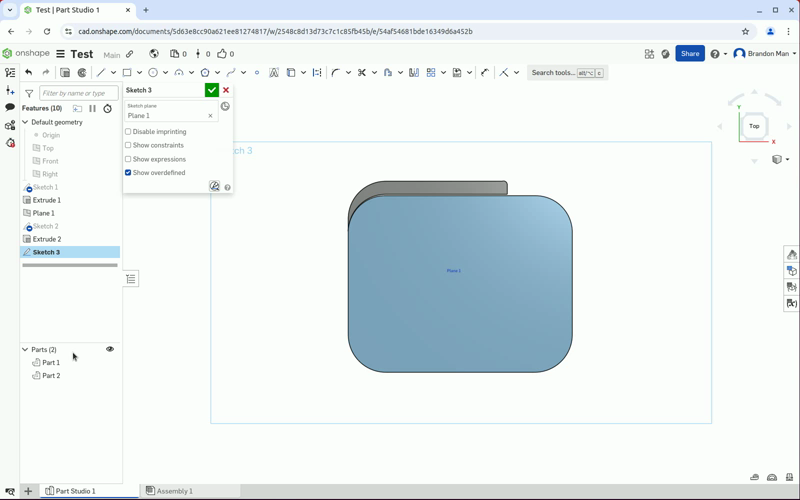
key(y)
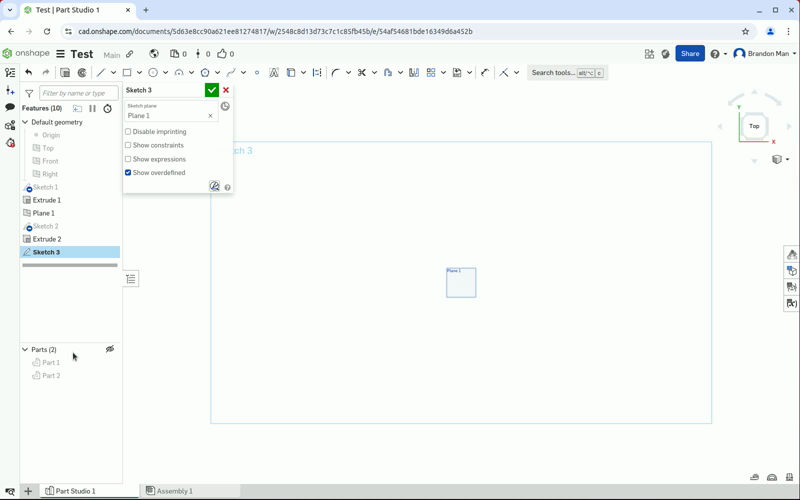
key(a)
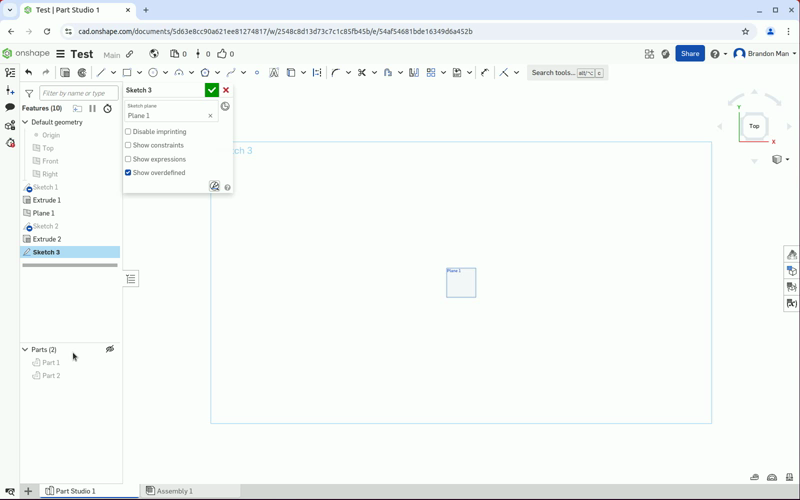
key_down(shift)
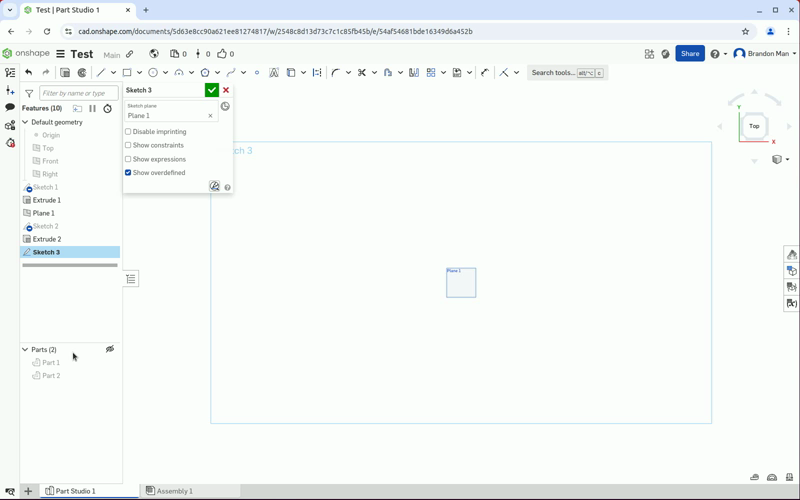
mouse_move(348, 347)
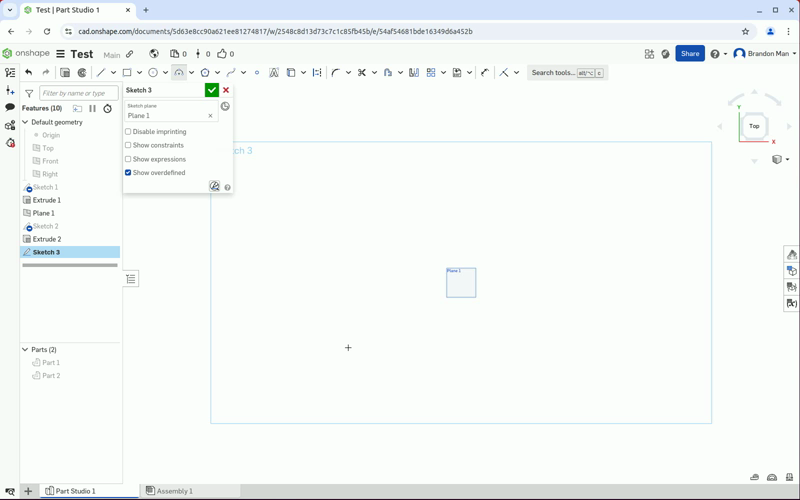
click(348, 347)
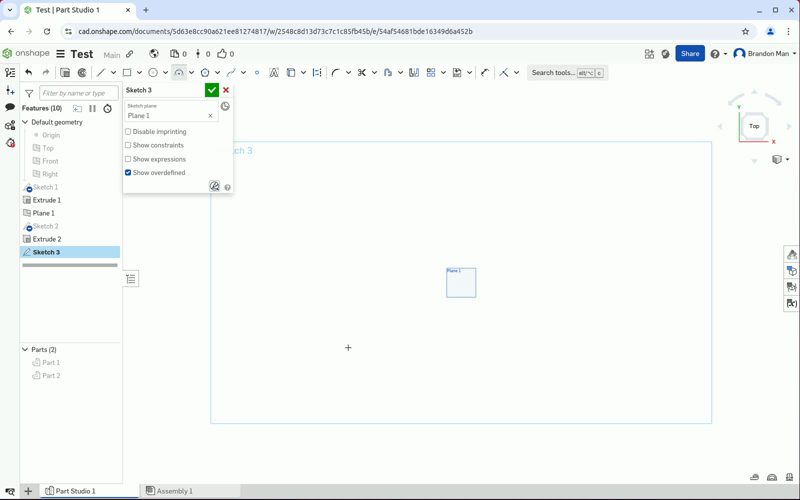
key_up(shift)
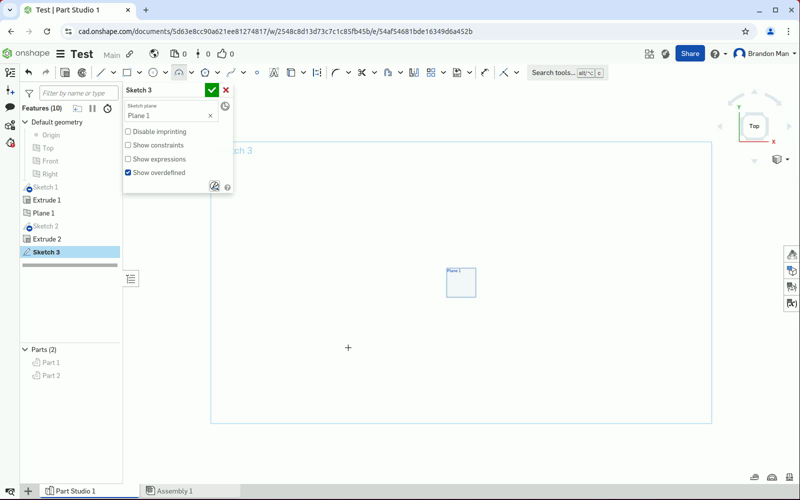
key_down(shift)
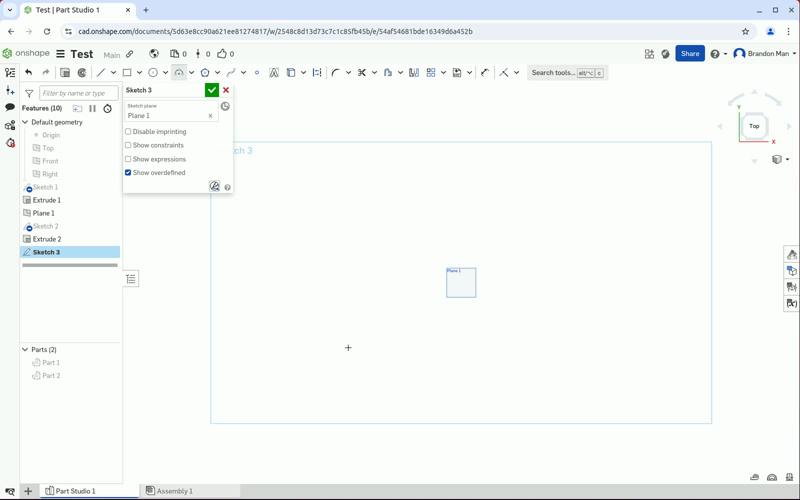
mouse_move(385, 384)
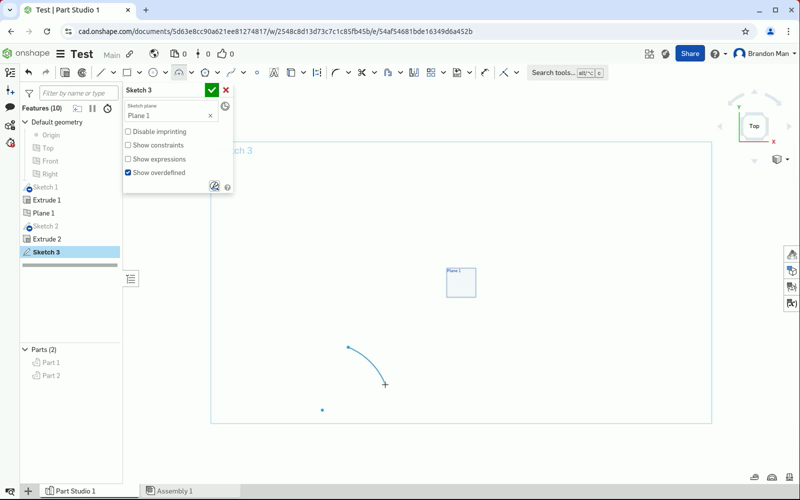
click(385, 384)
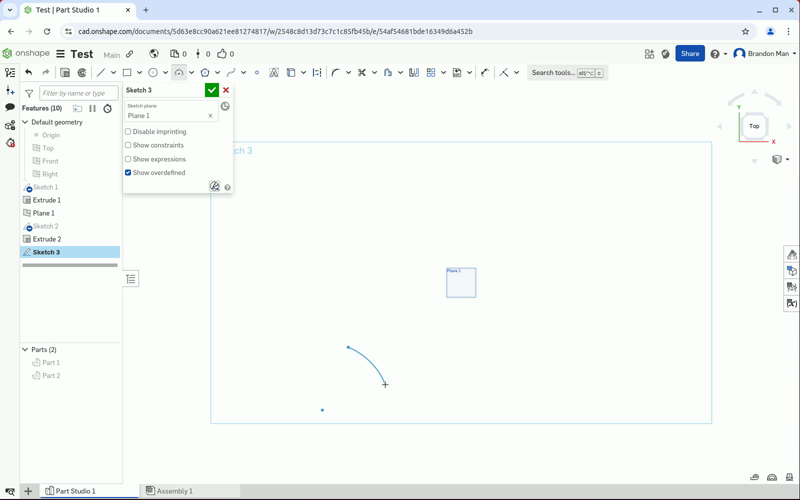
mouse_move(359, 373)
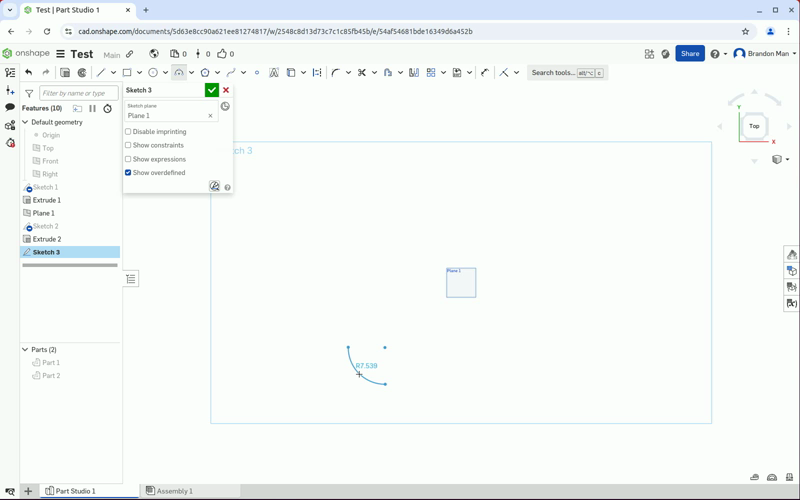
click(359, 373)
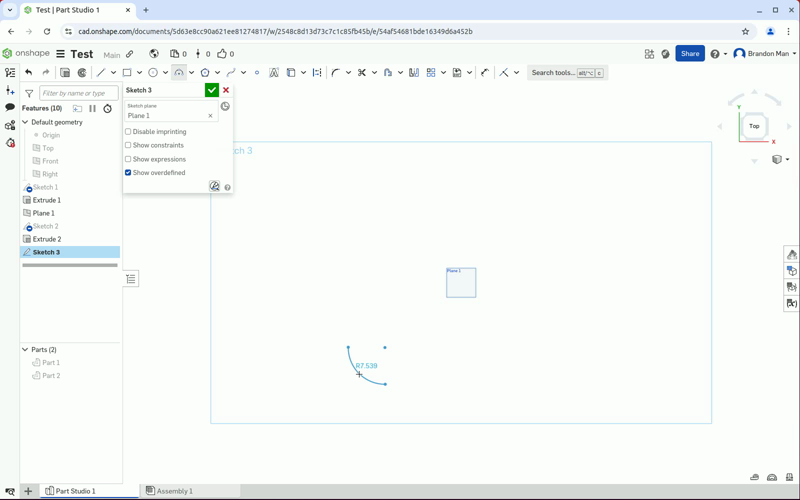
key_up(shift)
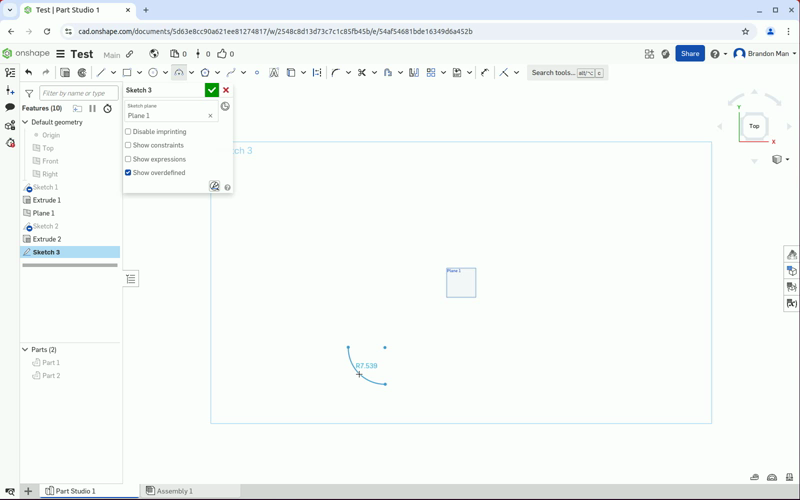
key(esc)
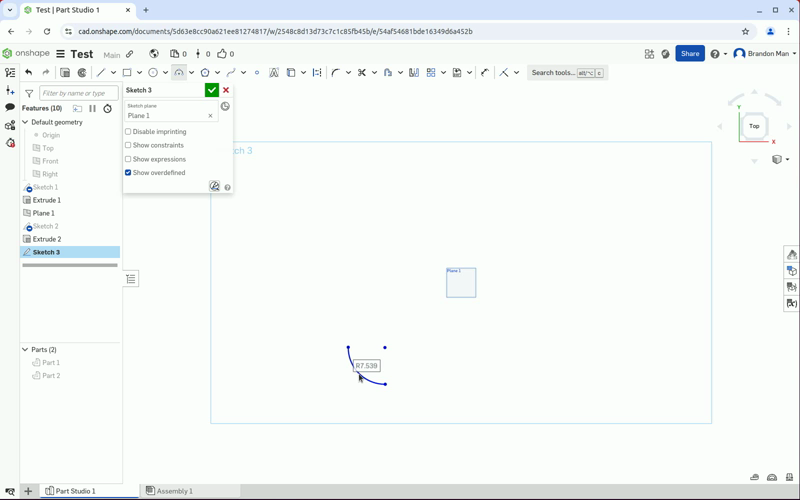
key(l)
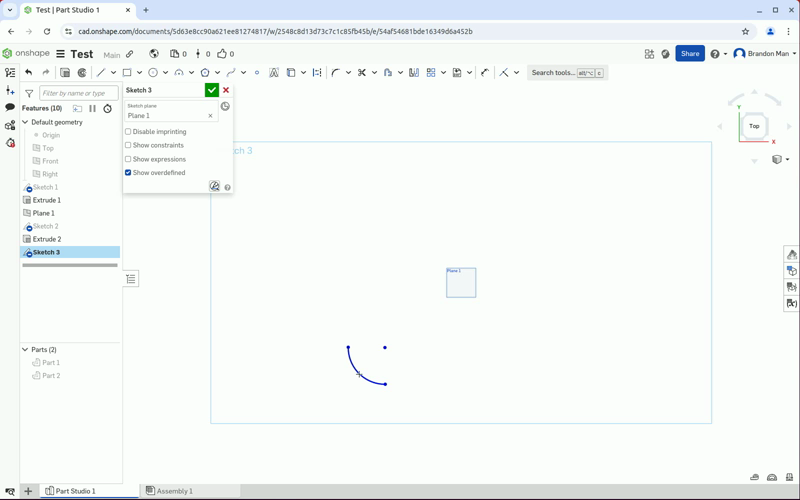
mouse_move(385, 384)
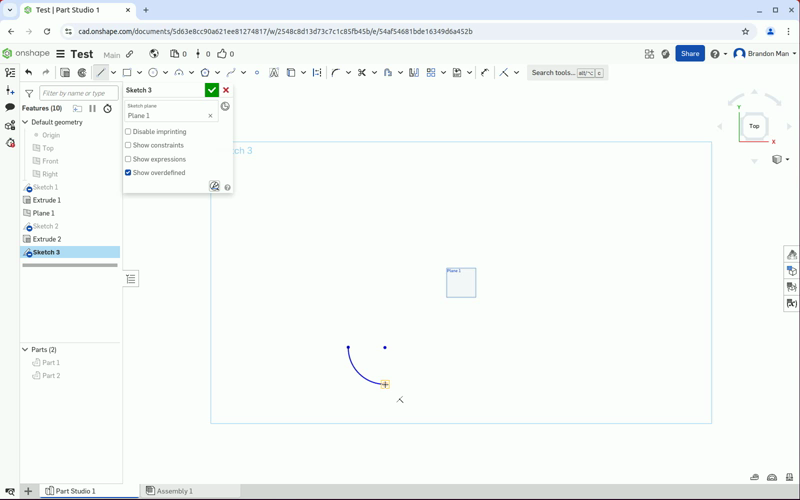
click(385, 384)
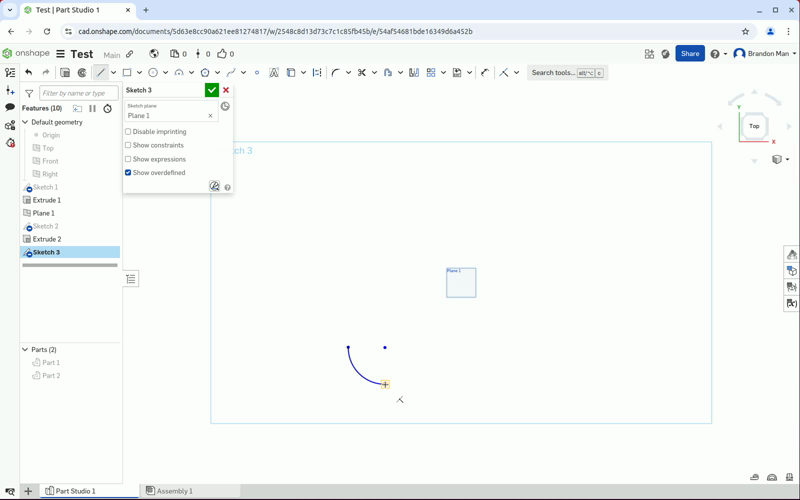
key_down(shift)
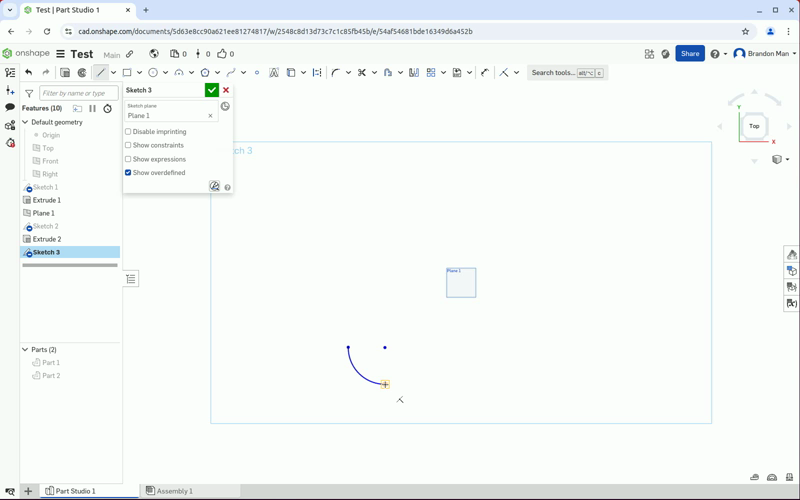
mouse_move(502, 384)
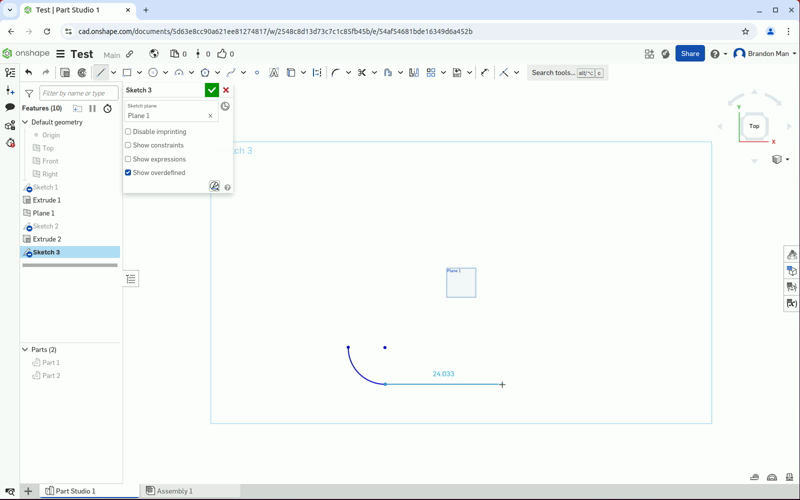
click(502, 384)
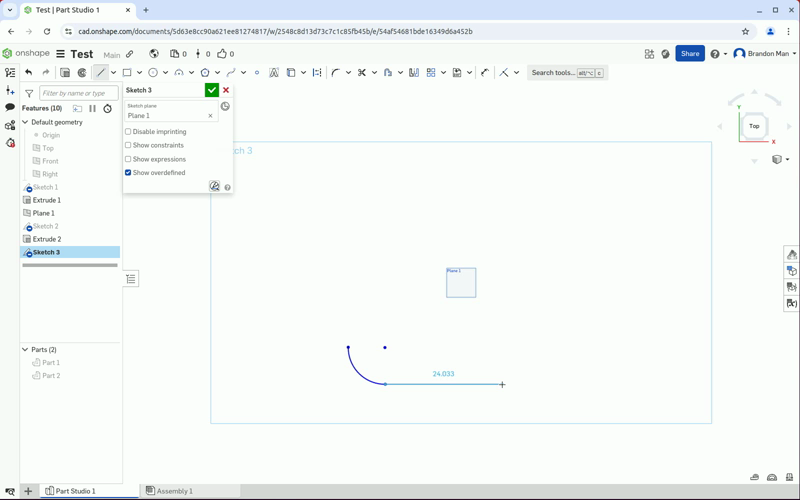
key_up(shift)
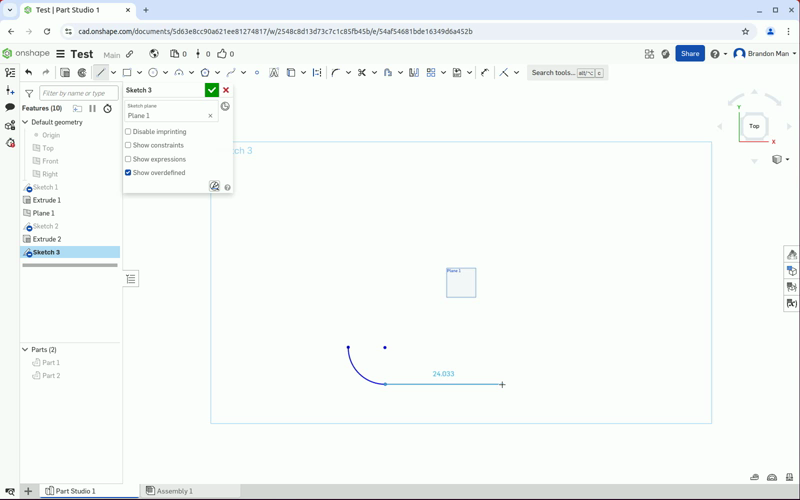
key(esc)
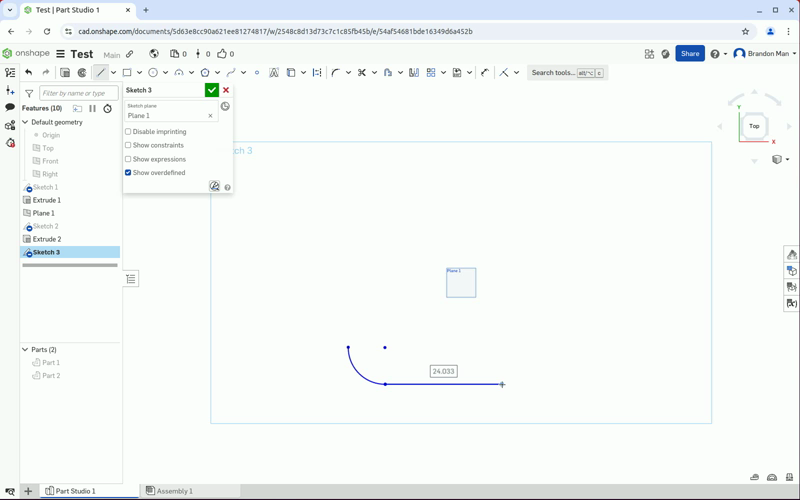
key(a)
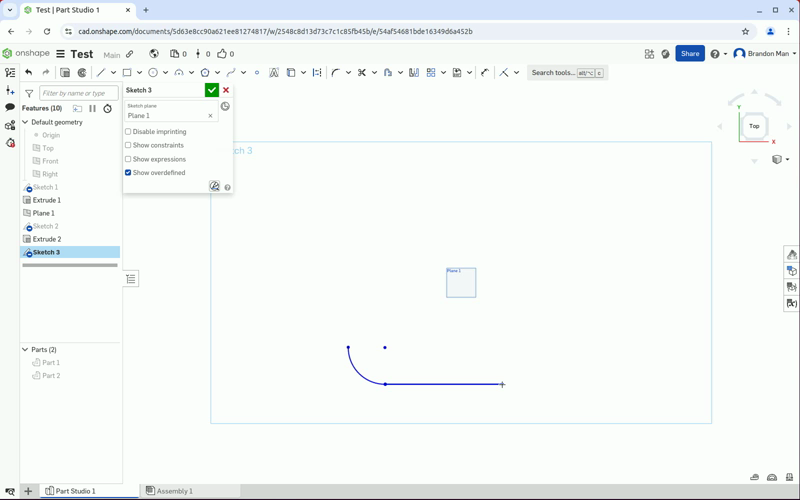
mouse_move(502, 384)
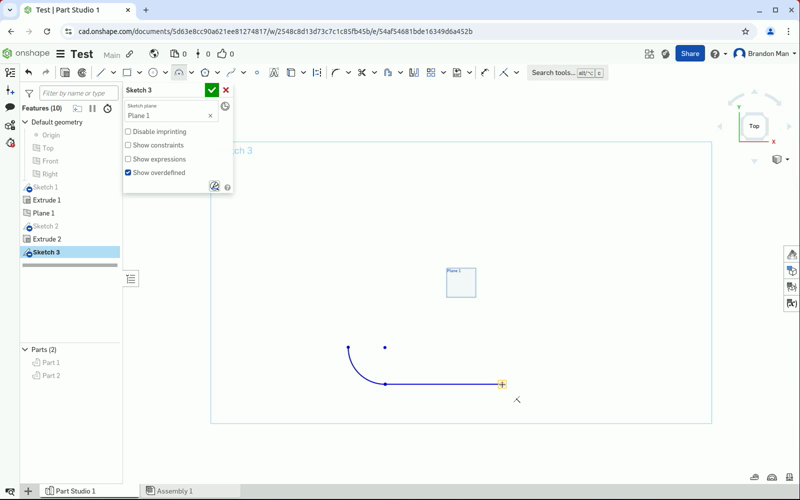
click(502, 384)
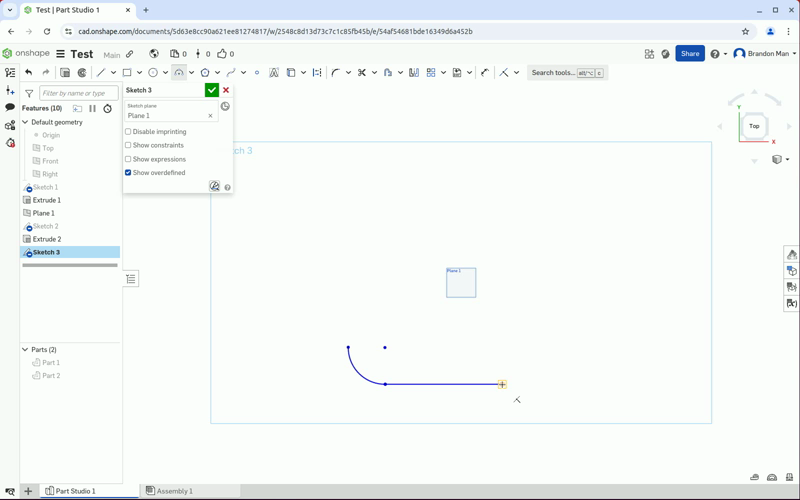
key_down(shift)
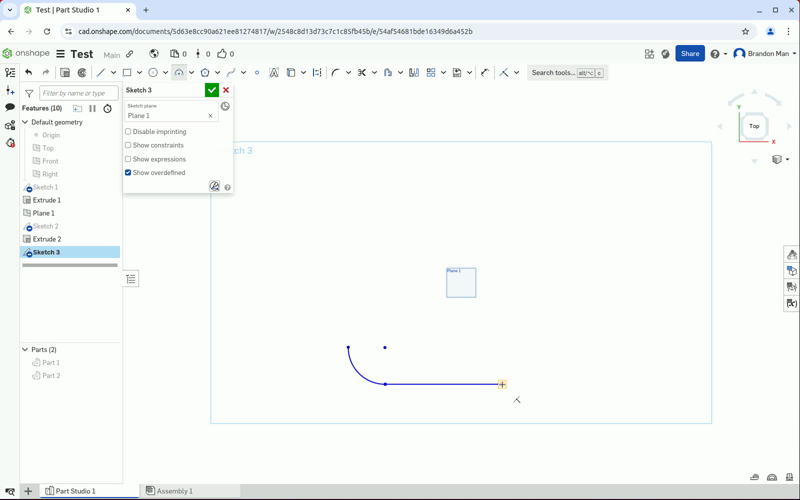
mouse_move(507, 380)
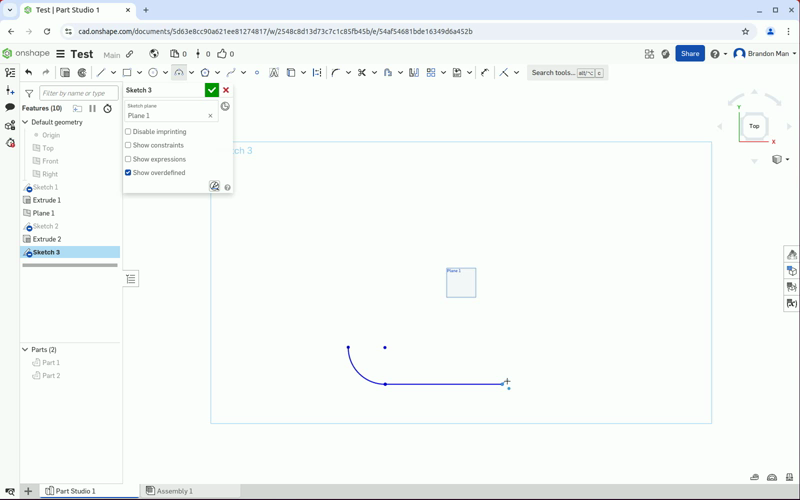
scroll(6)
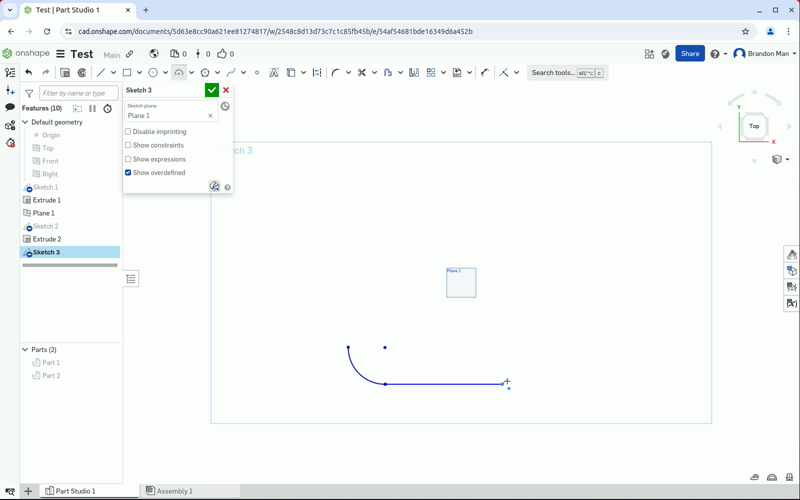
scroll(6)
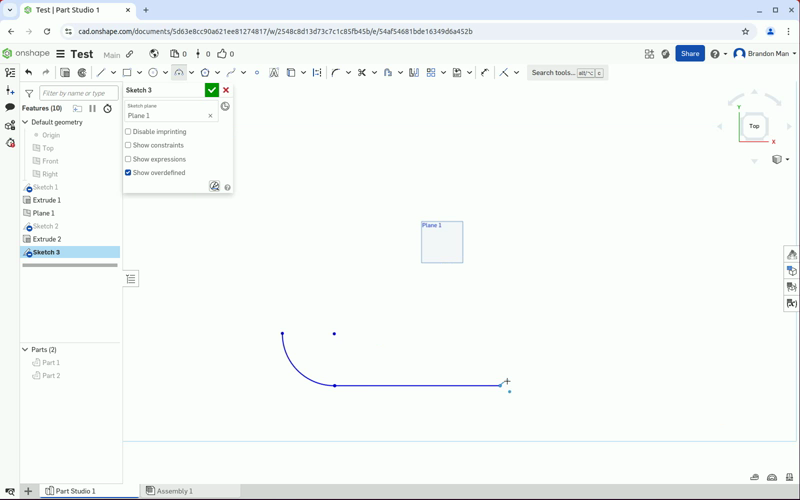
scroll(6)
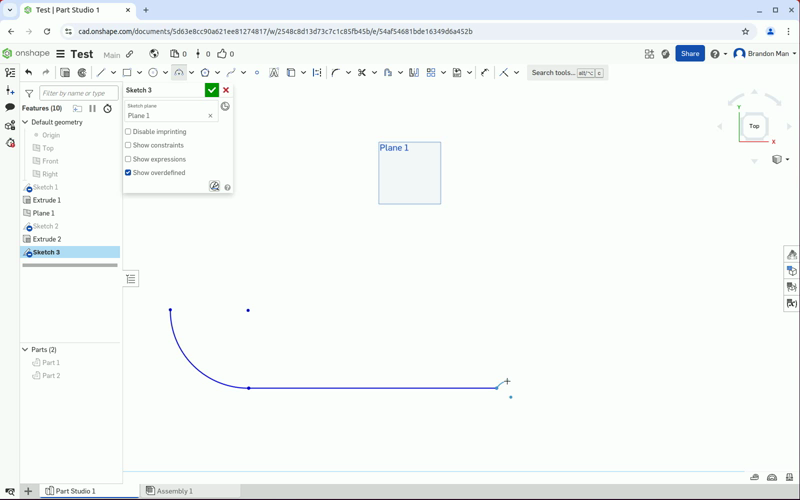
scroll(6)
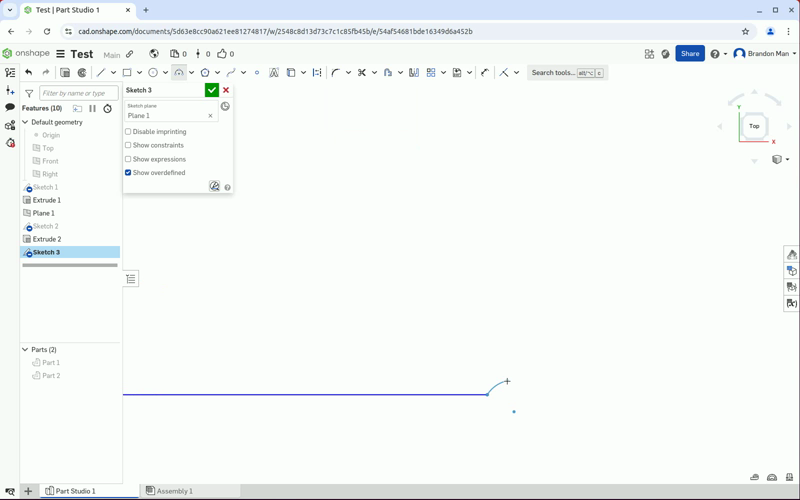
scroll(6)
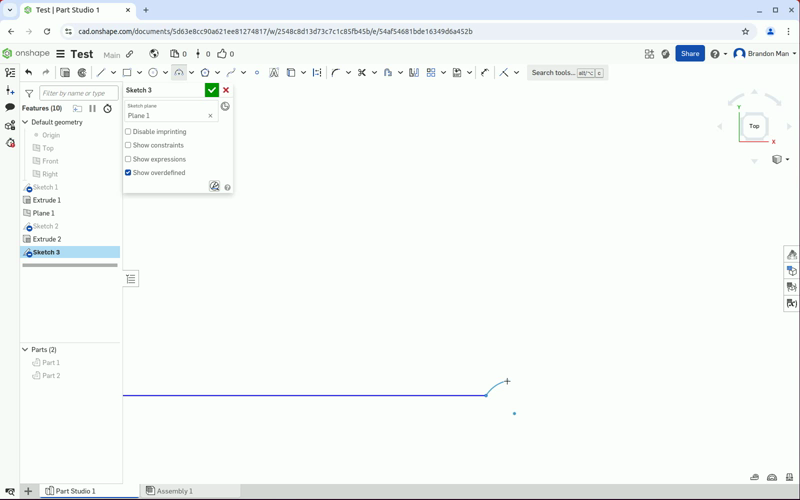
scroll(6)
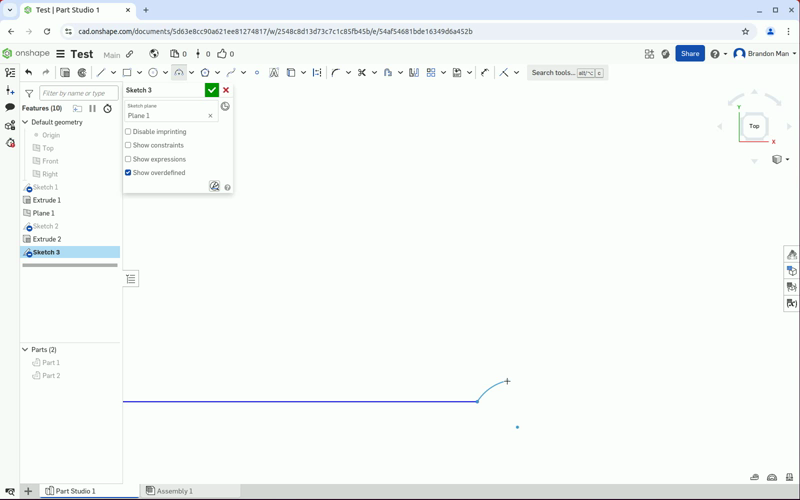
scroll(6)
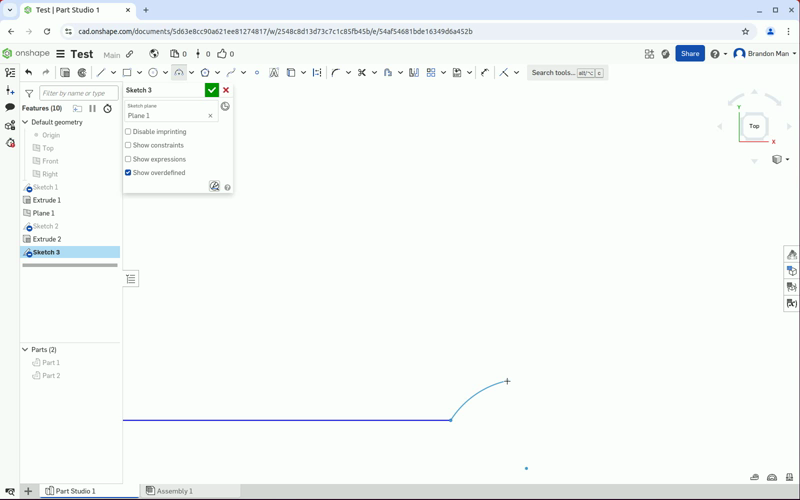
click(507, 380)
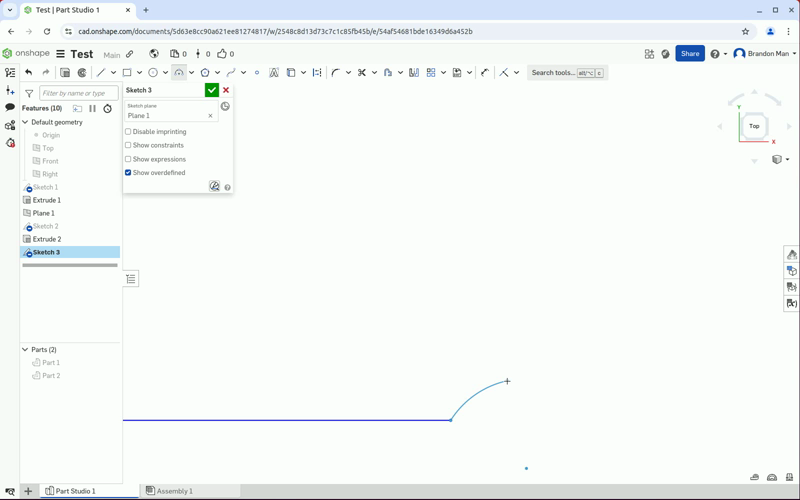
scroll(-6)
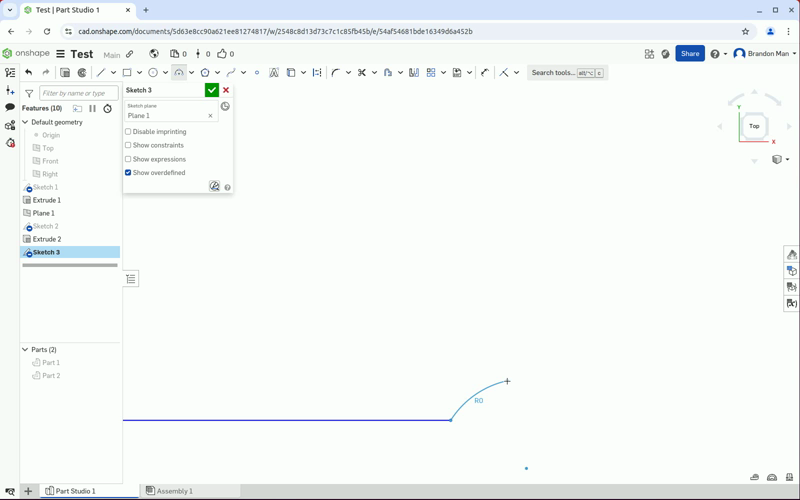
scroll(-6)
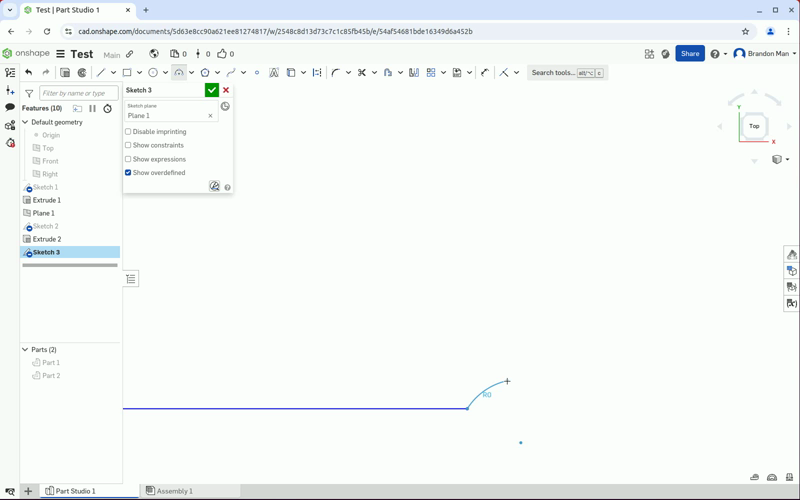
scroll(-6)
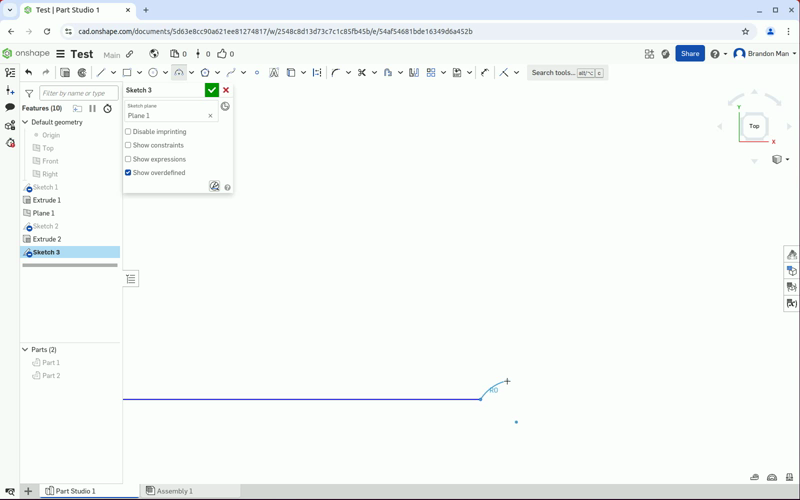
scroll(-6)
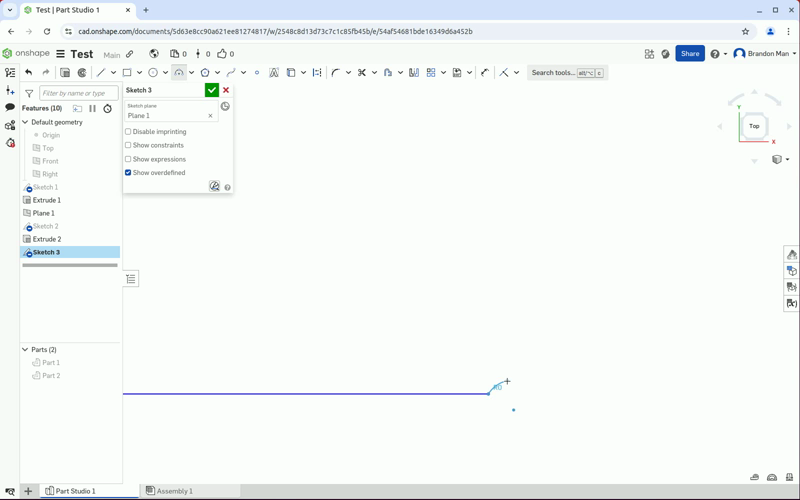
scroll(-6)
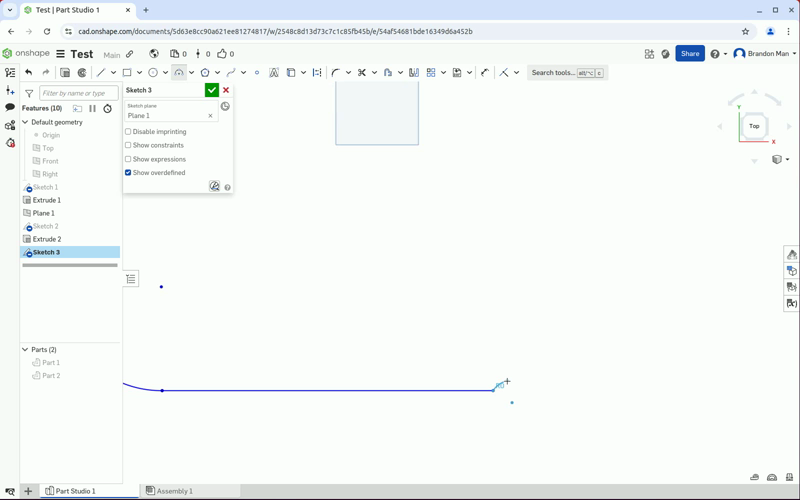
scroll(-6)
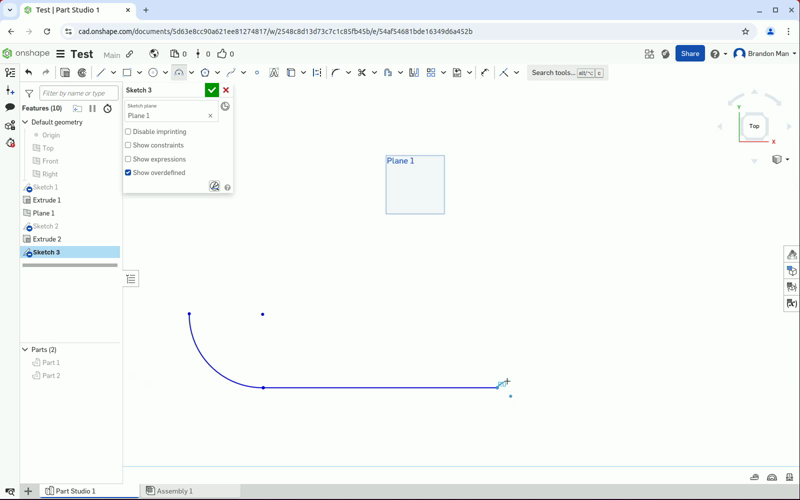
scroll(-6)
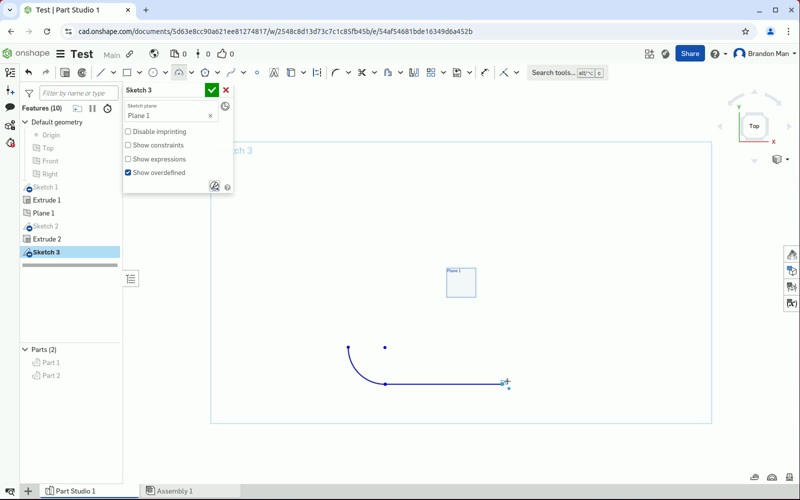
mouse_move(505, 383)
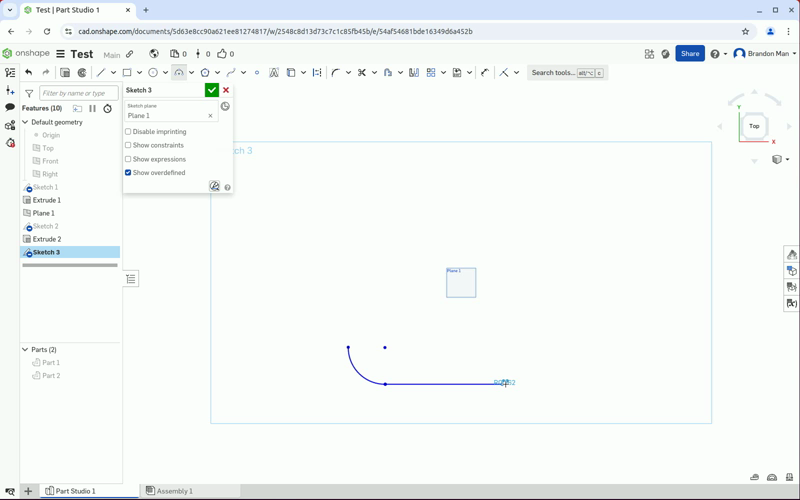
scroll(6)
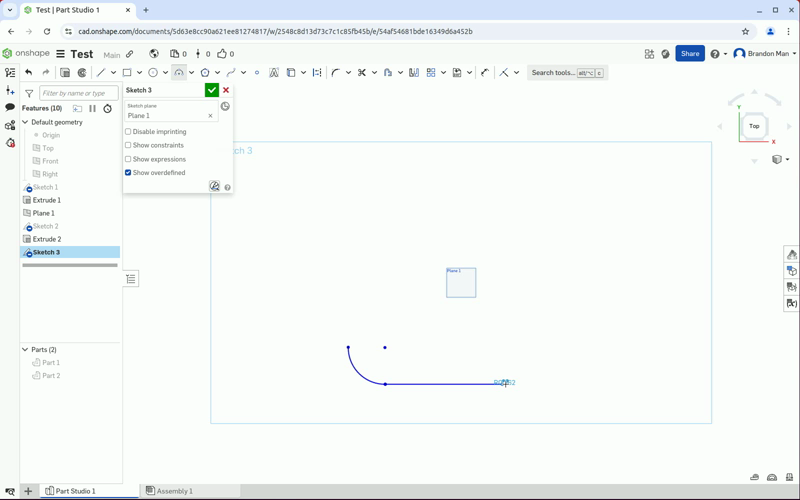
scroll(6)
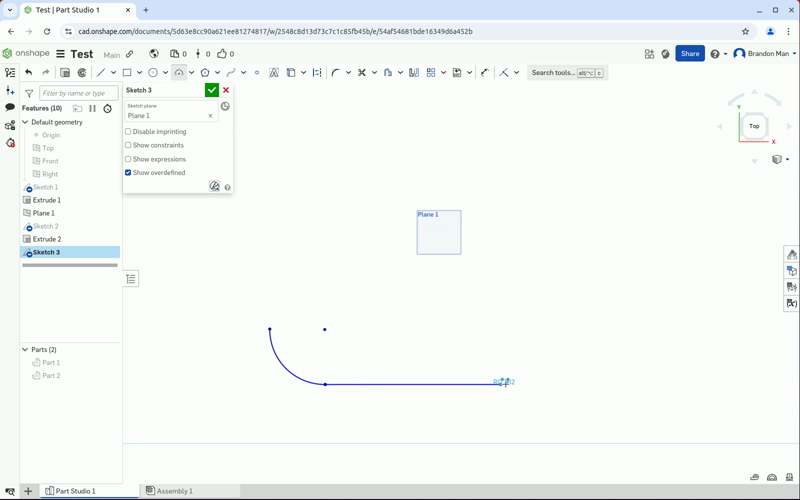
scroll(6)
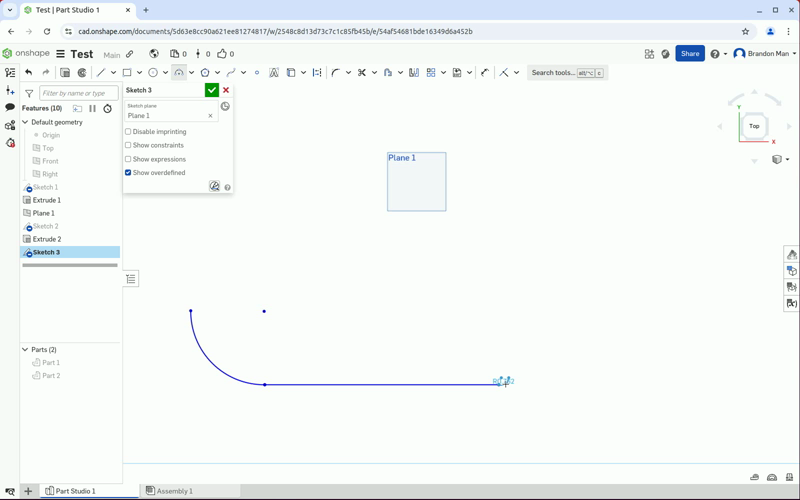
scroll(6)
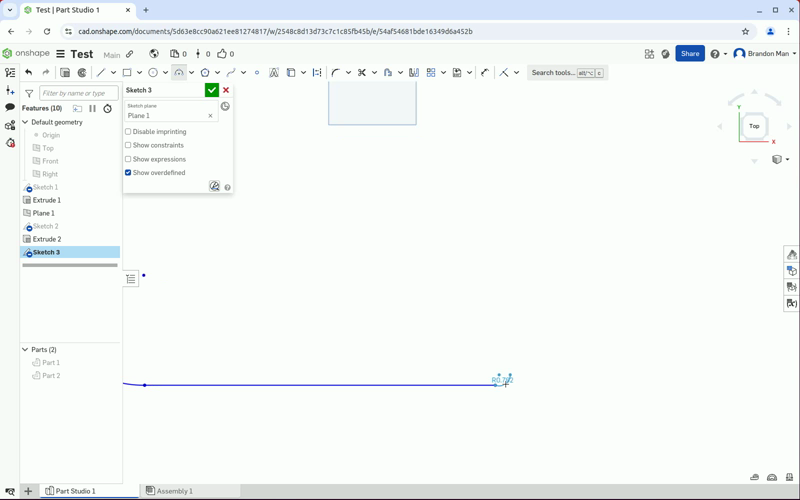
scroll(6)
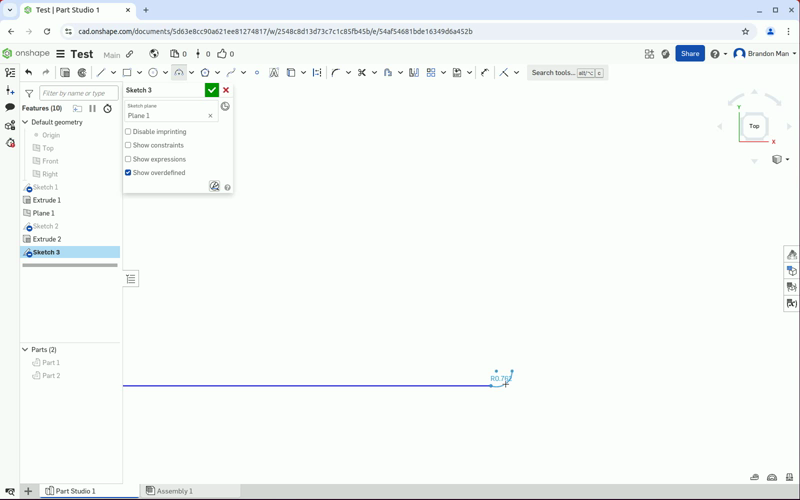
scroll(6)
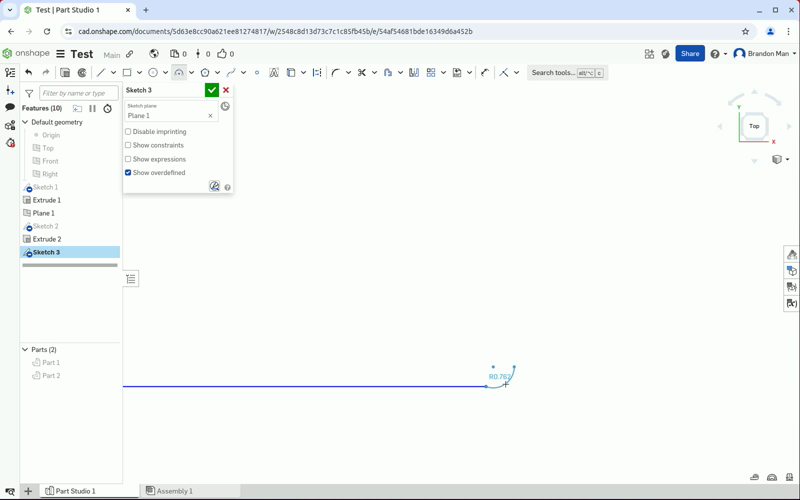
scroll(6)
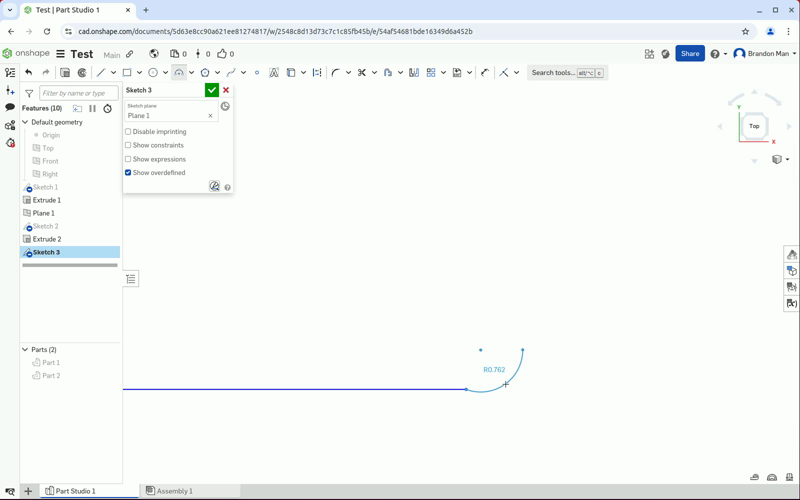
click(505, 383)
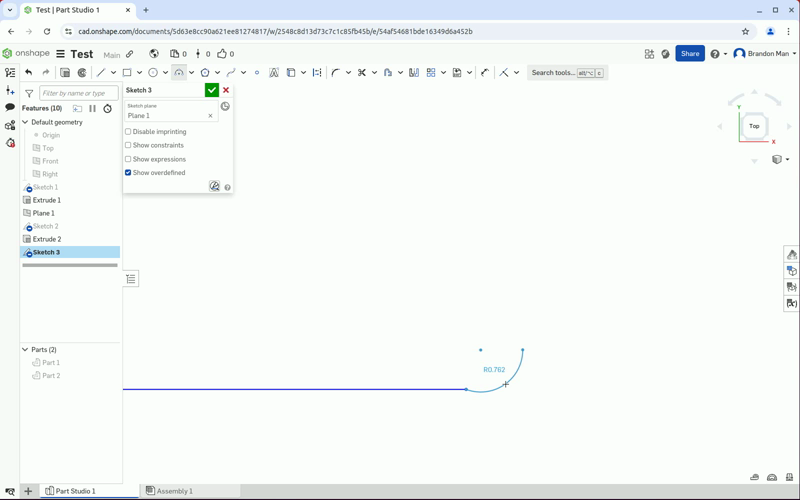
scroll(-6)
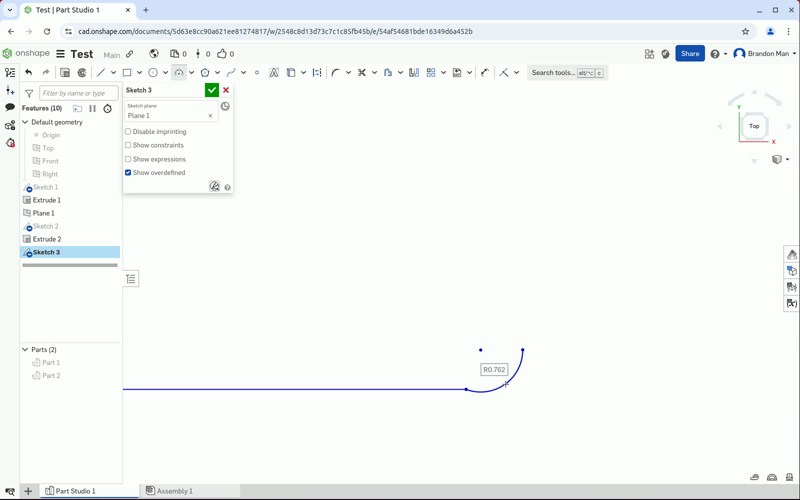
scroll(-6)
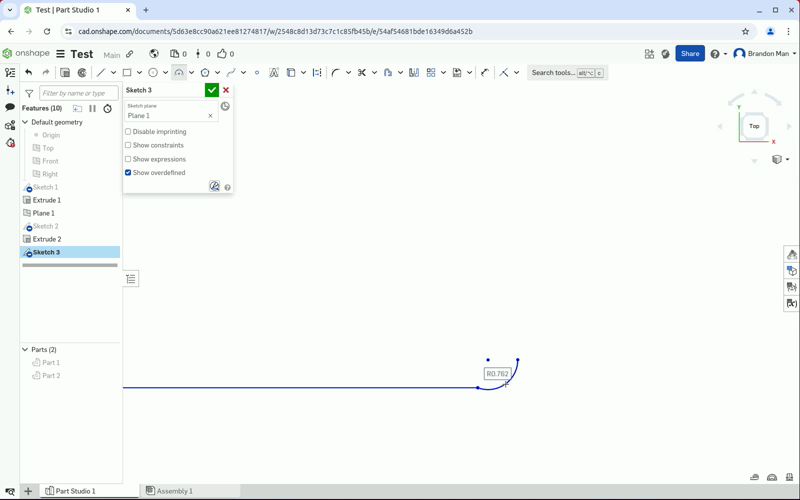
scroll(-6)
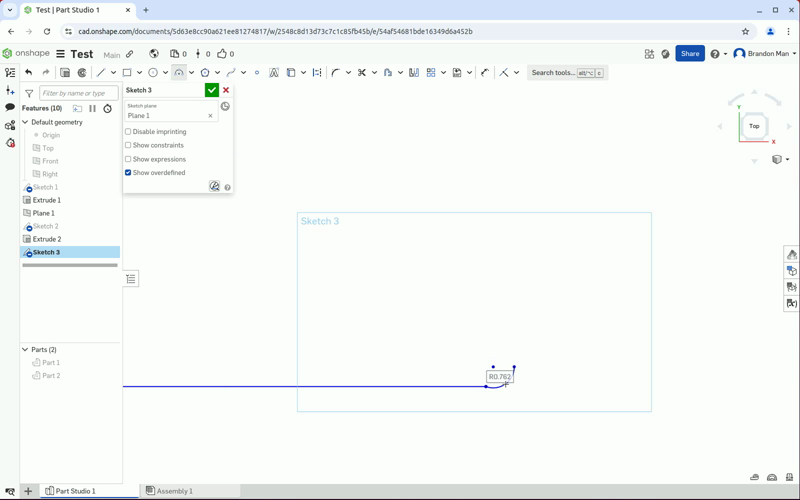
scroll(-6)
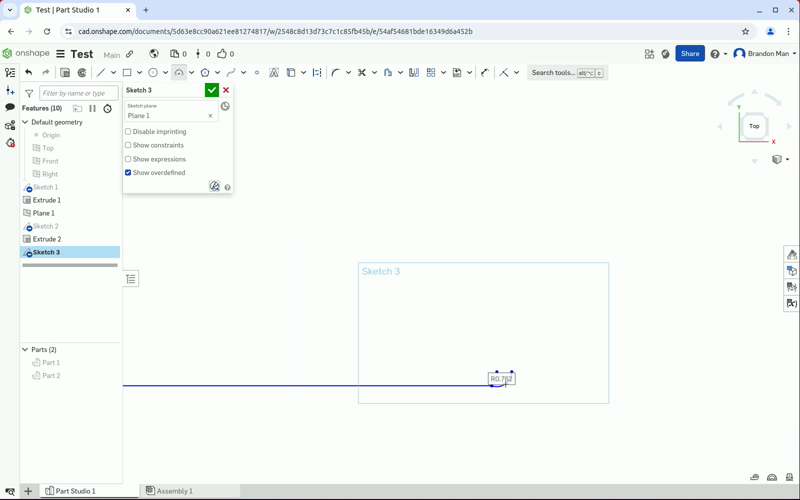
scroll(-6)
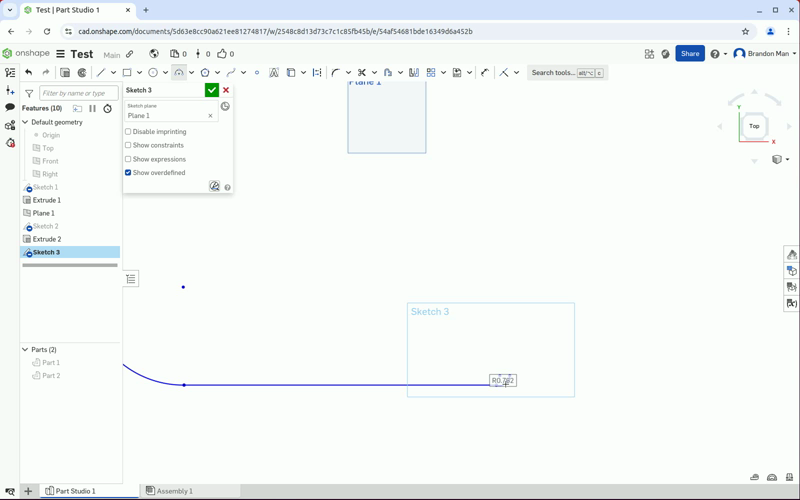
scroll(-6)
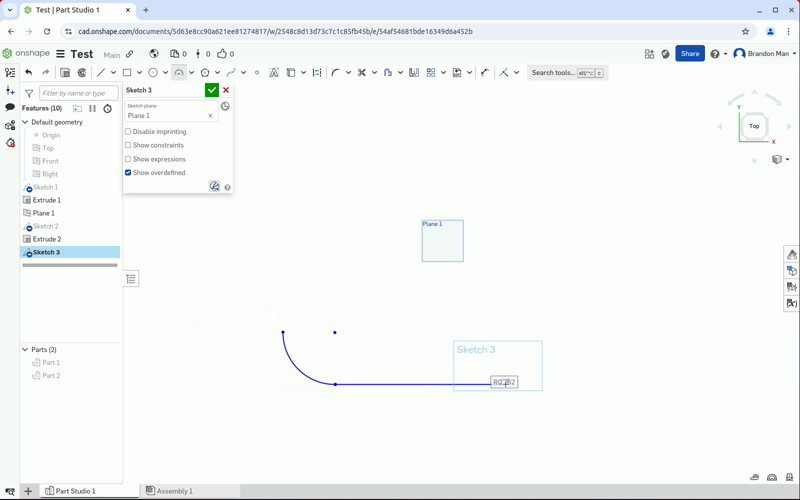
scroll(-6)
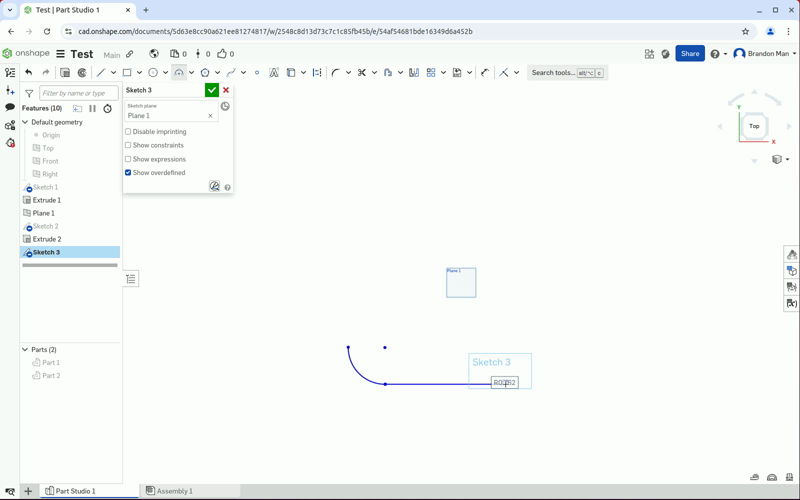
key_up(shift)
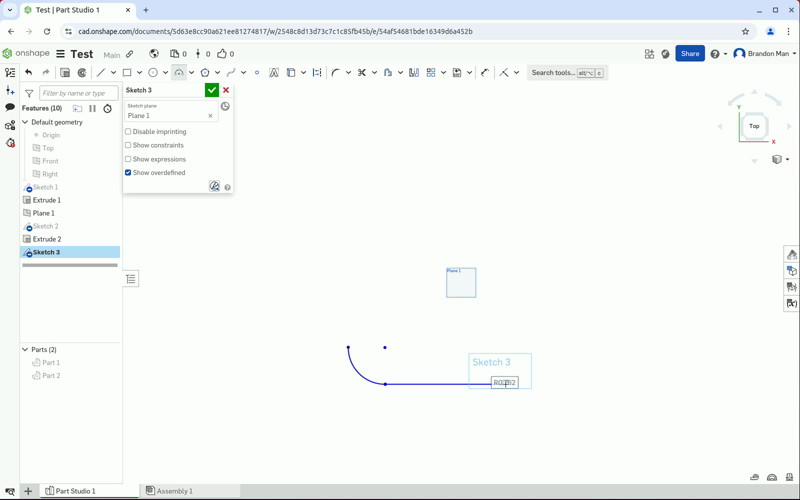
key(esc)
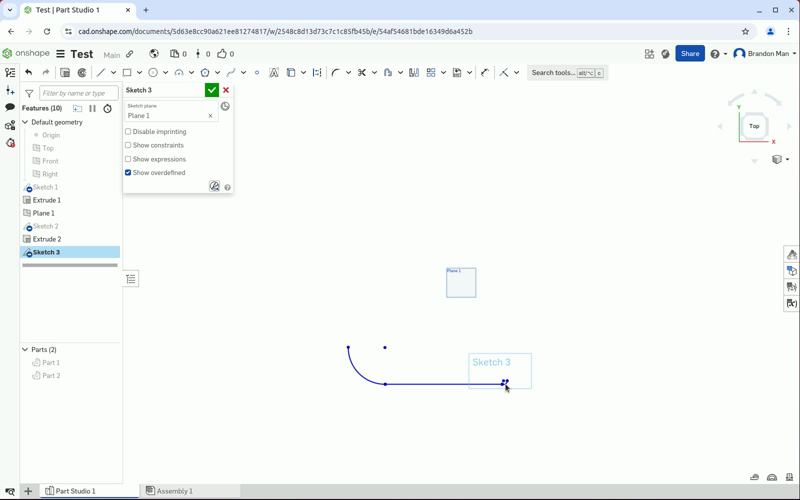
key(l)
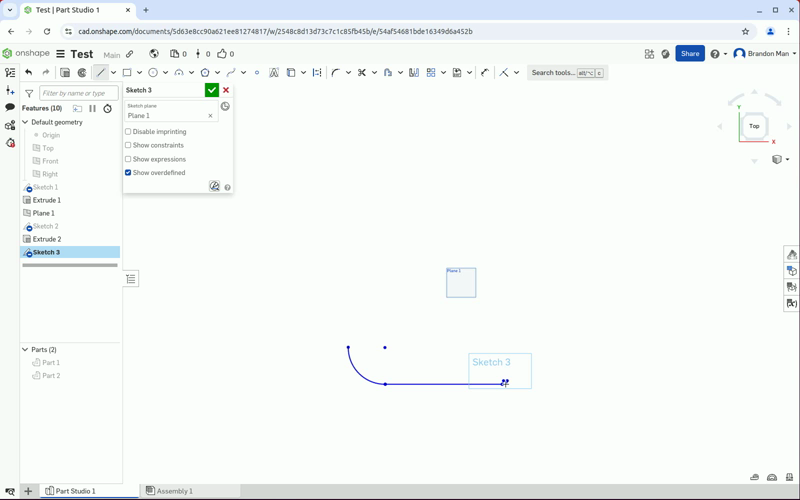
mouse_move(507, 380)
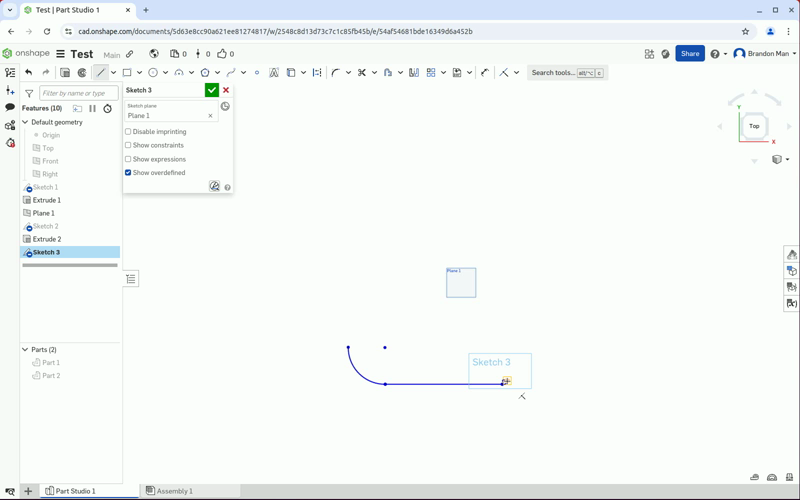
scroll(6)
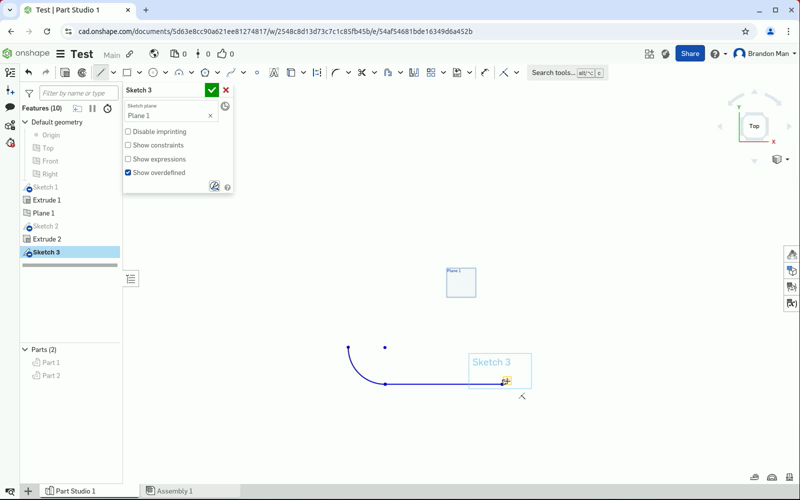
scroll(6)
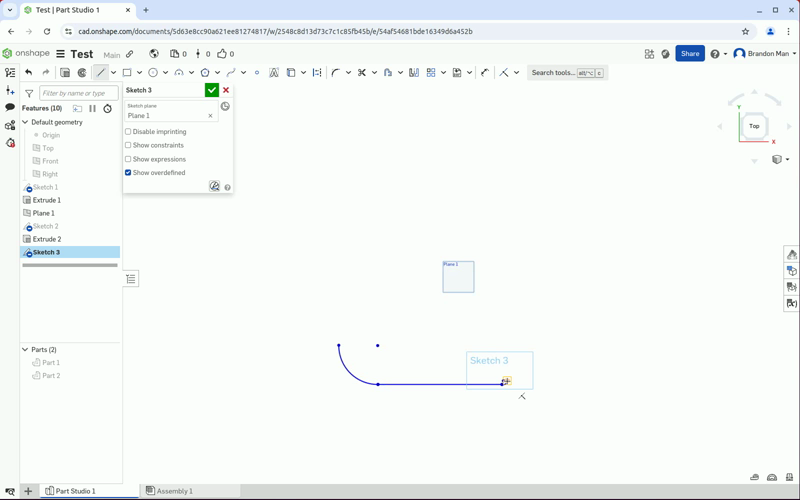
scroll(6)
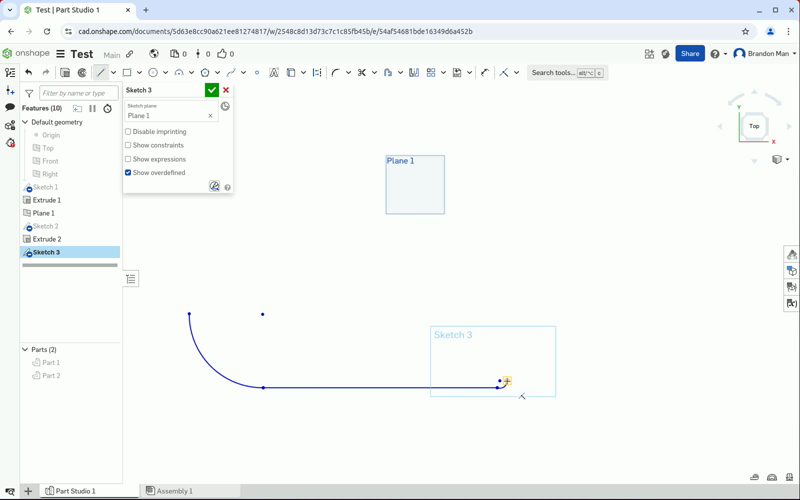
scroll(6)
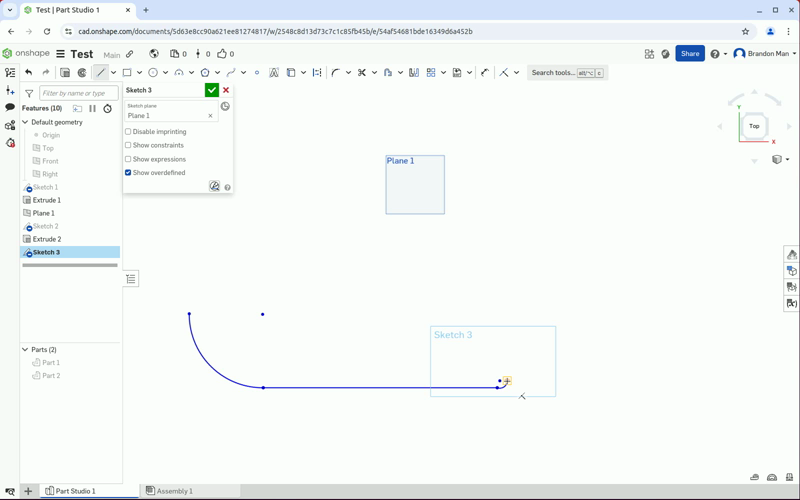
scroll(6)
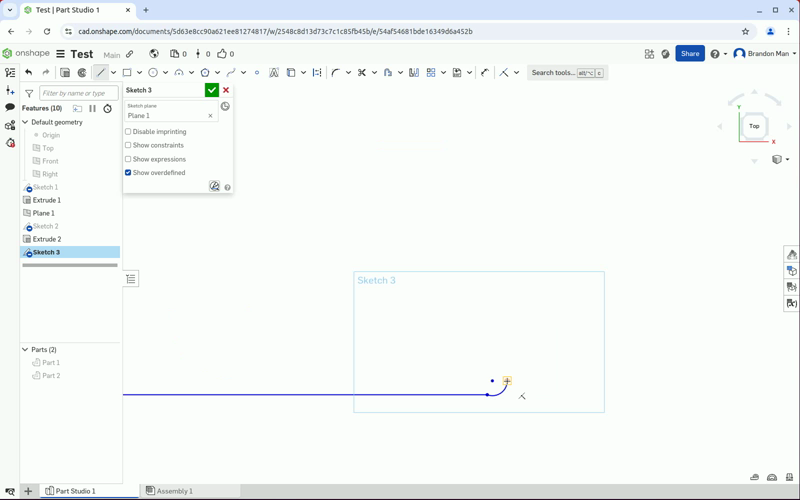
scroll(6)
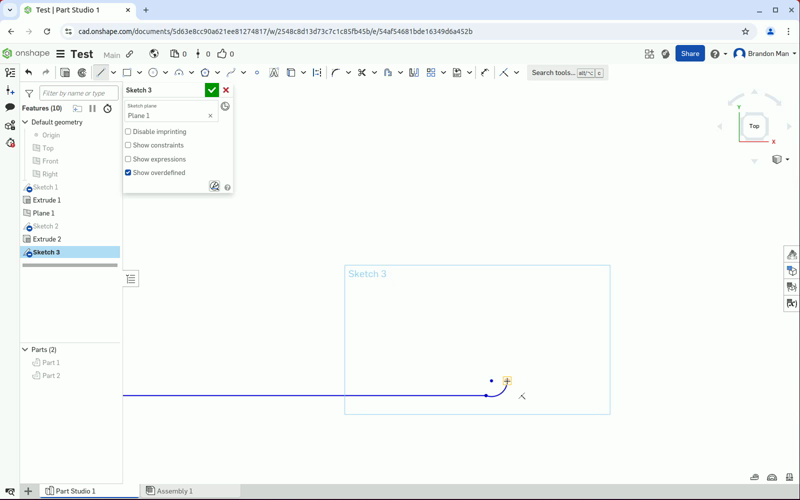
scroll(6)
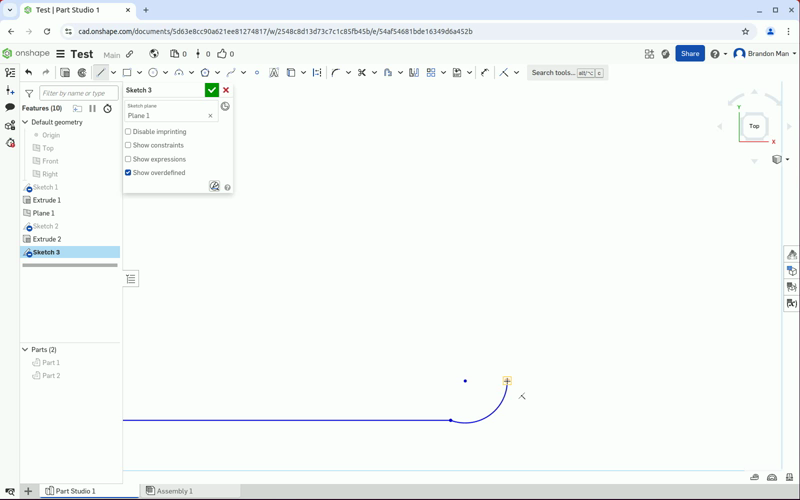
click(507, 380)
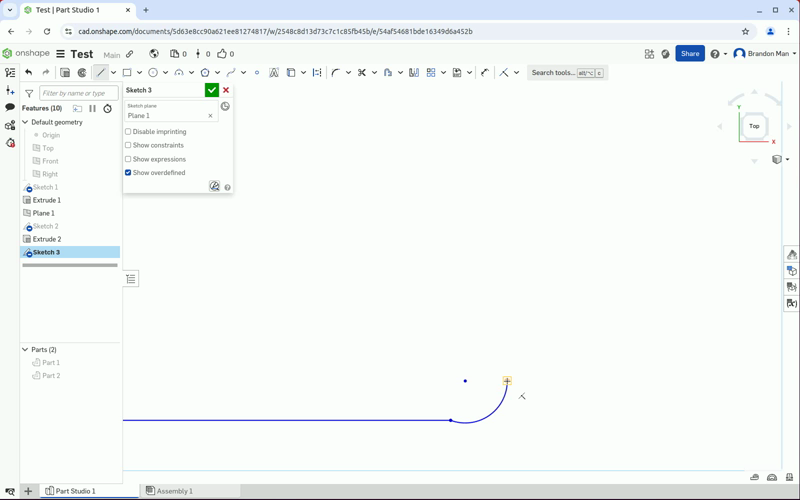
scroll(-6)
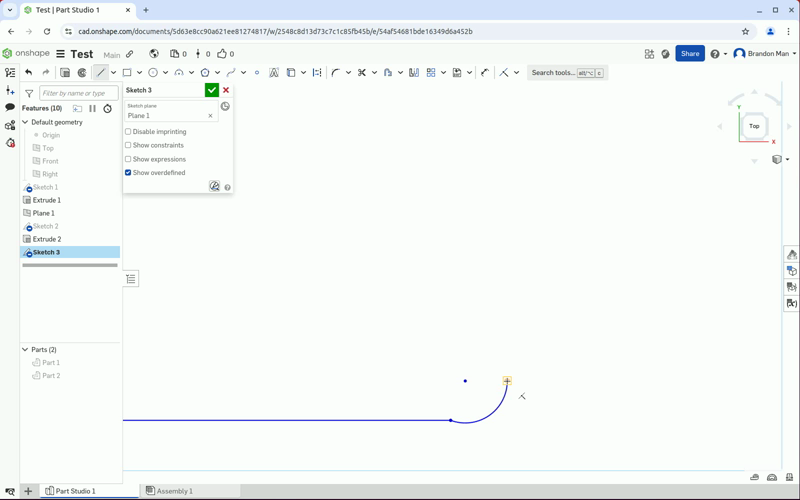
scroll(-6)
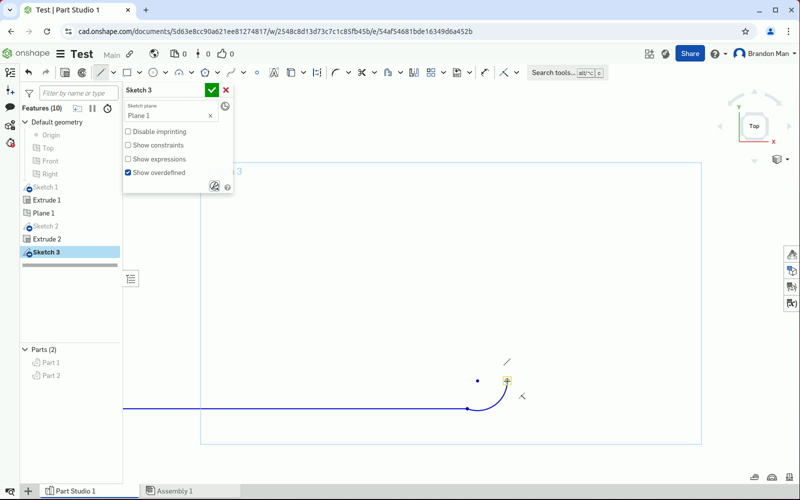
scroll(-6)
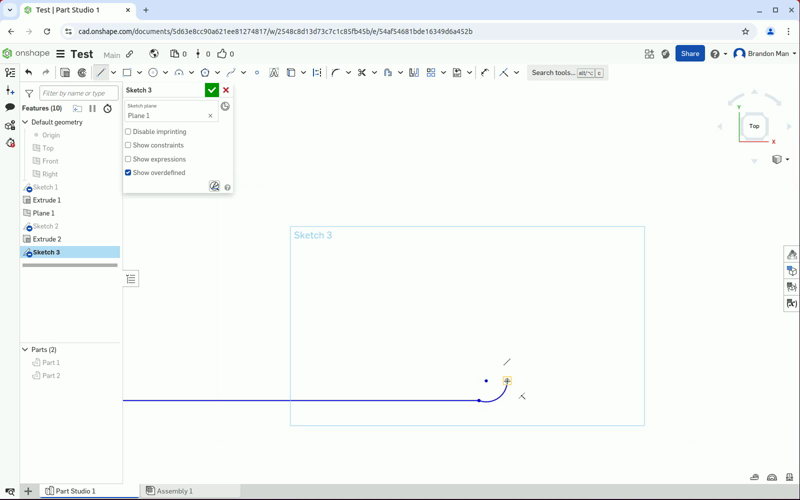
scroll(-6)
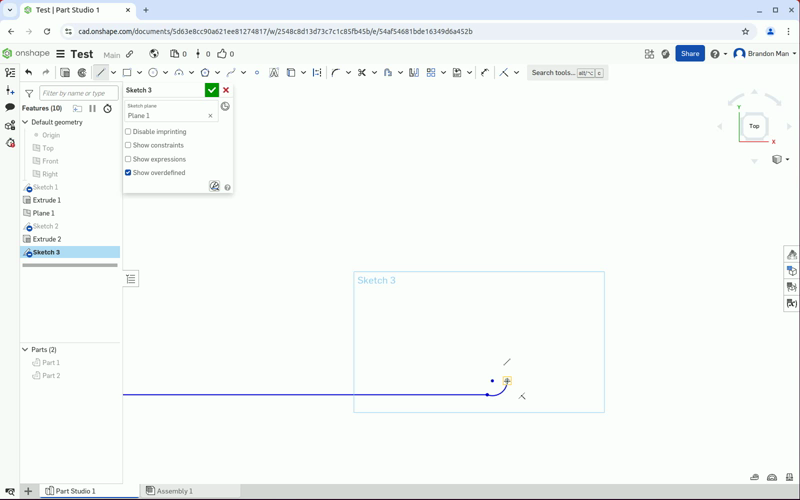
scroll(-6)
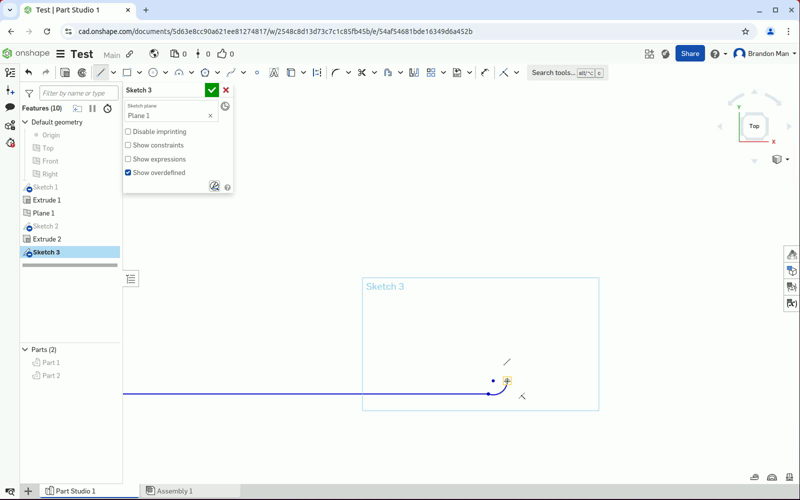
scroll(-6)
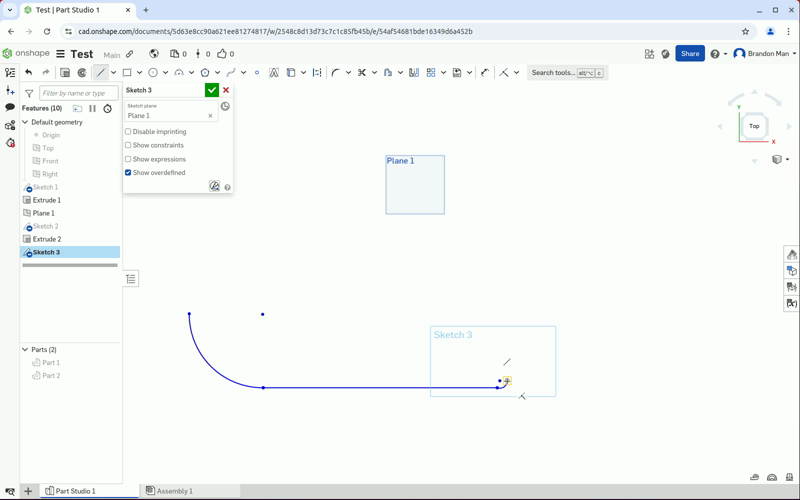
scroll(-6)
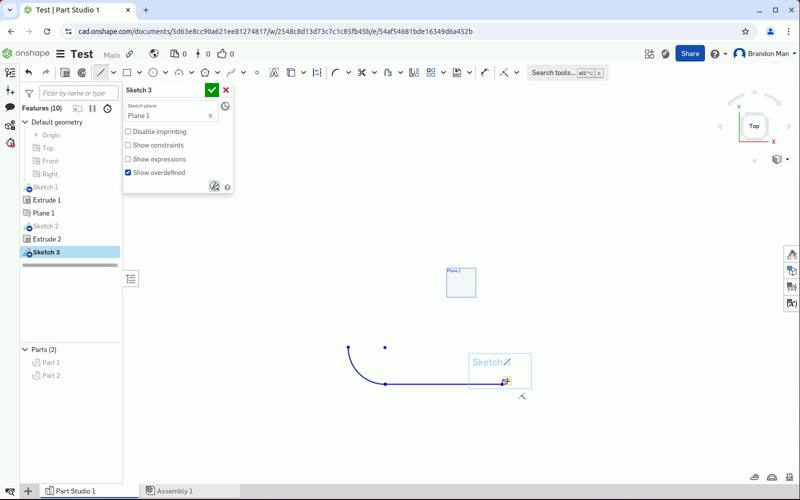
key_down(shift)
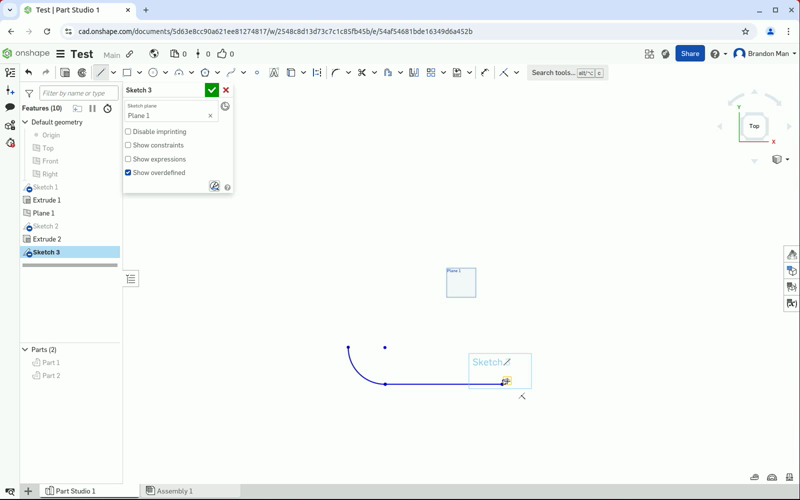
mouse_move(537, 380)
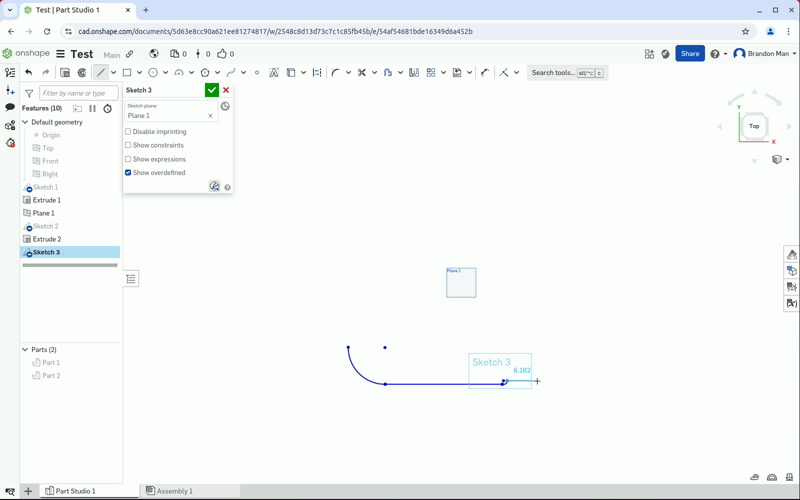
mouse_move(507, 370)
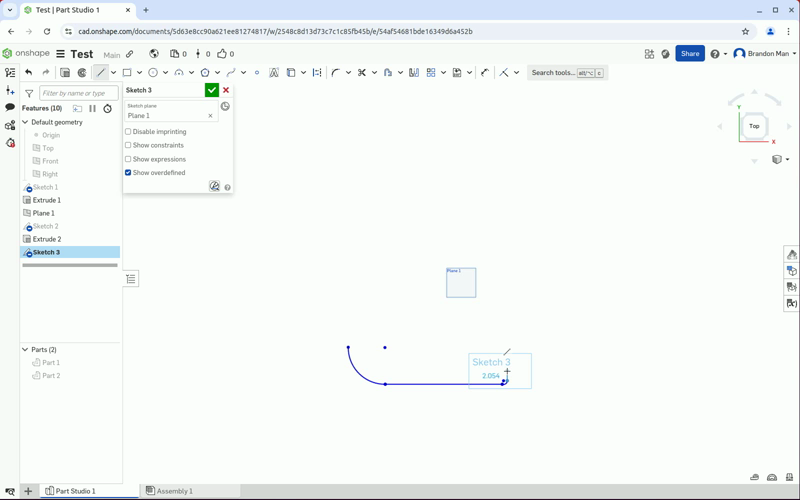
click(507, 370)
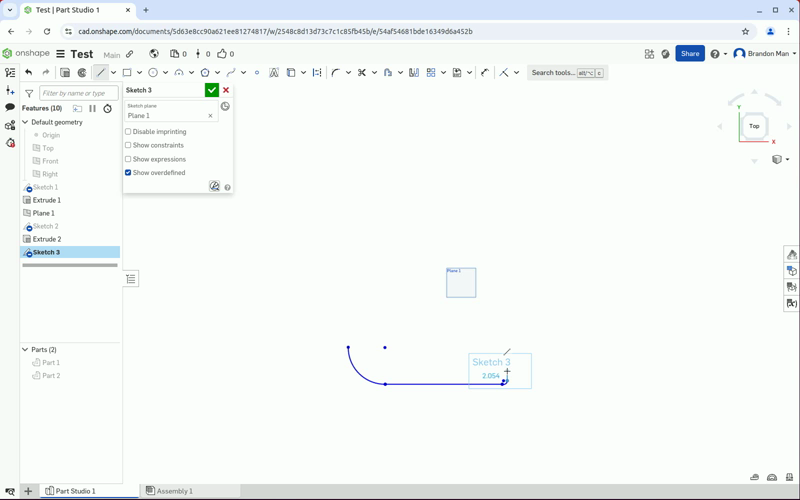
key_up(shift)
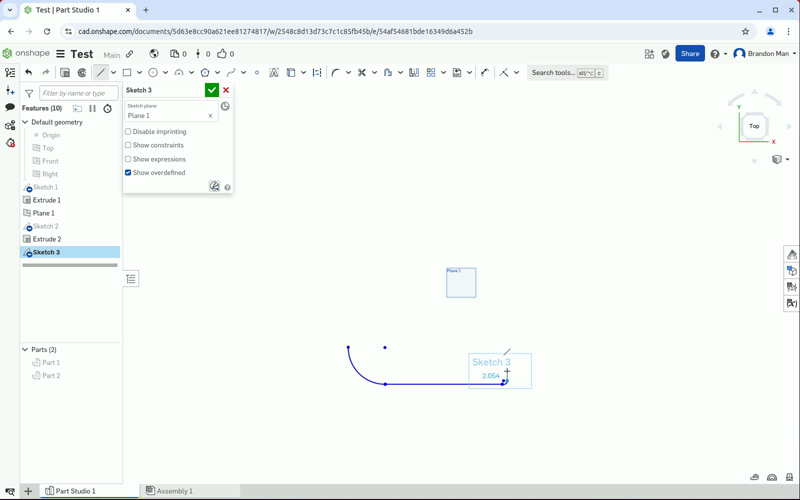
key_down(shift)
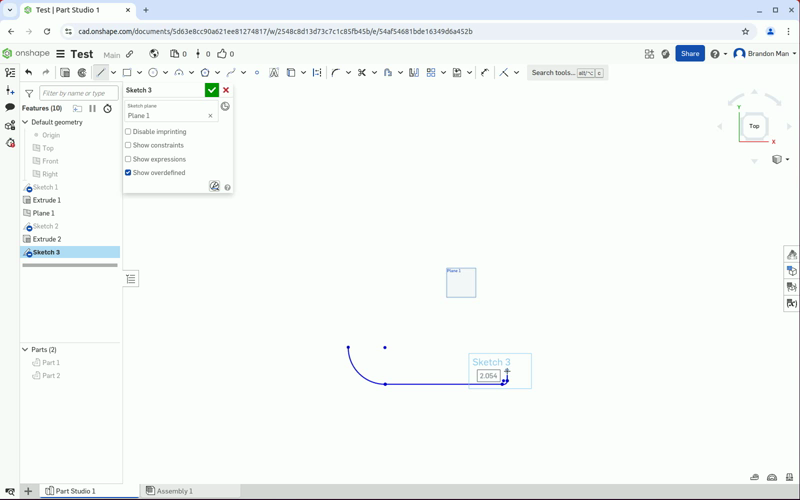
mouse_move(385, 370)
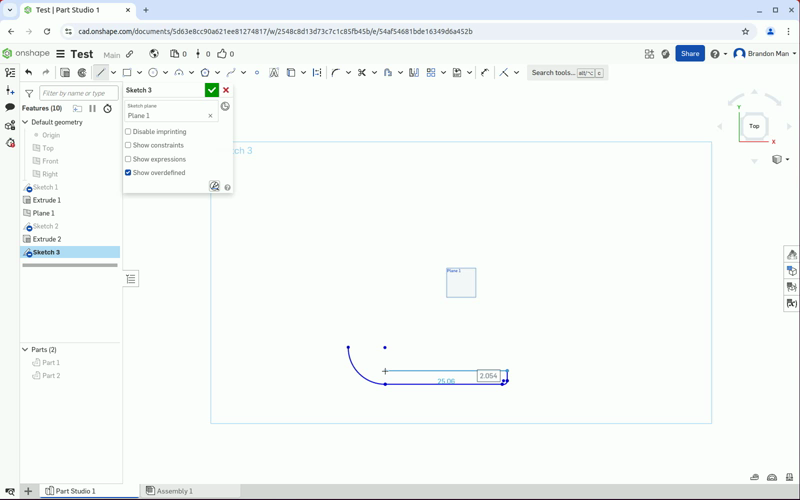
click(385, 370)
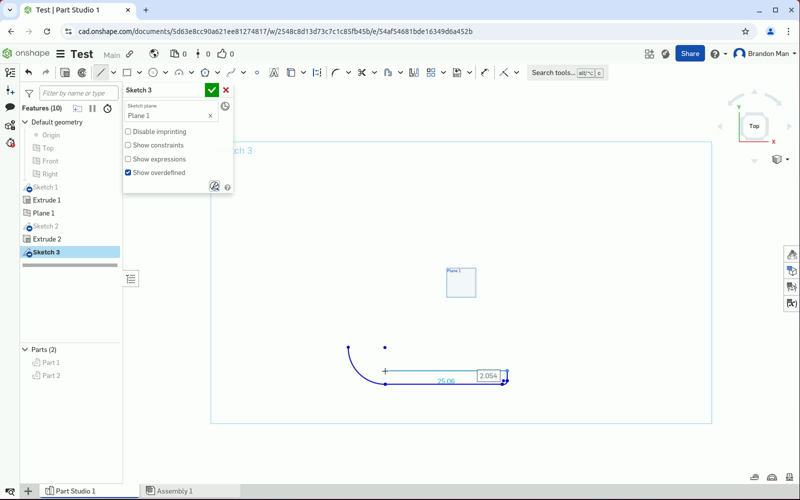
key_up(shift)
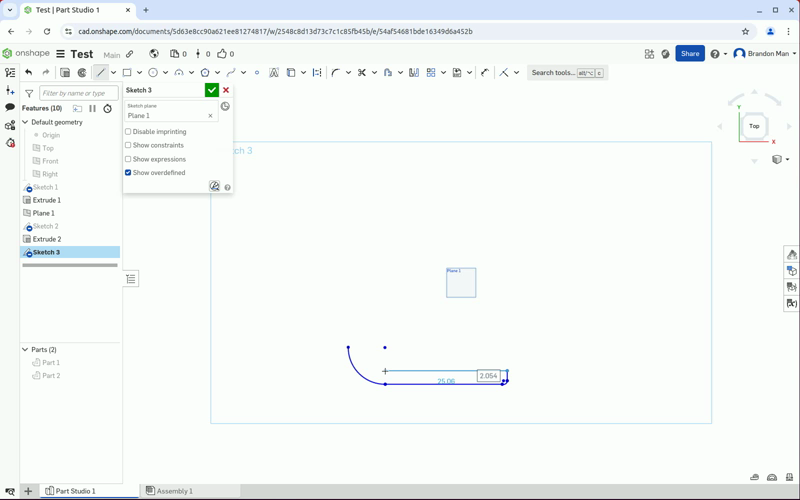
key(esc)
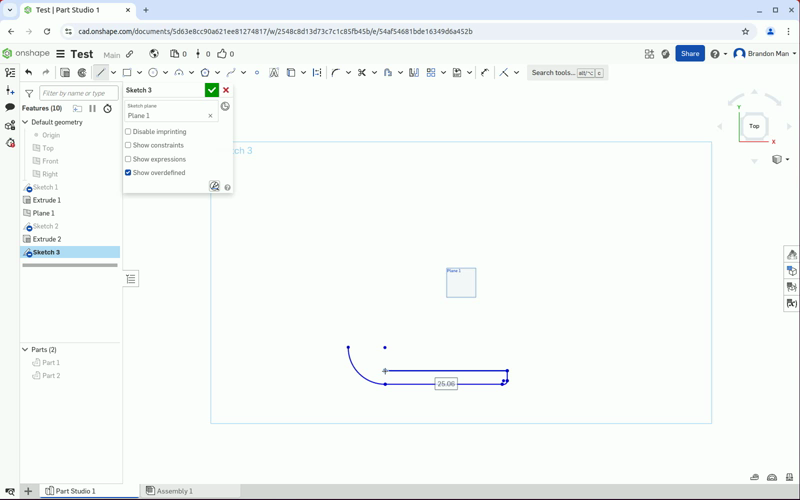
key(a)
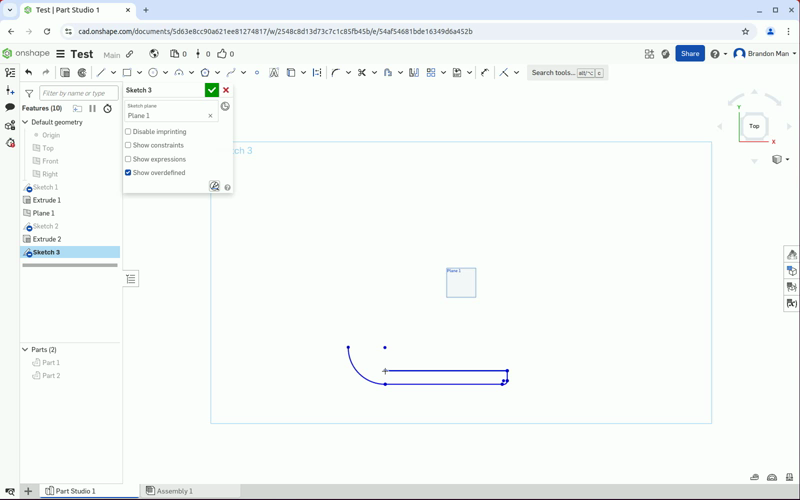
mouse_move(385, 370)
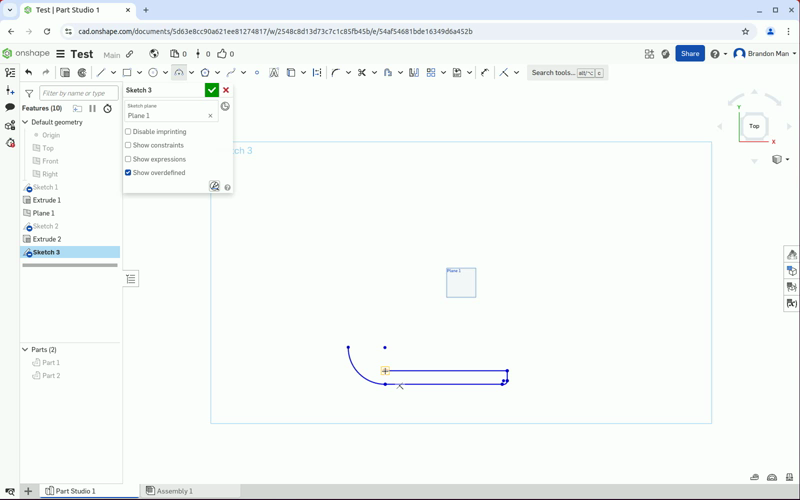
click(385, 370)
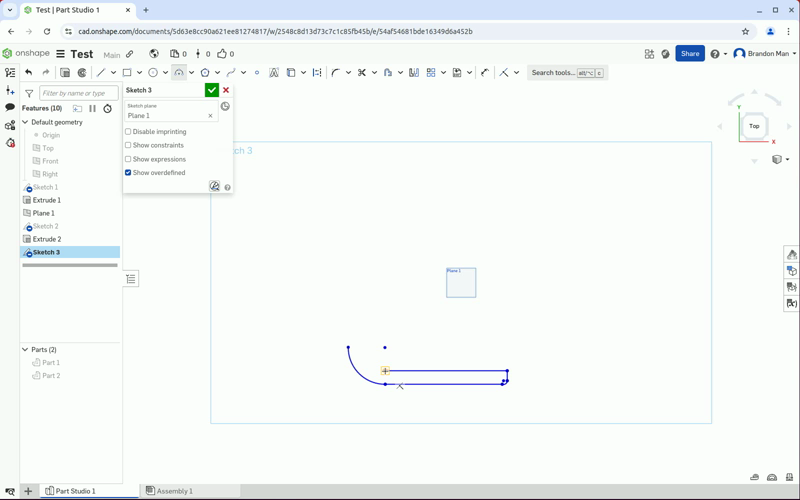
key_down(shift)
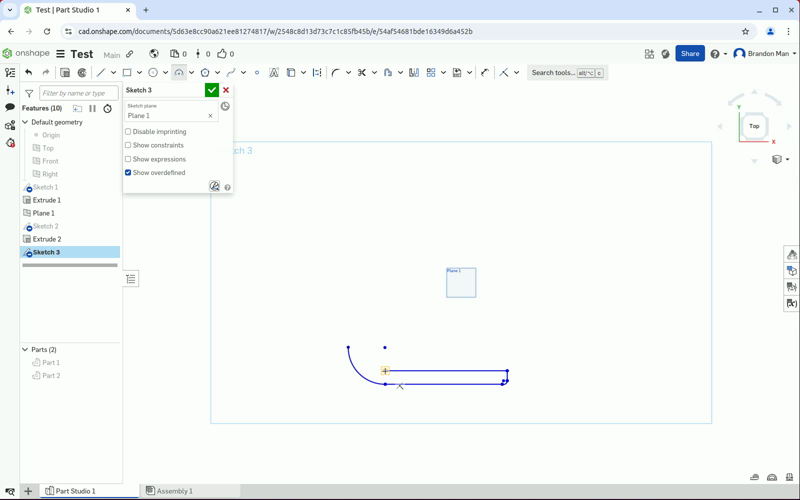
mouse_move(348, 333)
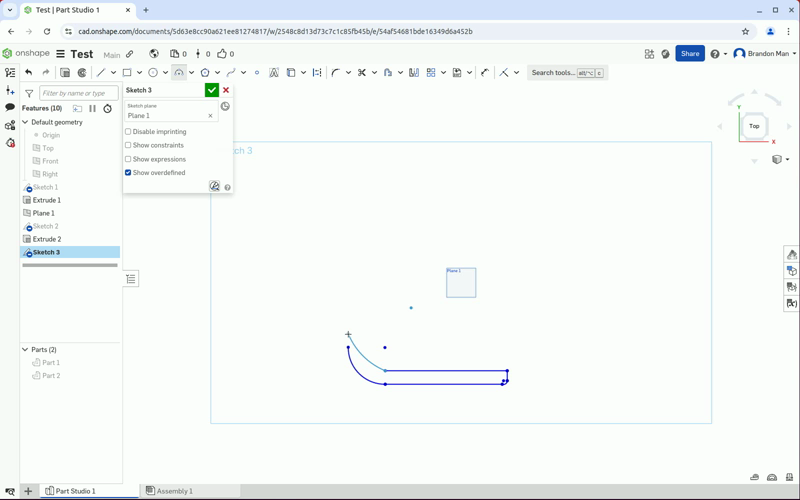
click(348, 333)
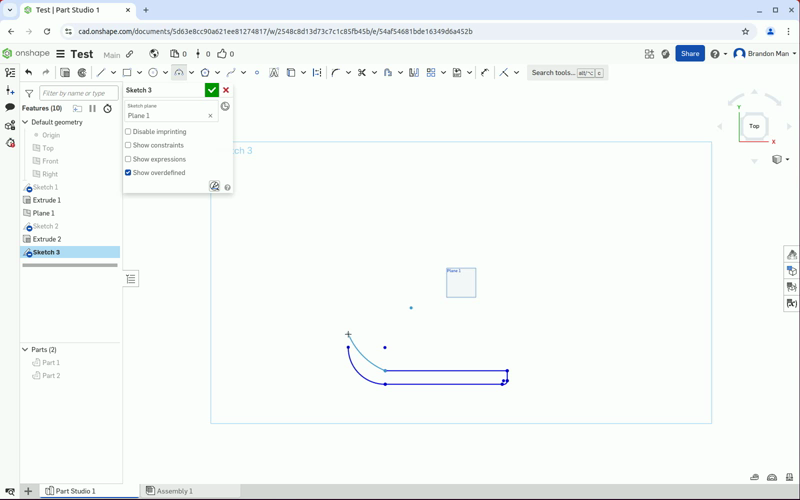
mouse_move(359, 360)
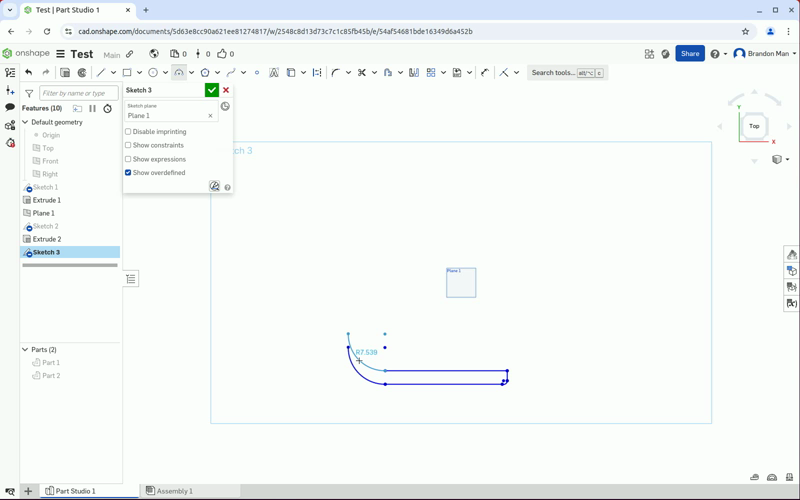
click(359, 360)
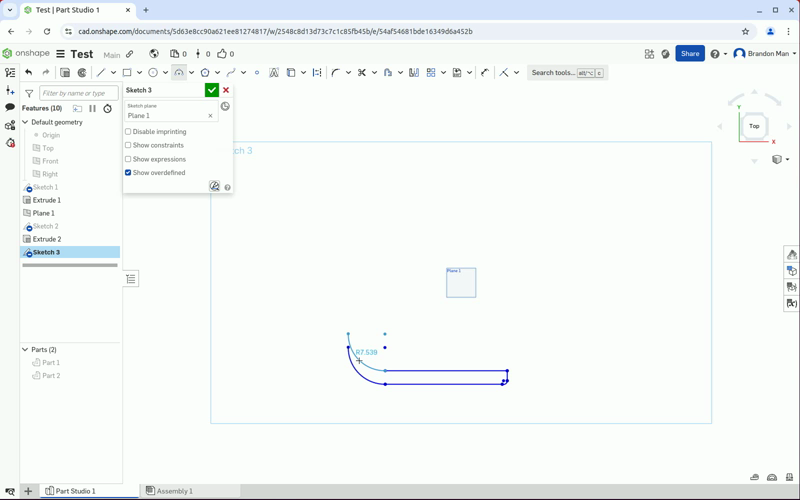
key_up(shift)
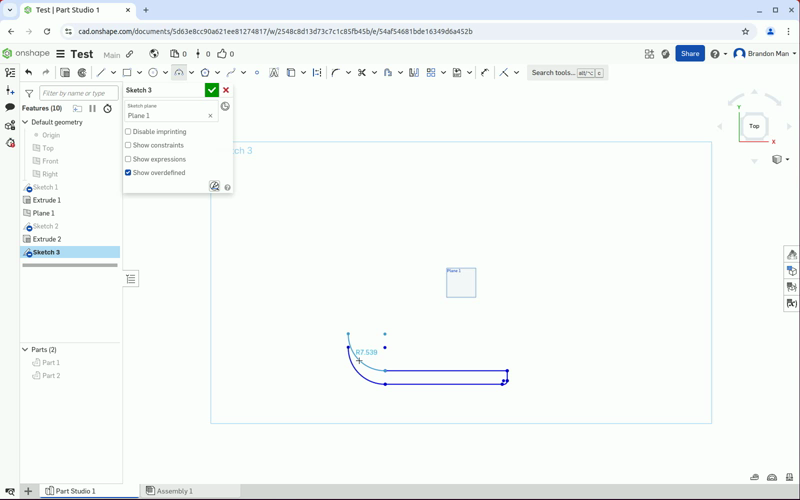
key(esc)
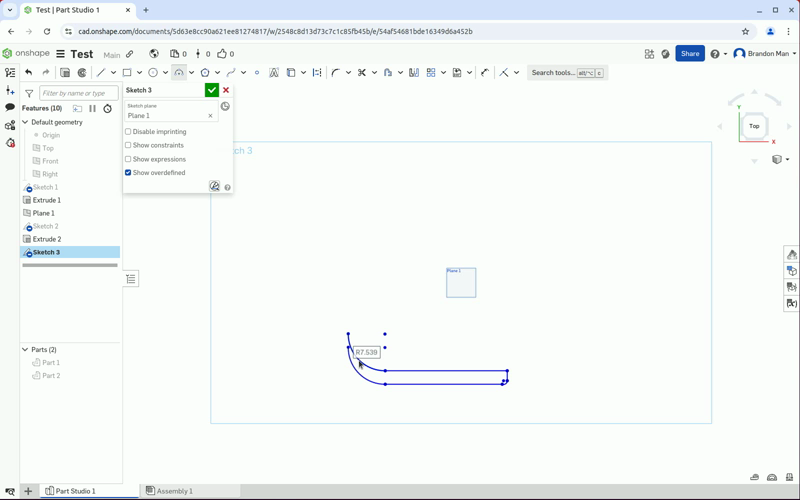
key(l)
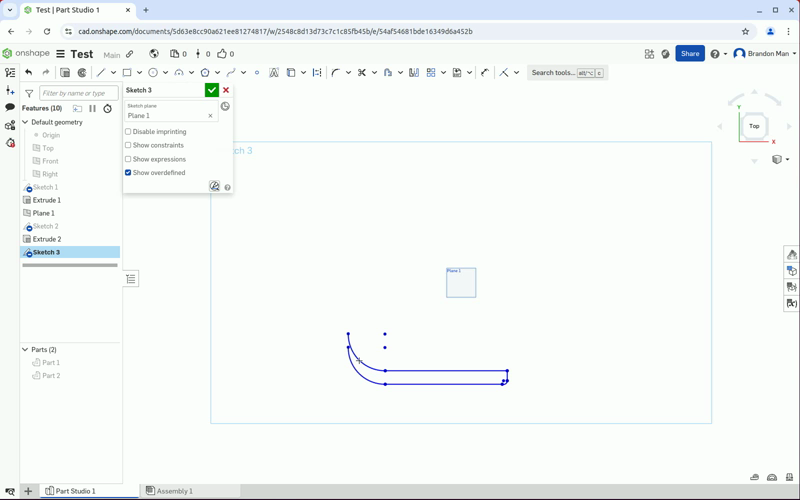
mouse_move(348, 333)
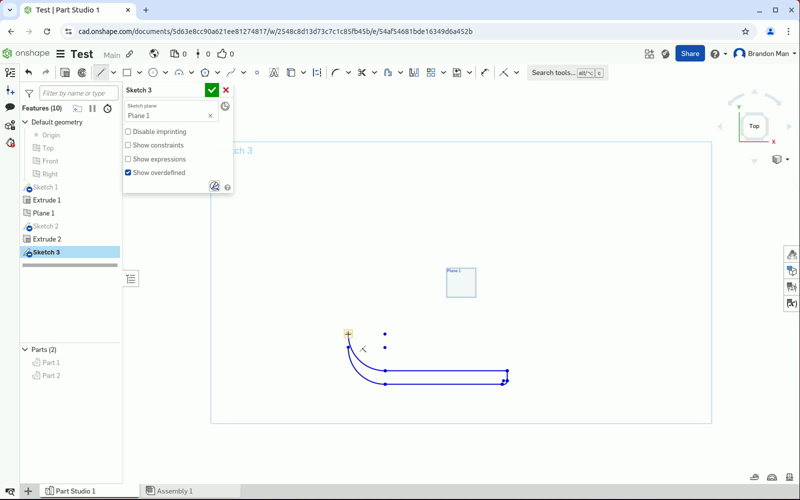
click(348, 333)
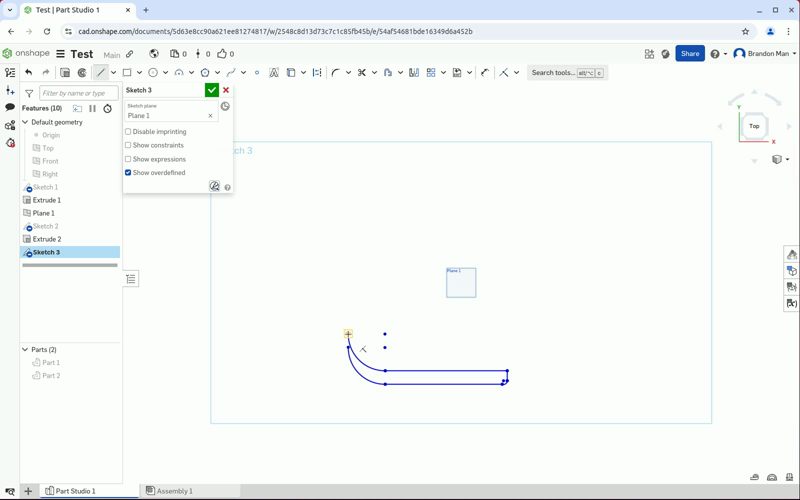
mouse_move(378, 333)
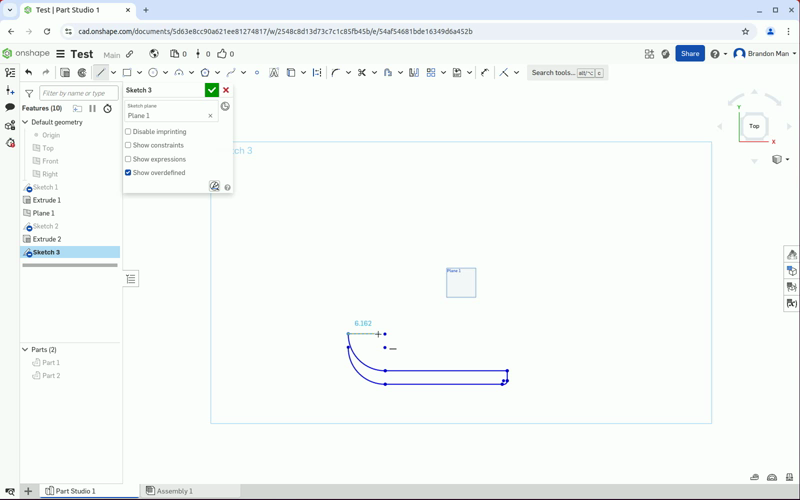
key_down(shift)
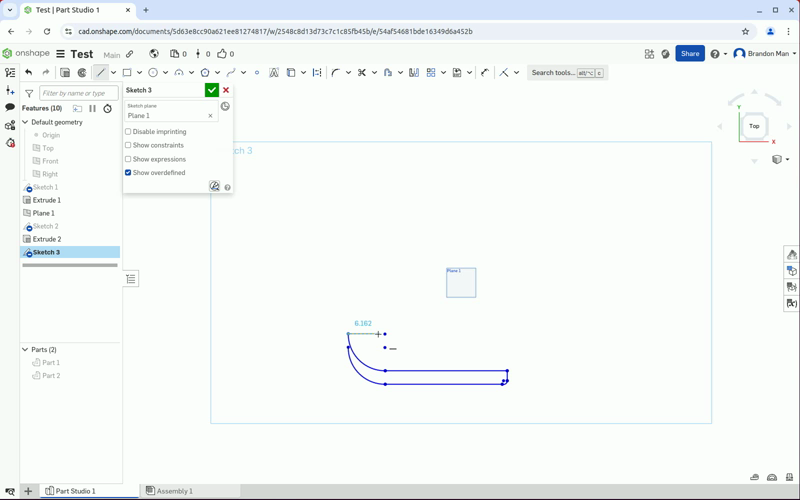
mouse_move(348, 347)
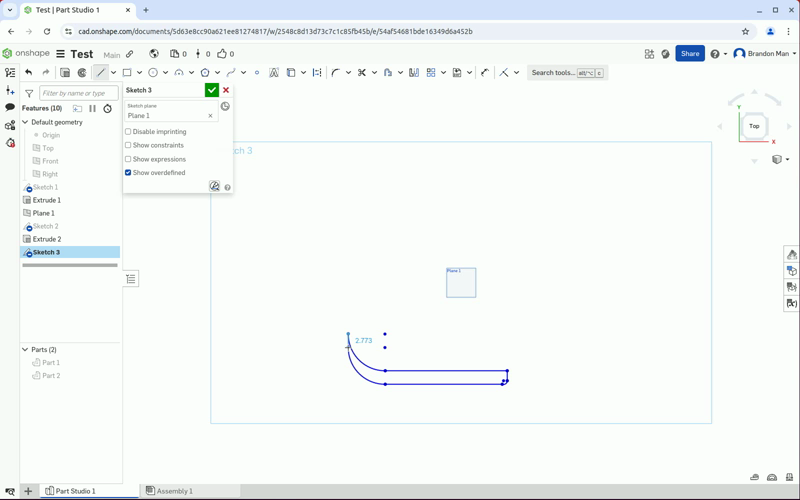
key_up(shift)
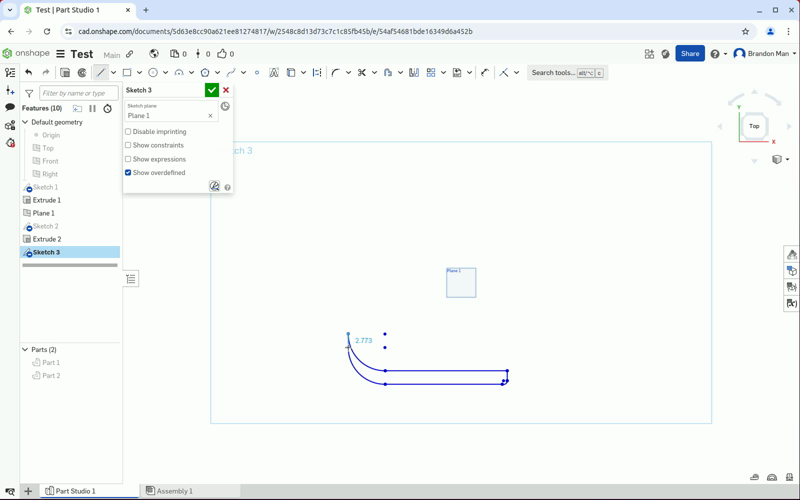
click(348, 347)
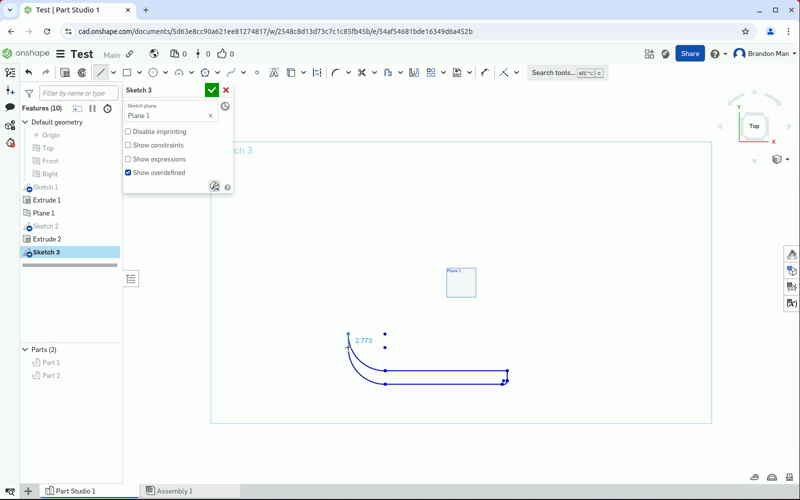
key(esc)
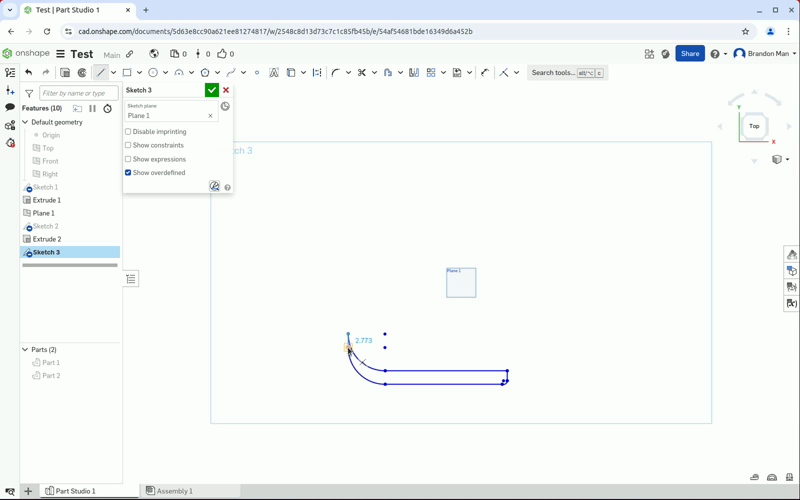
mouse_move(485, 378)
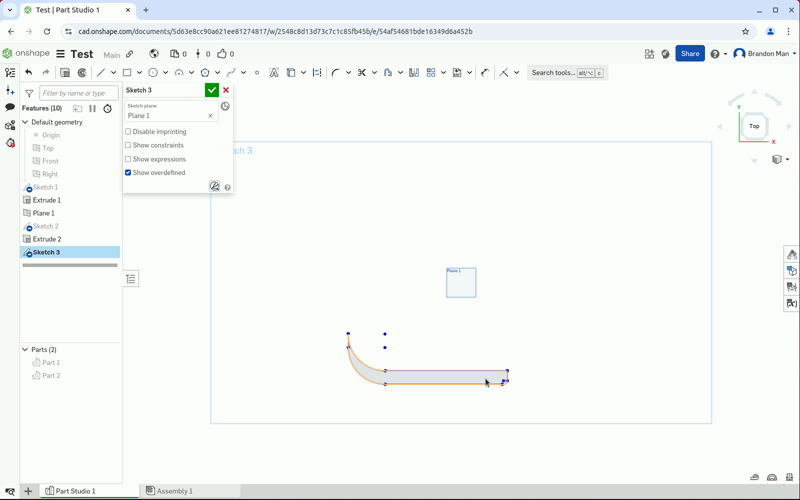
click(485, 378)
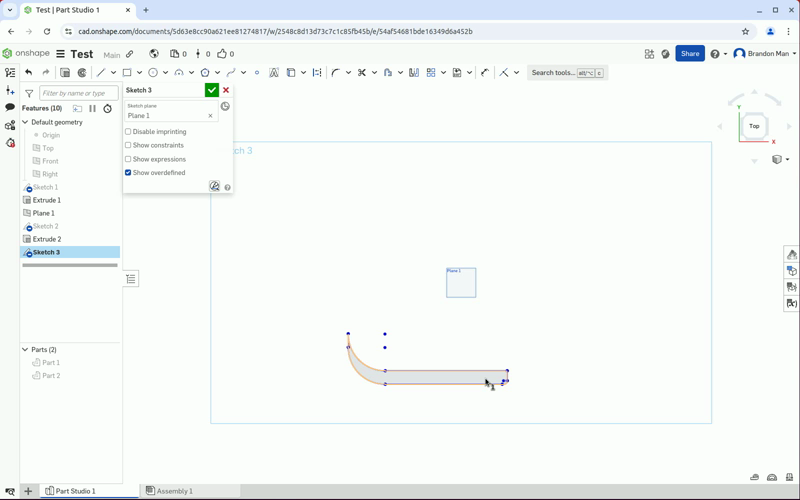
mouse_move(73, 352)
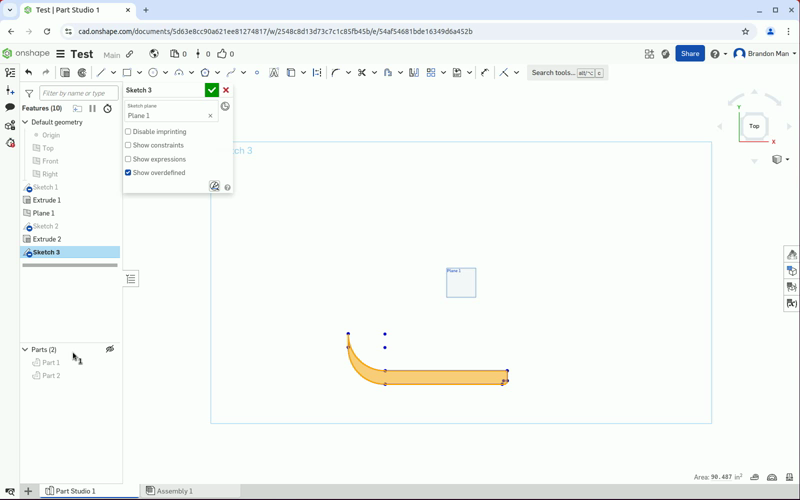
key(shift+y)
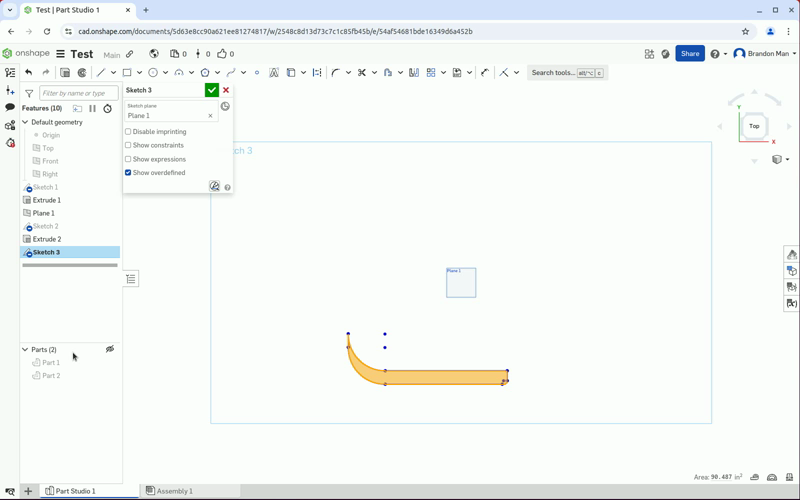
key(shift+e)
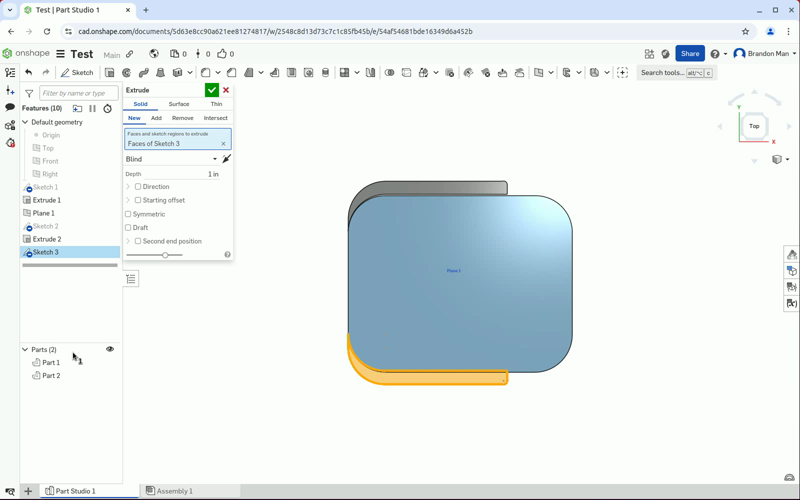
mouse_move(143, 106)
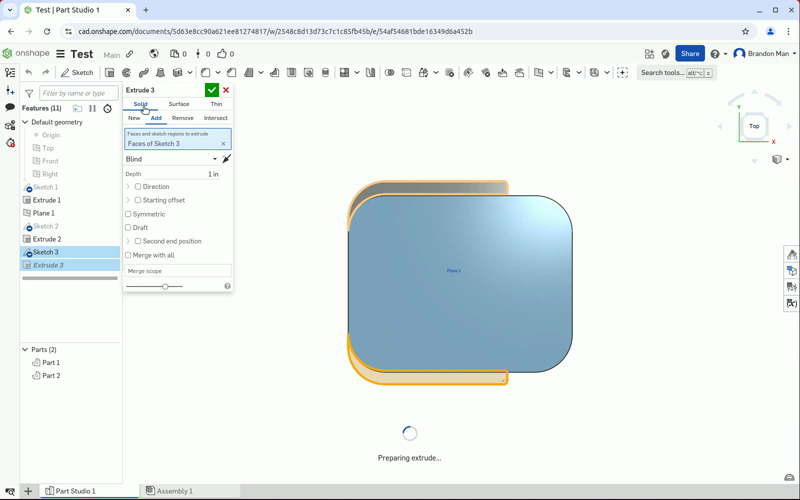
click(143, 106)
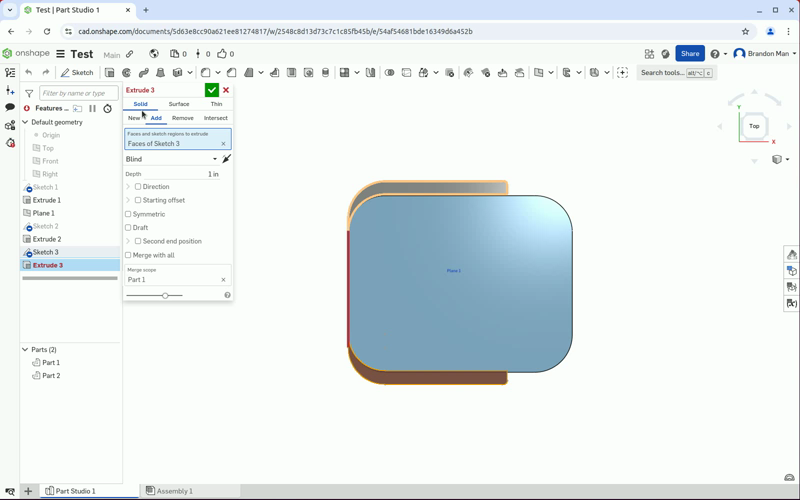
mouse_move(137, 120)
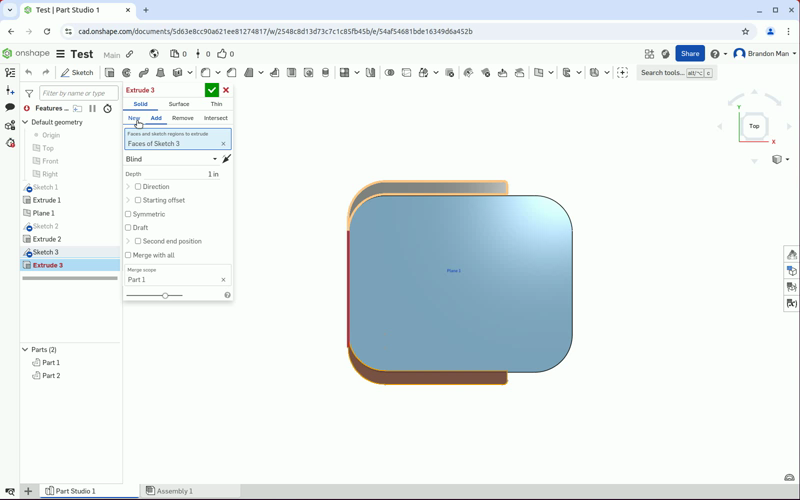
click(137, 120)
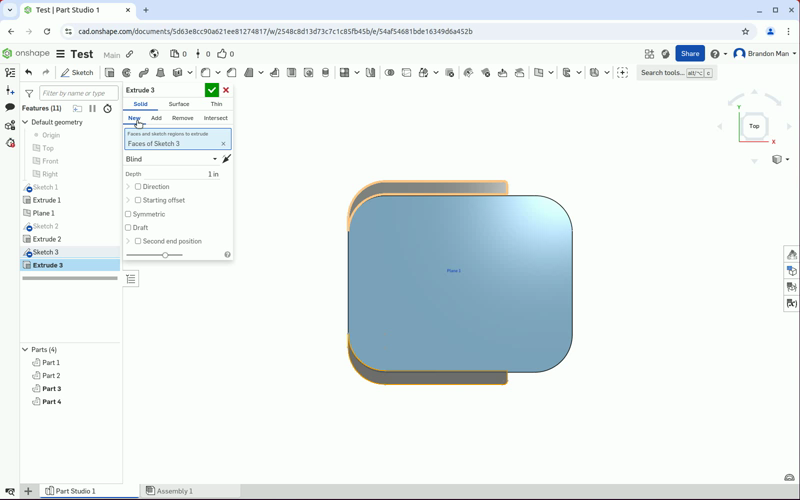
key(tab, 4)
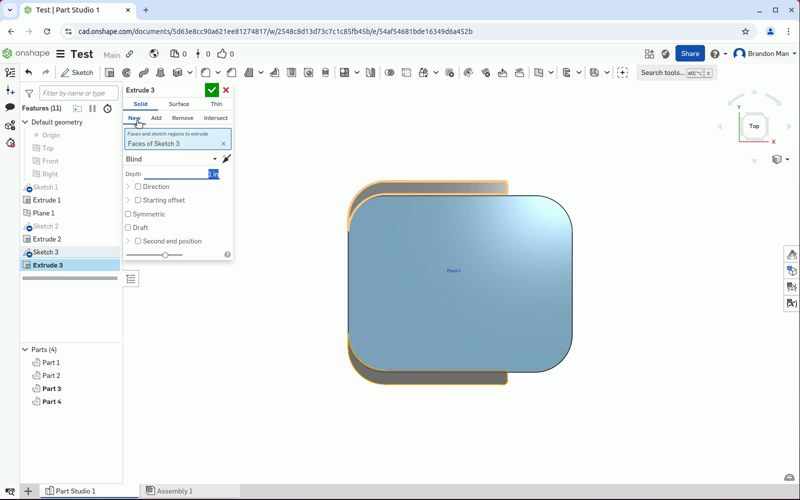
text(-2.166)
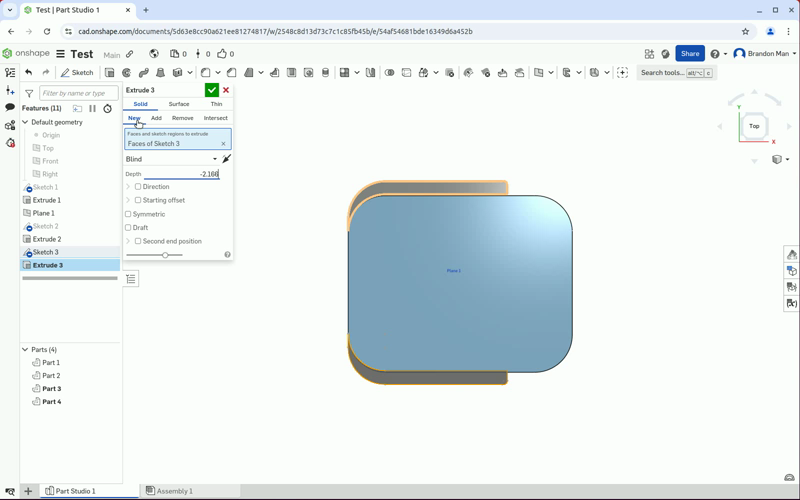
key(enter)
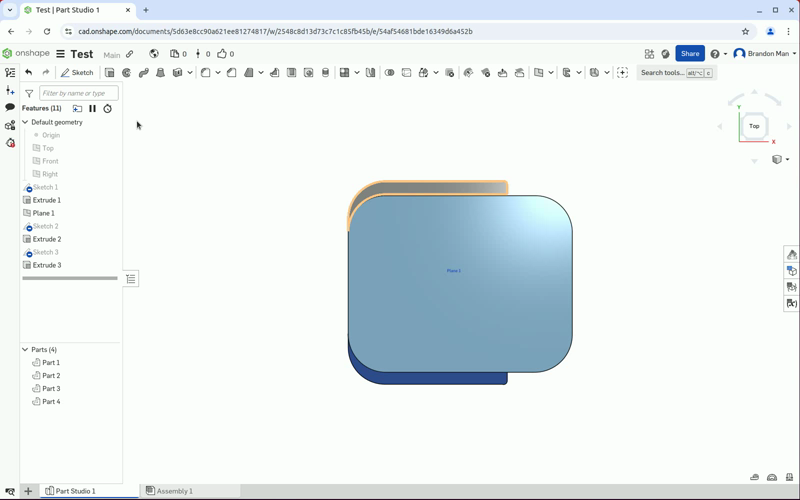
key(shift+h)
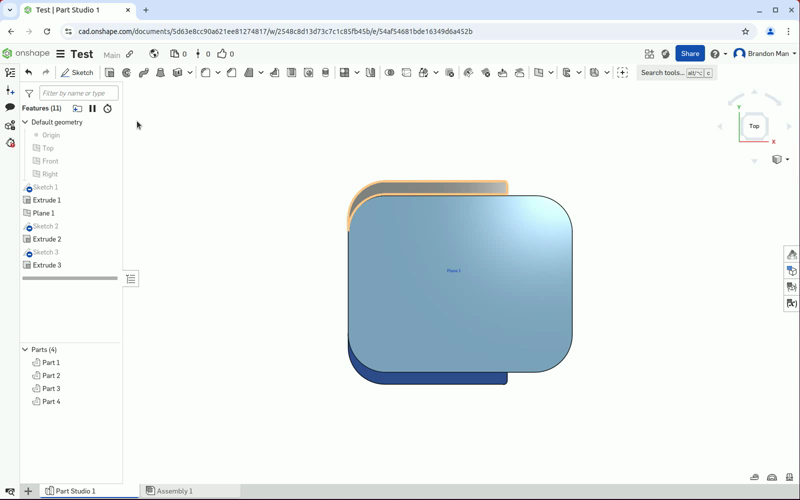
key(shift+h)
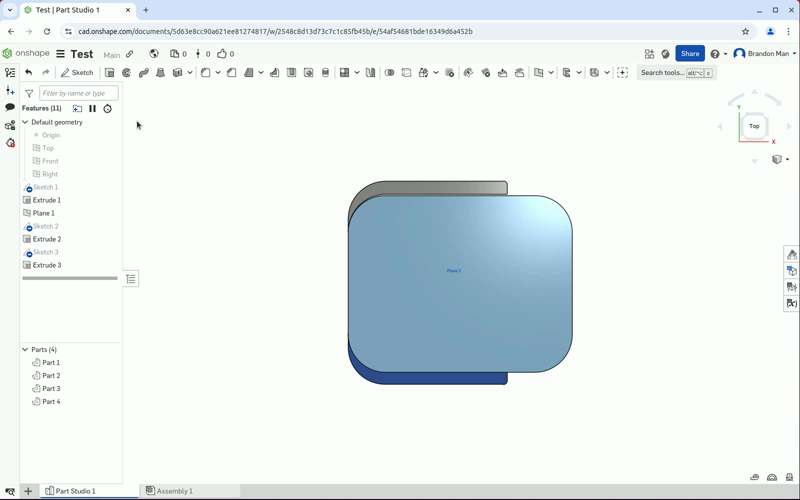
mouse_move(73, 189)
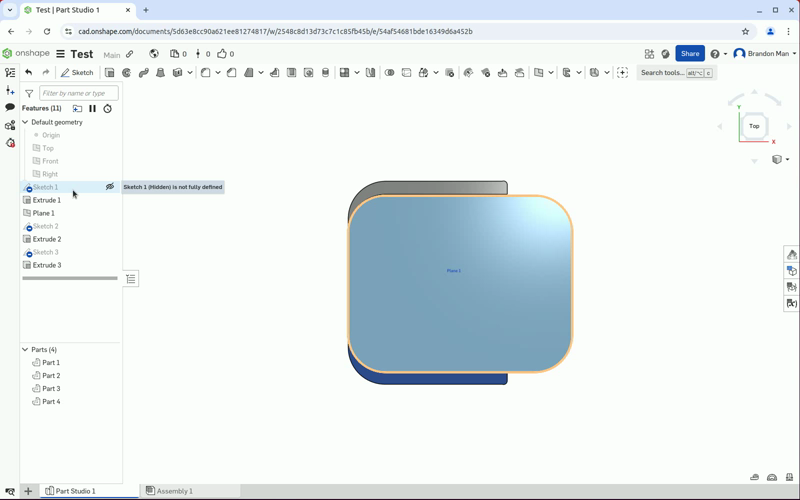
click(73, 189)
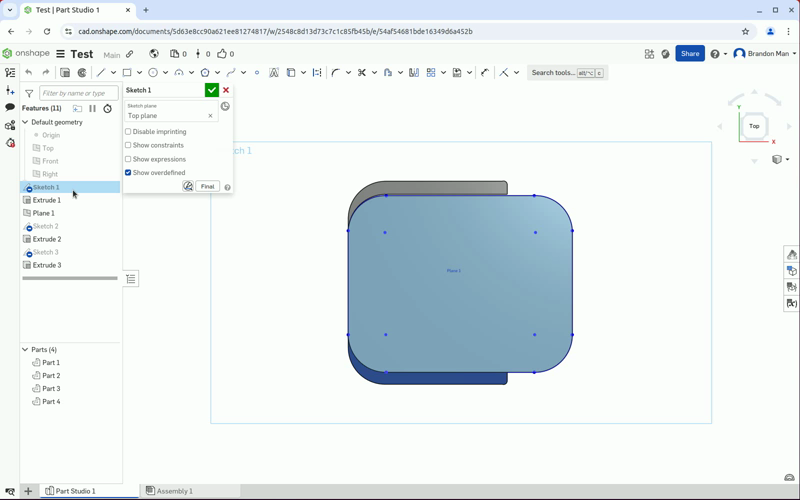
mouse_move(229, 92)
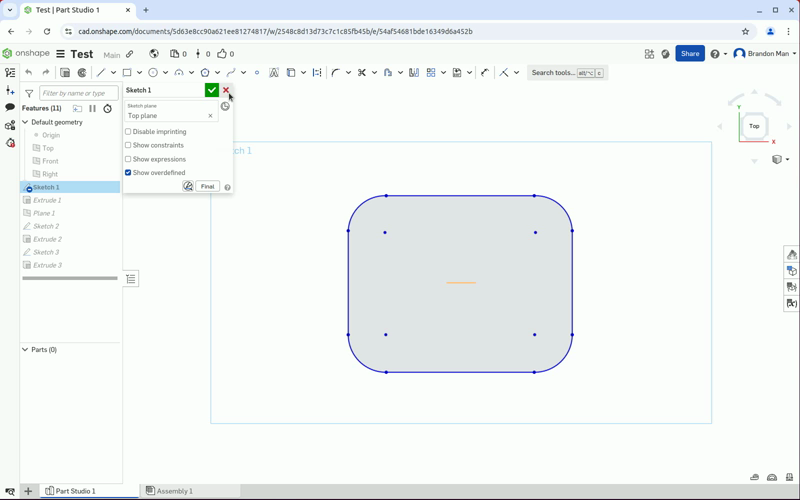
click(229, 92)
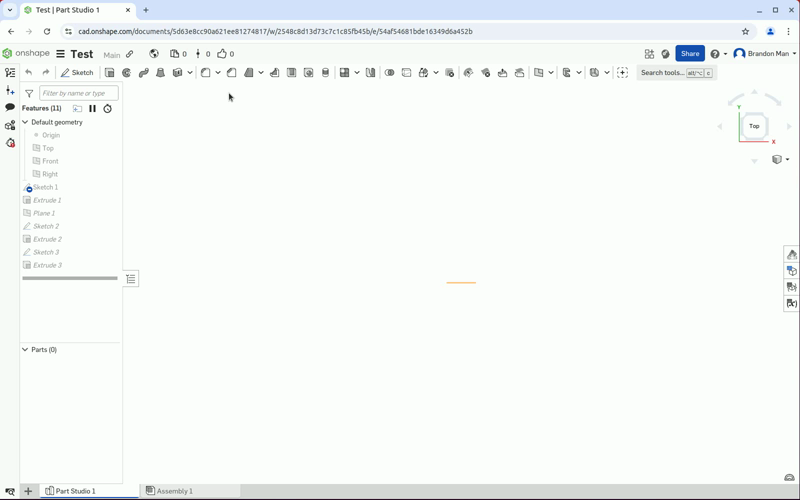
key(shift+s)
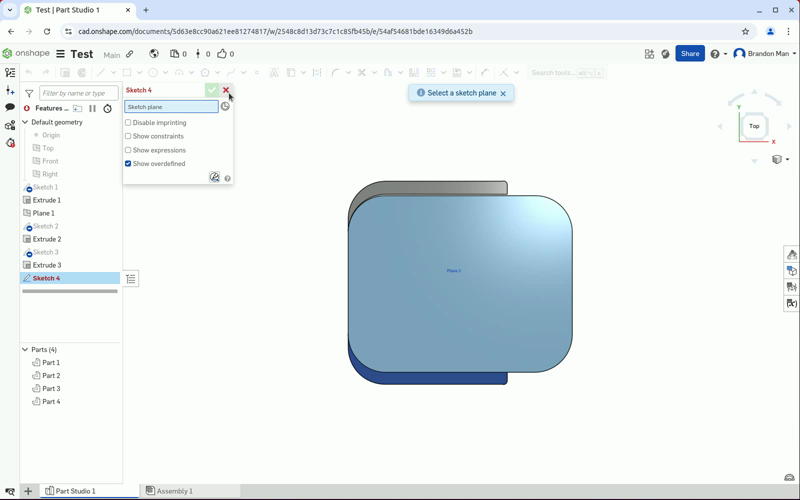
mouse_move(73, 215)
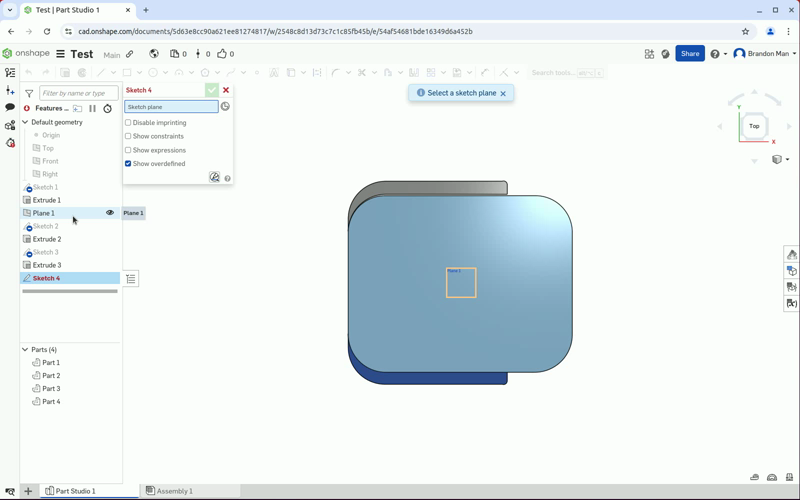
click(73, 215)
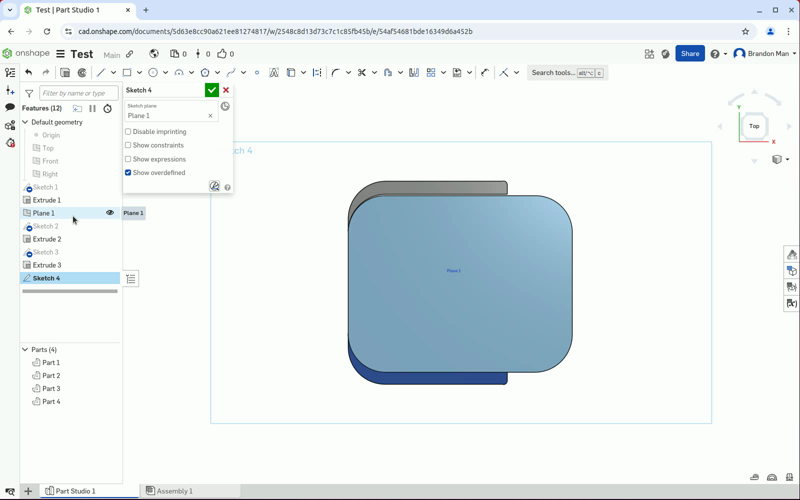
mouse_move(73, 352)
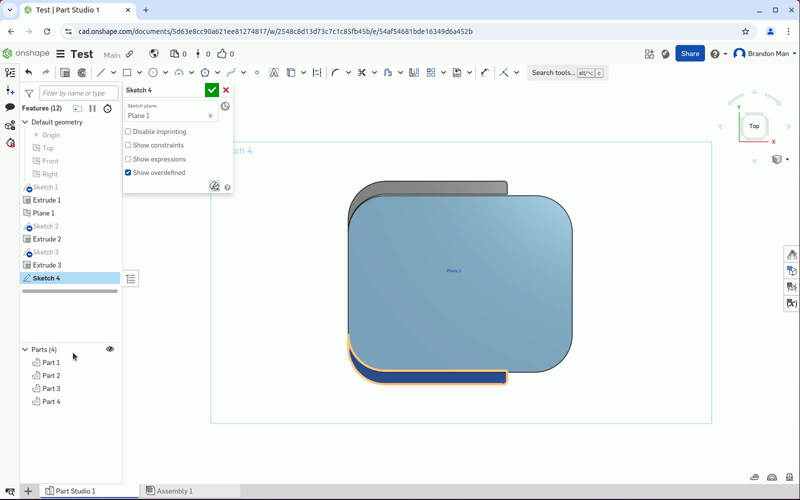
key(y)
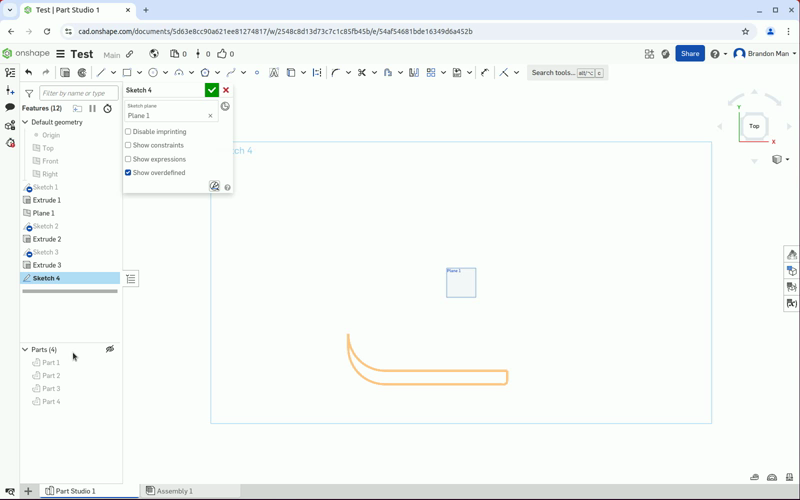
key(a)
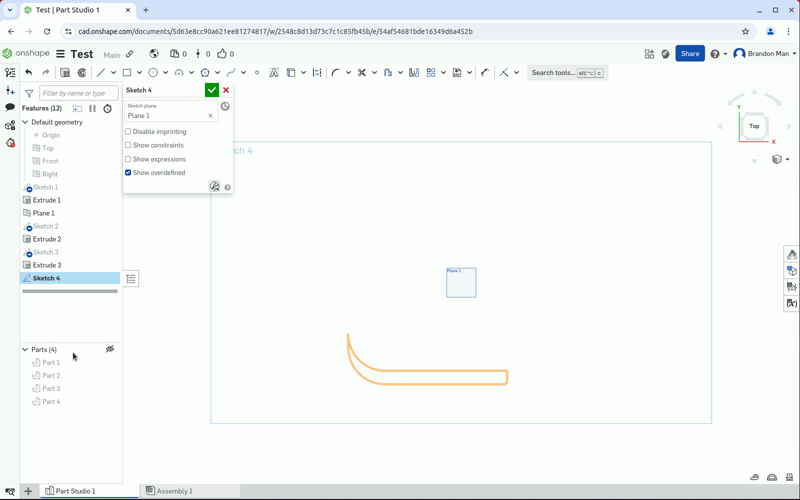
key_down(shift)
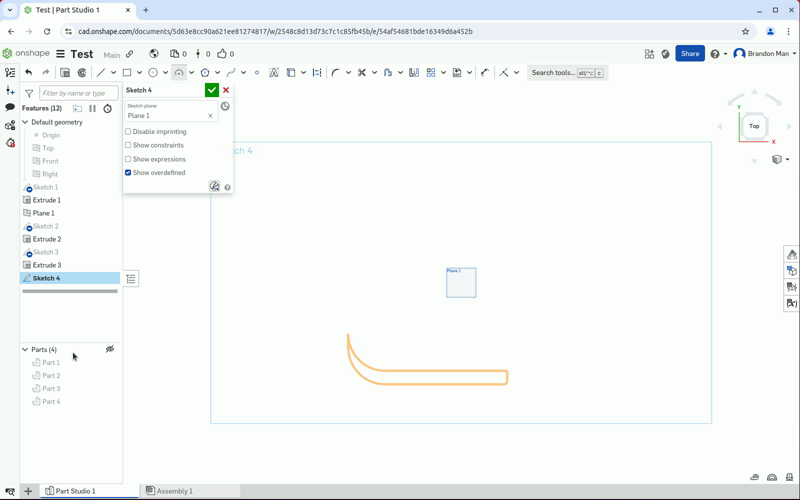
mouse_move(348, 334)
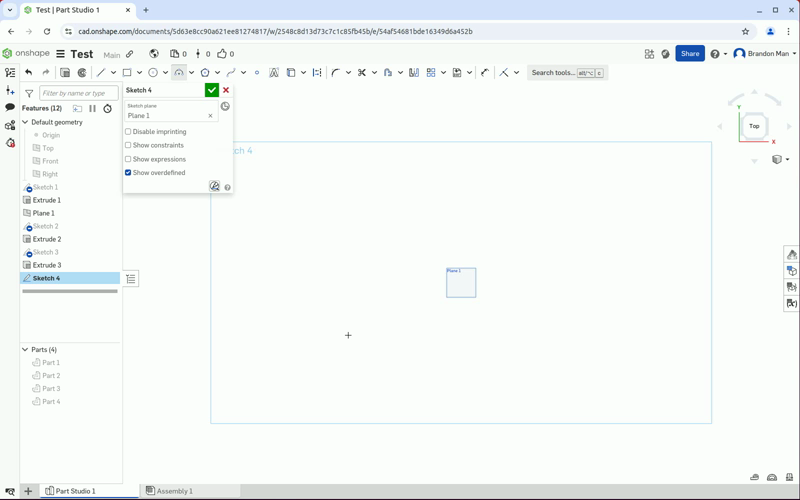
click(348, 334)
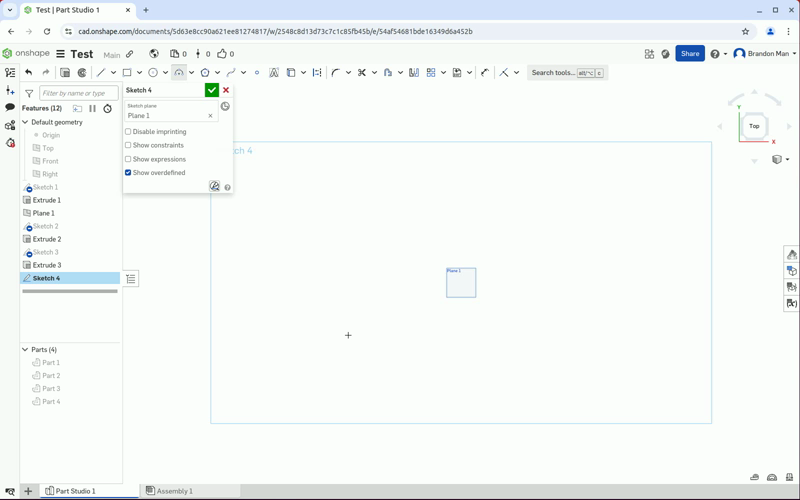
key_up(shift)
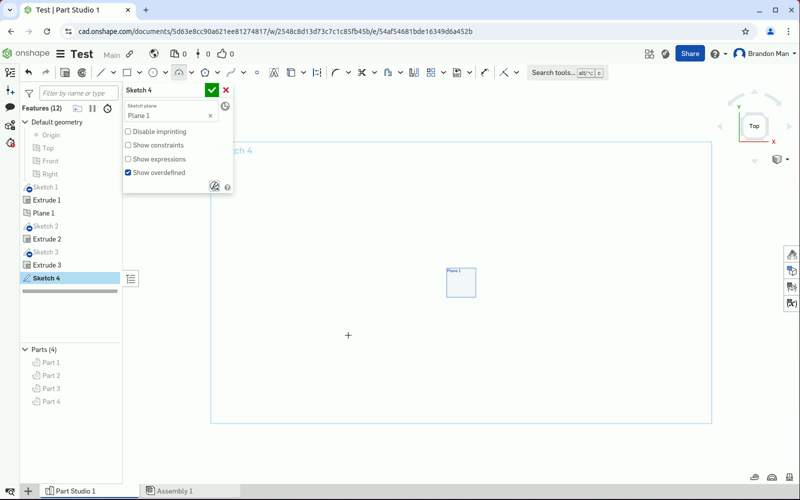
key_down(shift)
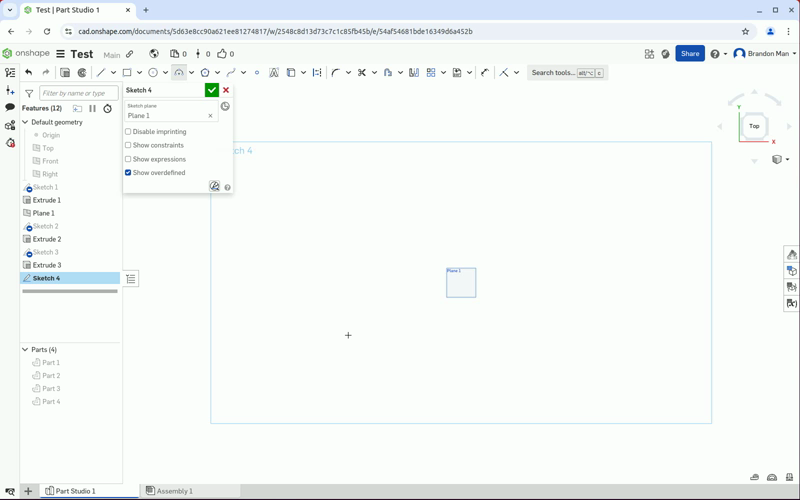
mouse_move(385, 371)
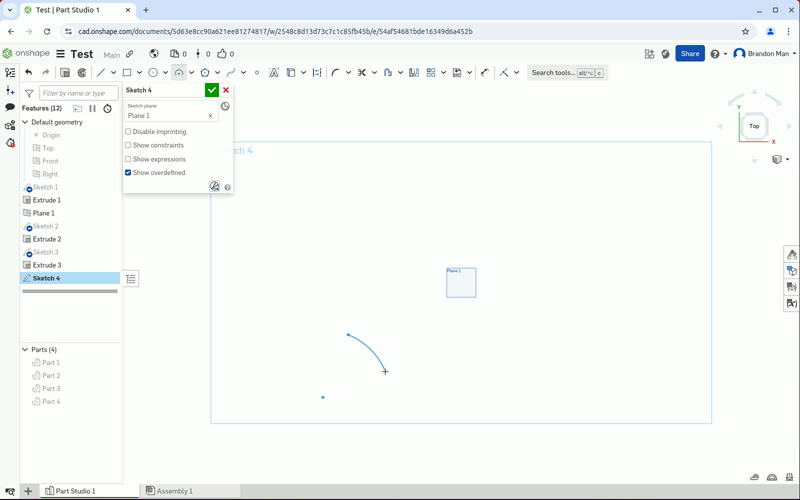
click(385, 371)
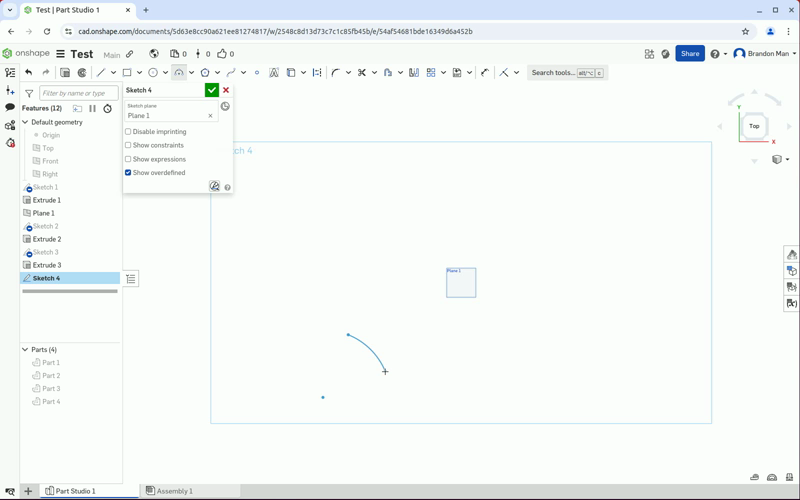
mouse_move(359, 360)
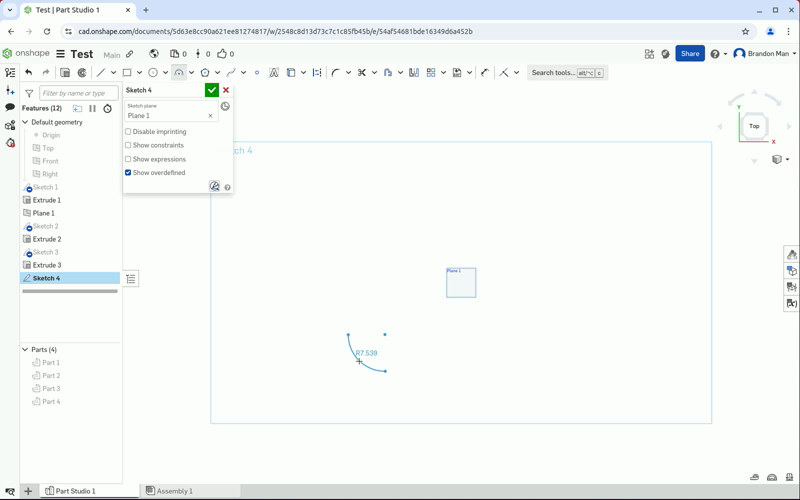
click(359, 360)
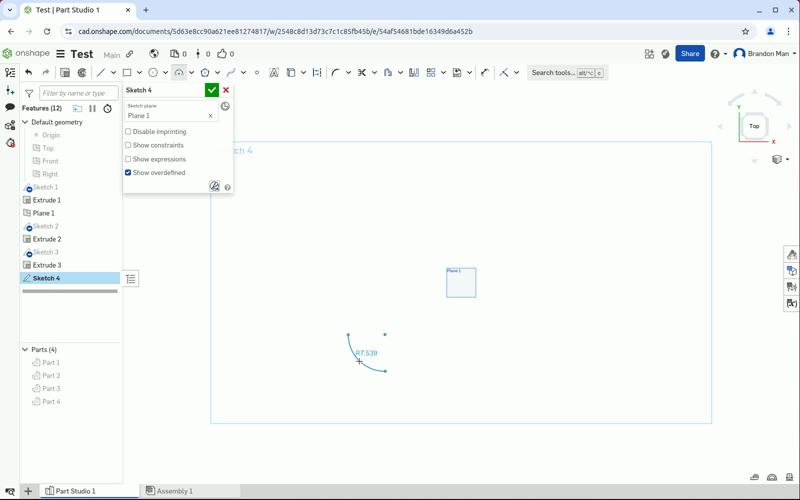
key_up(shift)
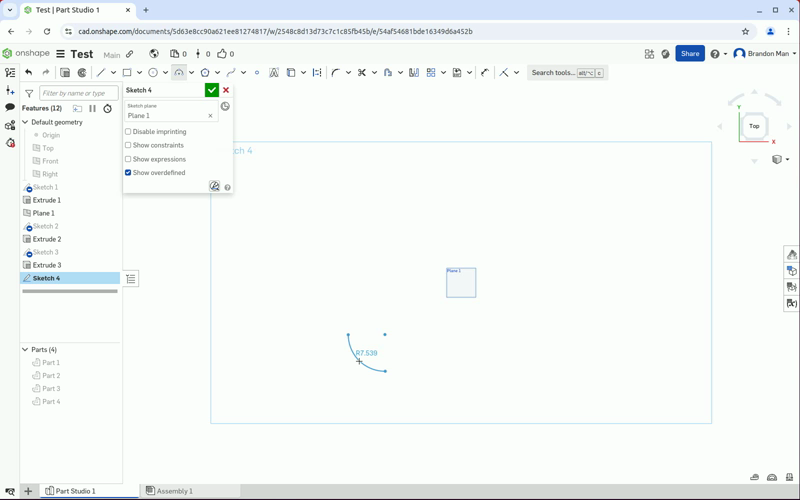
key(esc)
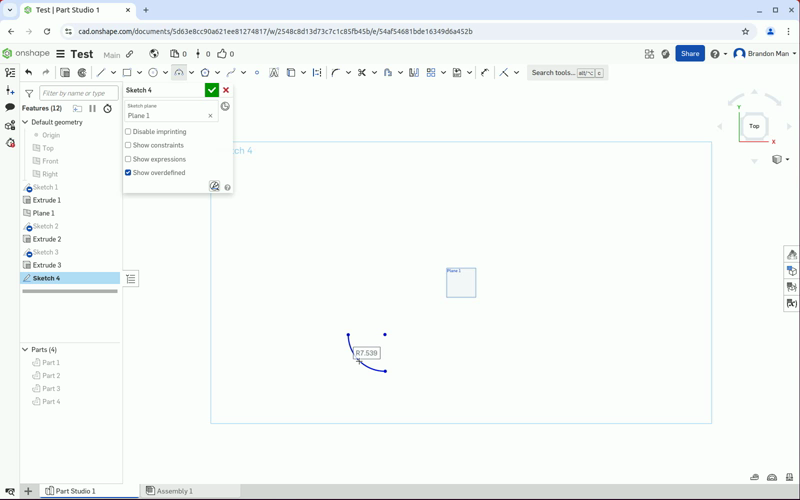
key(l)
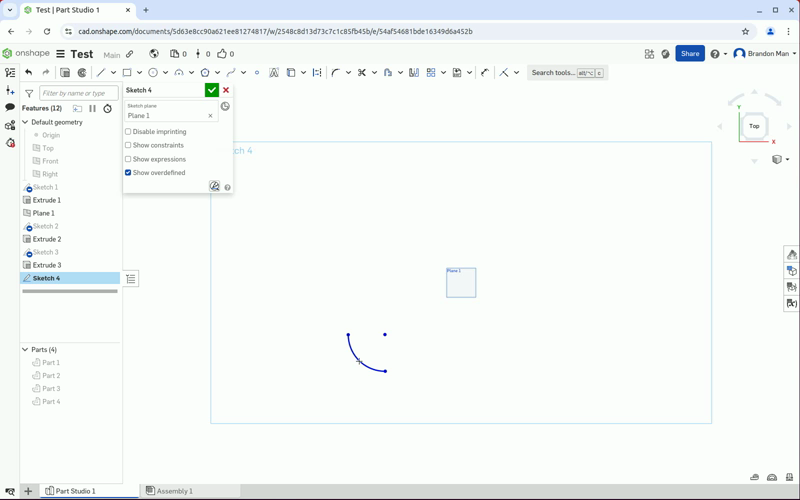
mouse_move(385, 371)
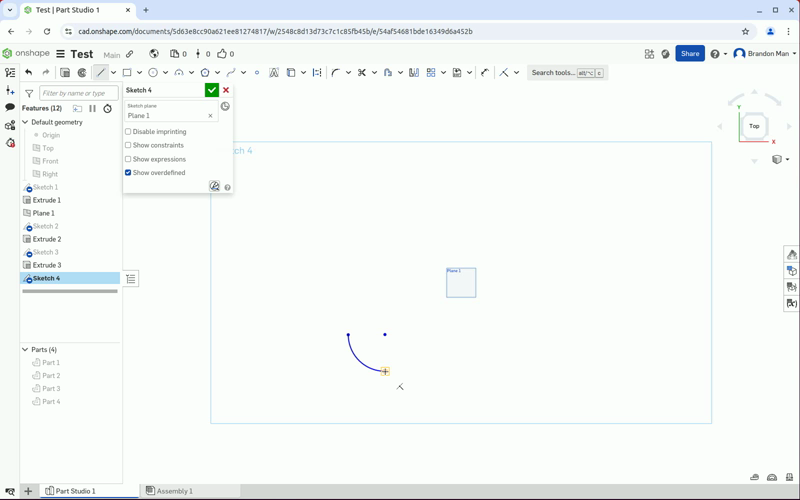
click(385, 371)
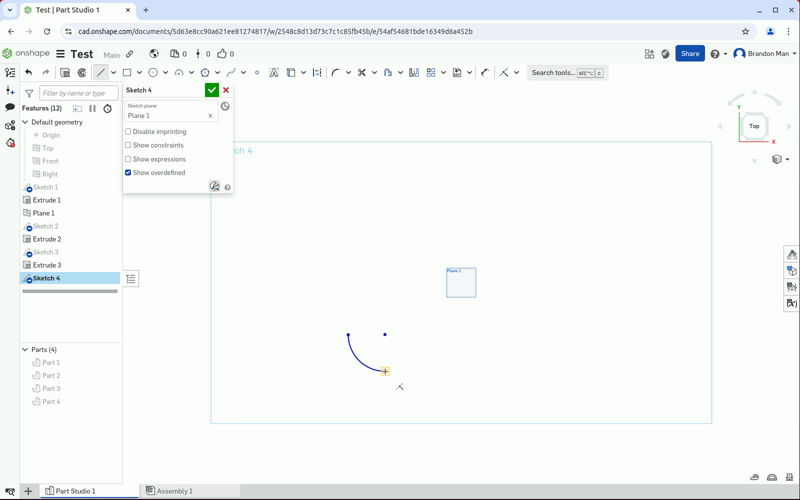
key_down(shift)
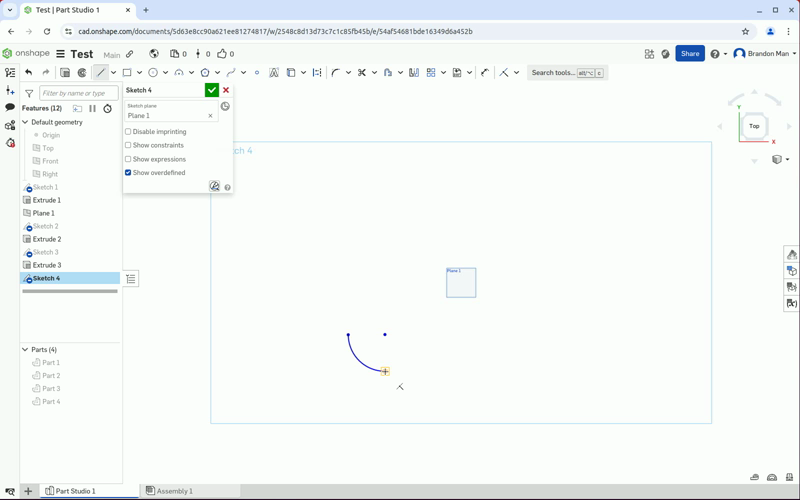
mouse_move(507, 371)
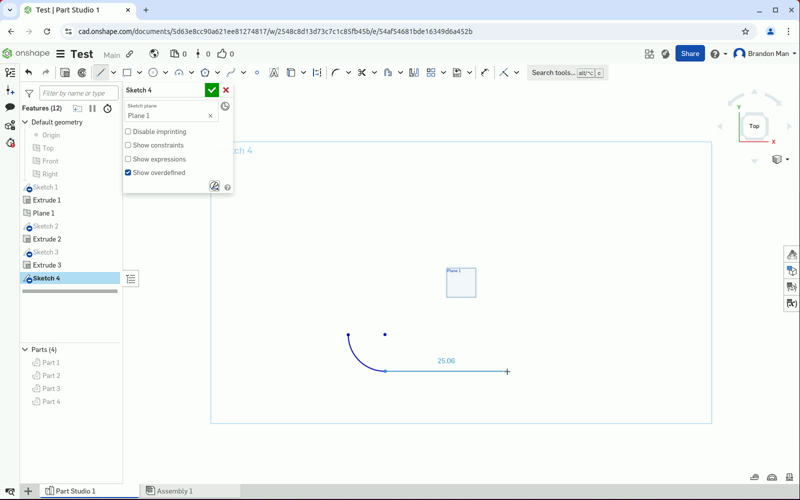
click(507, 371)
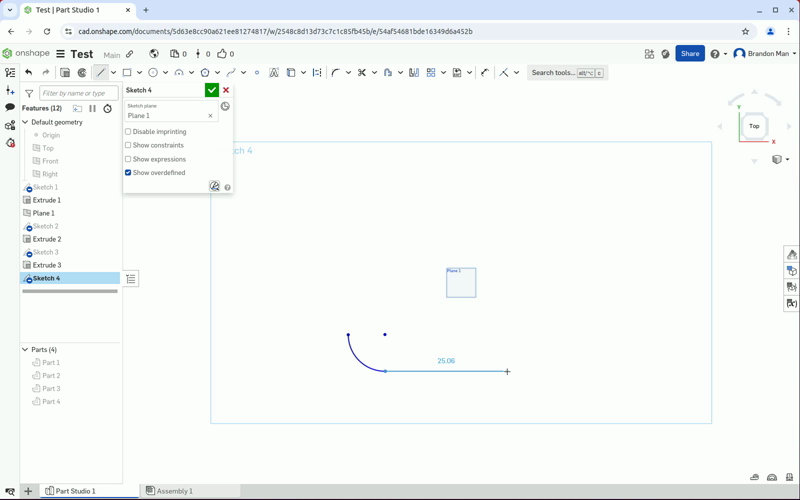
key_up(shift)
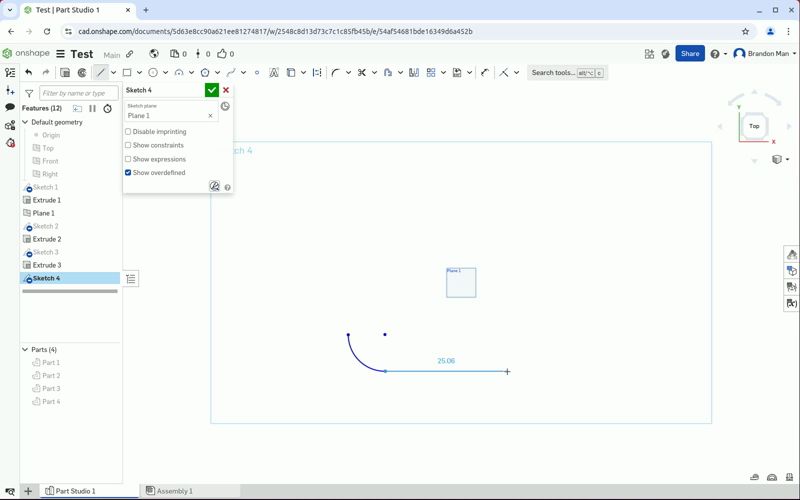
key_down(shift)
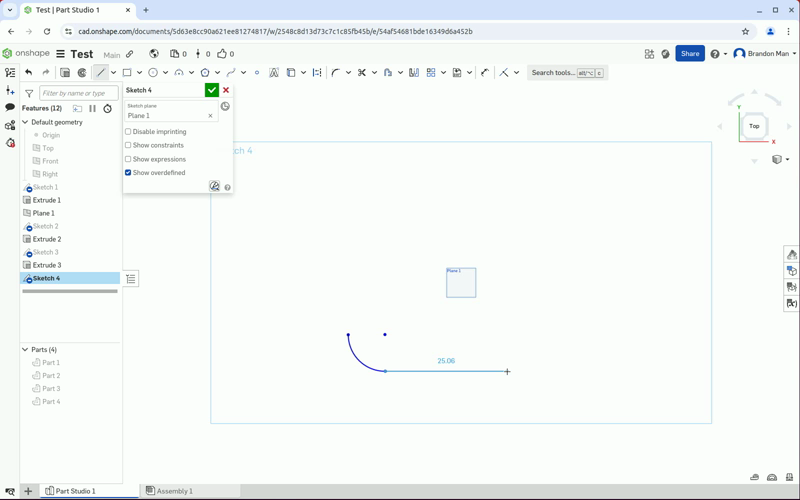
mouse_move(507, 194)
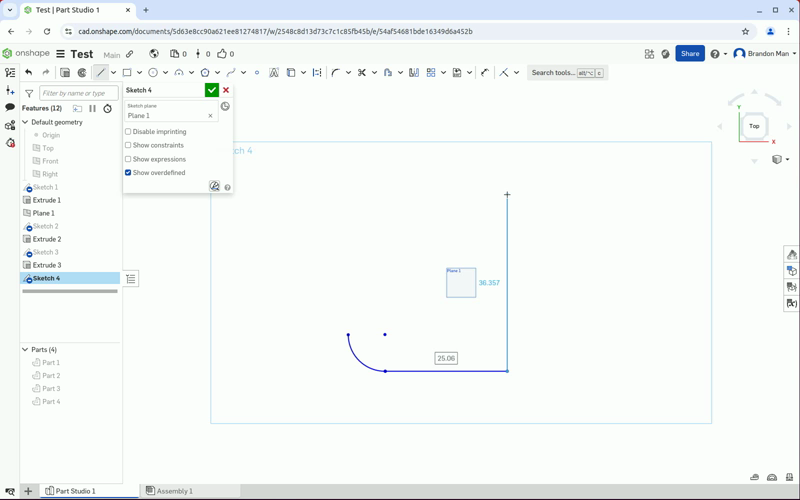
click(507, 194)
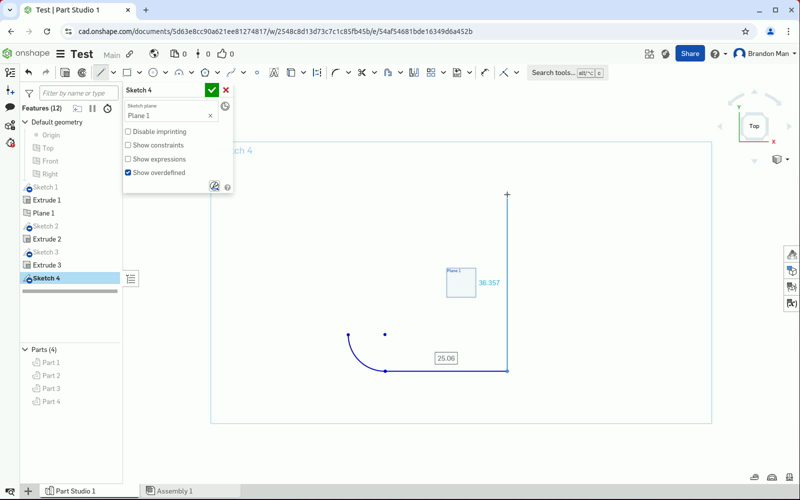
key_up(shift)
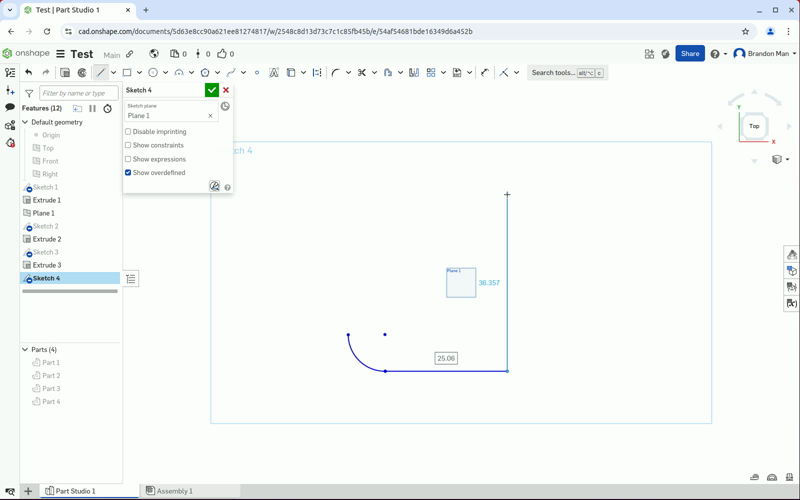
key_down(shift)
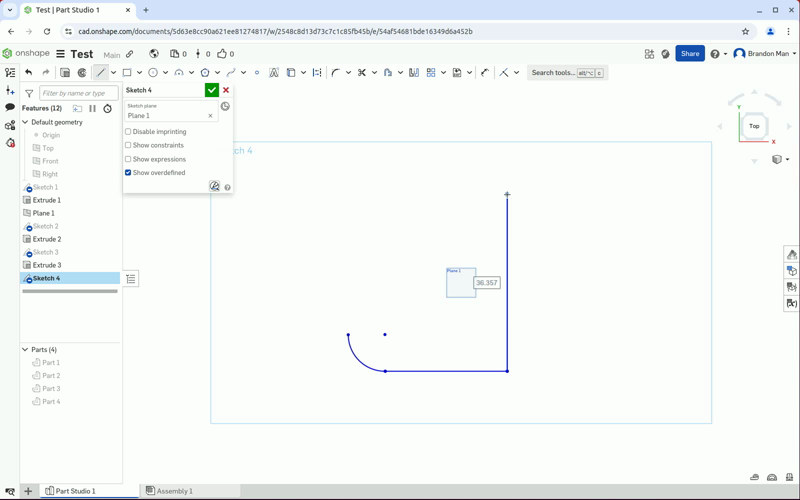
mouse_move(385, 194)
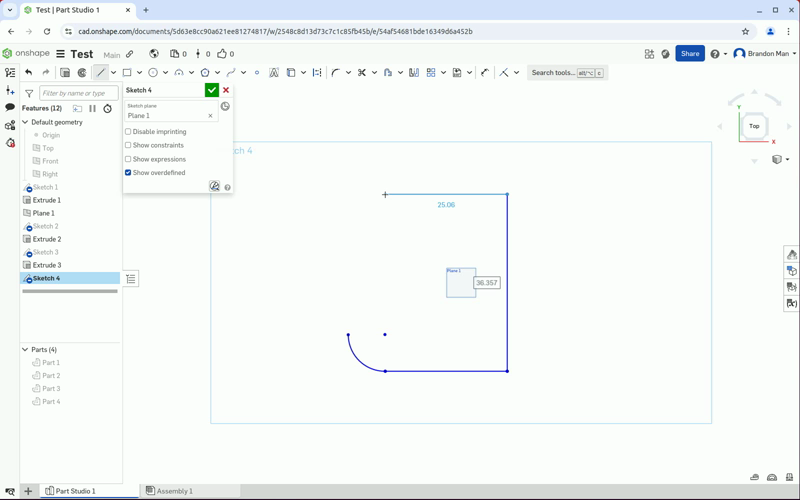
click(385, 194)
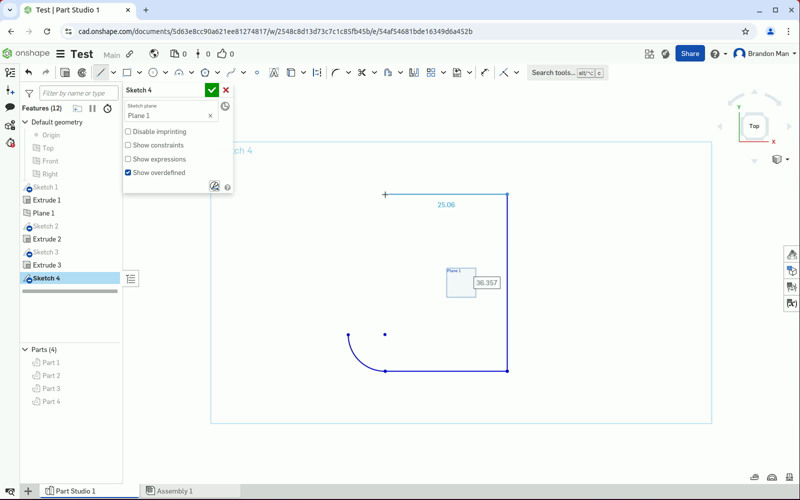
key_up(shift)
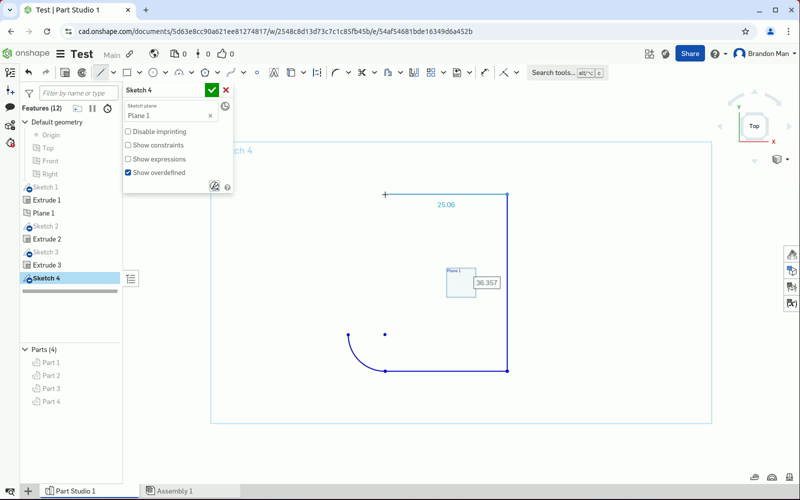
key(esc)
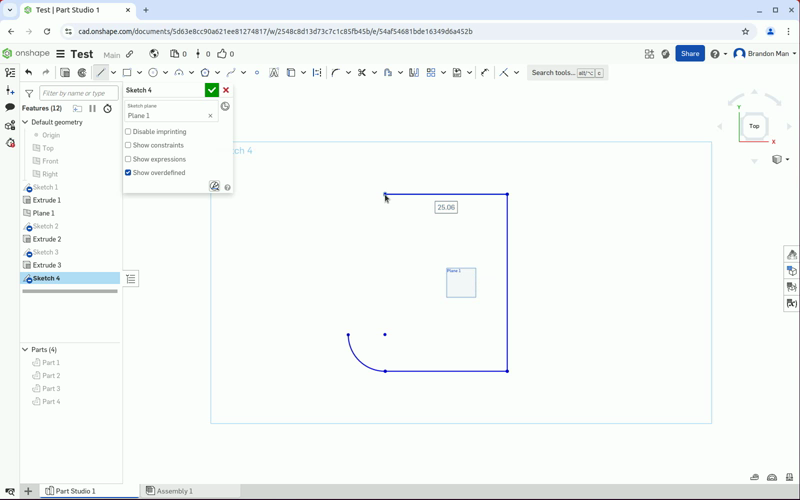
key(a)
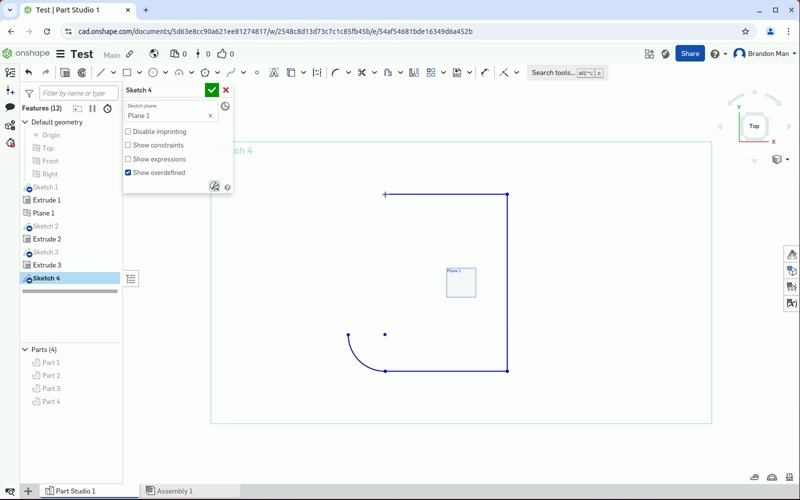
mouse_move(385, 194)
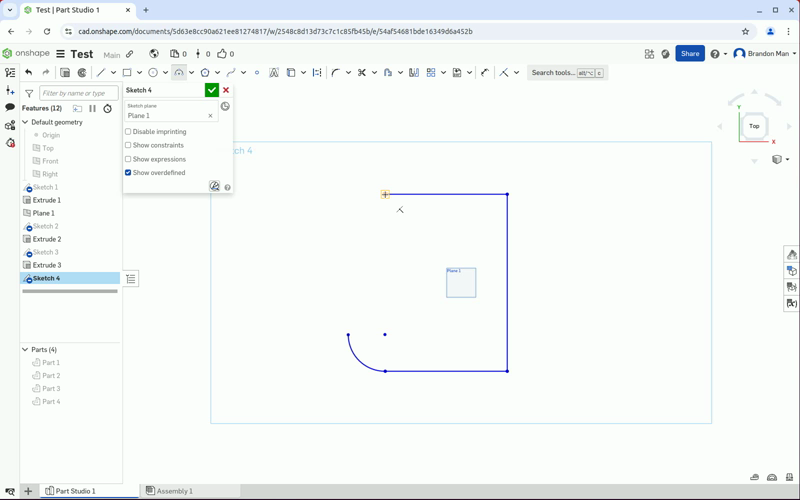
click(385, 194)
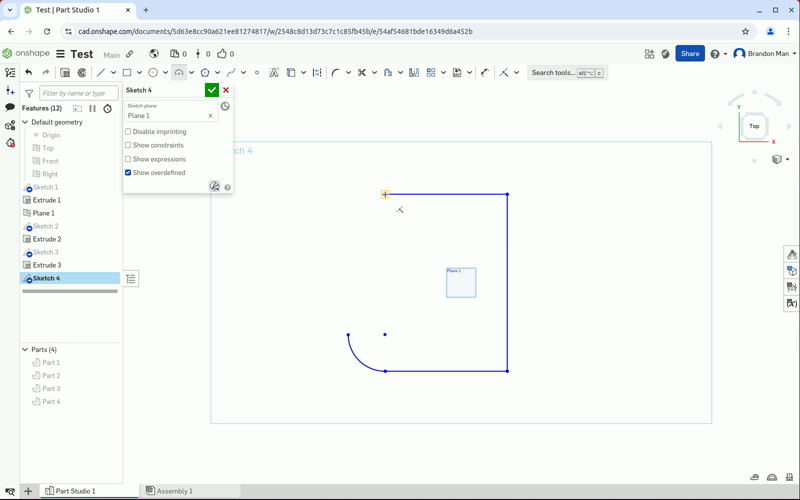
key_down(shift)
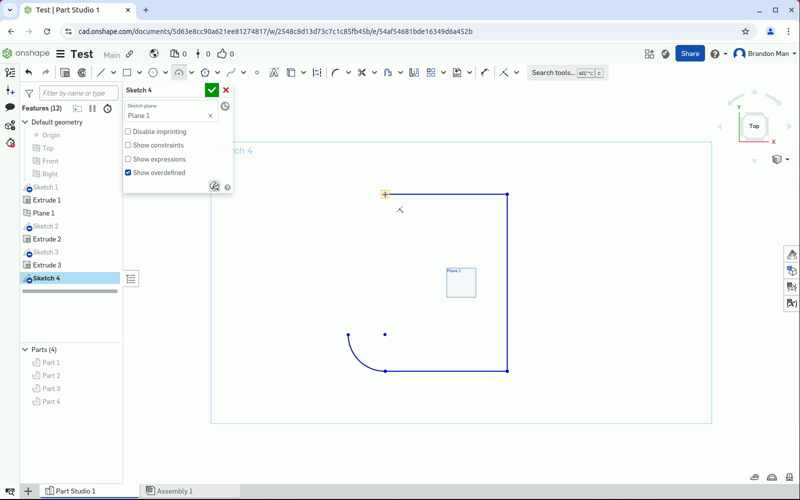
mouse_move(348, 232)
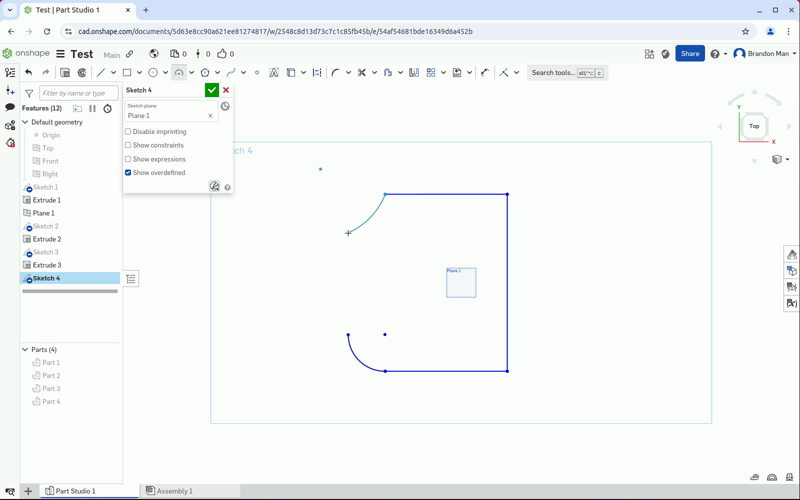
click(348, 232)
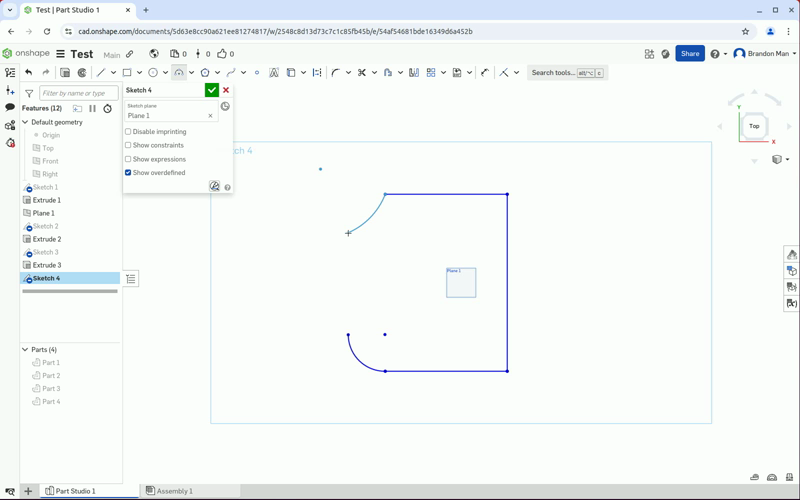
mouse_move(358, 205)
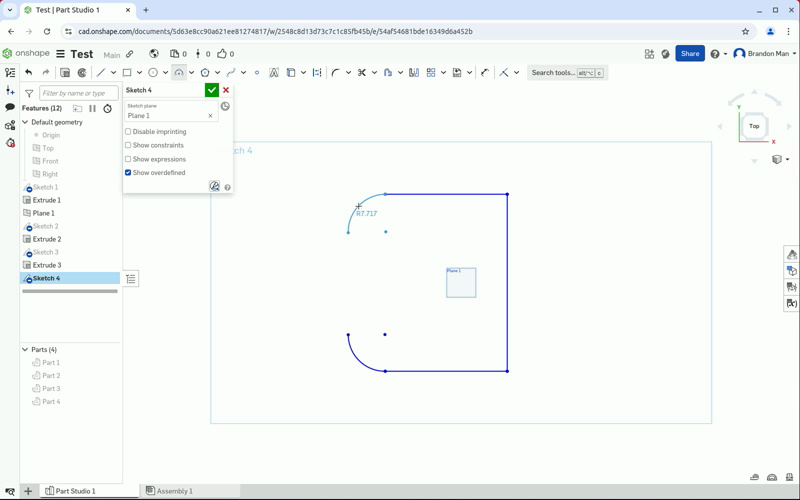
click(358, 205)
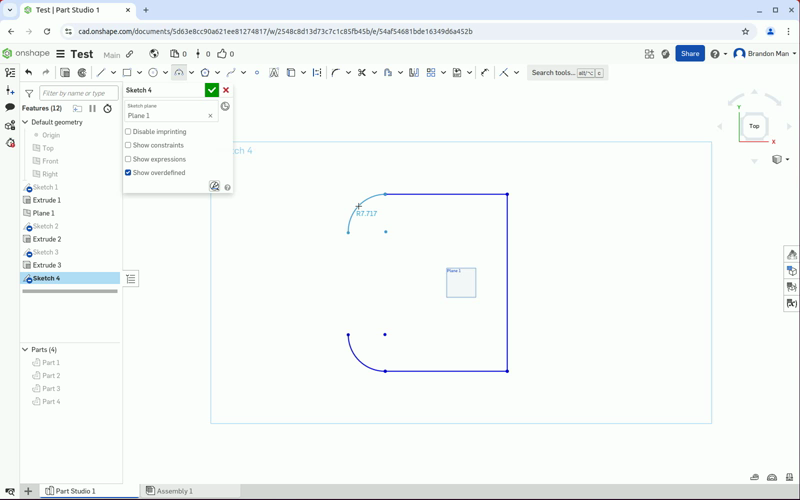
key_up(shift)
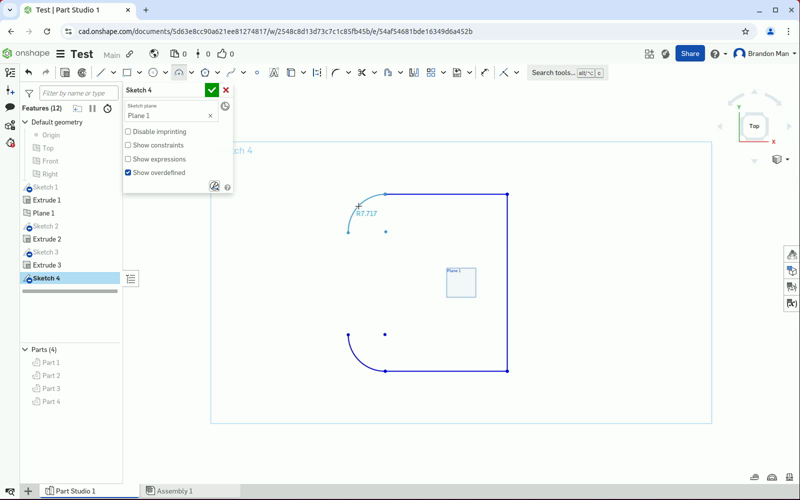
key(esc)
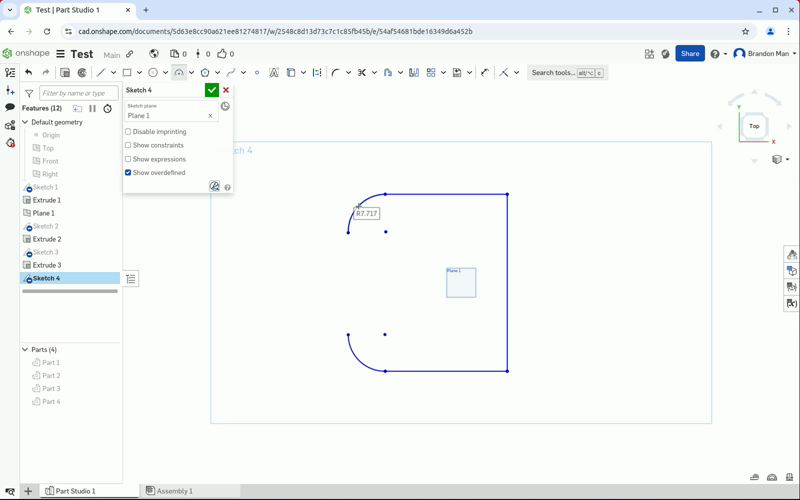
key(l)
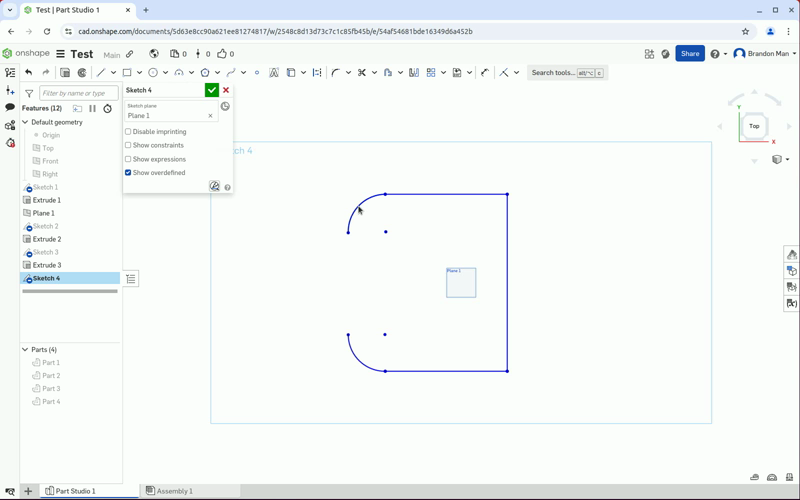
mouse_move(348, 232)
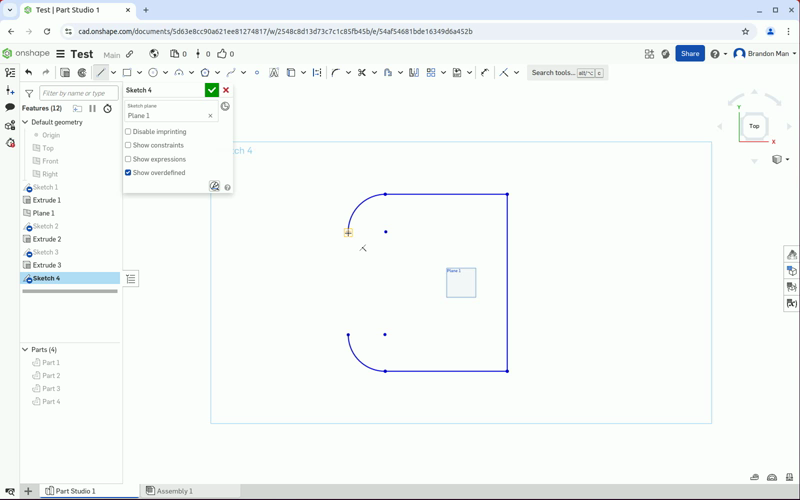
click(348, 232)
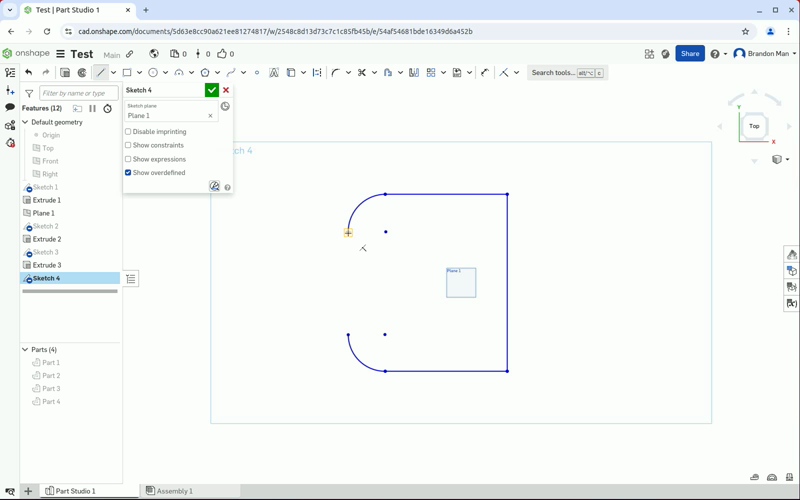
key_down(shift)
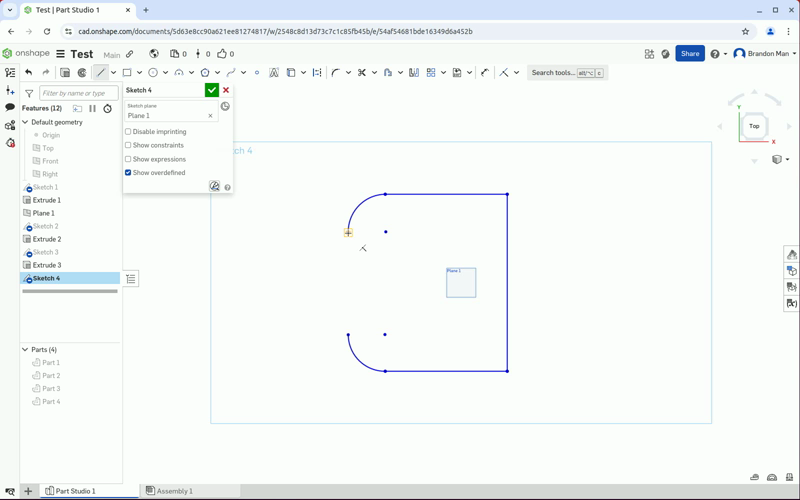
mouse_move(348, 334)
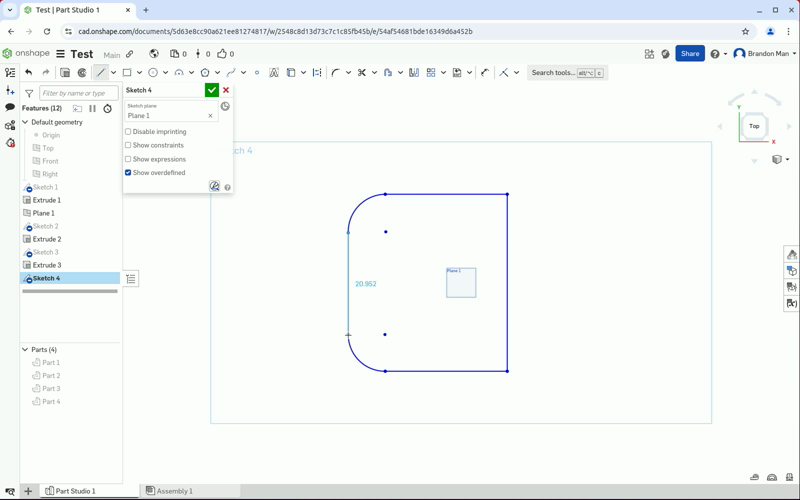
key_up(shift)
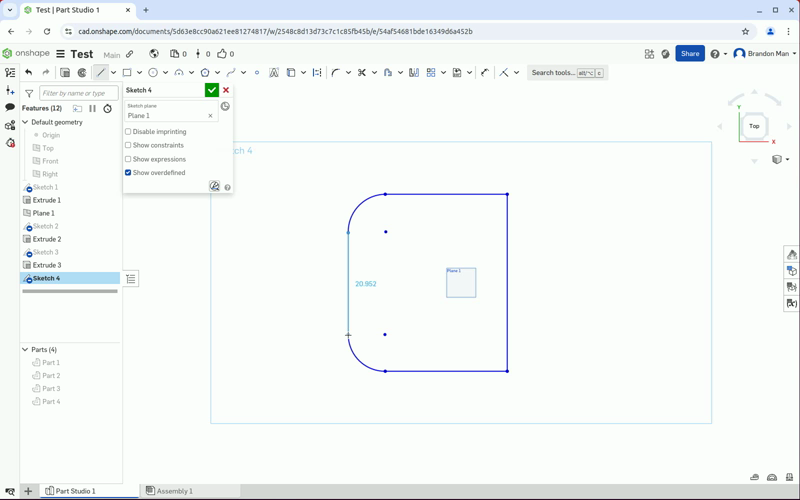
click(348, 334)
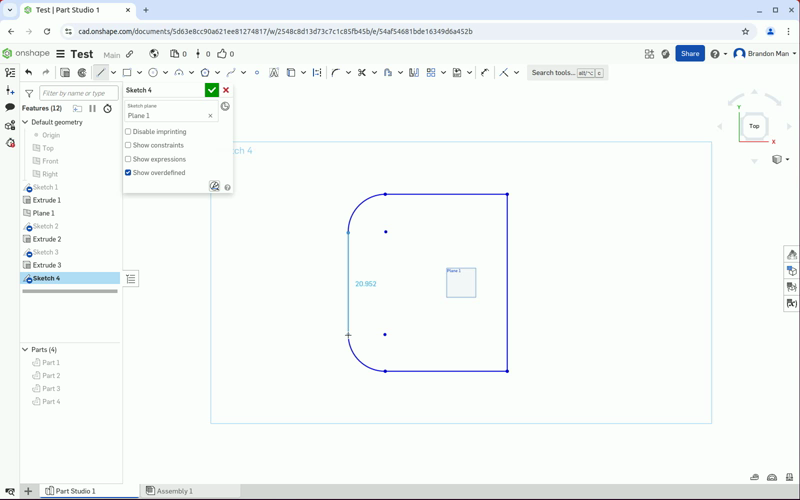
key(esc)
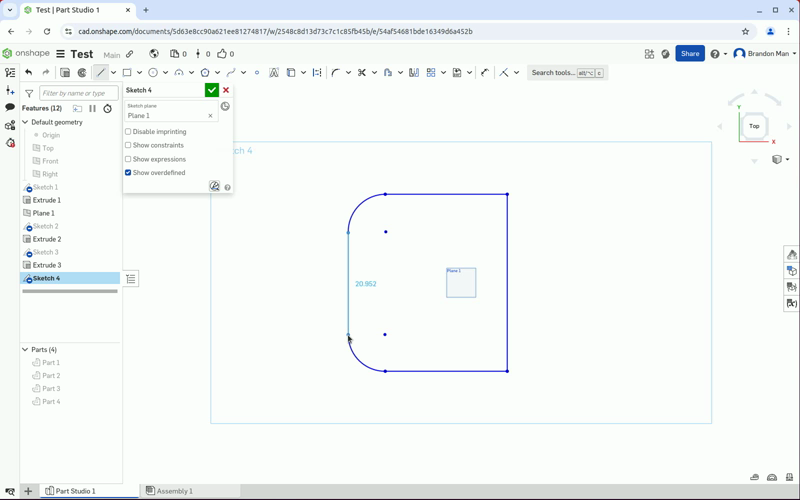
mouse_move(441, 270)
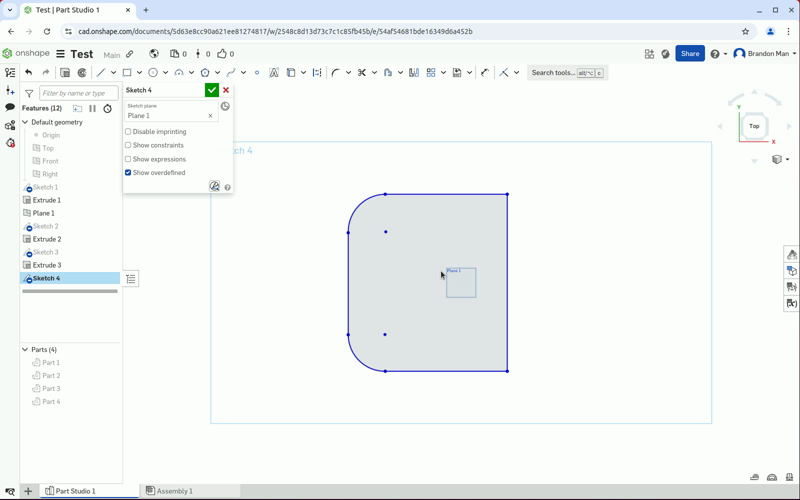
click(441, 270)
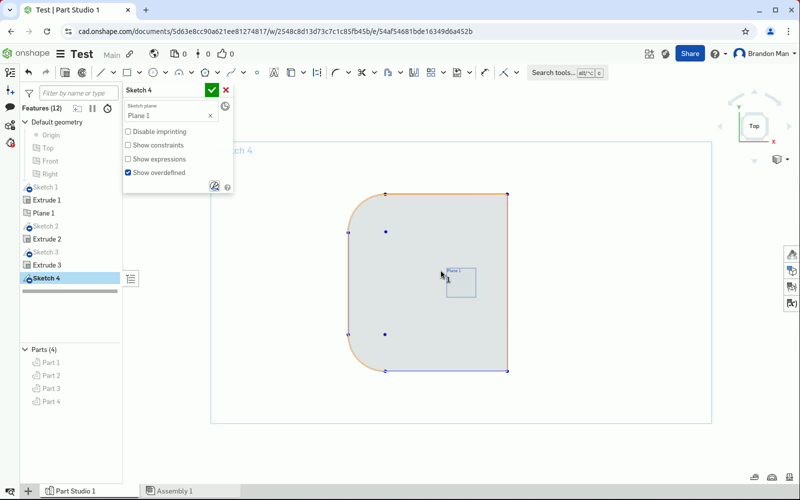
mouse_move(73, 352)
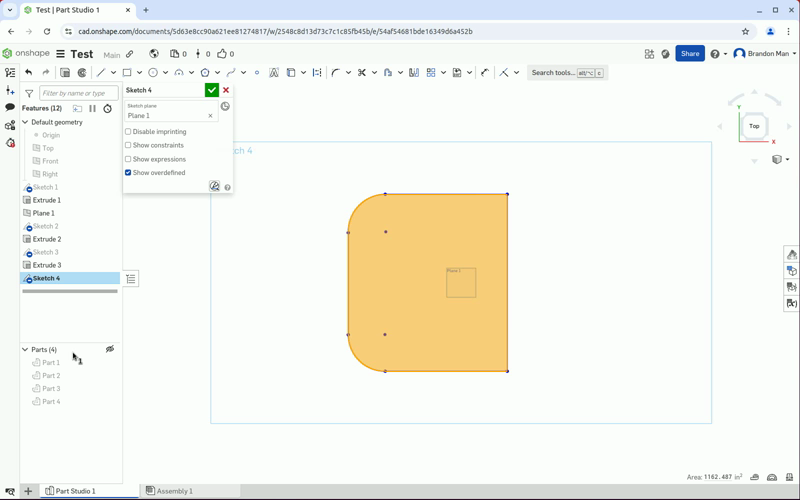
key(shift+y)
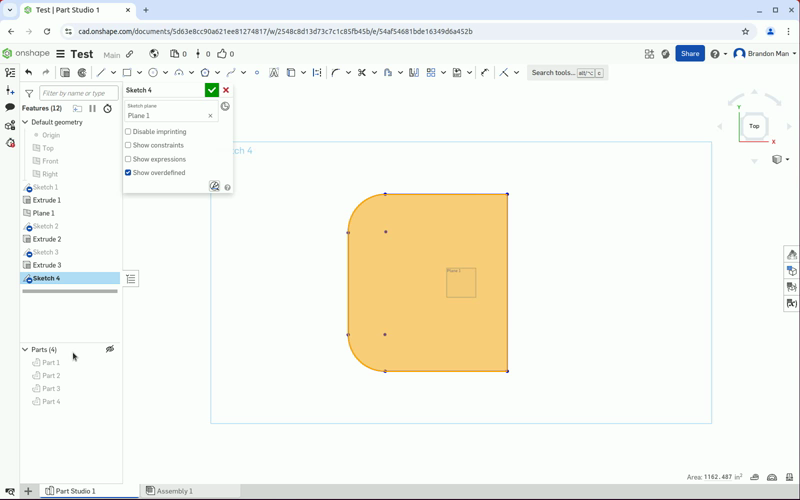
key(shift+e)
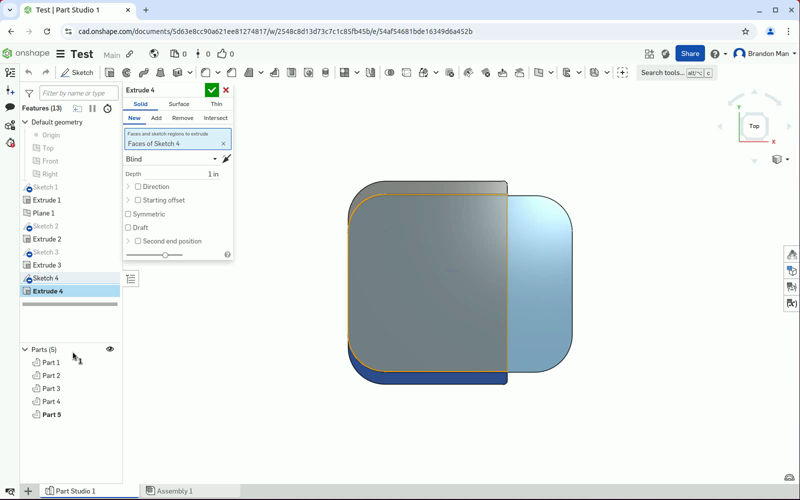
mouse_move(143, 106)
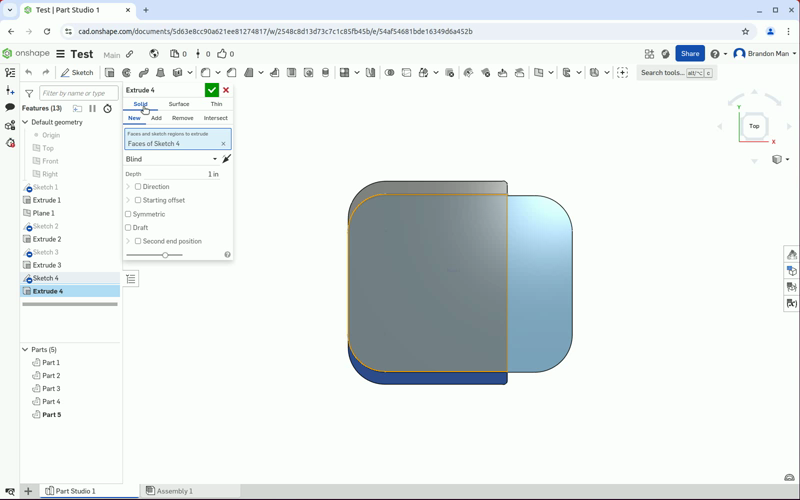
click(143, 106)
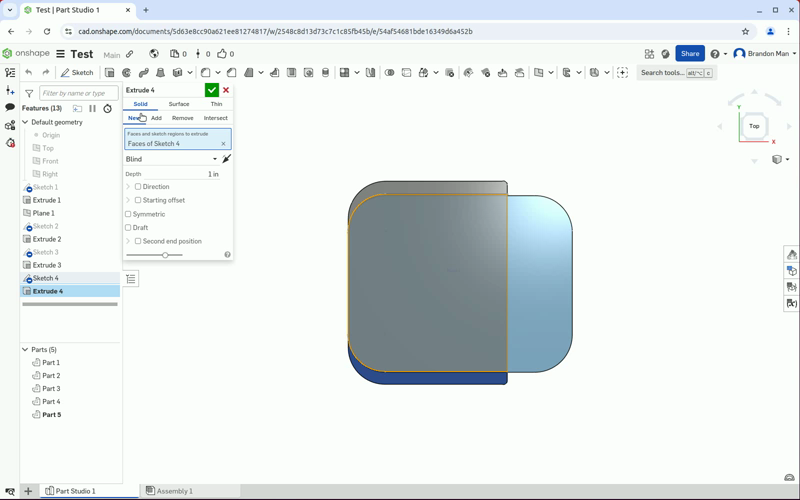
mouse_move(137, 120)
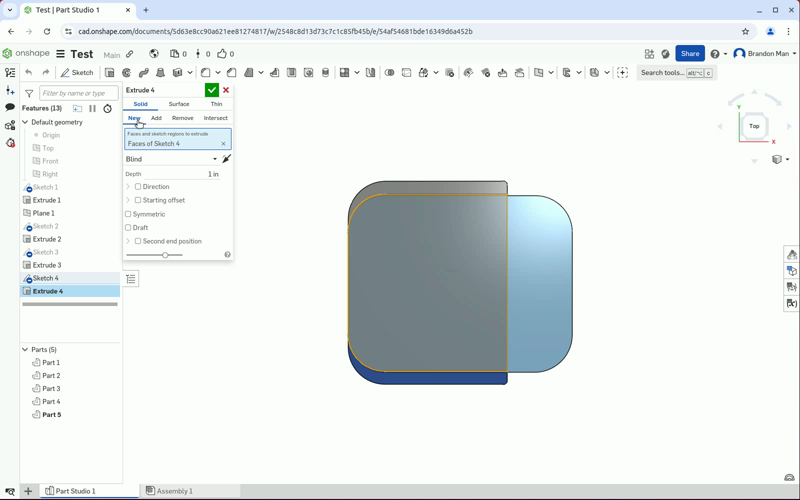
click(137, 120)
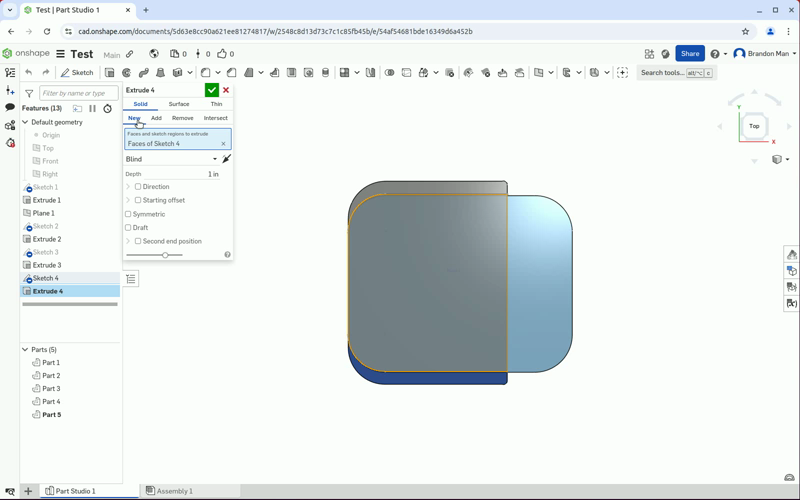
key(tab, 4)
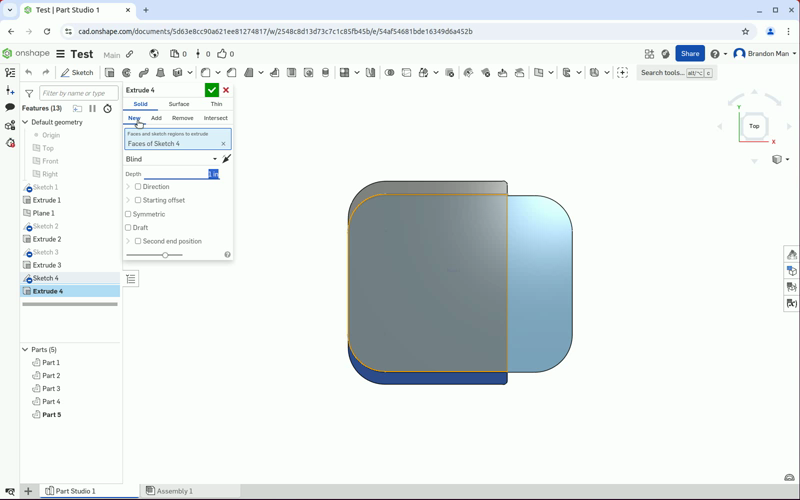
text(-2.166)
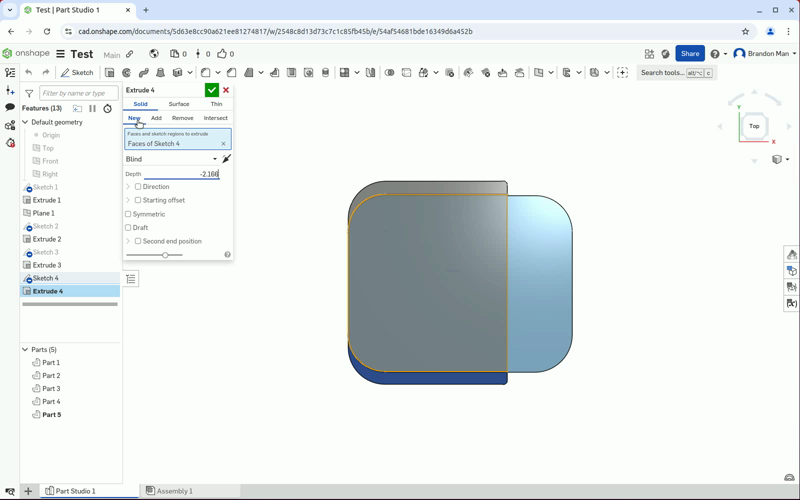
key(enter)
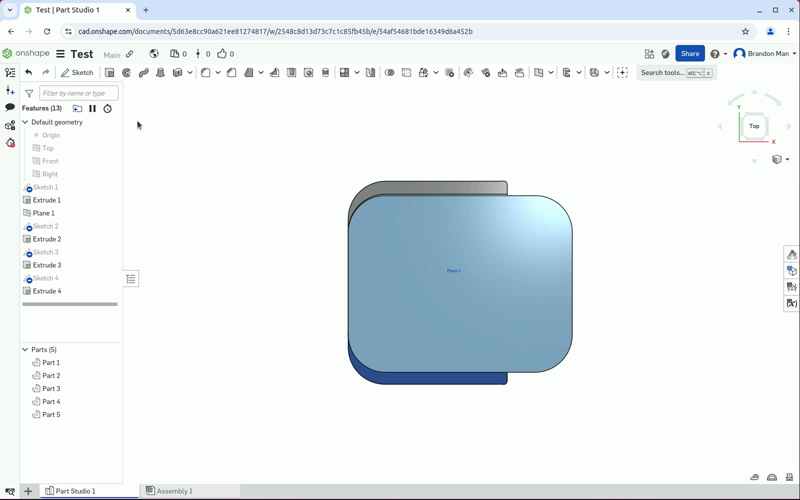
key(shift+h)
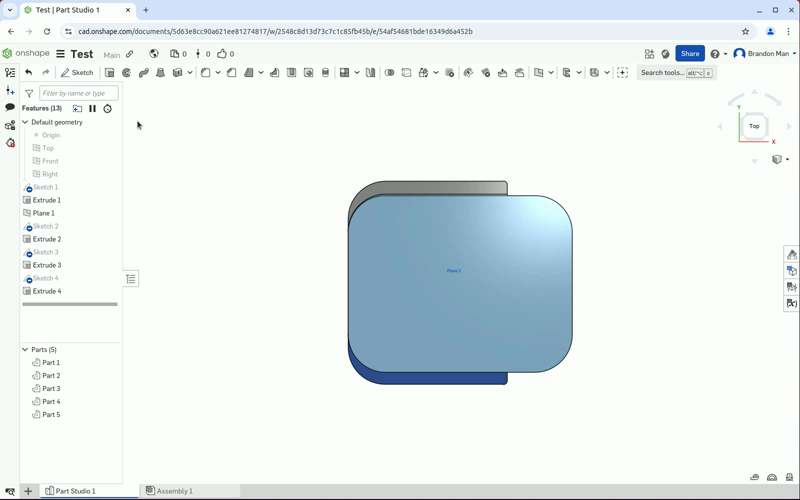
key(shift+h)
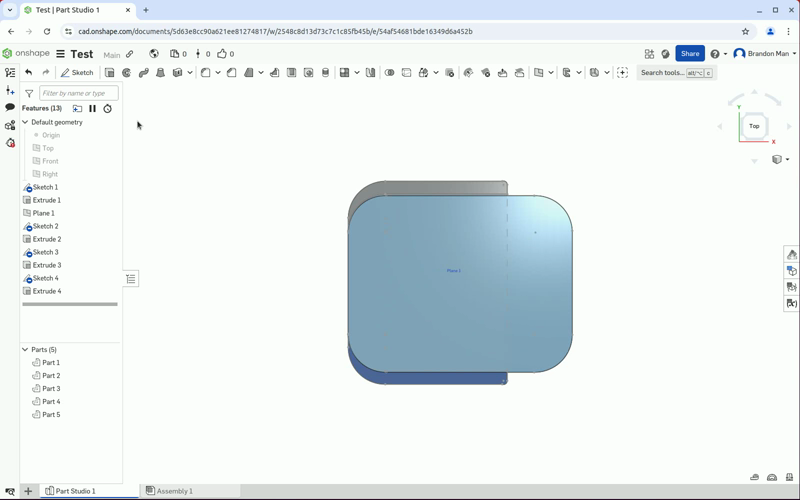
key(shift+7)
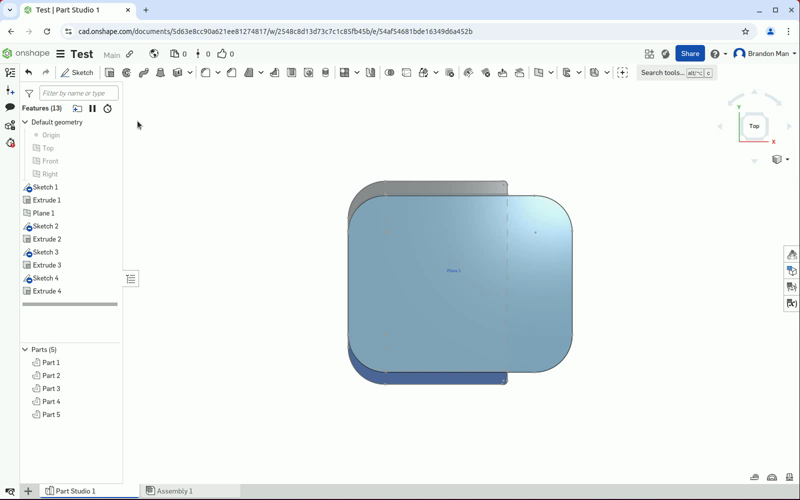
key(up, 3)
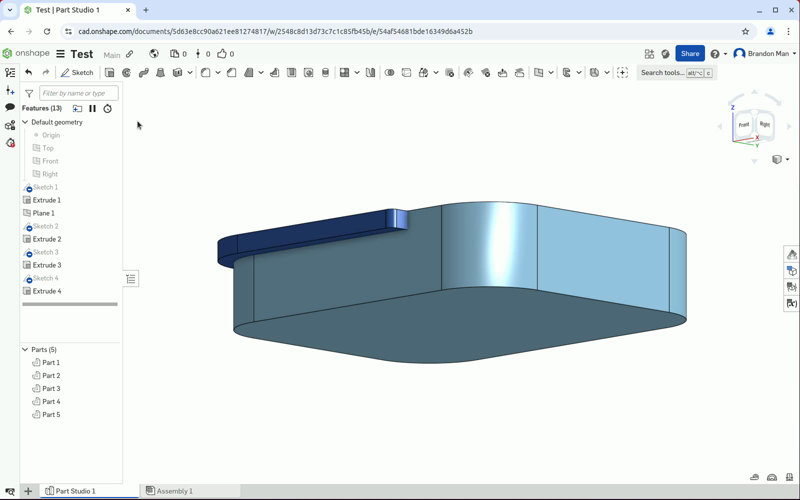
key(left, 3)
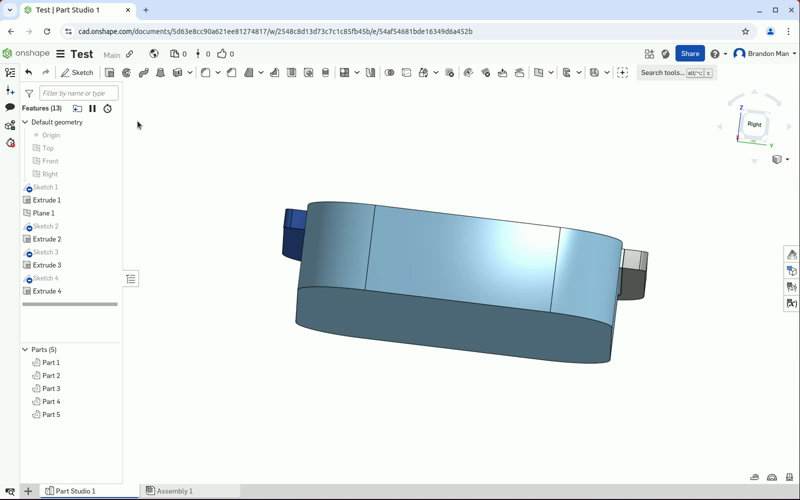
key(right, 3)
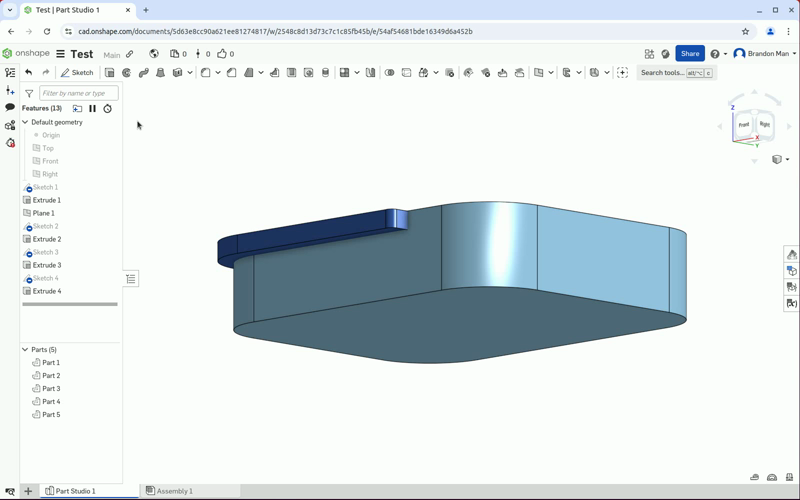
key(down, 3)
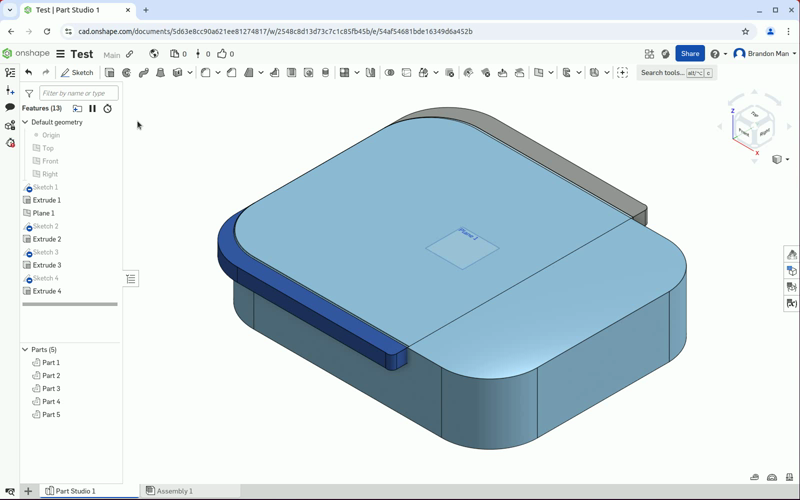
mouse_move(73, 189)
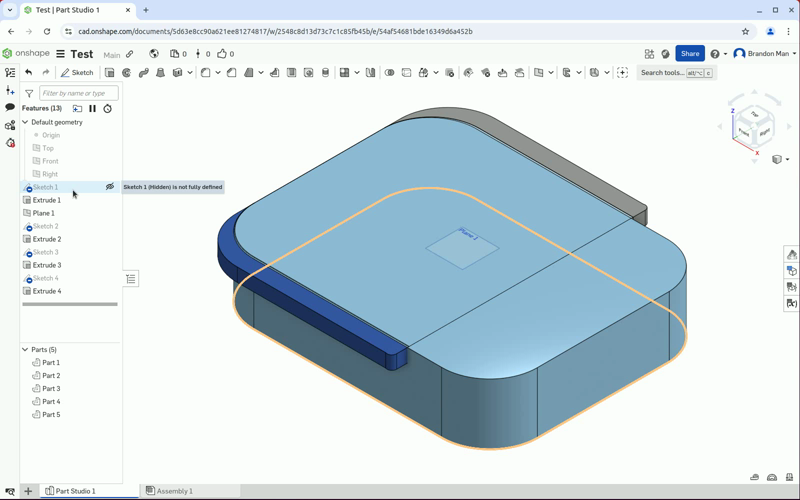
click(73, 189)